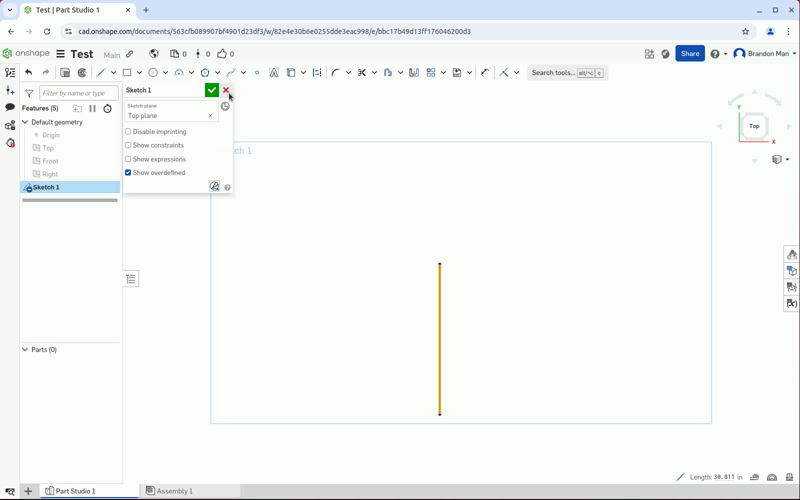
key(shift+h)
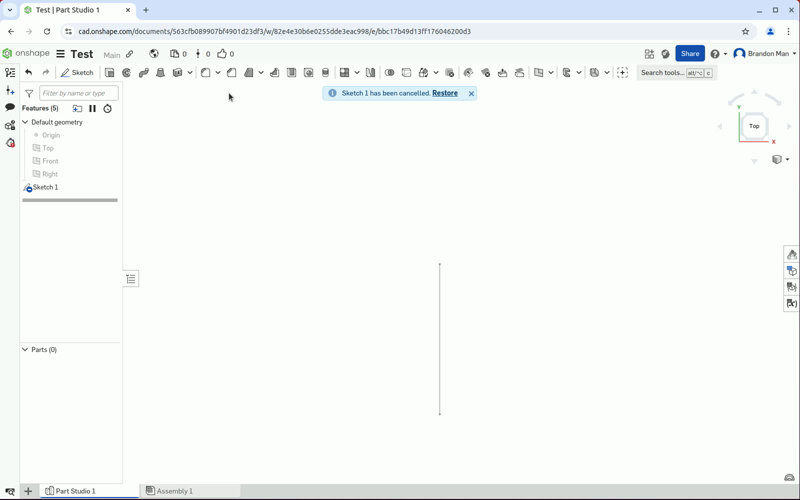
mouse_move(73, 352)
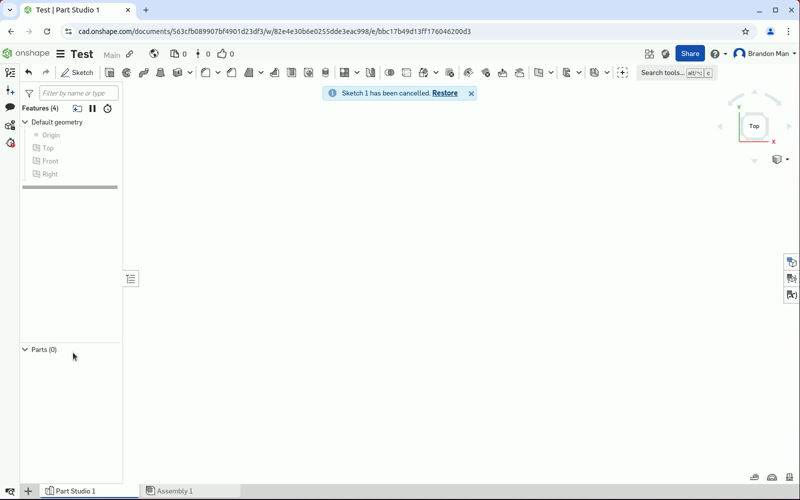
key(y)
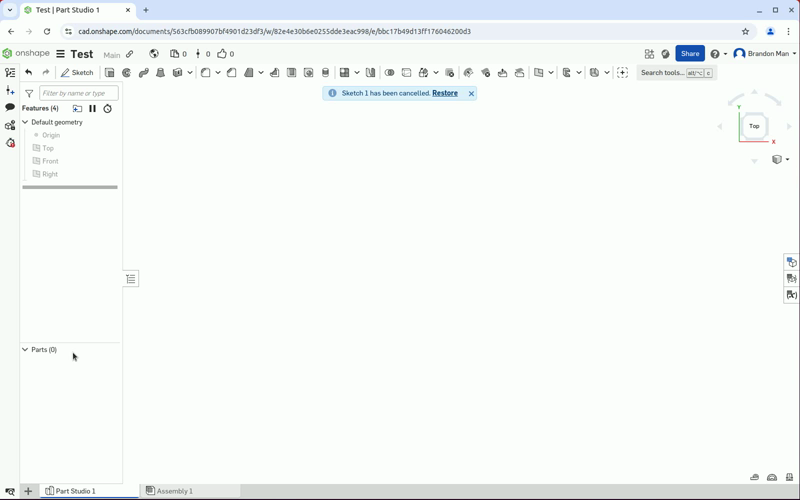
key(shift+p)
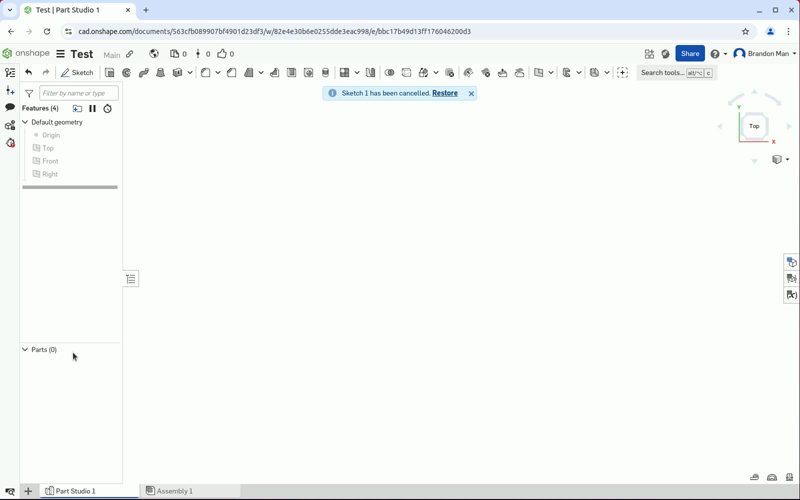
key(space)
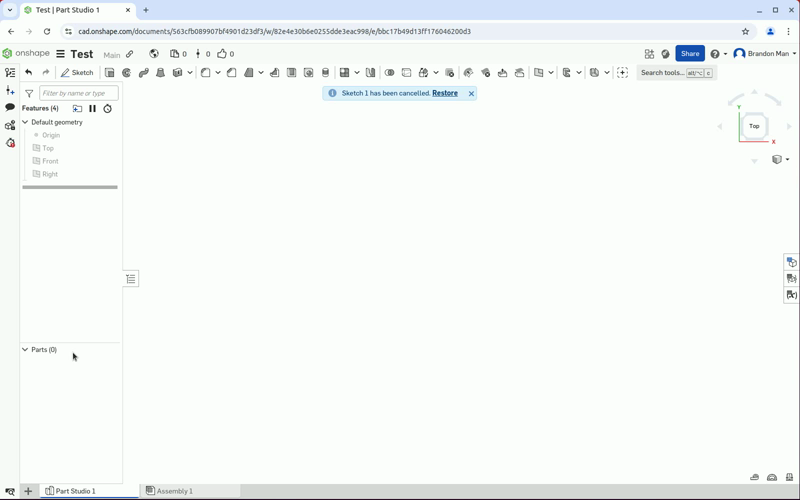
key_down(shift)
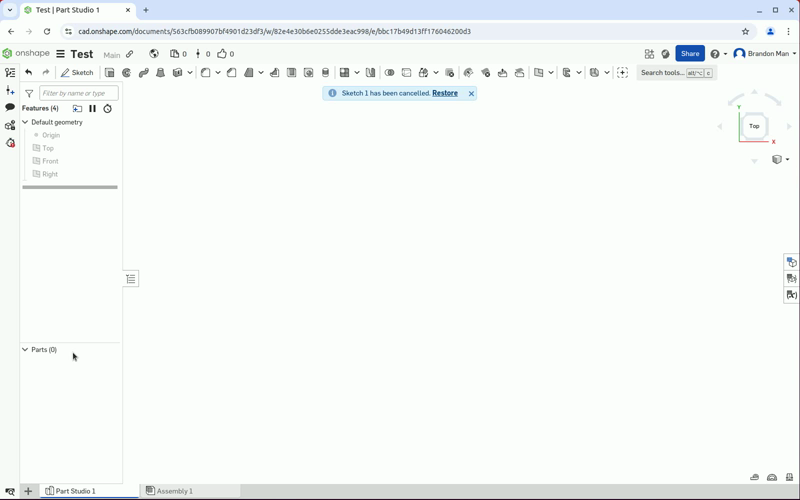
key(up)
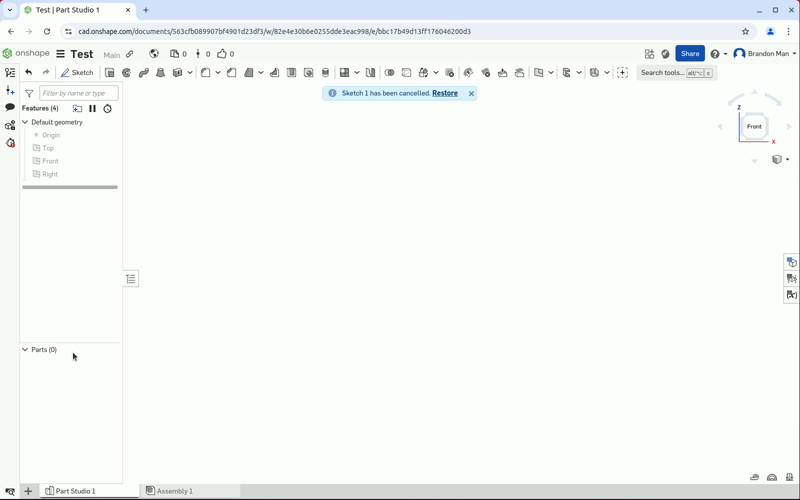
key_up(shift)
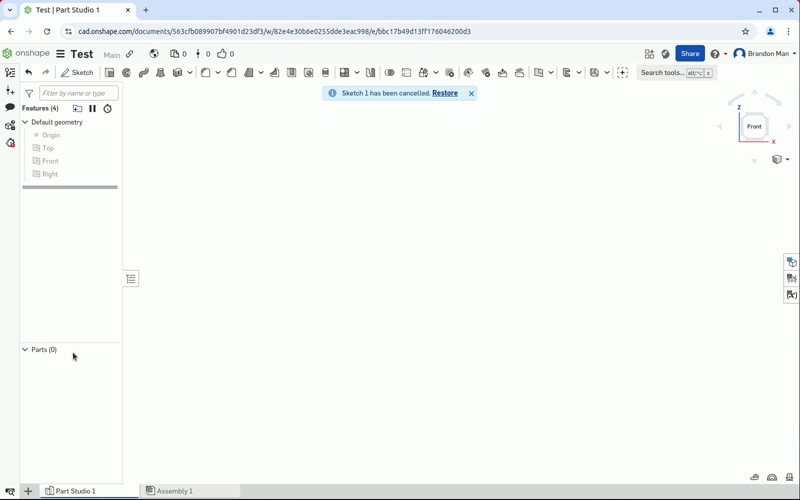
mouse_move(73, 352)
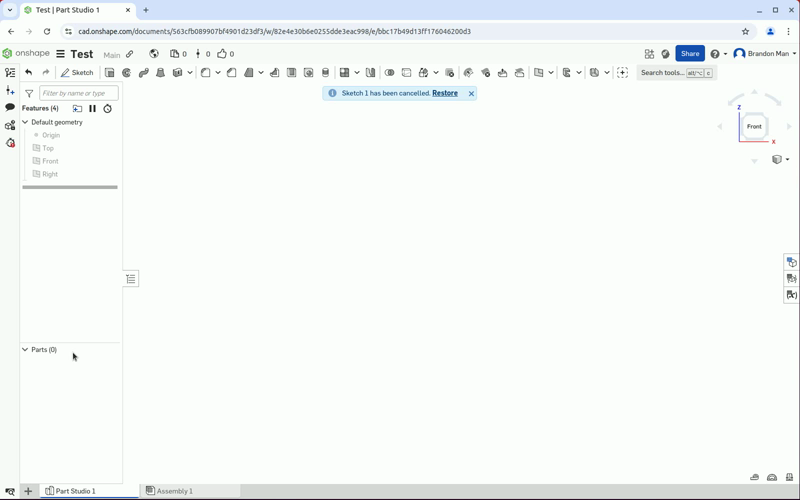
key(shift+y)
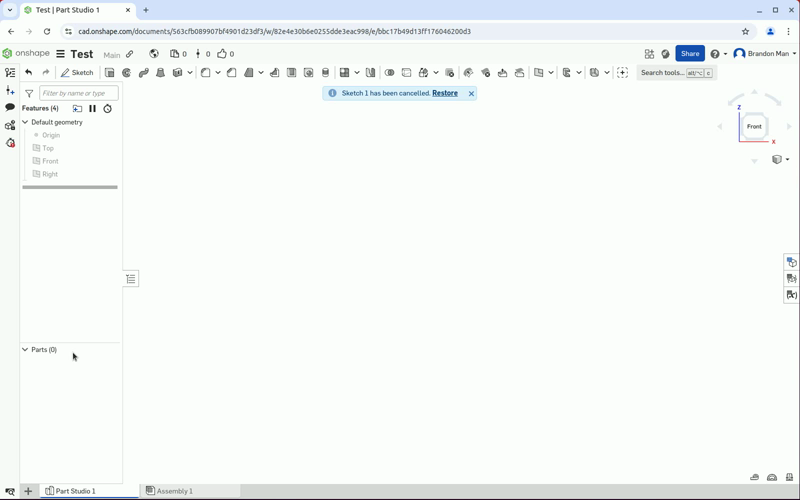
key(shift+s)
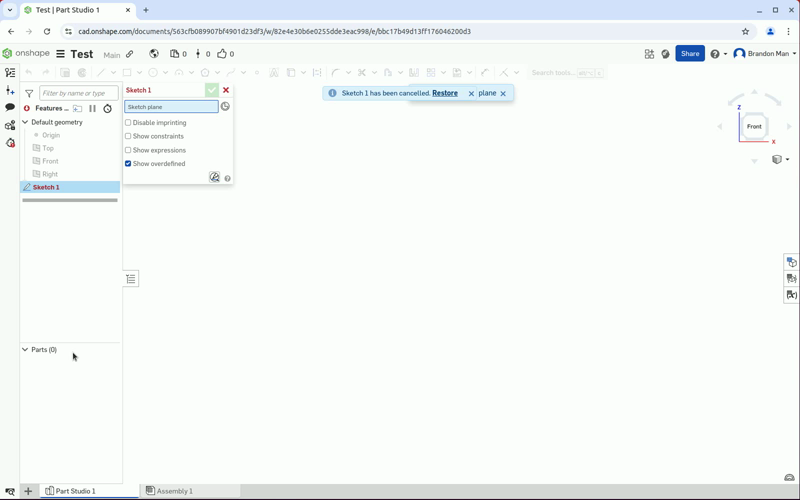
mouse_move(73, 163)
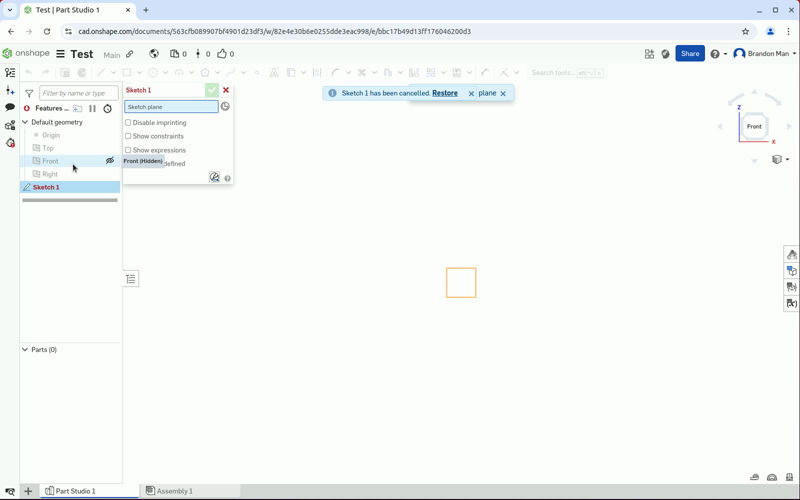
click(73, 163)
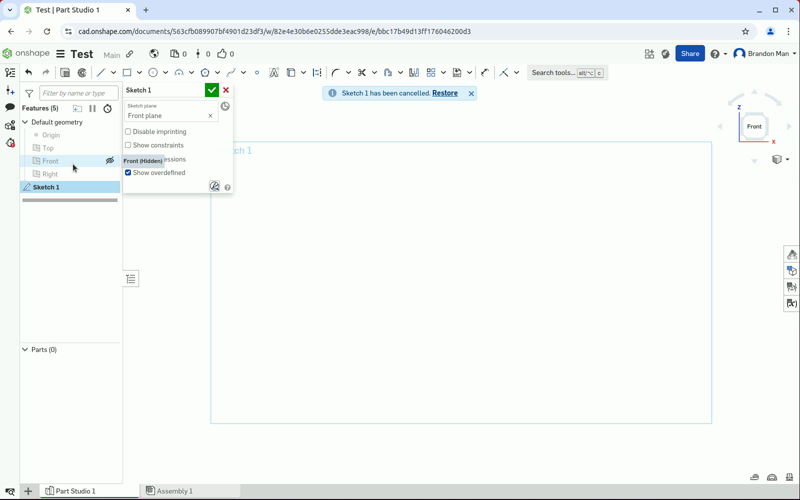
mouse_move(73, 352)
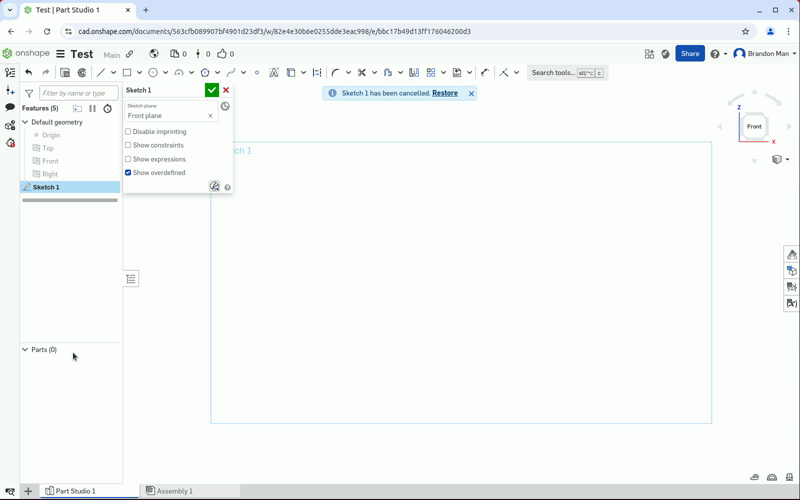
key(y)
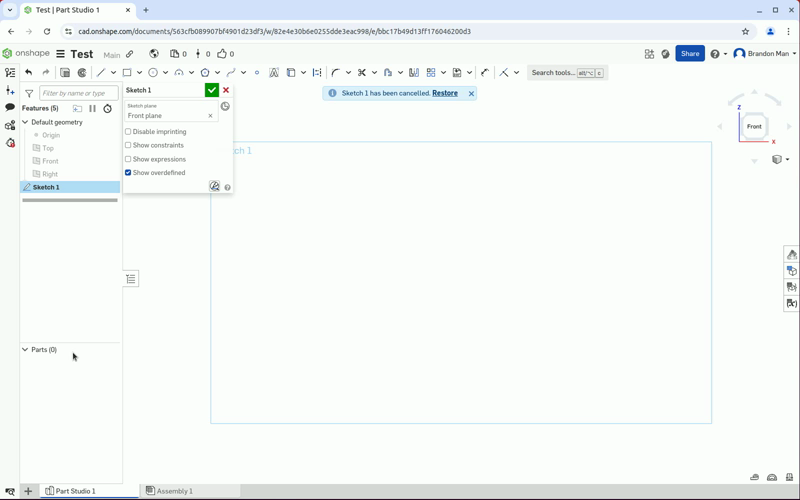
key(a)
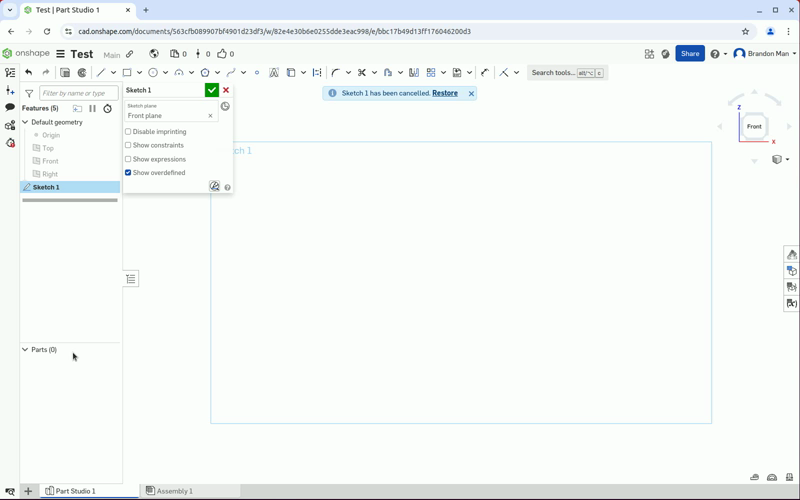
key_down(shift)
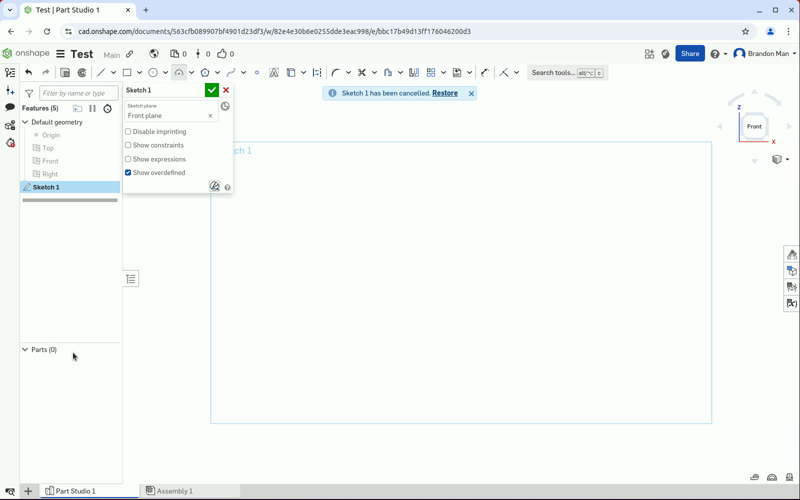
mouse_move(425, 287)
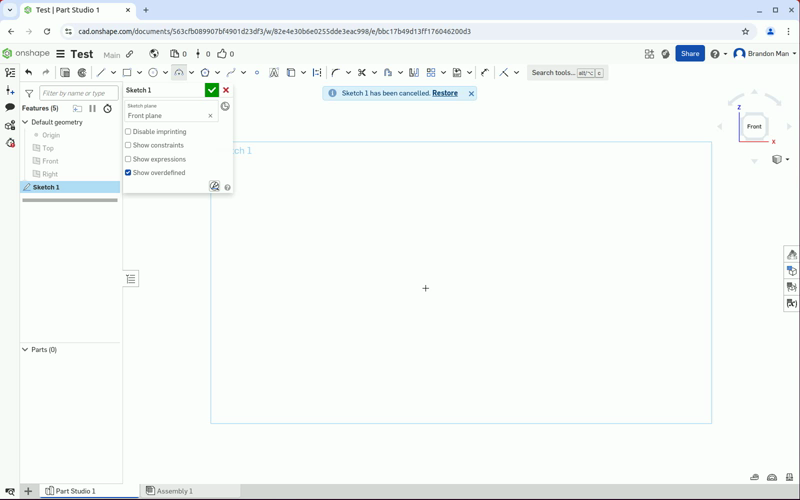
click(425, 287)
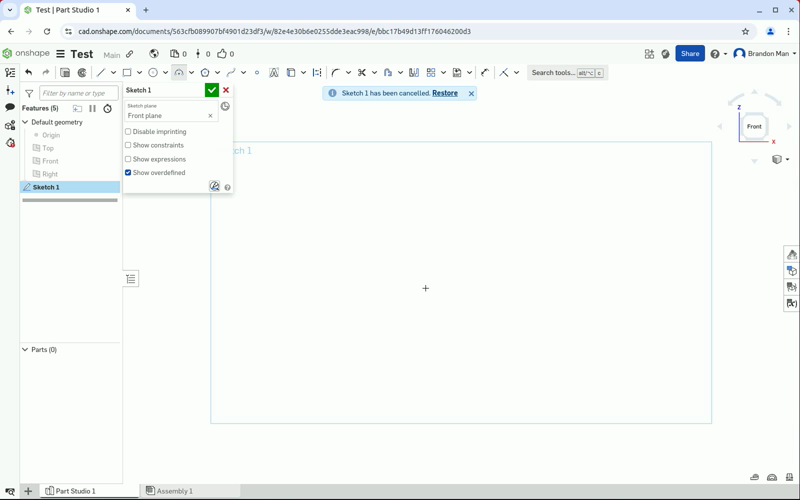
key_up(shift)
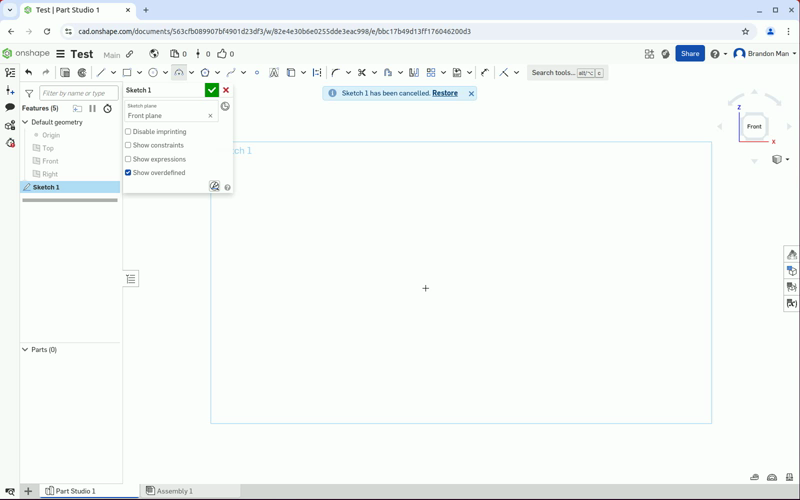
key_down(shift)
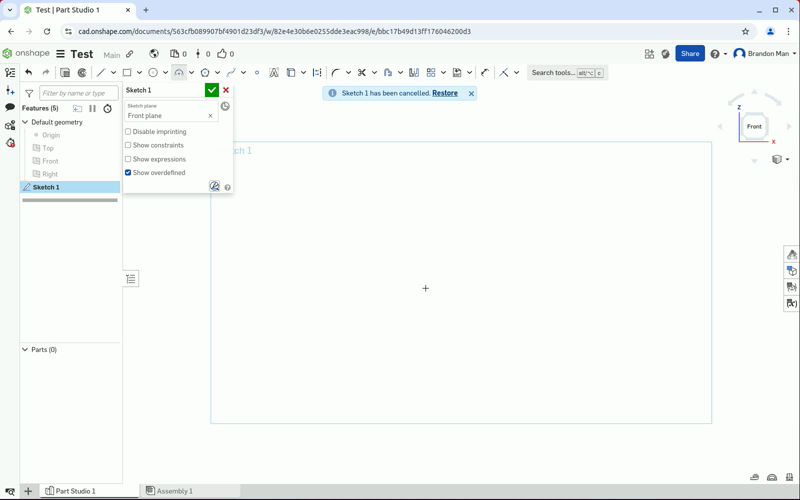
mouse_move(474, 317)
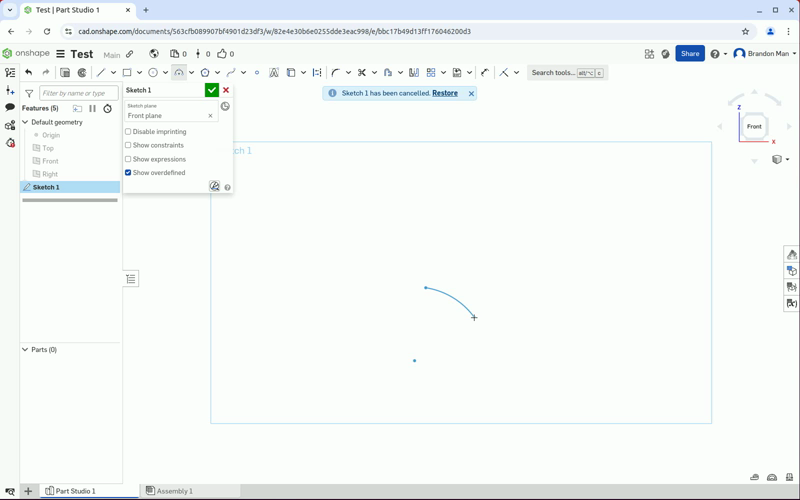
click(474, 317)
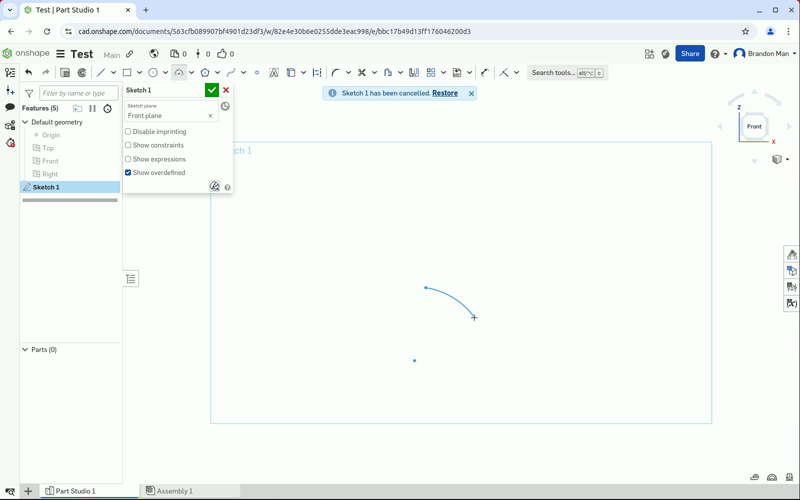
mouse_move(443, 313)
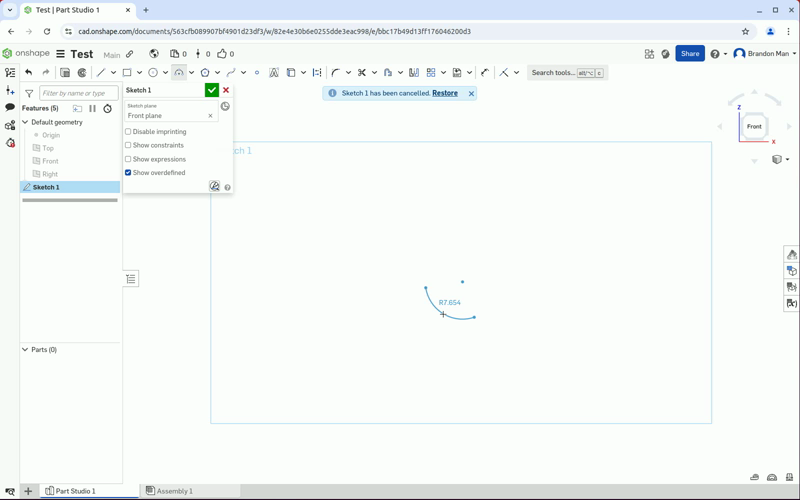
click(443, 313)
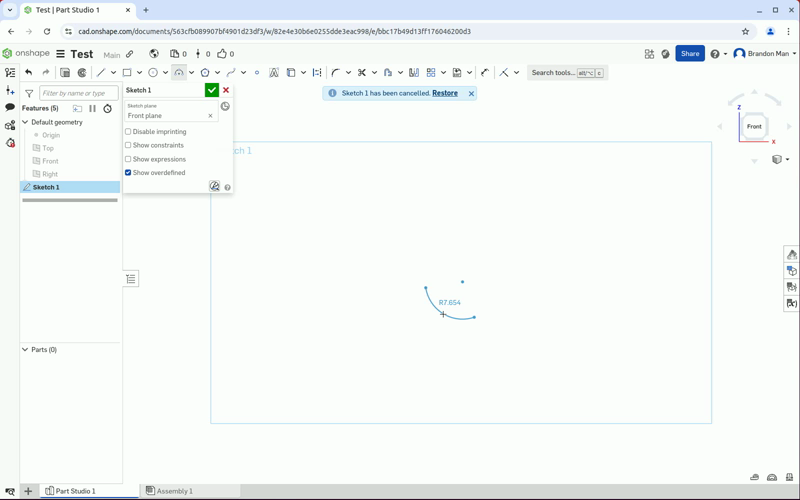
key_up(shift)
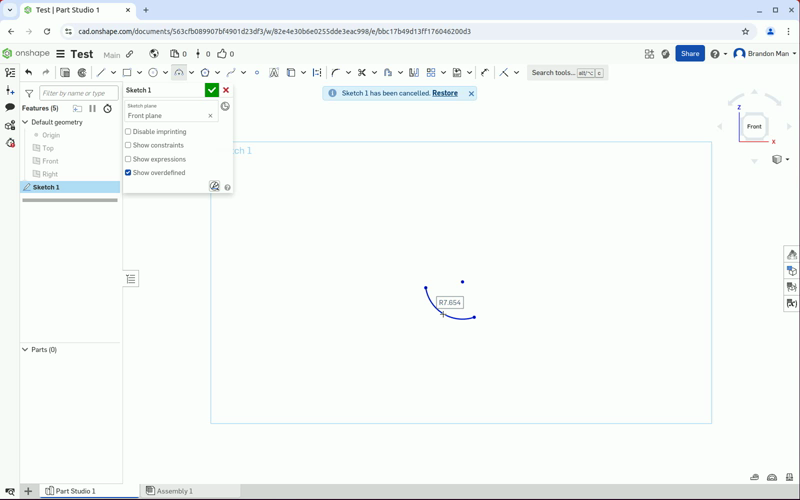
key(esc)
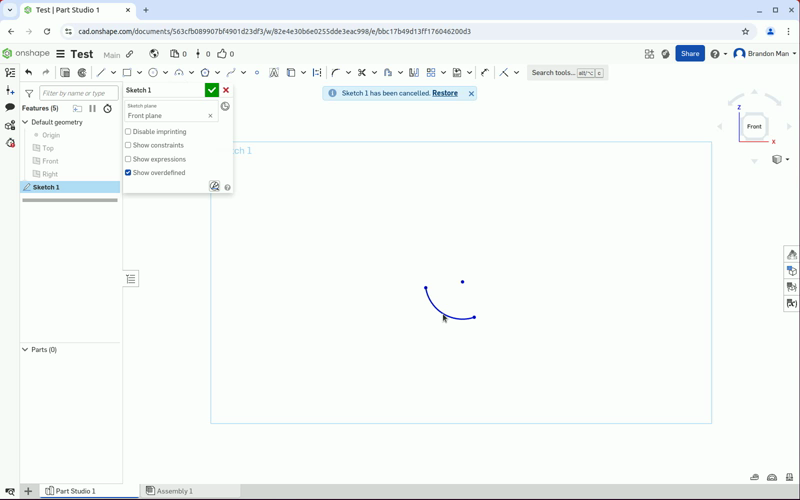
key(l)
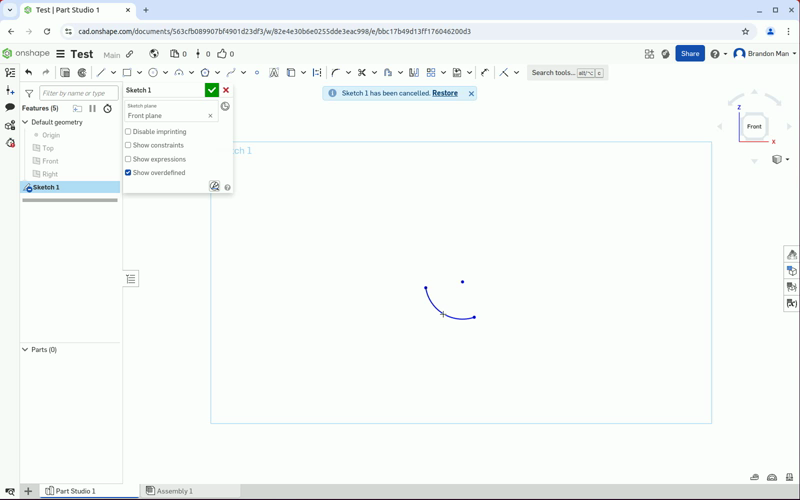
mouse_move(474, 317)
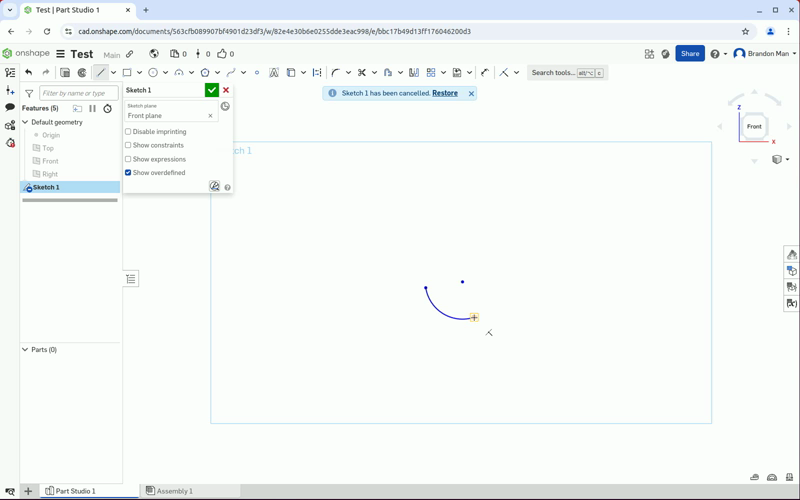
click(474, 317)
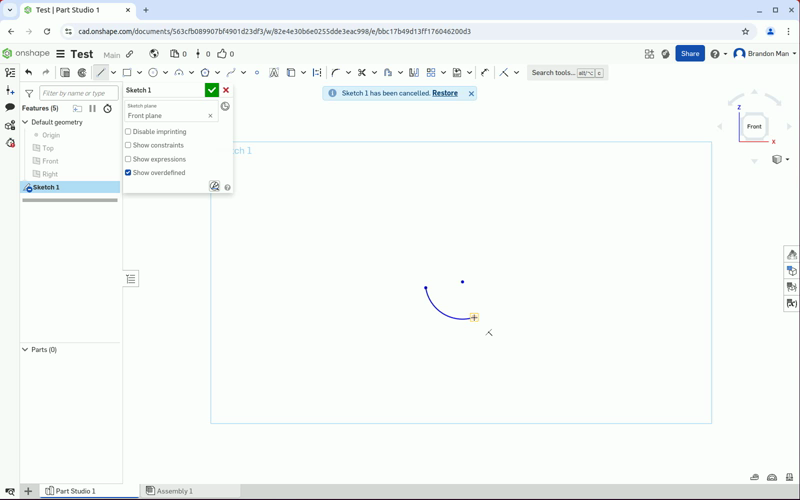
mouse_move(504, 317)
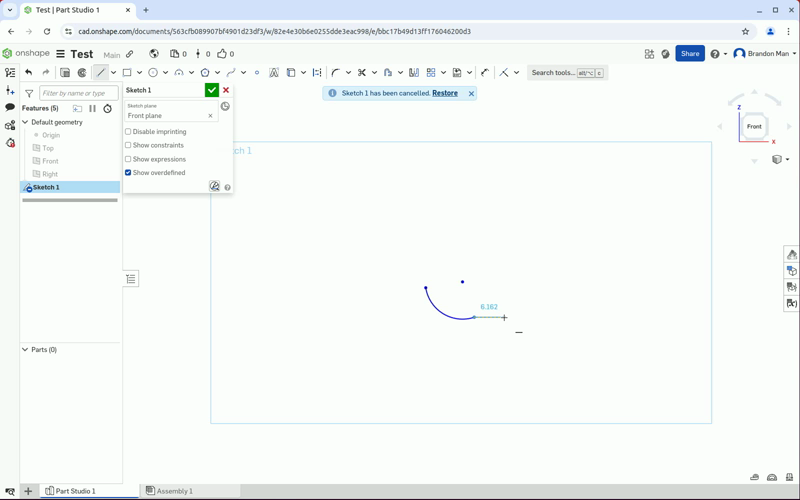
key_down(shift)
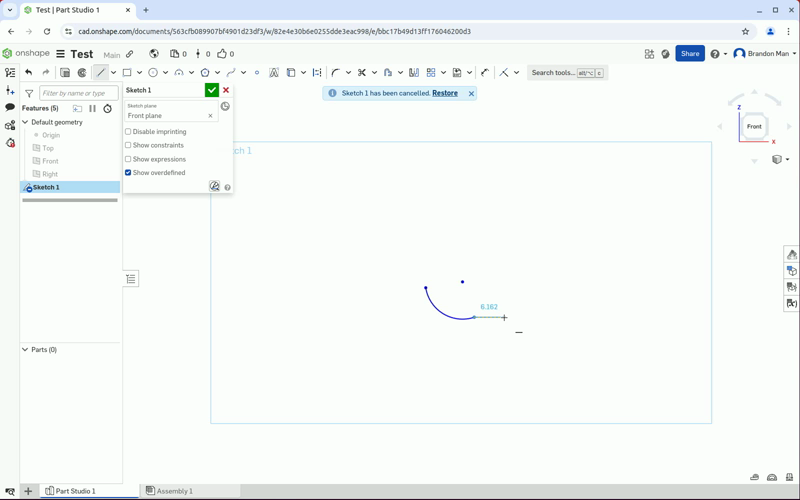
mouse_move(425, 287)
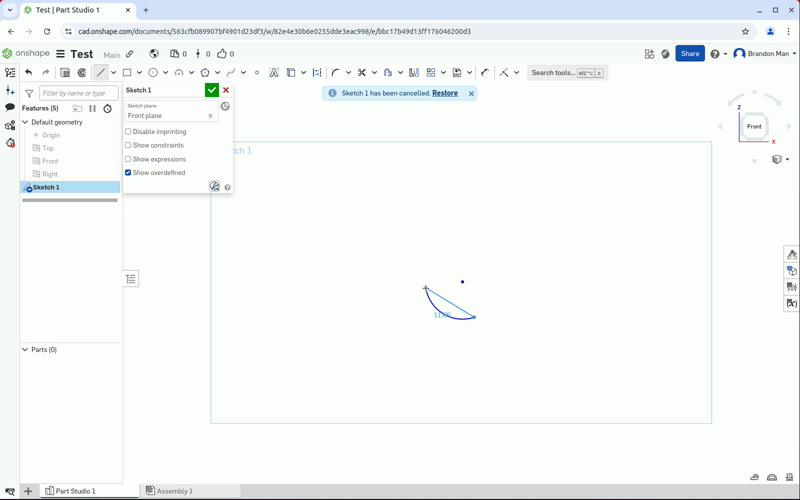
key_up(shift)
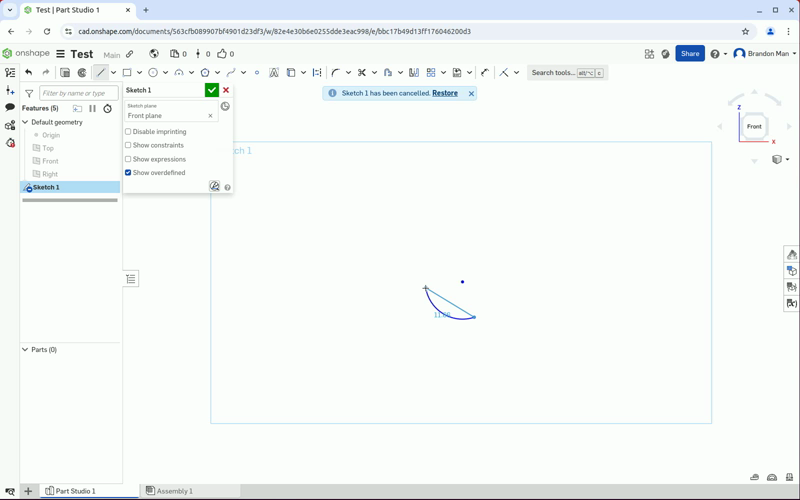
click(425, 287)
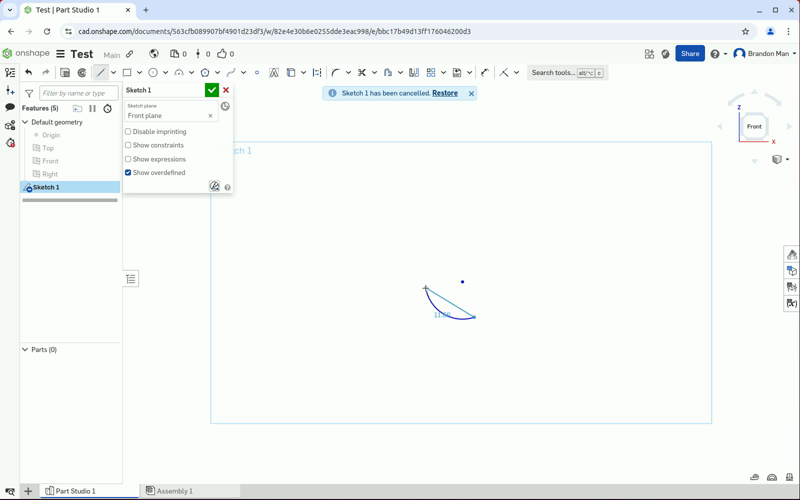
key(esc)
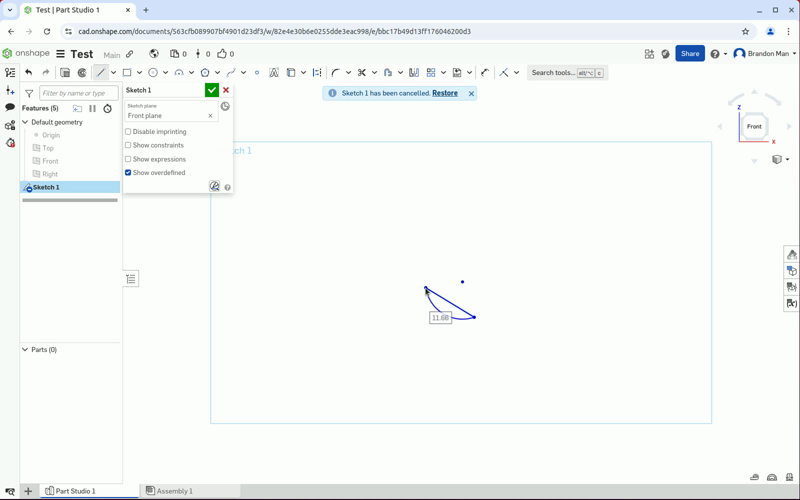
mouse_move(454, 307)
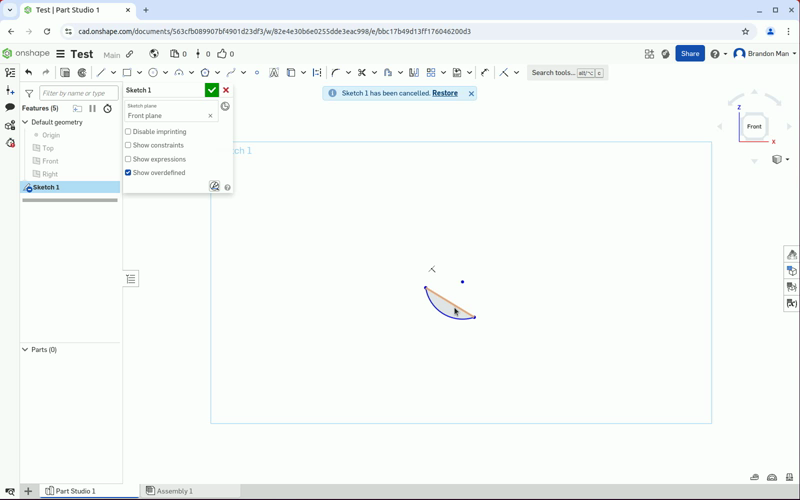
scroll(6)
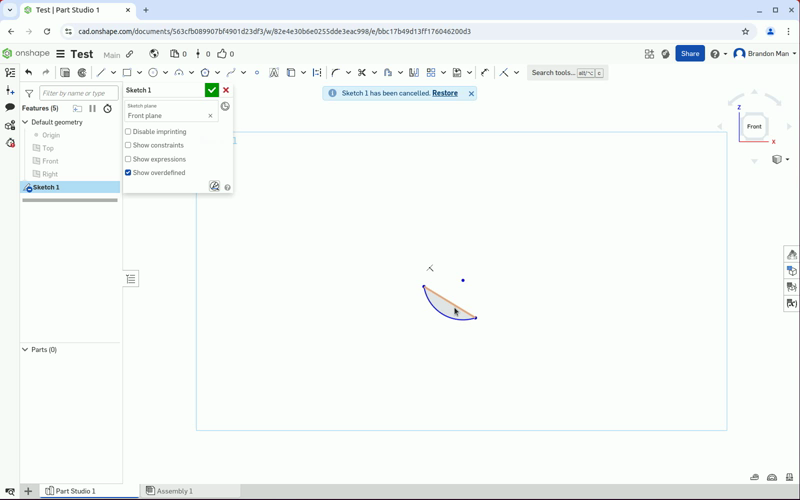
scroll(6)
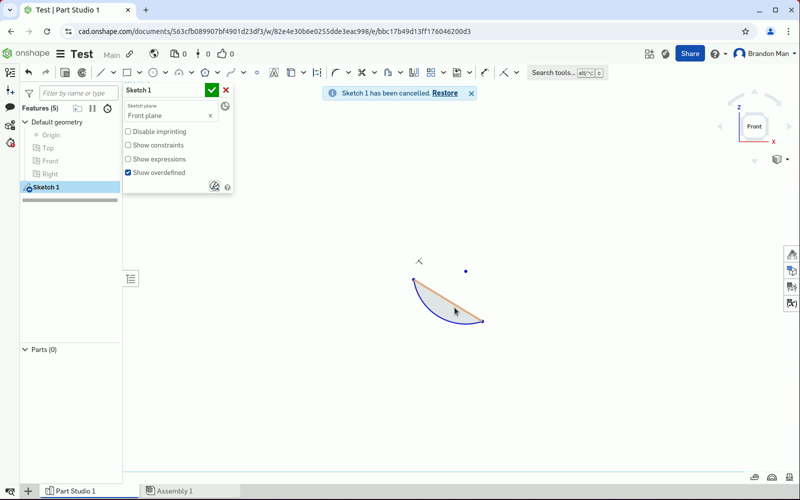
scroll(6)
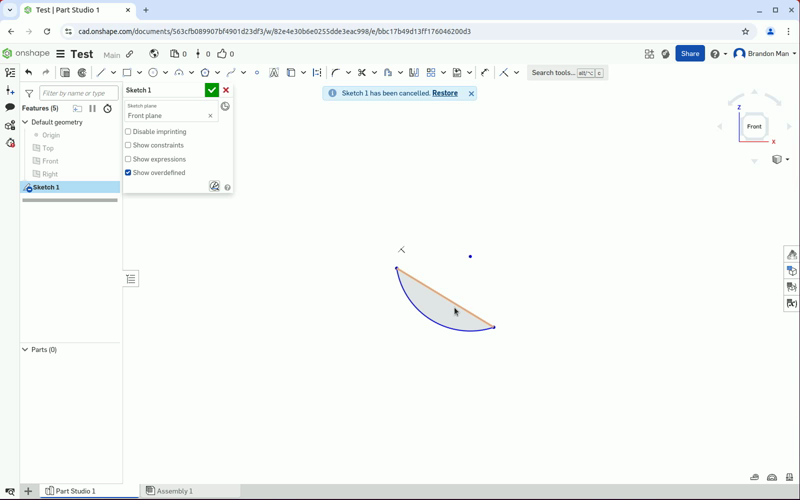
scroll(6)
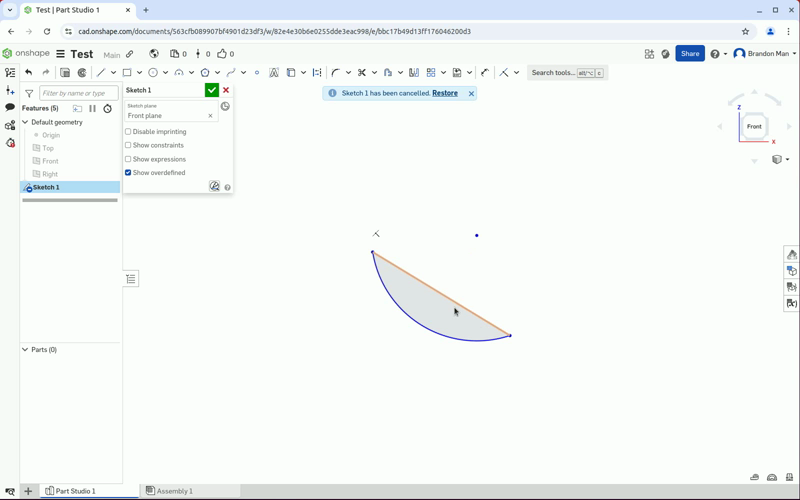
scroll(6)
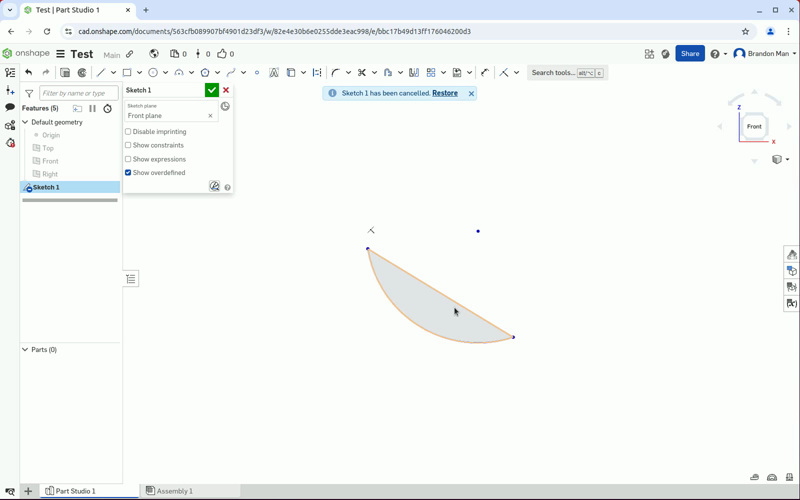
scroll(6)
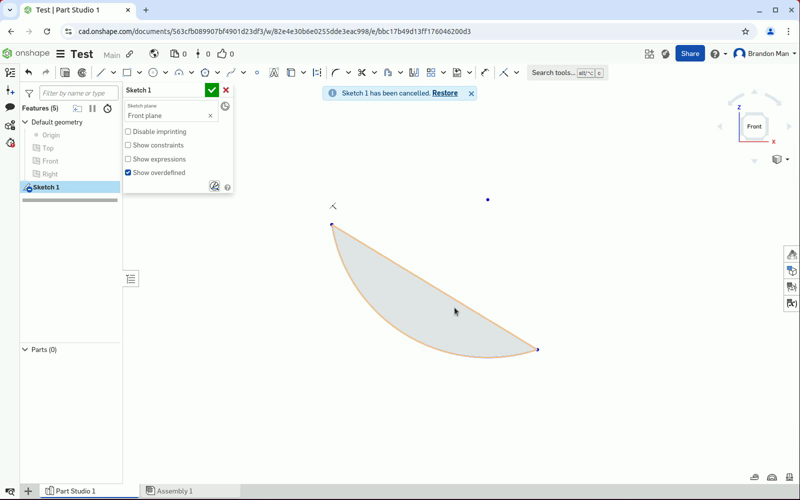
scroll(6)
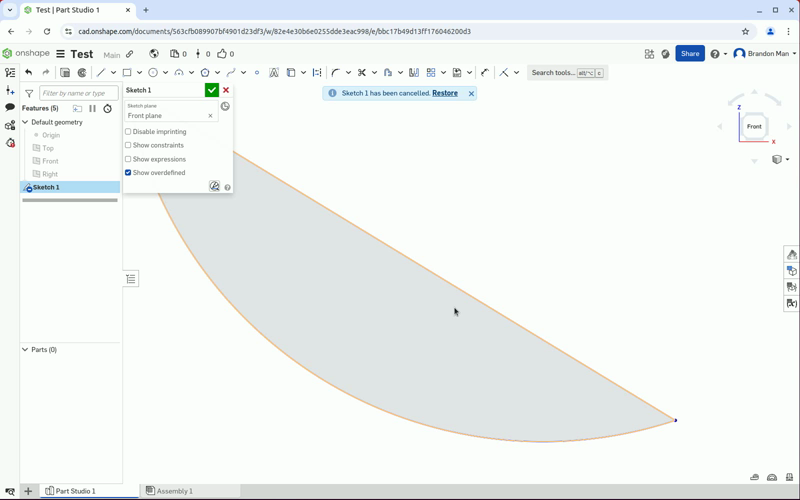
click(454, 307)
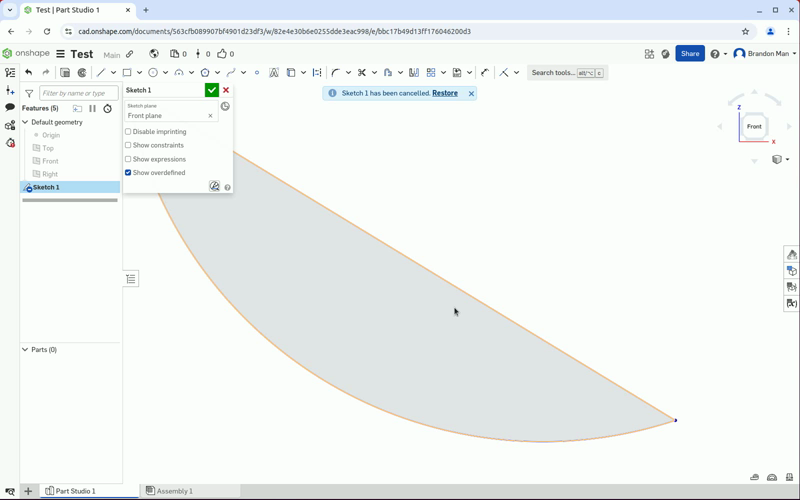
scroll(-6)
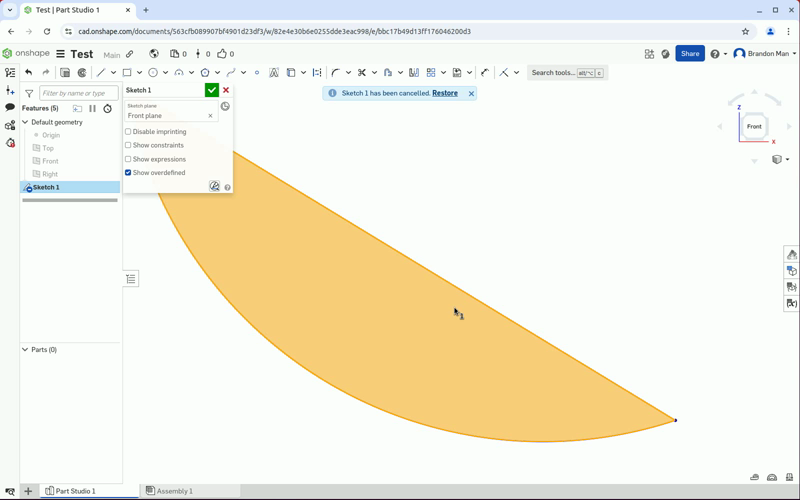
scroll(-6)
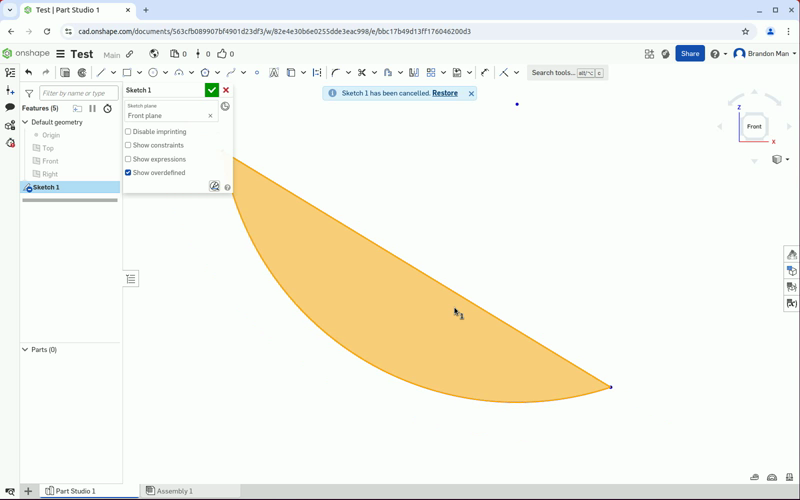
scroll(-6)
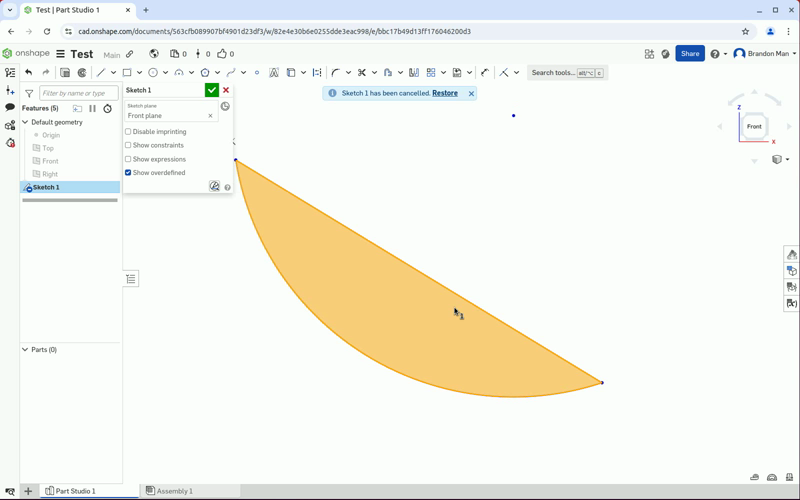
scroll(-6)
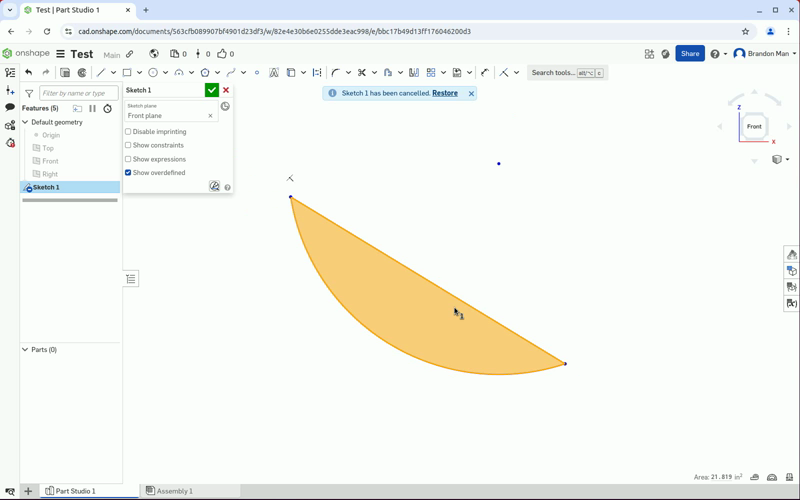
scroll(-6)
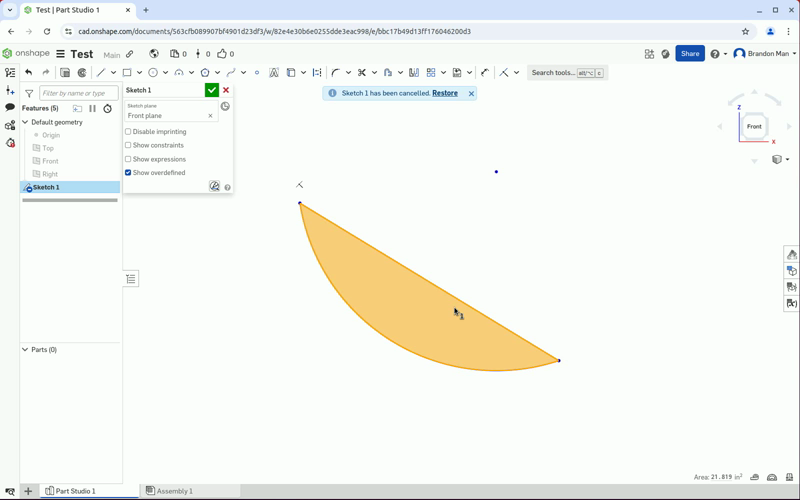
scroll(-6)
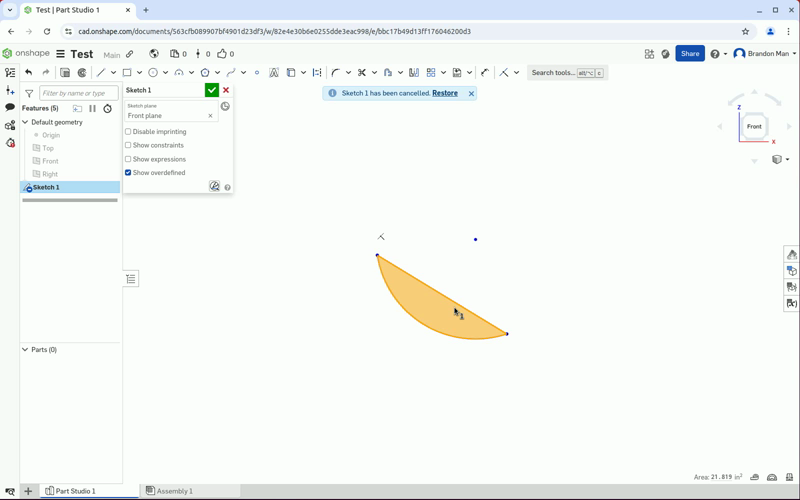
scroll(-6)
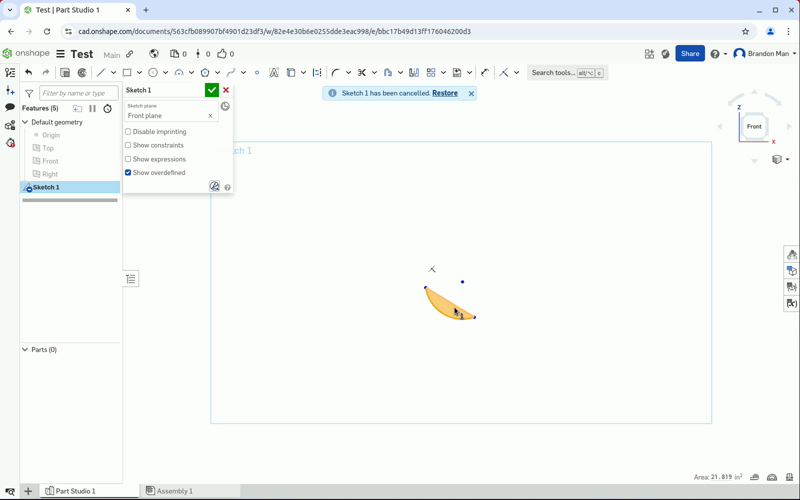
mouse_move(73, 352)
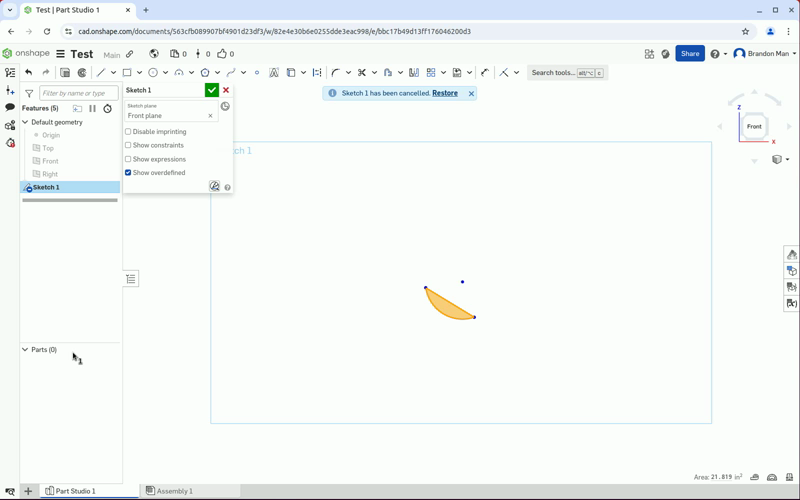
key(shift+y)
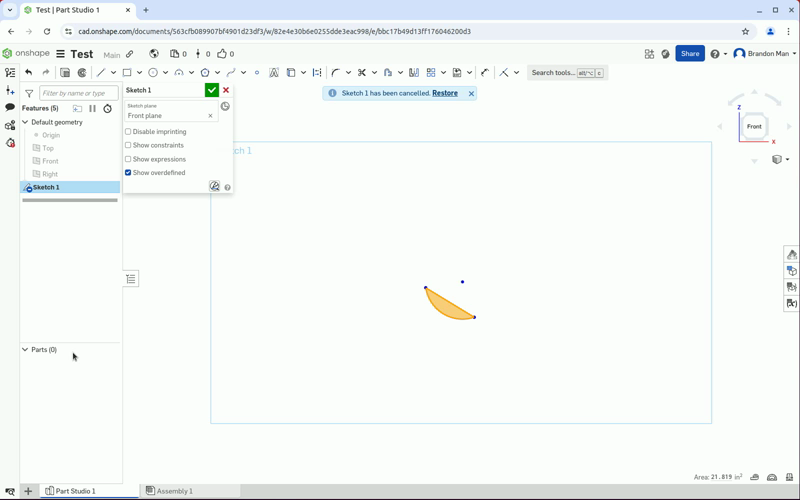
key(shift+e)
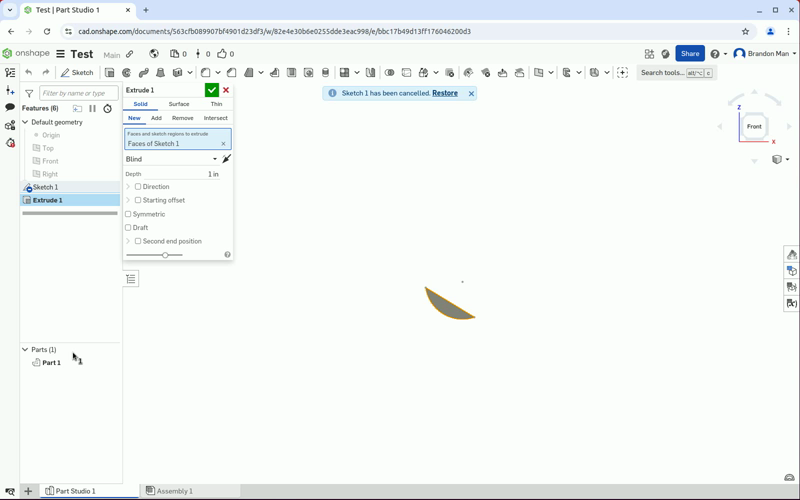
mouse_move(143, 106)
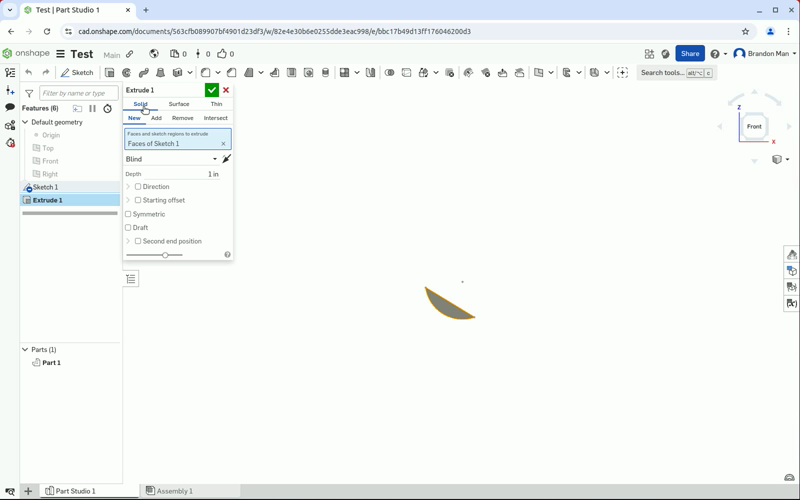
click(143, 106)
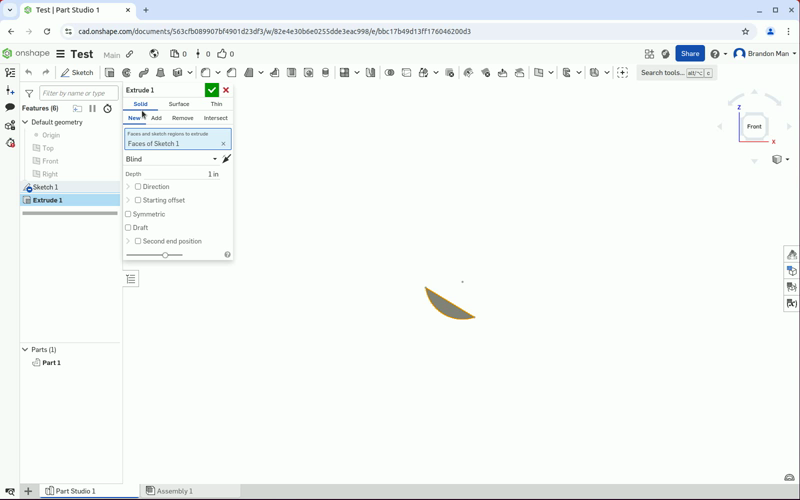
mouse_move(137, 120)
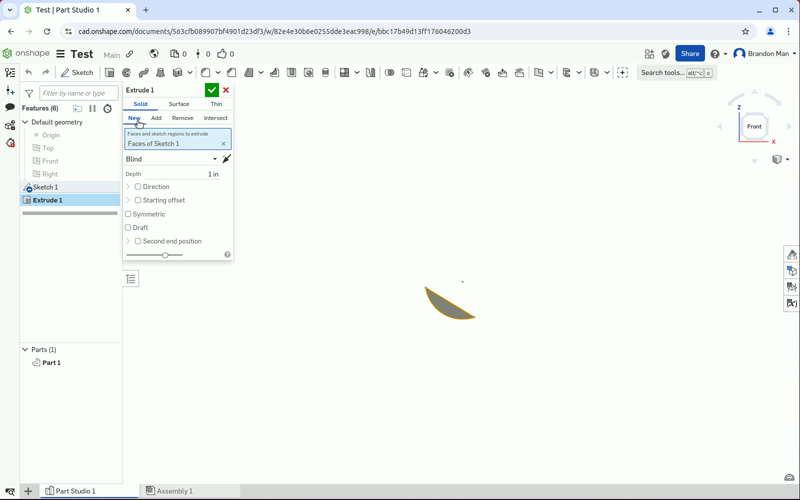
click(137, 120)
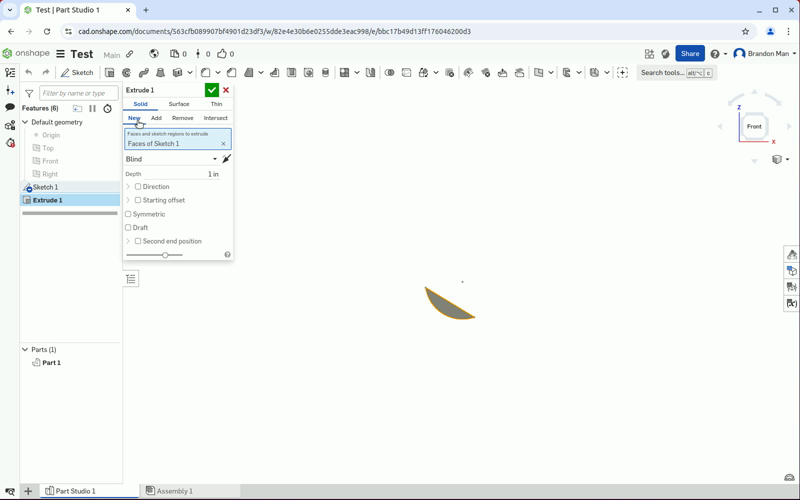
key(tab, 4)
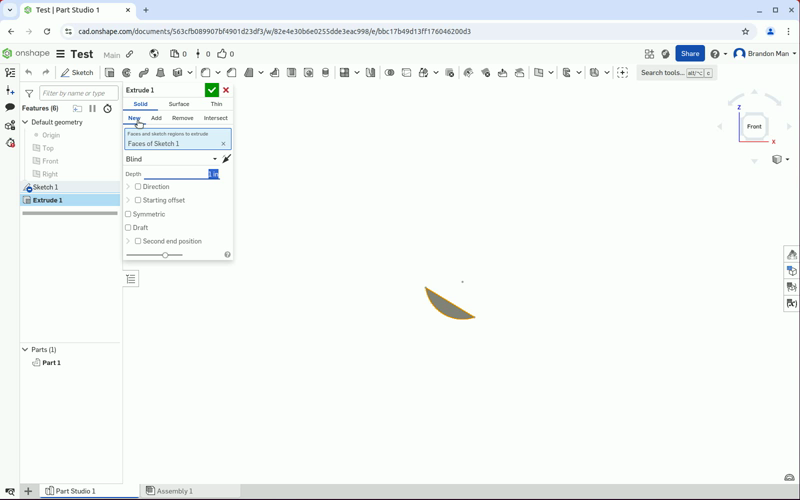
text(6.258)
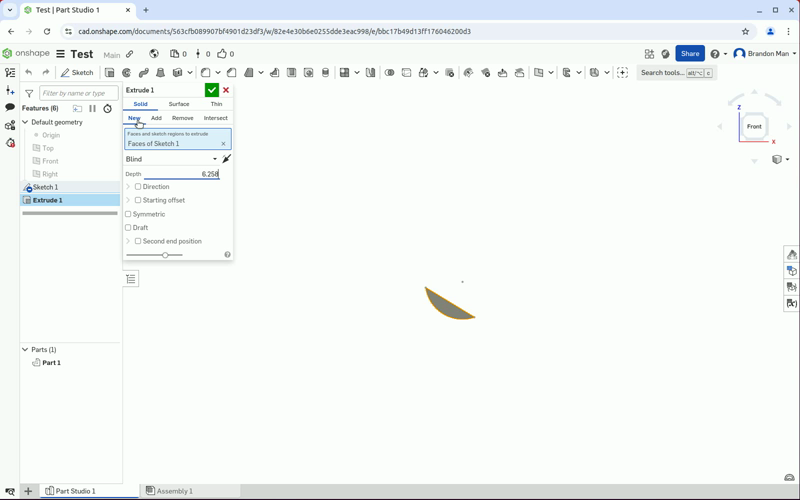
key(enter)
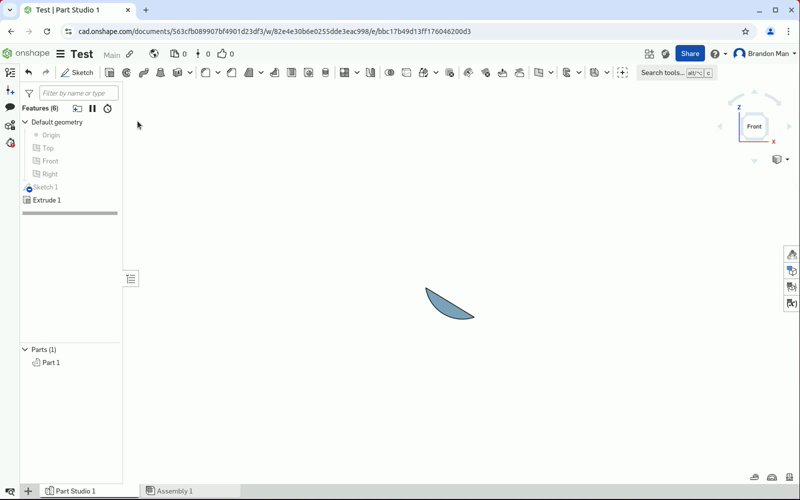
key(shift+h)
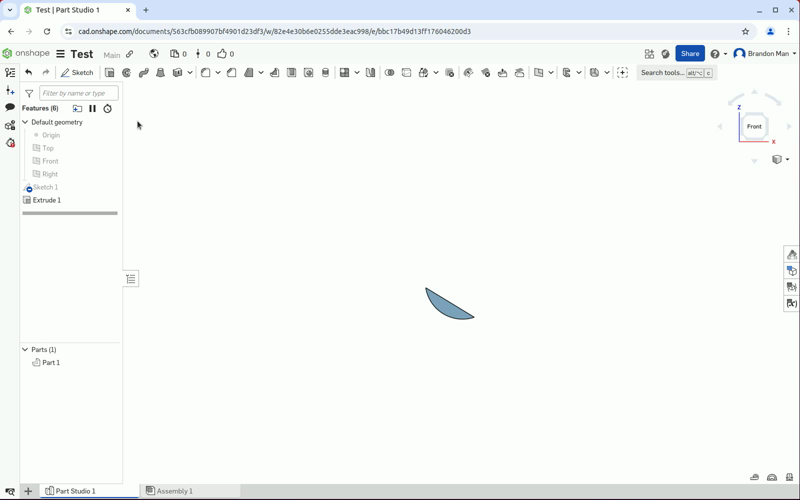
key(shift+h)
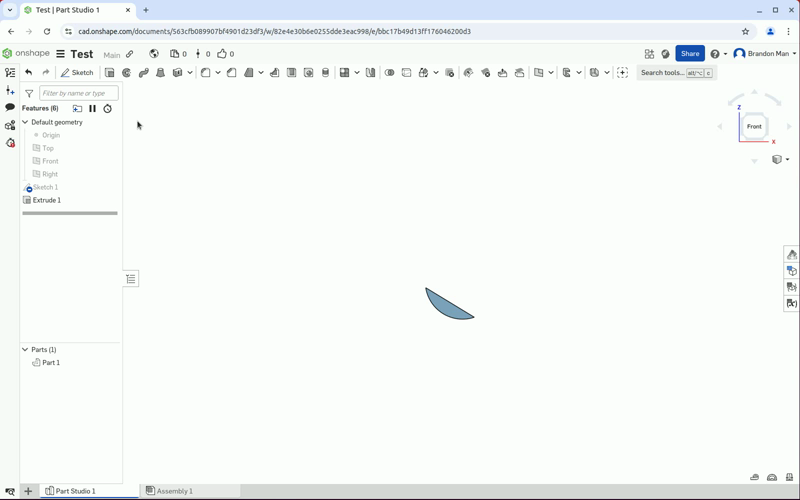
mouse_move(73, 189)
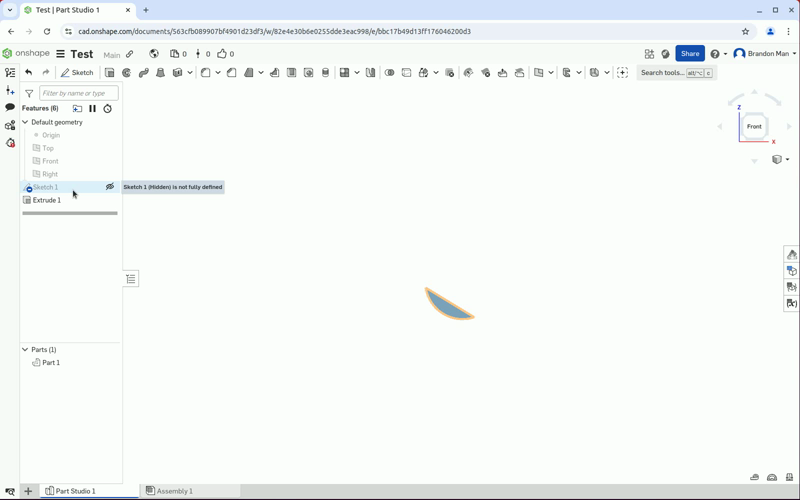
click(73, 189)
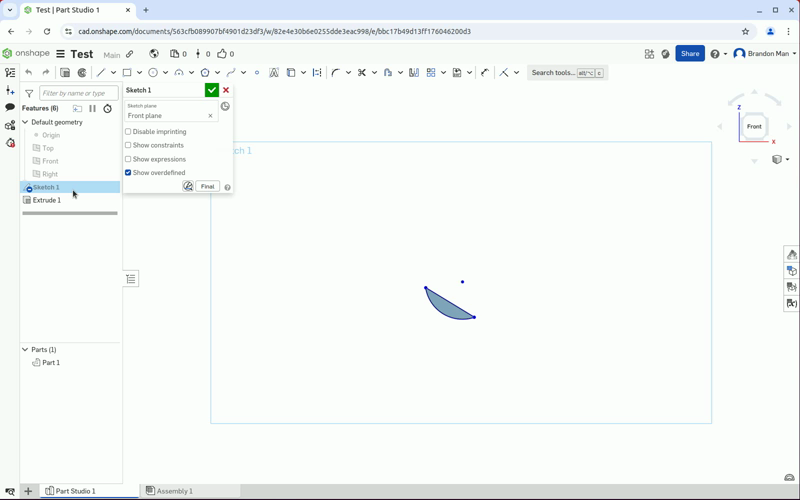
mouse_move(229, 92)
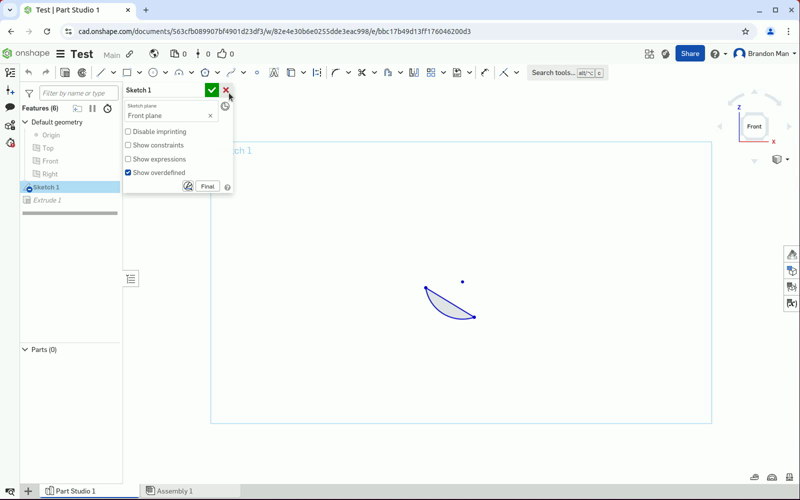
click(229, 92)
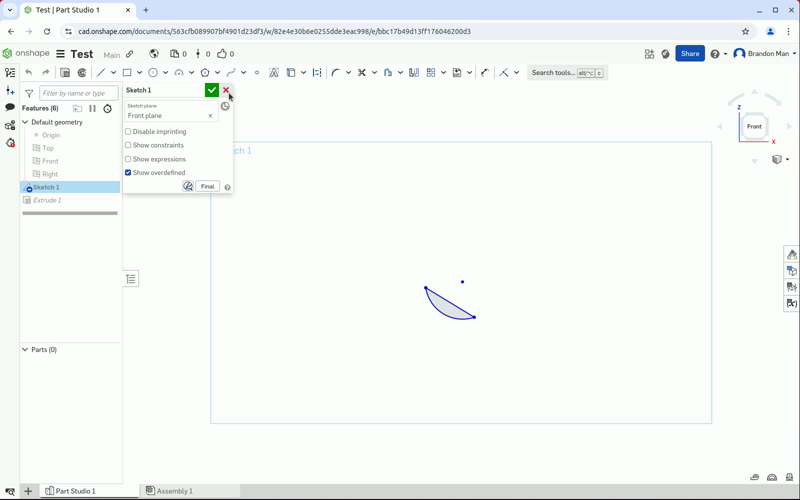
key(shift+s)
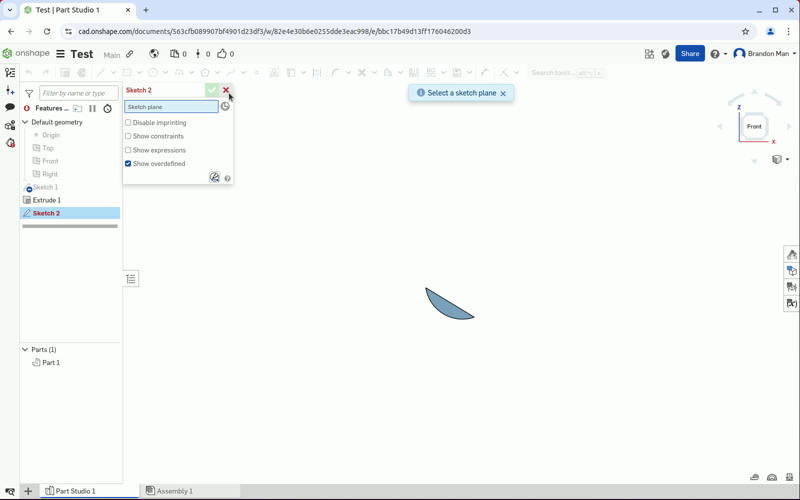
mouse_move(73, 163)
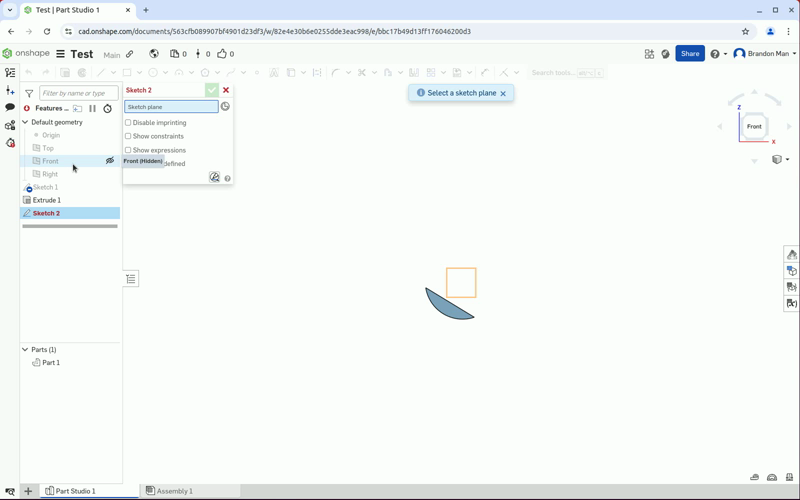
click(73, 163)
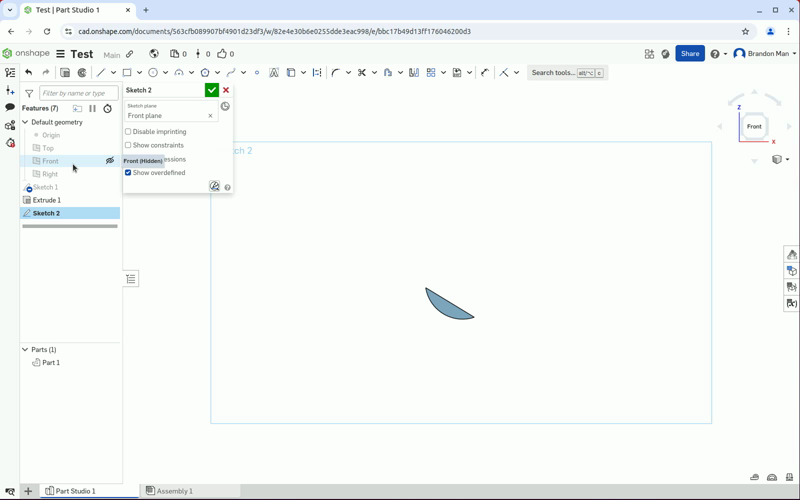
mouse_move(73, 352)
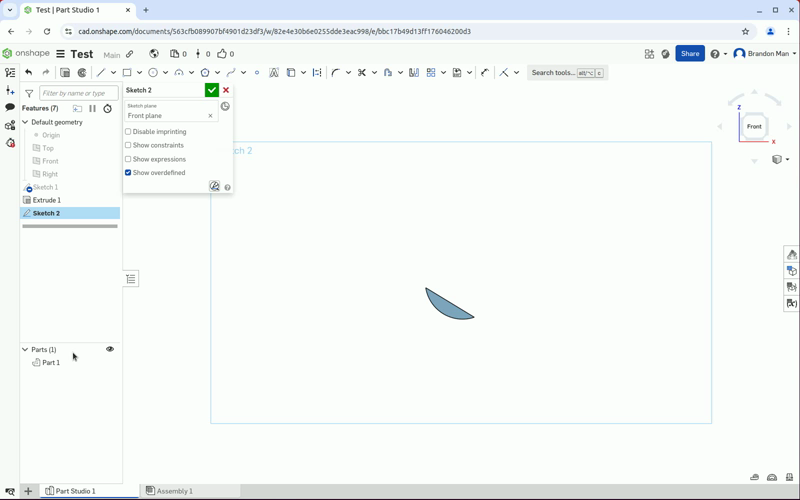
key(y)
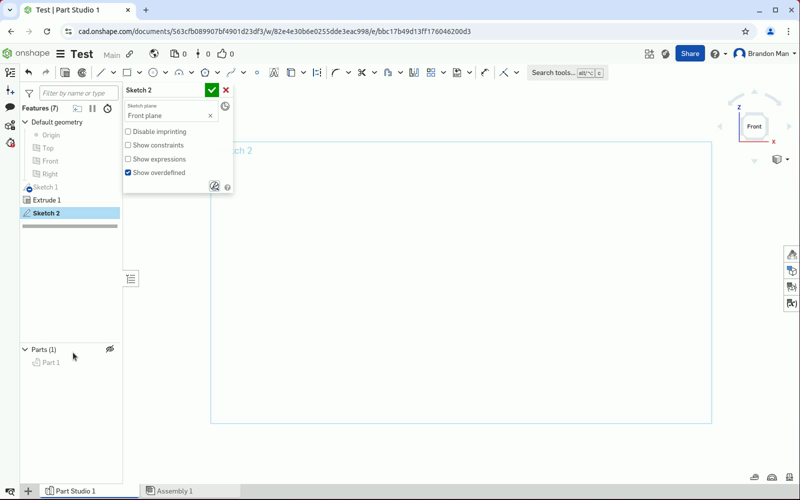
key(a)
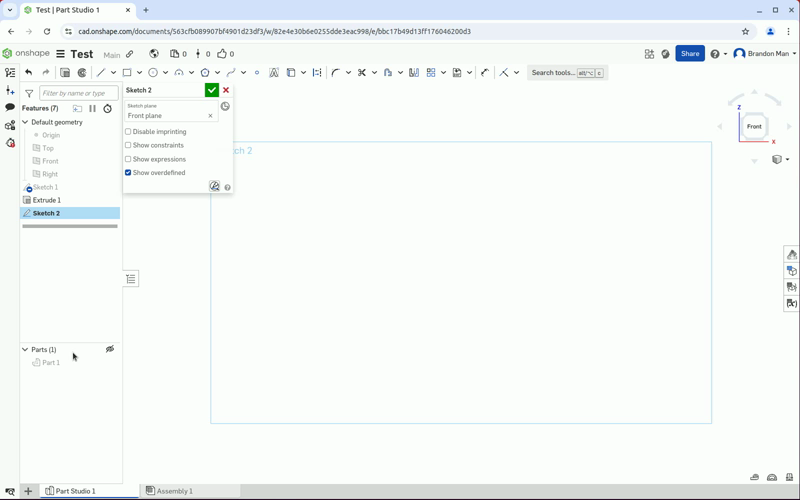
key_down(shift)
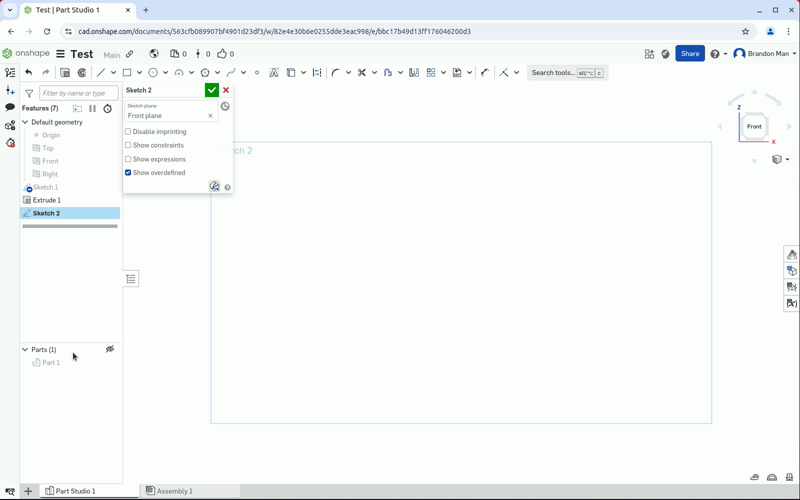
mouse_move(401, 279)
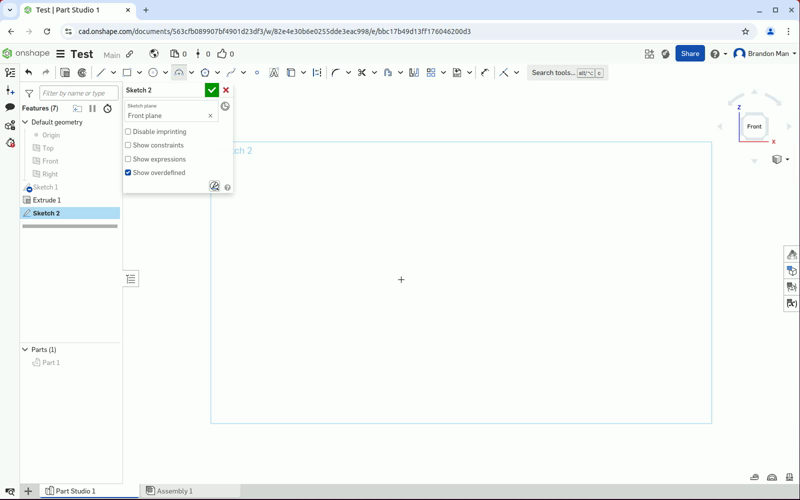
click(401, 279)
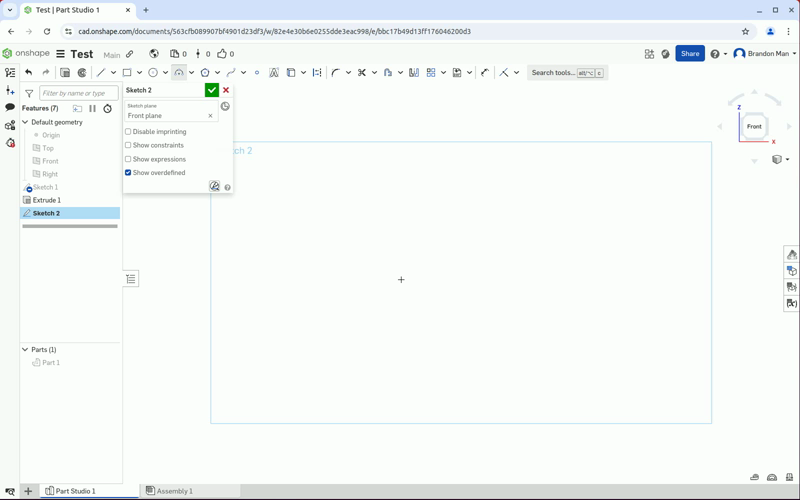
key_up(shift)
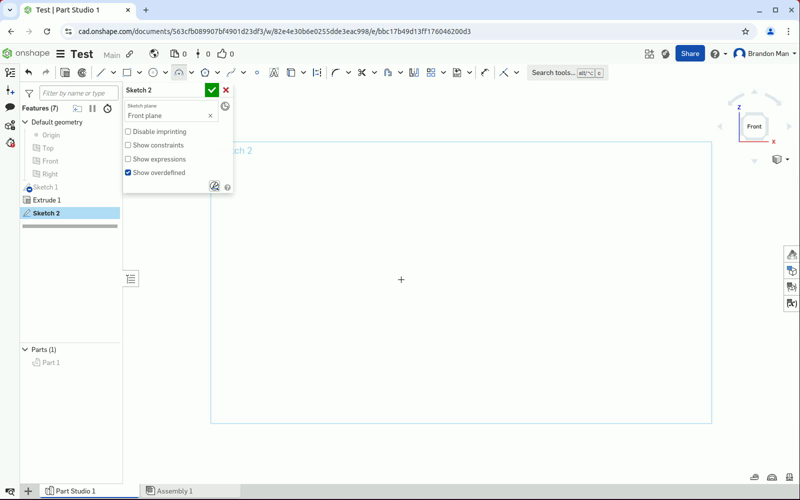
key_down(shift)
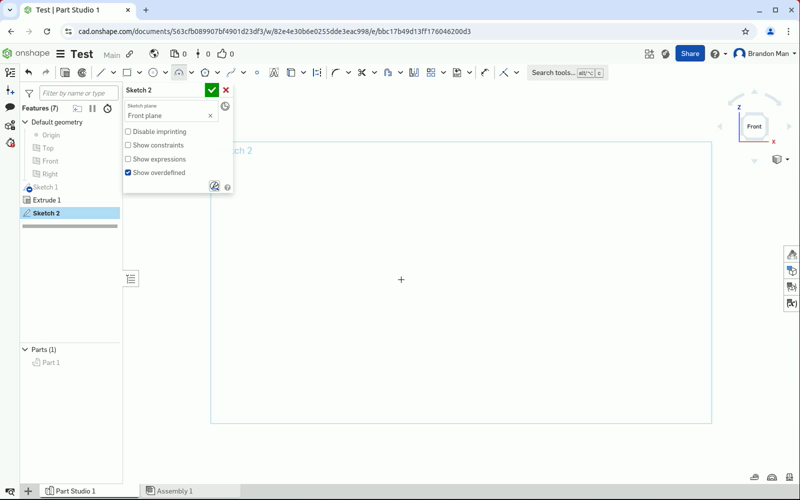
mouse_move(494, 348)
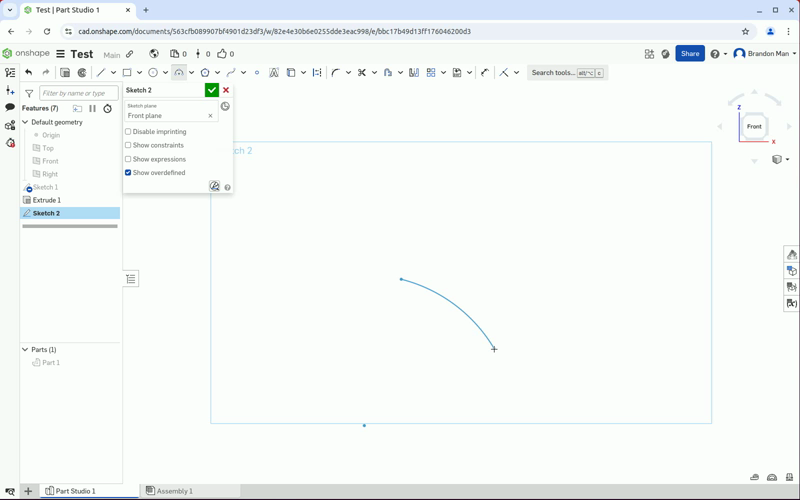
click(494, 348)
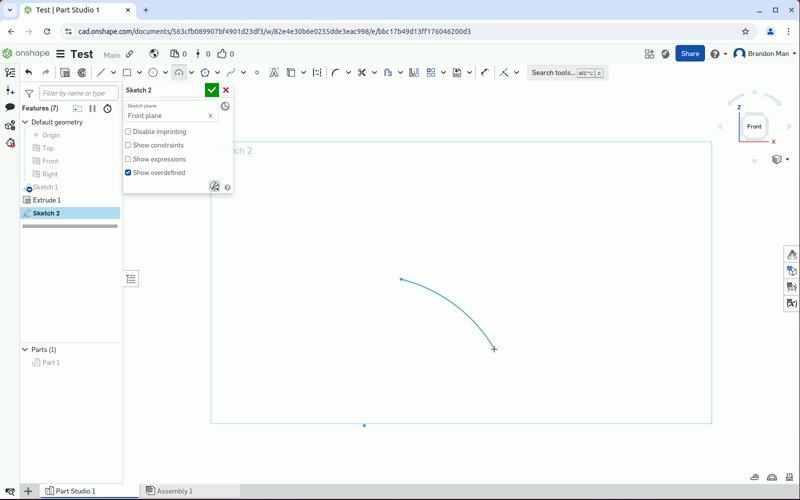
mouse_move(442, 321)
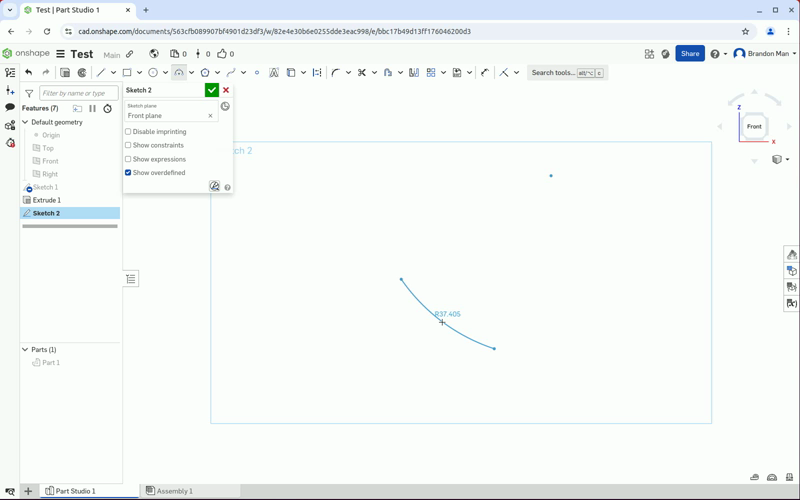
click(442, 321)
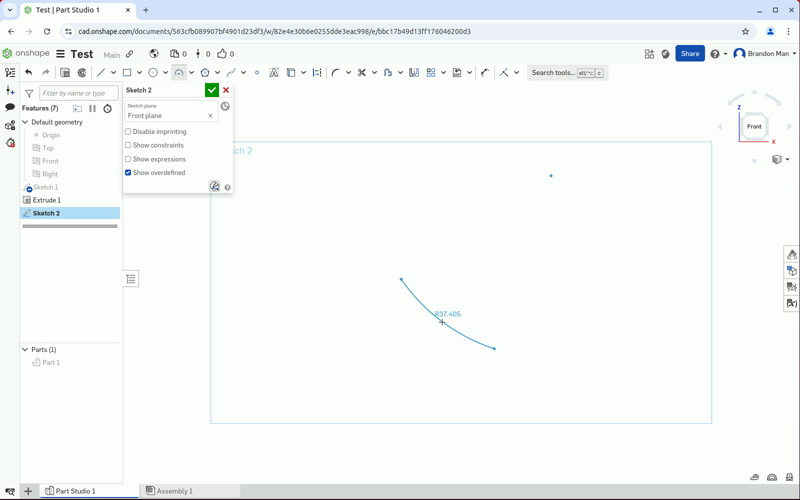
key_up(shift)
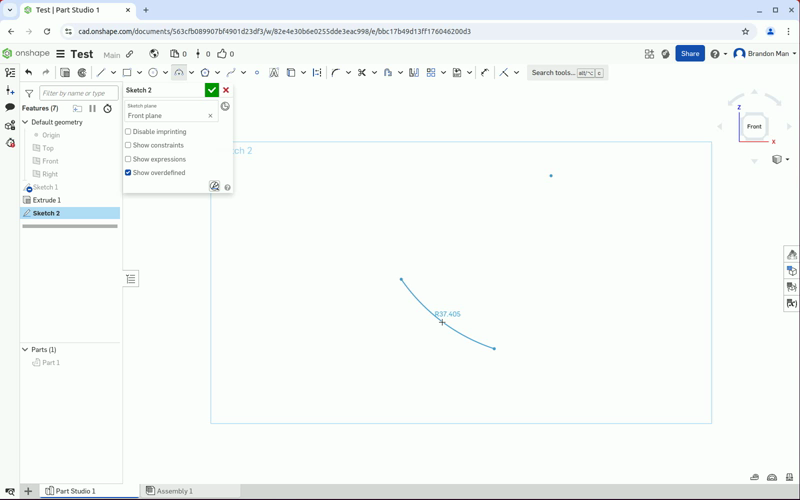
mouse_move(494, 348)
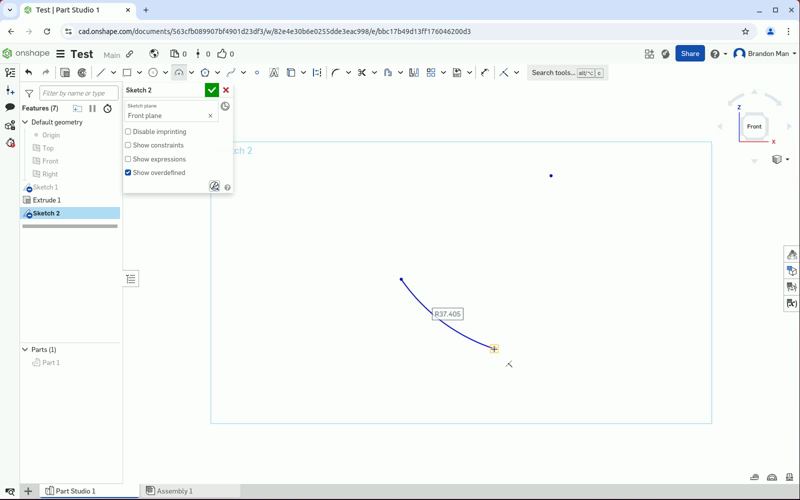
click(494, 348)
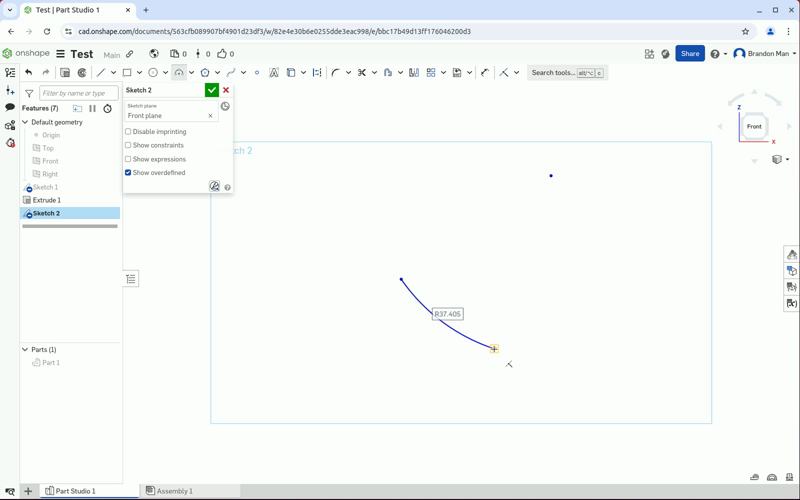
key_down(shift)
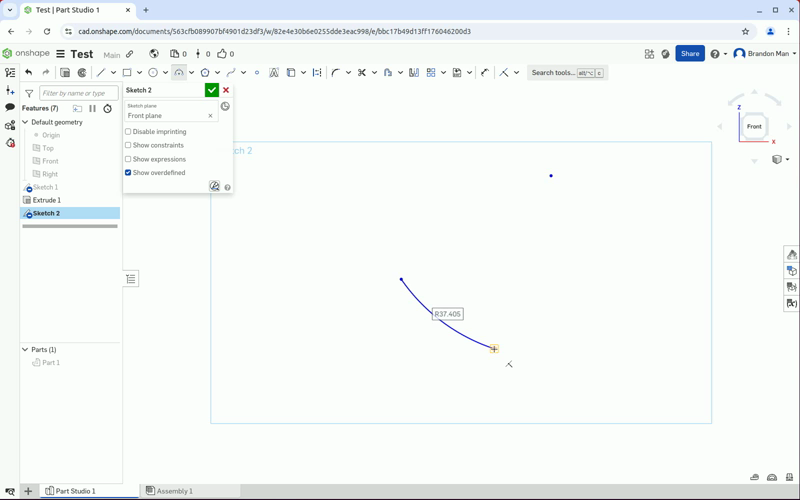
mouse_move(527, 292)
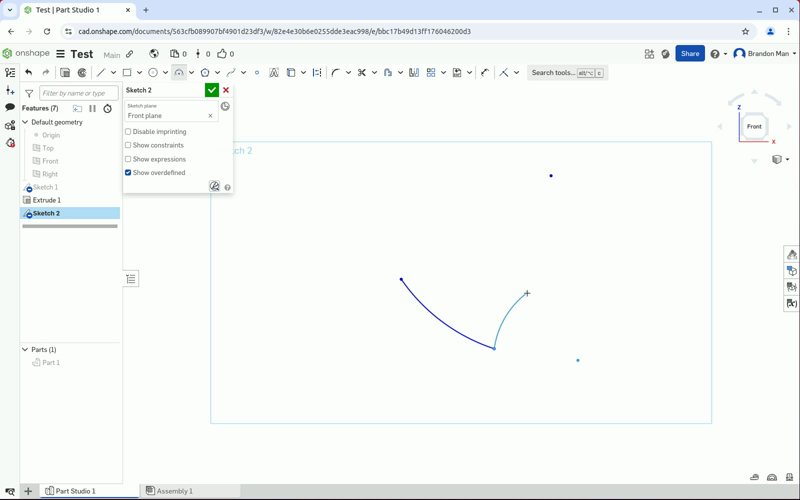
click(527, 292)
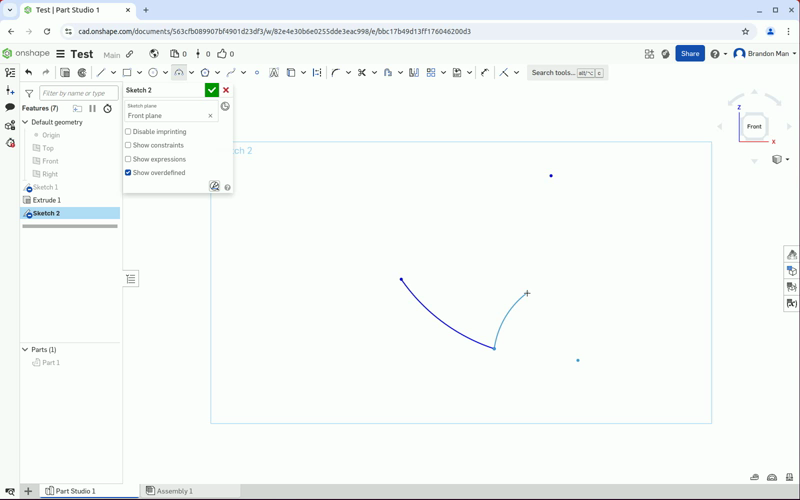
mouse_move(489, 308)
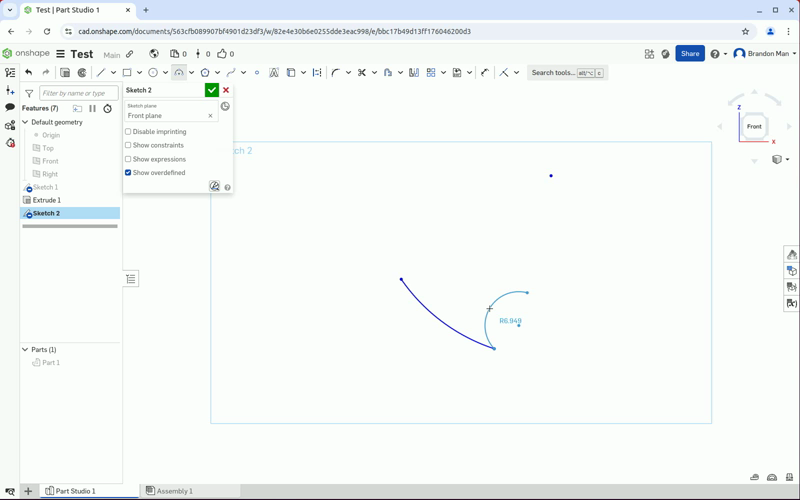
click(489, 308)
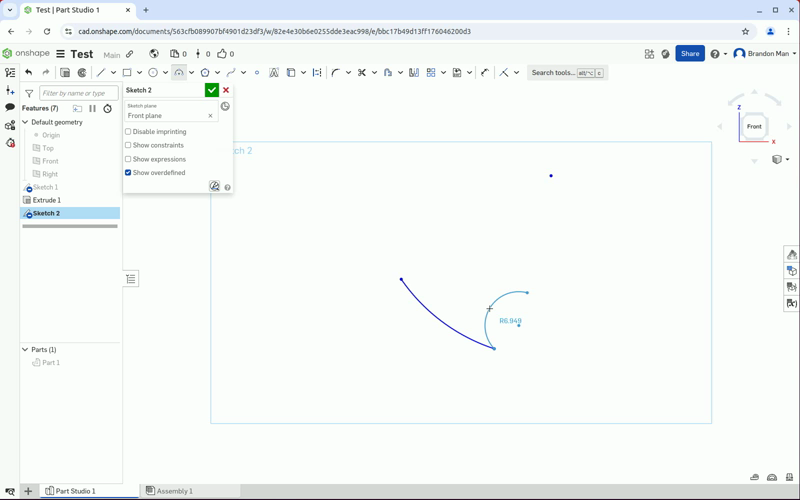
key_up(shift)
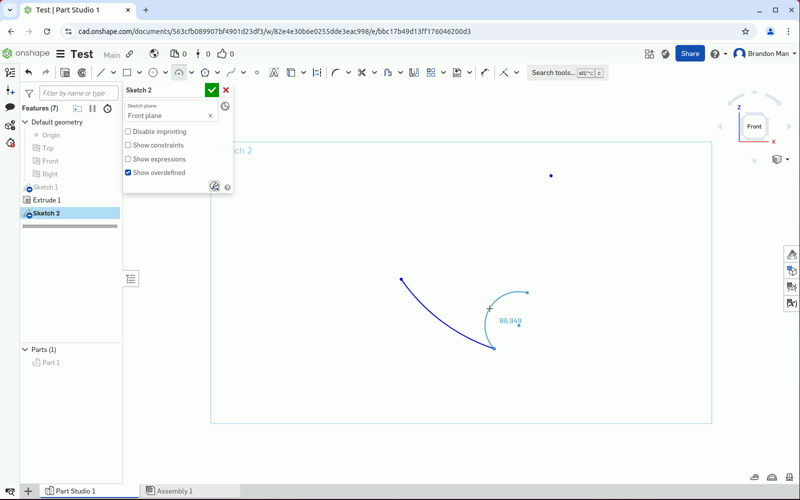
mouse_move(527, 292)
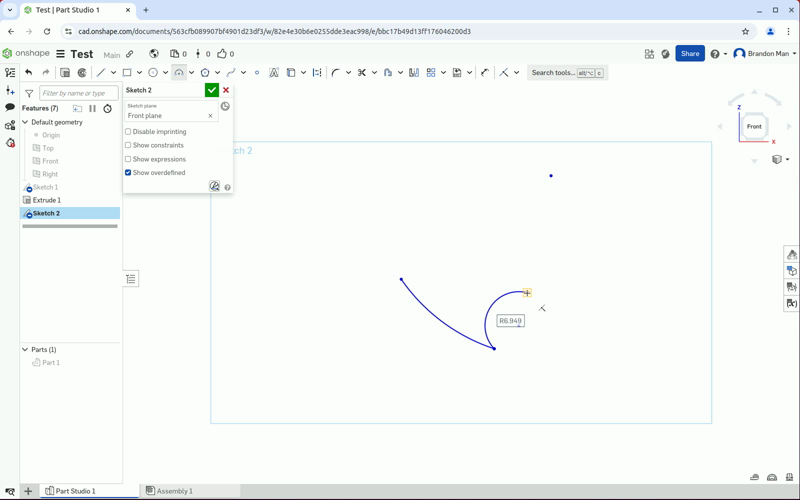
click(527, 292)
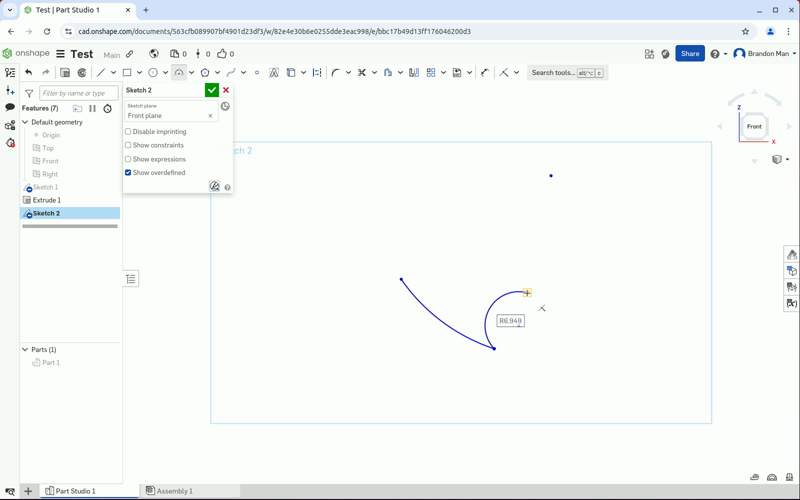
key_down(shift)
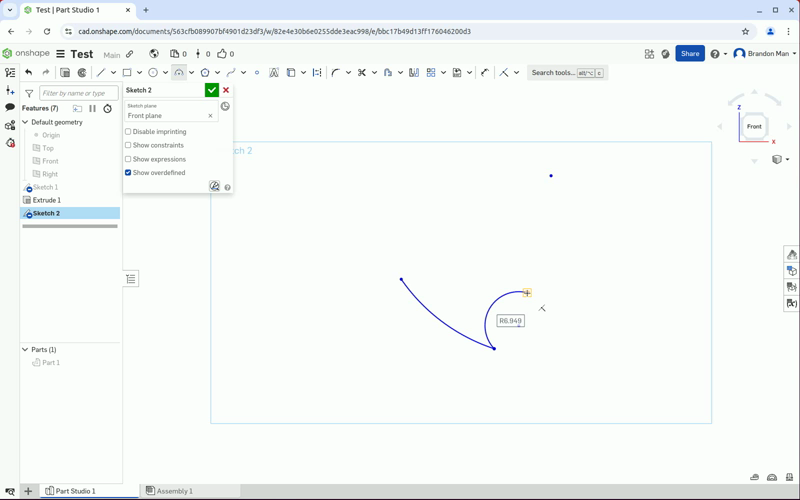
mouse_move(425, 240)
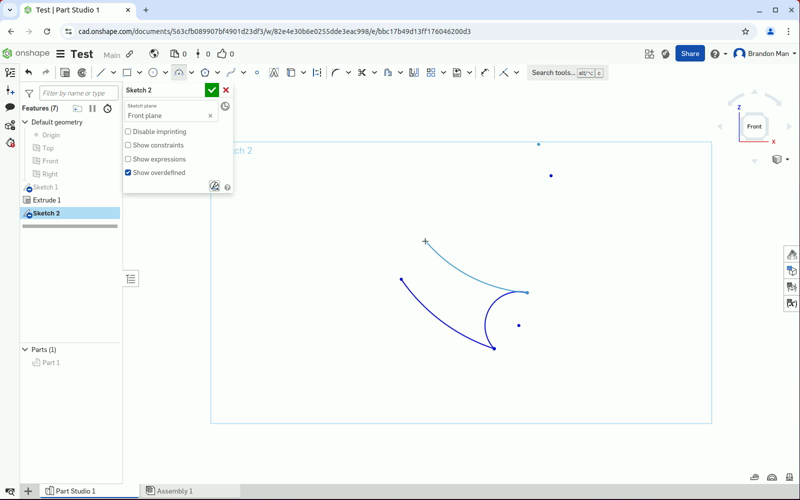
click(425, 240)
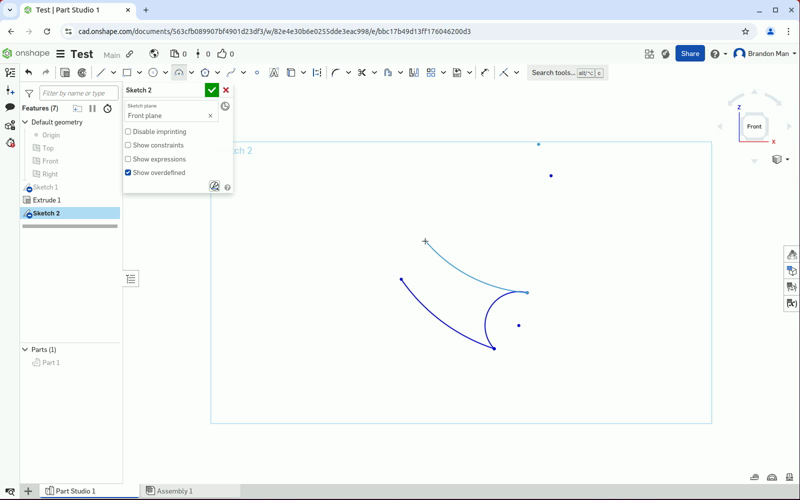
mouse_move(485, 248)
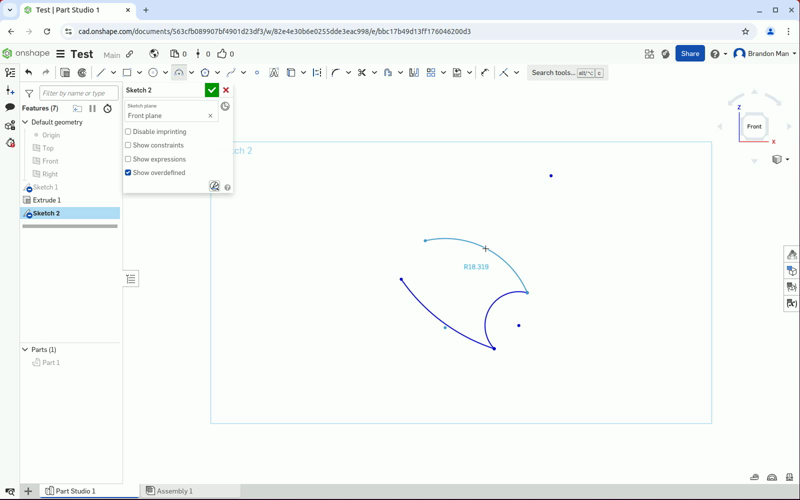
click(485, 248)
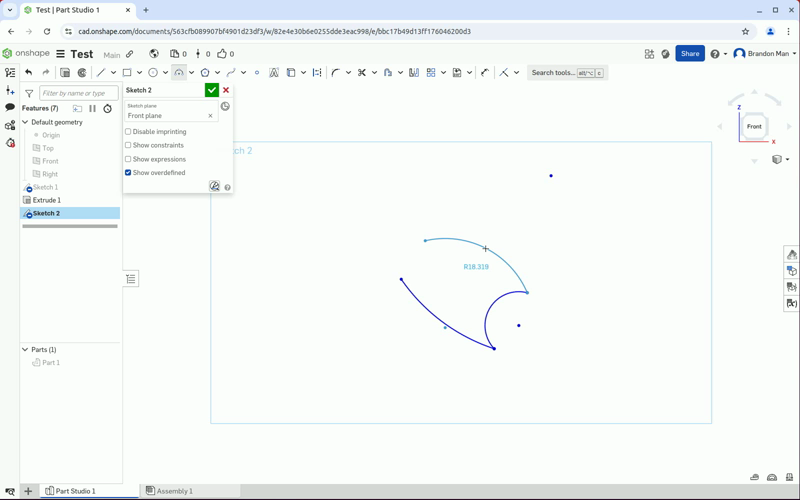
key_up(shift)
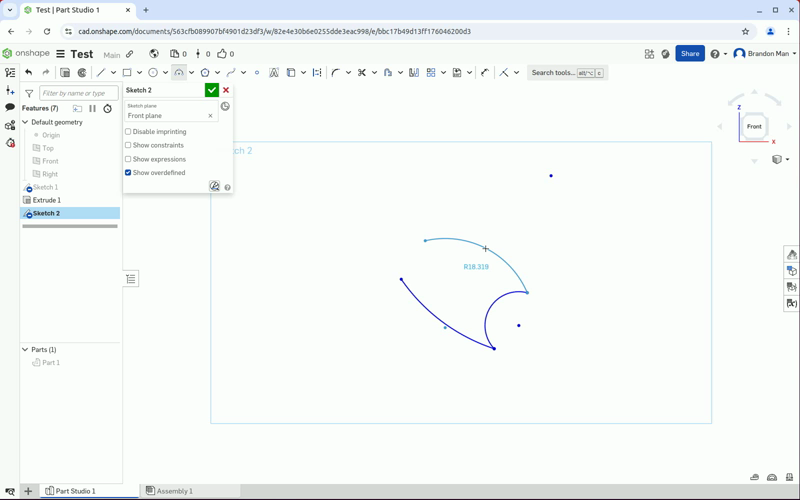
mouse_move(425, 240)
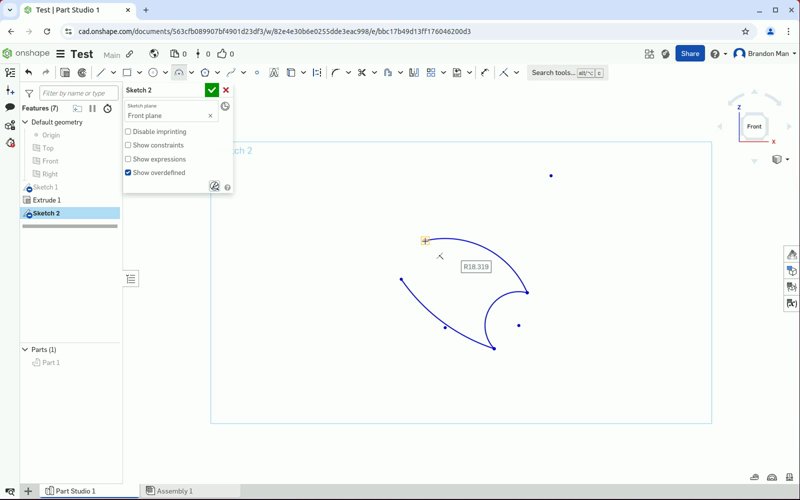
click(425, 240)
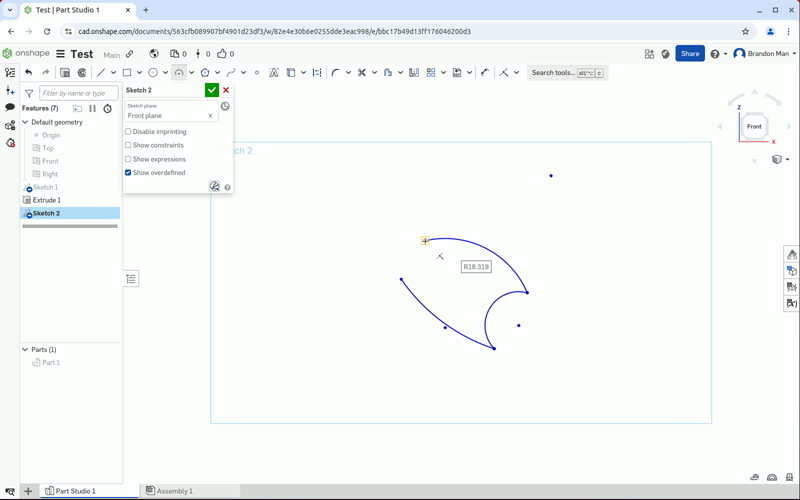
mouse_move(401, 279)
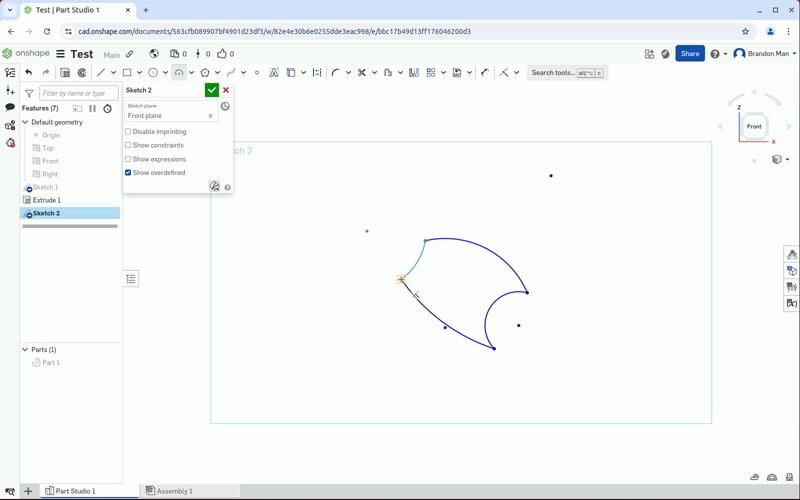
click(401, 279)
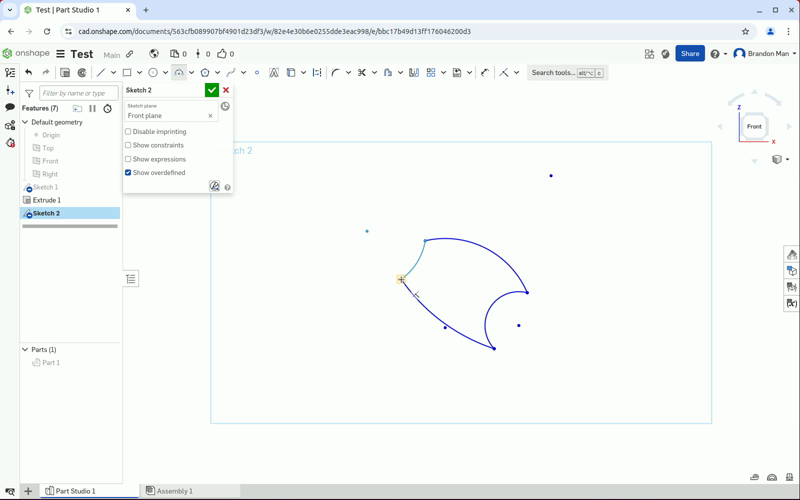
key_down(shift)
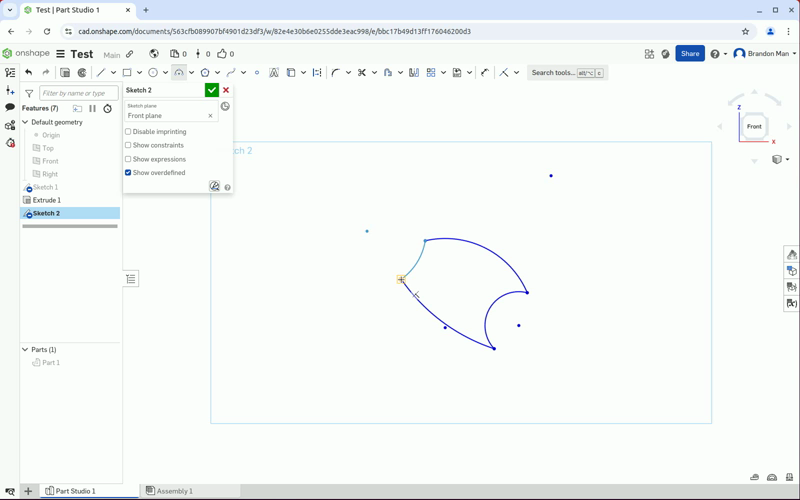
mouse_move(420, 264)
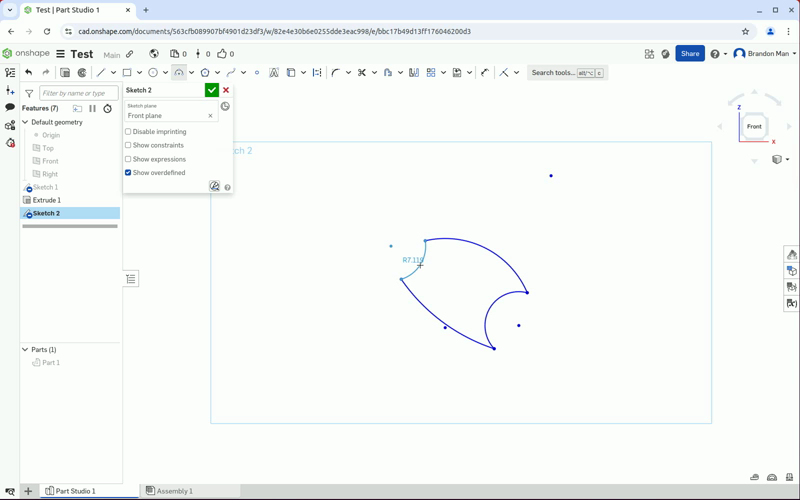
click(420, 264)
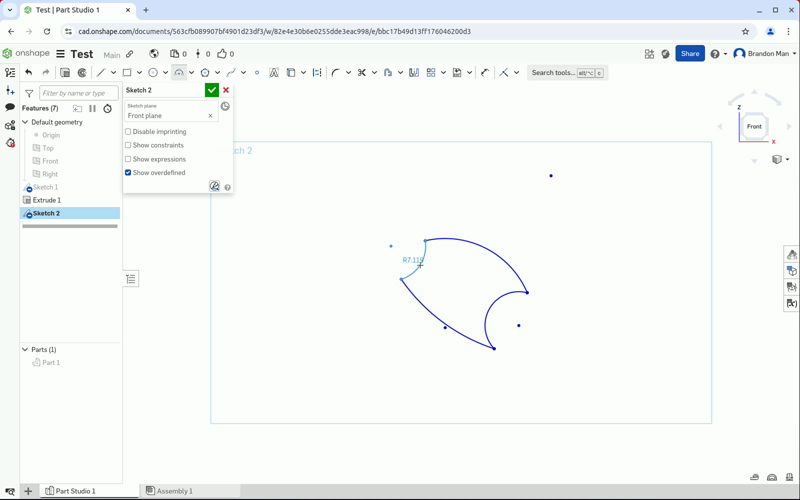
key_up(shift)
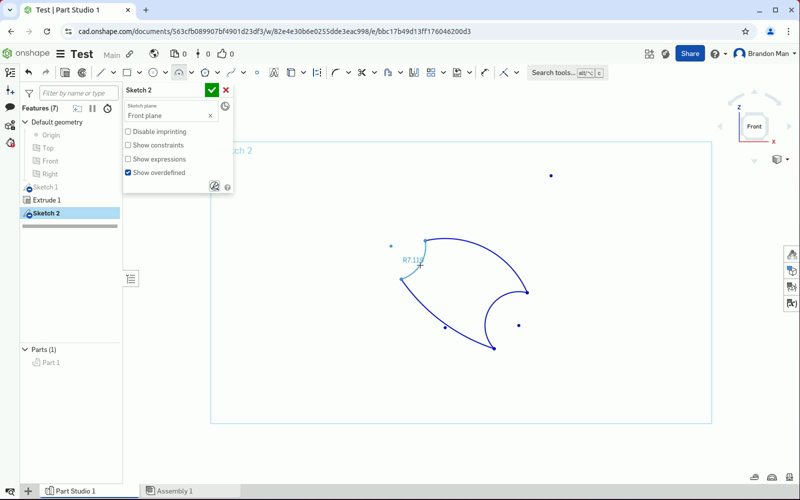
key(esc)
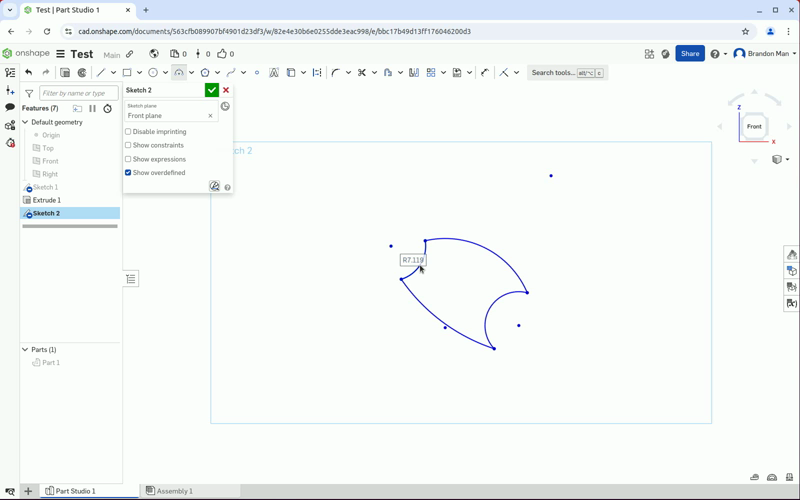
key(c)
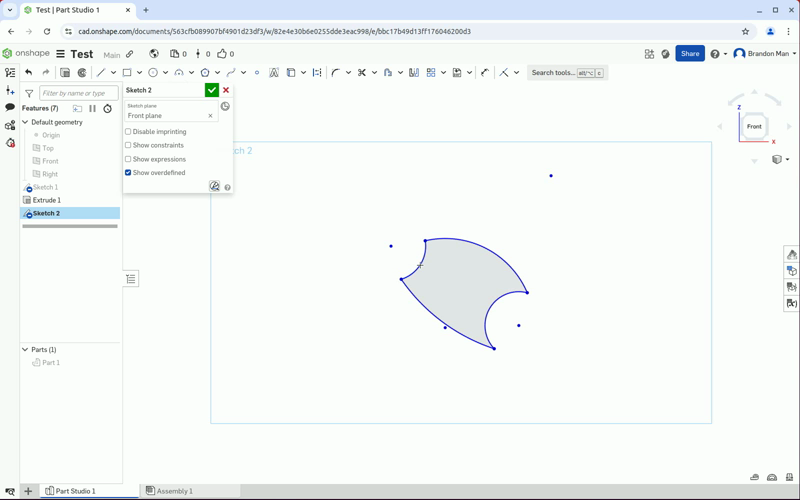
key_down(shift)
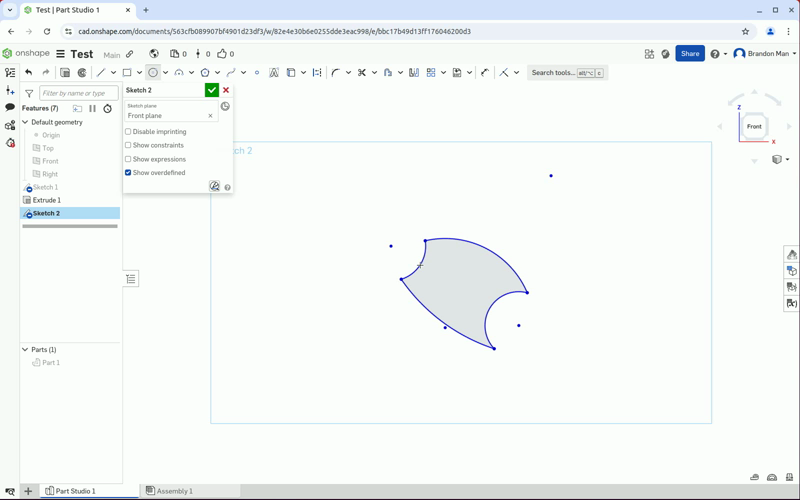
mouse_move(461, 282)
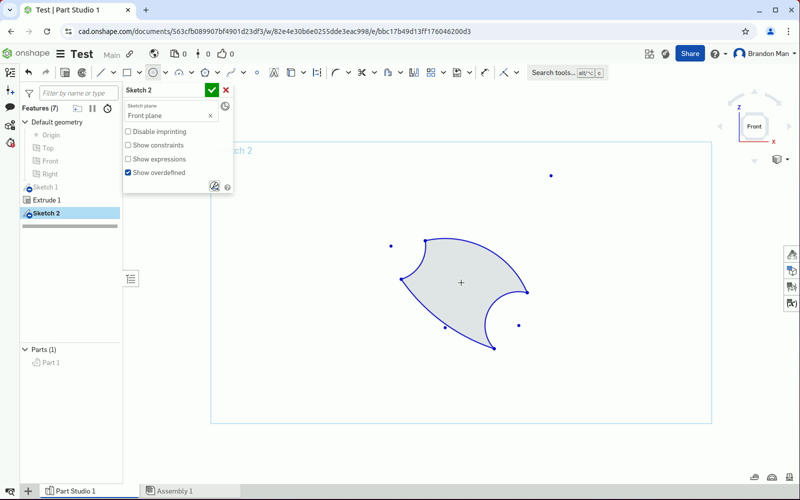
click(461, 282)
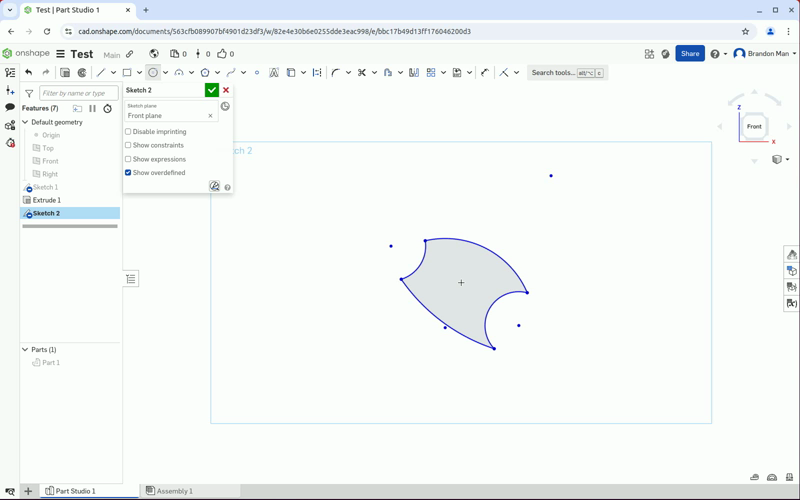
key_up(shift)
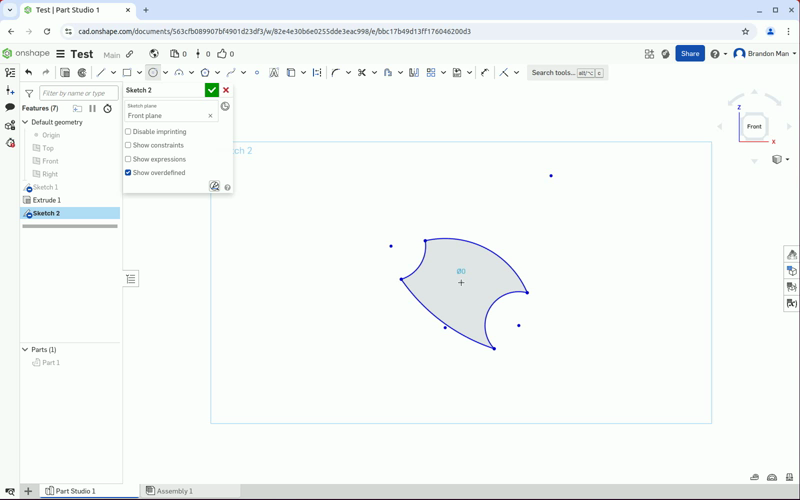
mouse_move(495, 282)
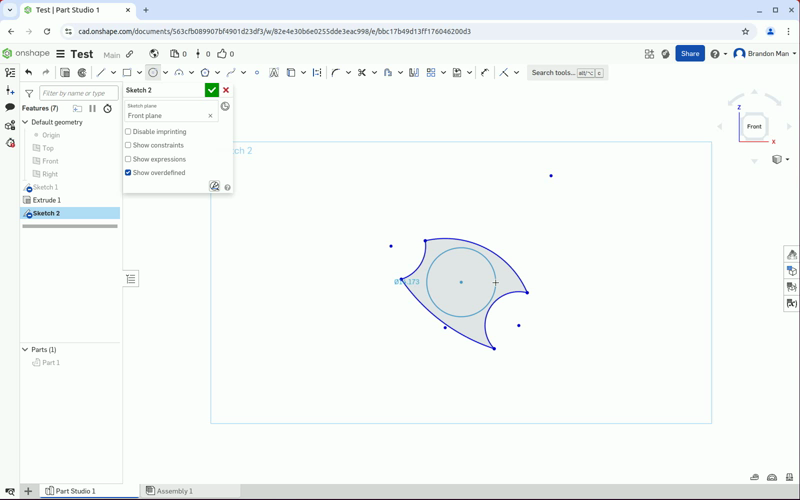
click(495, 282)
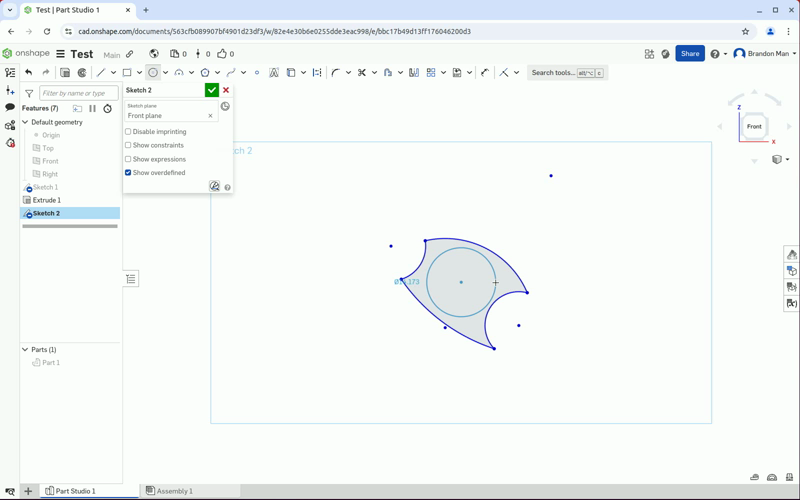
key(esc)
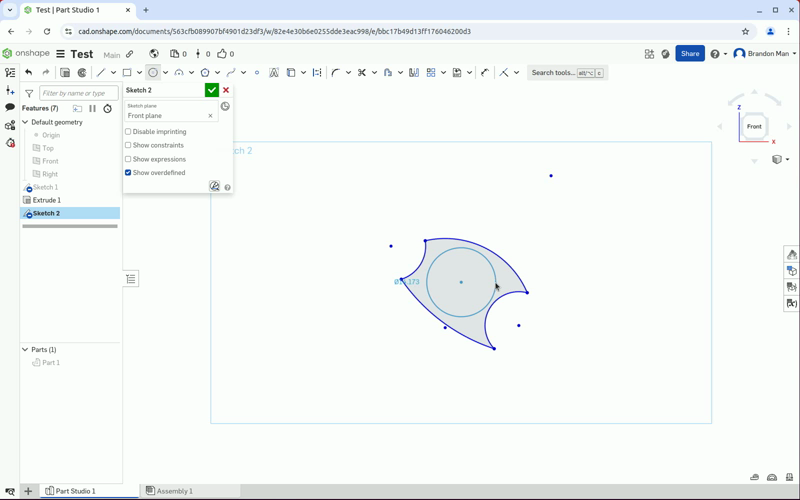
mouse_move(438, 311)
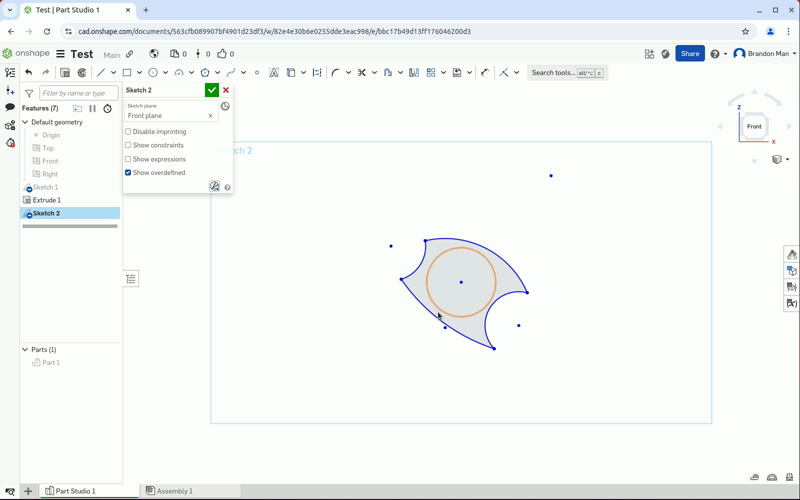
click(438, 311)
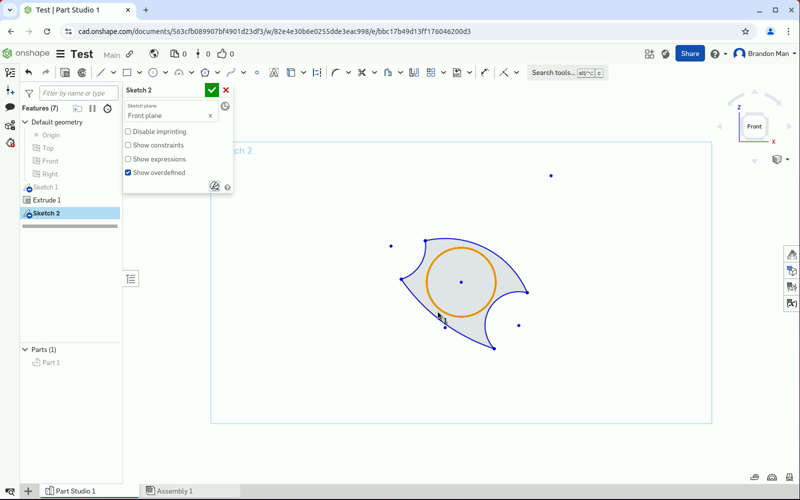
mouse_move(73, 352)
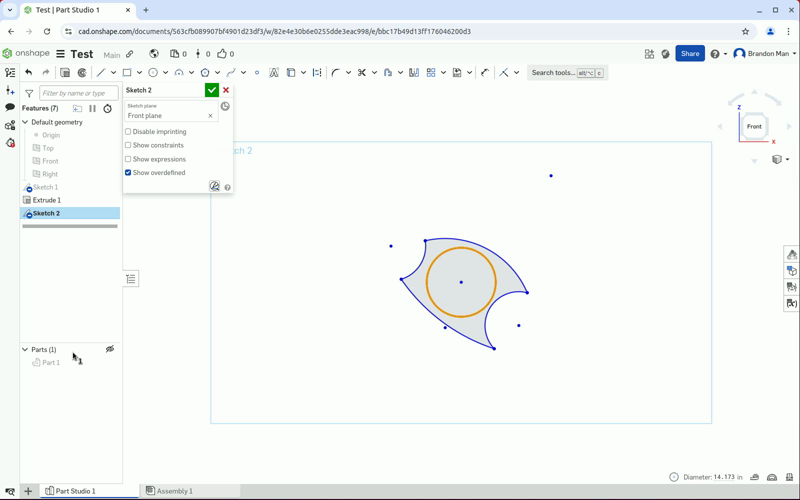
key(shift+y)
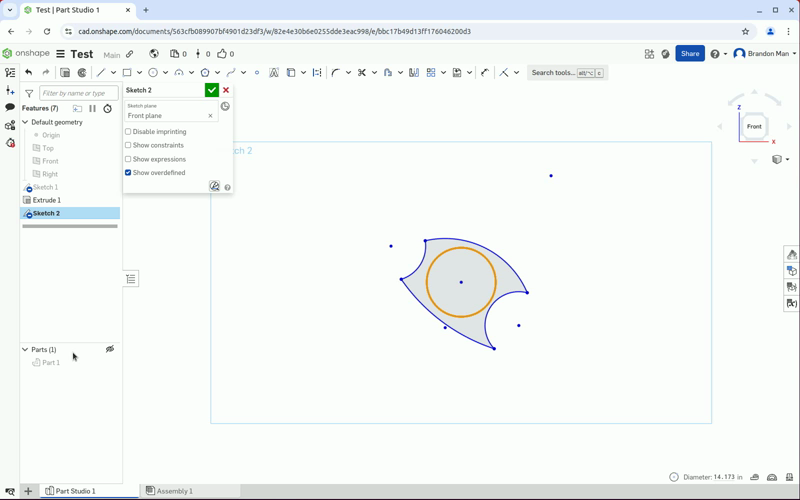
key(shift+e)
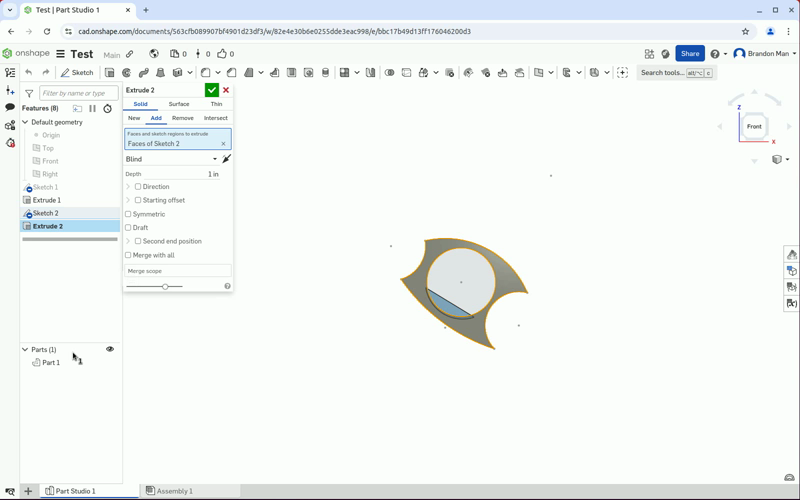
mouse_move(143, 106)
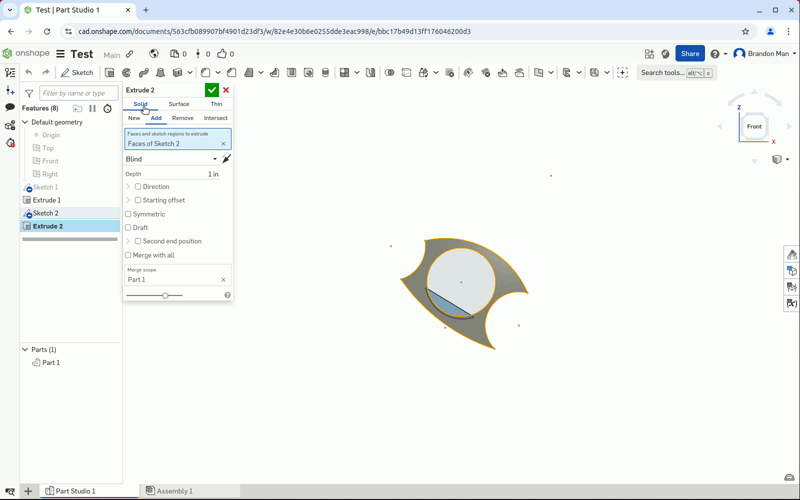
click(143, 106)
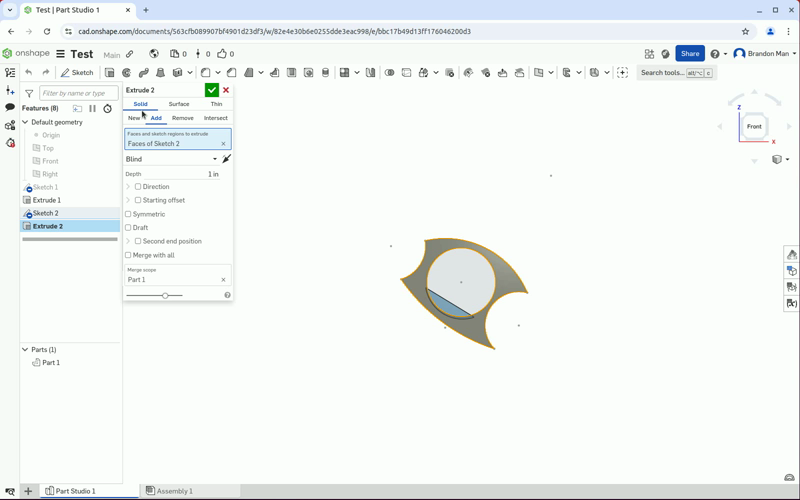
mouse_move(137, 120)
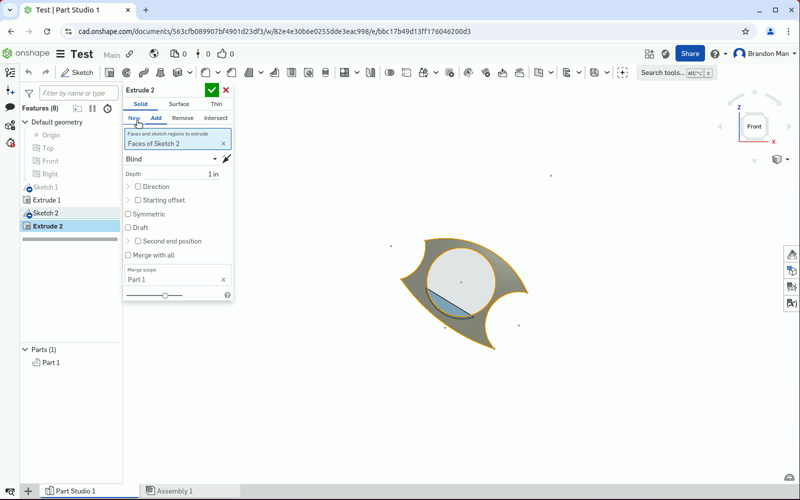
click(137, 120)
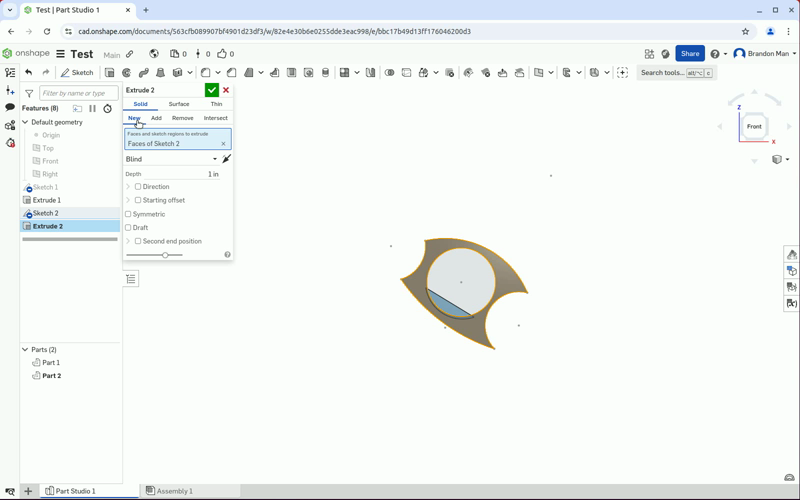
key(tab, 4)
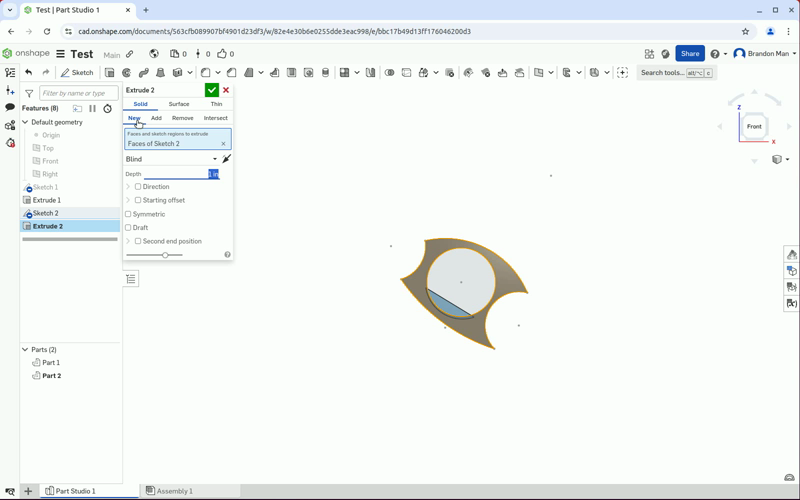
text(6.258)
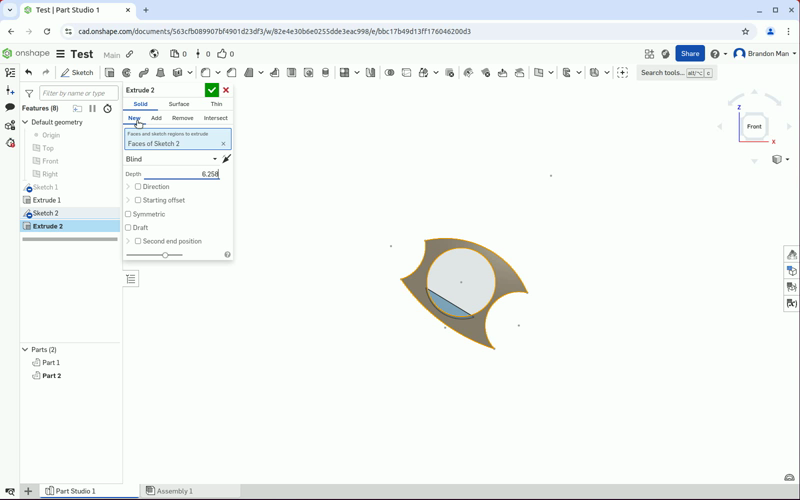
key(enter)
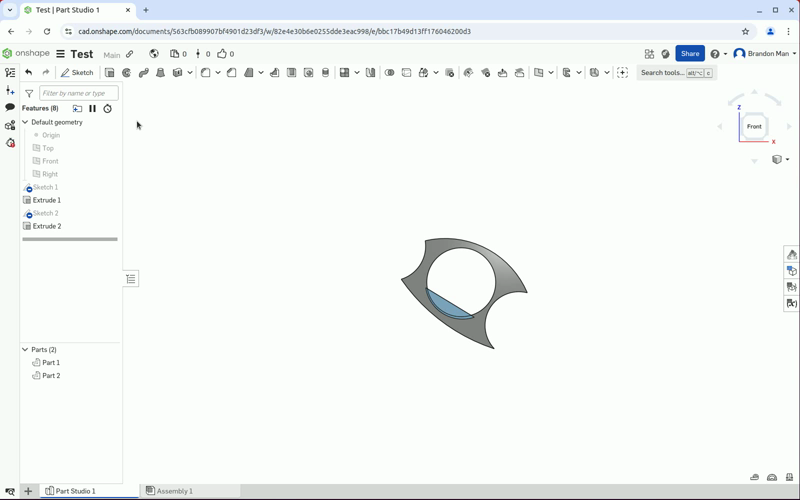
key(shift+h)
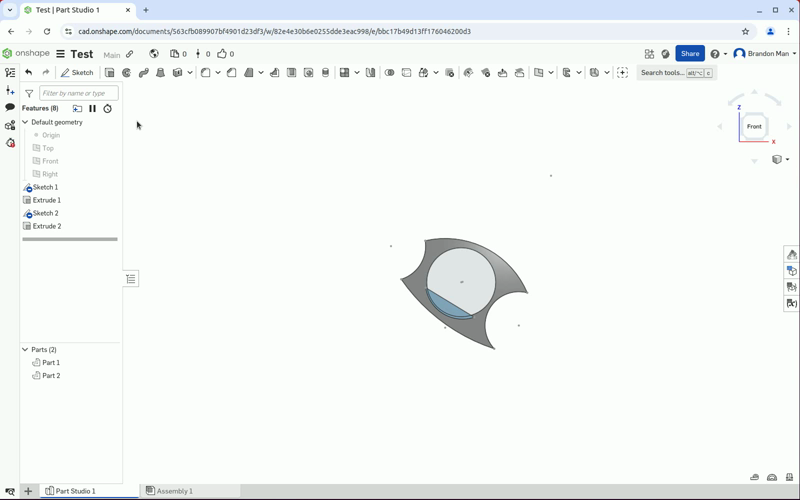
key(shift+h)
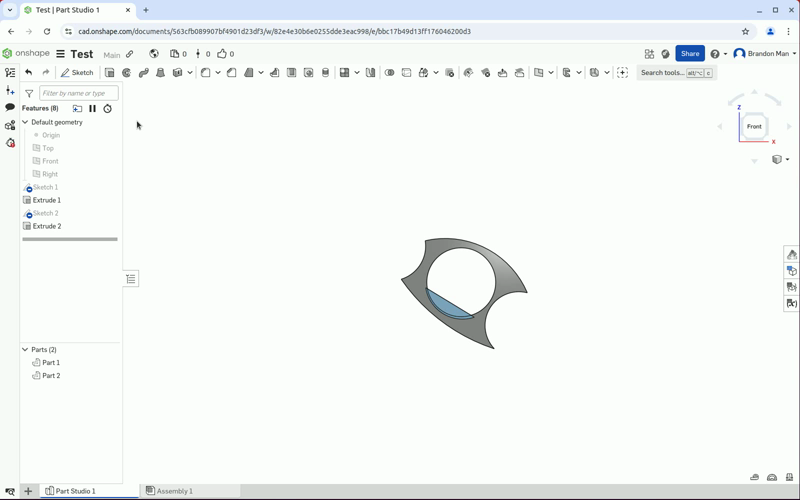
mouse_move(73, 189)
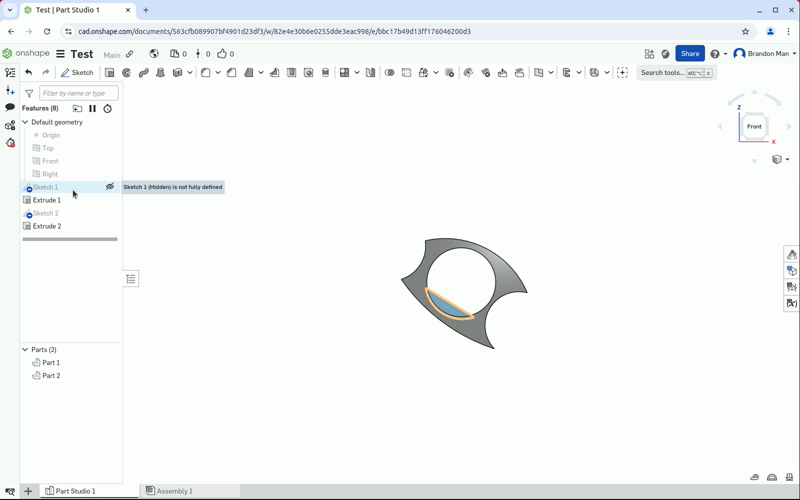
click(73, 189)
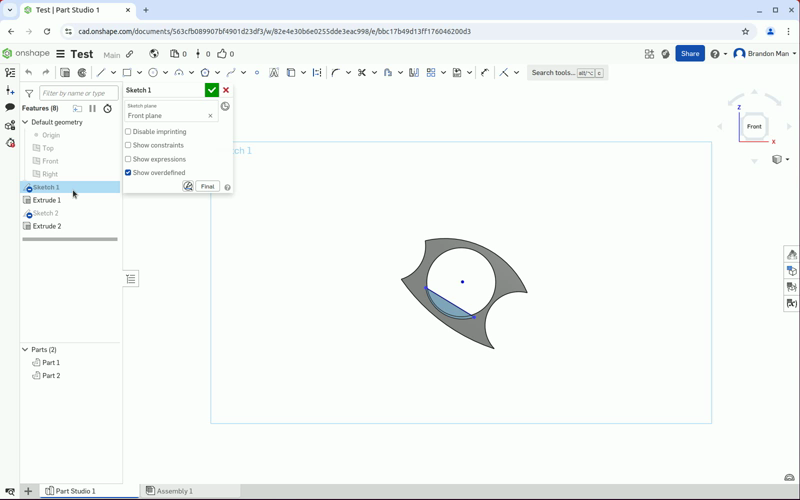
mouse_move(229, 92)
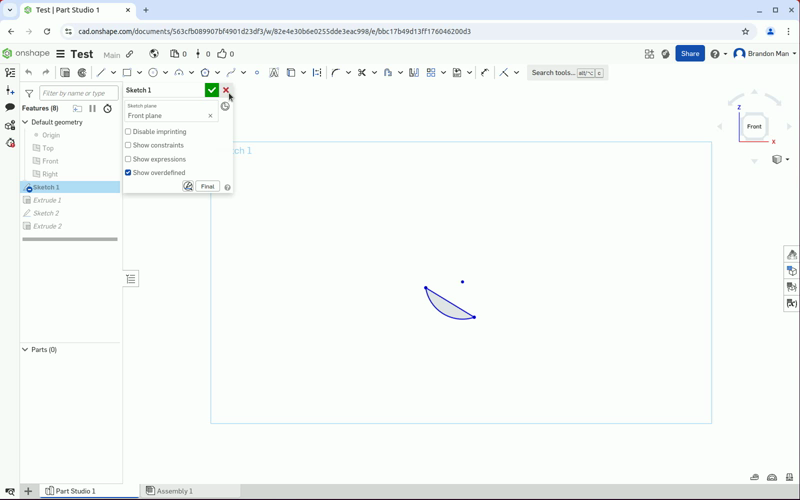
click(229, 92)
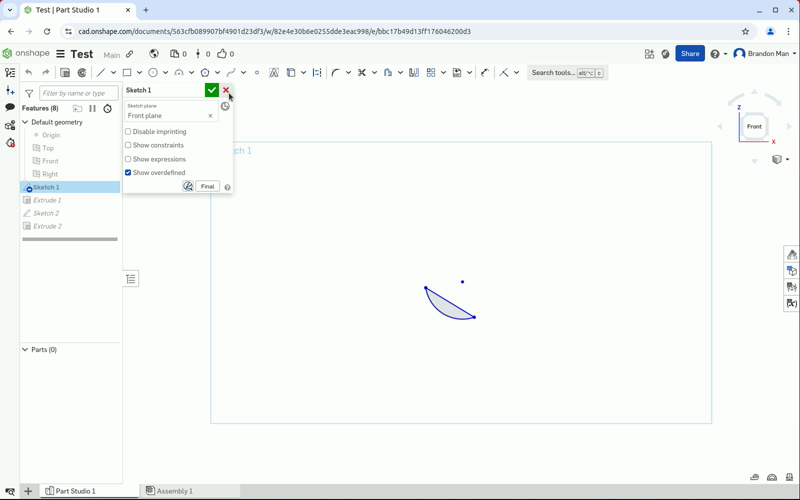
key(shift+s)
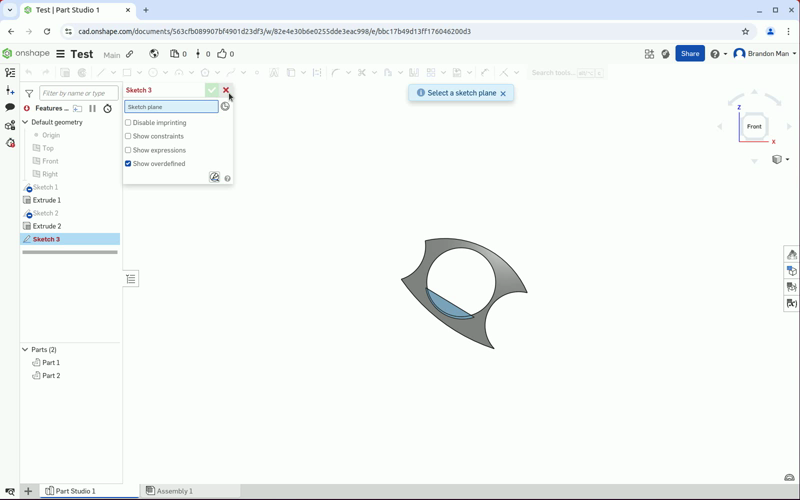
mouse_move(73, 163)
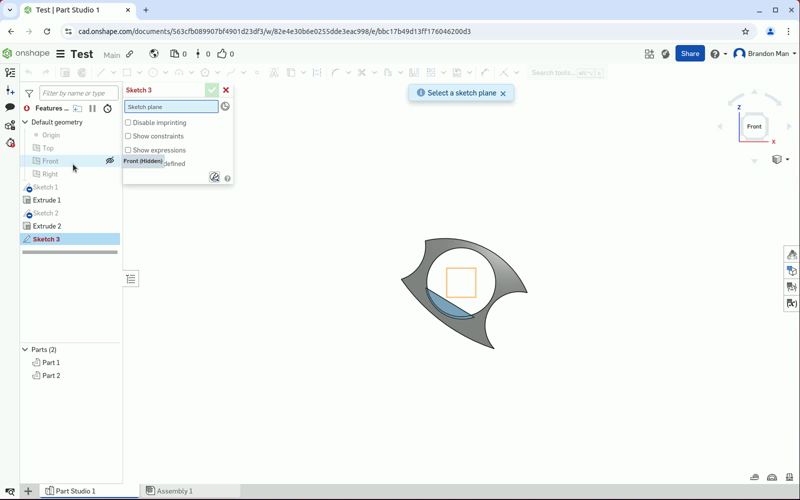
click(73, 163)
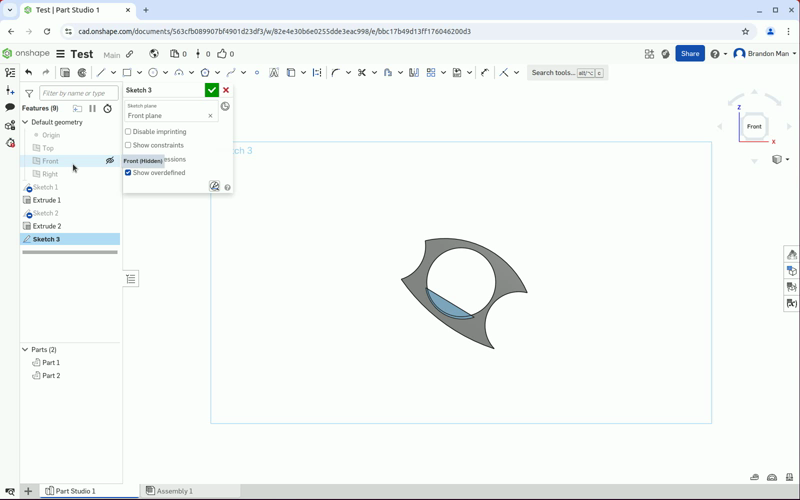
mouse_move(73, 352)
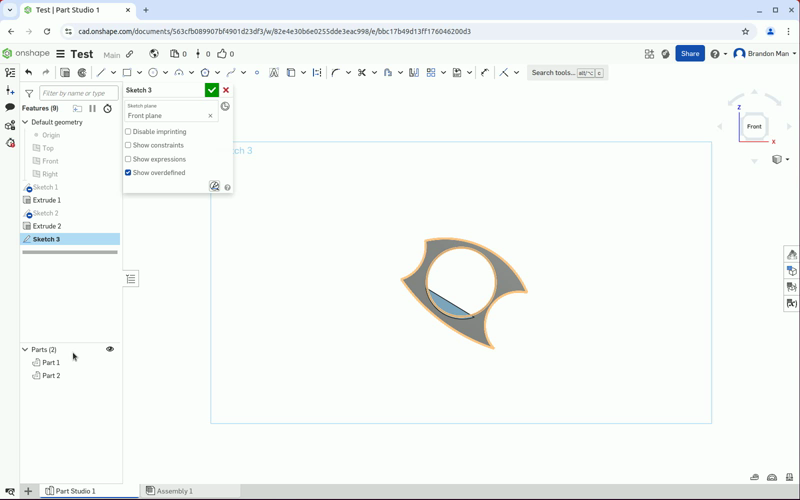
key(y)
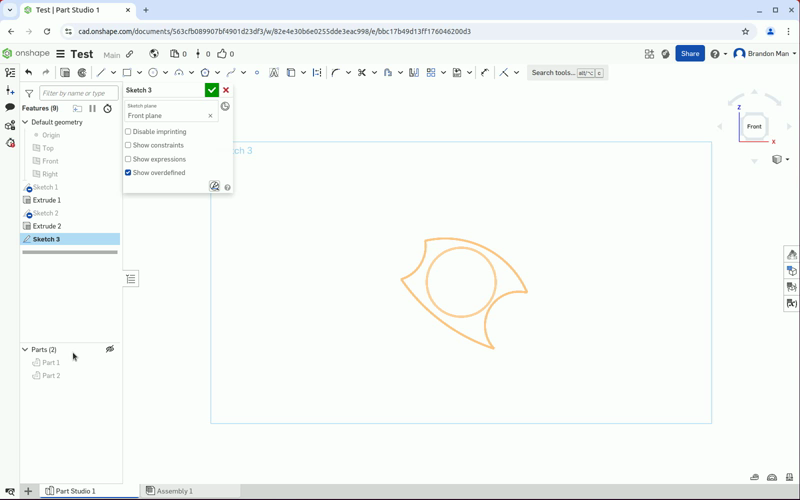
key(c)
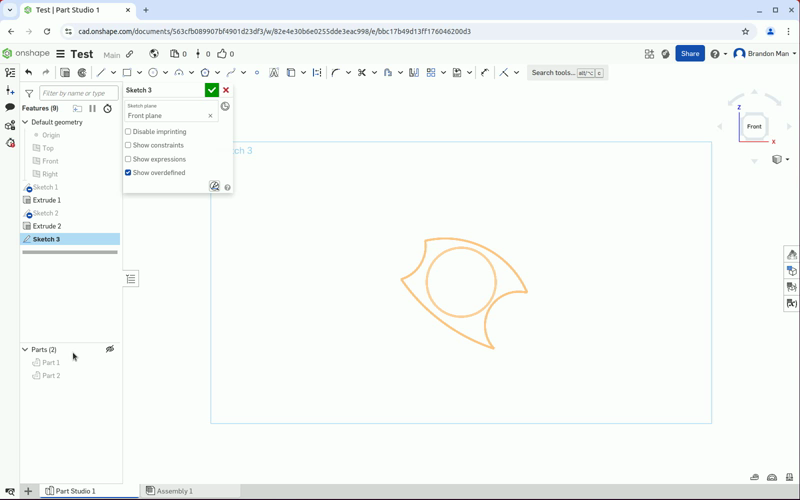
key_down(shift)
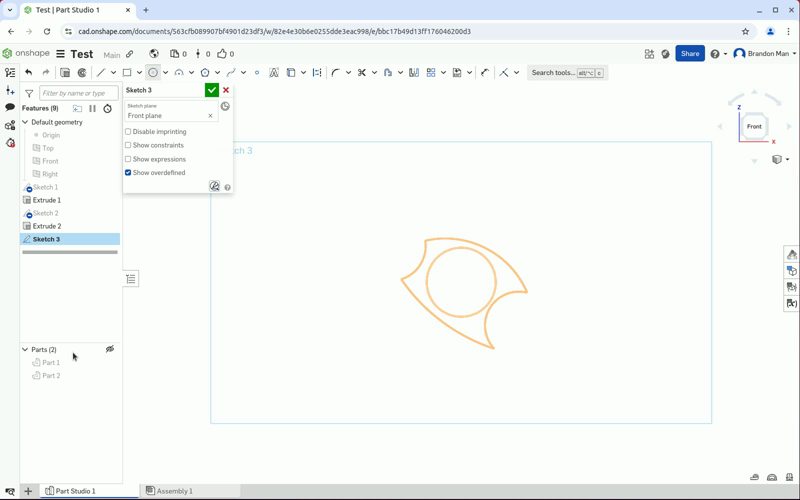
mouse_move(519, 326)
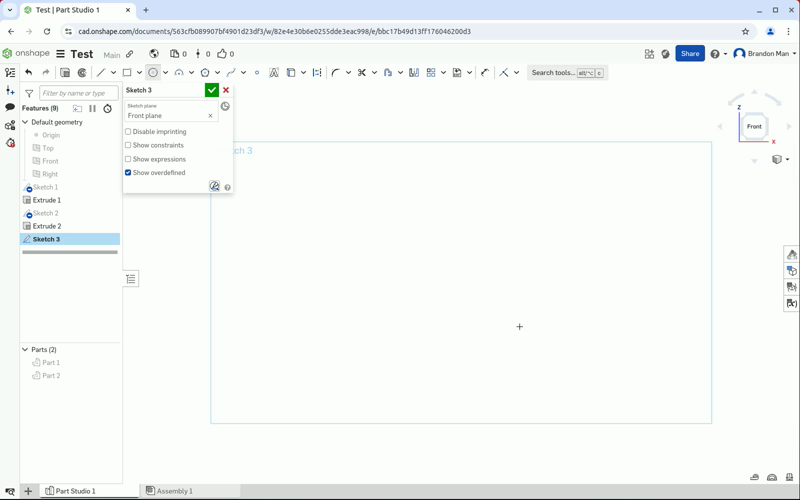
click(519, 326)
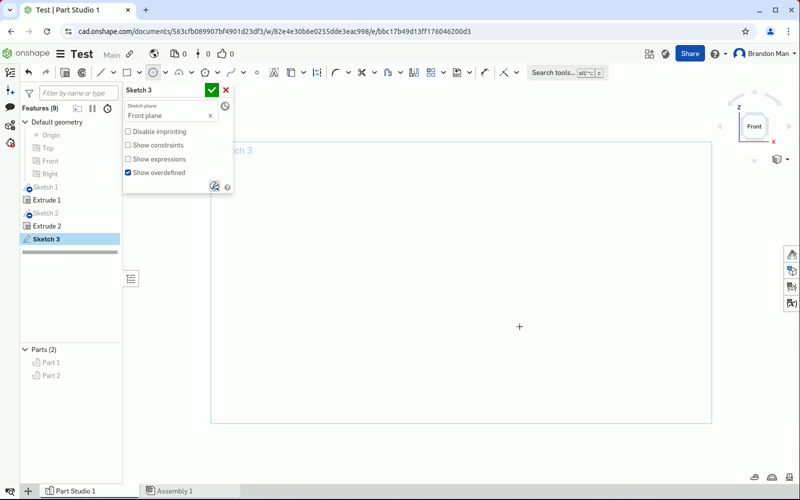
key_up(shift)
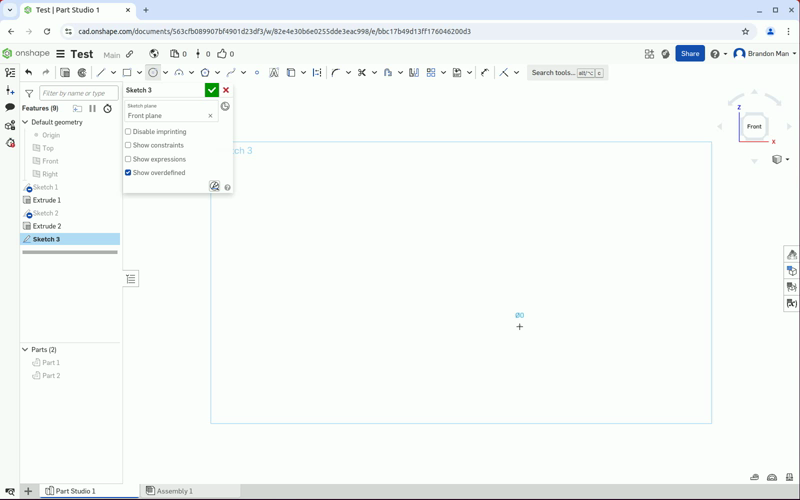
mouse_move(553, 326)
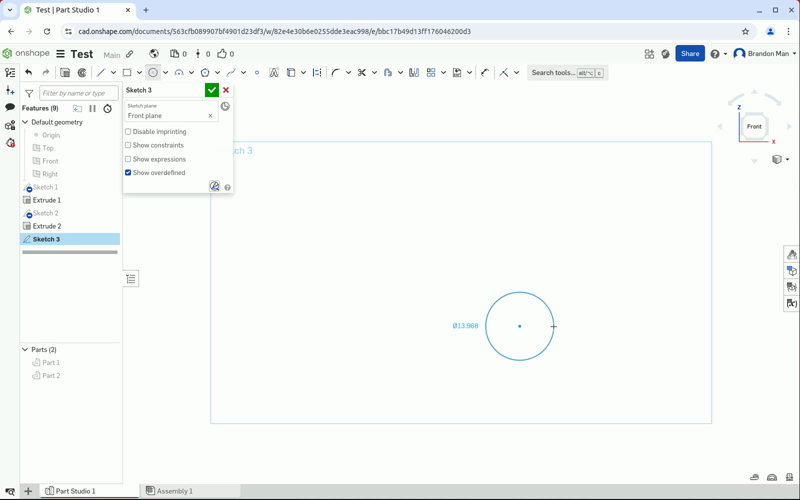
click(553, 326)
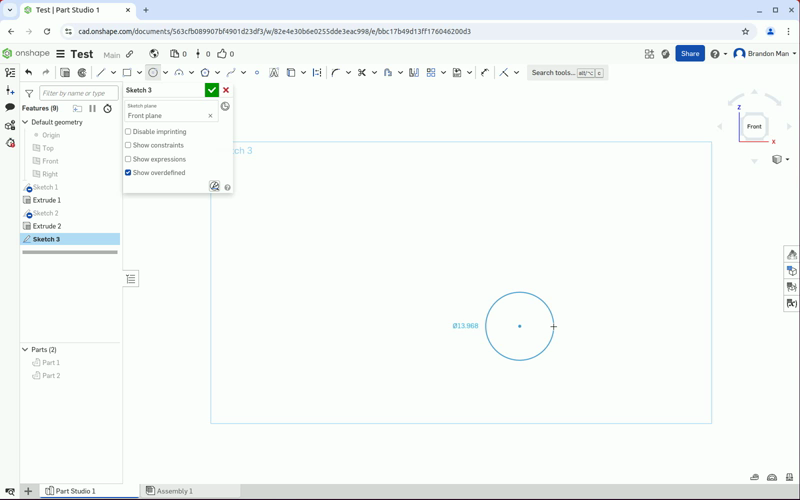
key(esc)
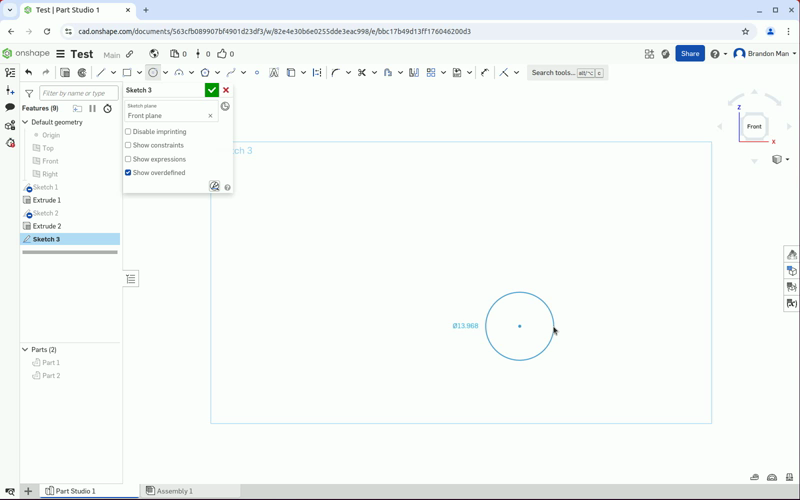
key(c)
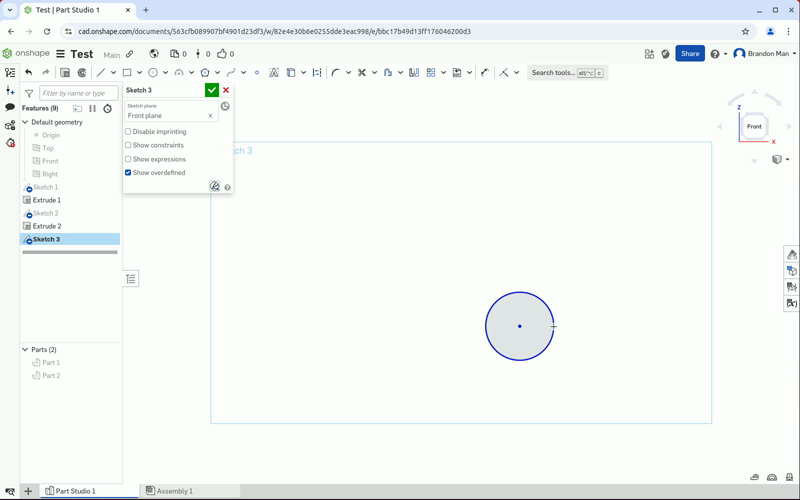
key_down(shift)
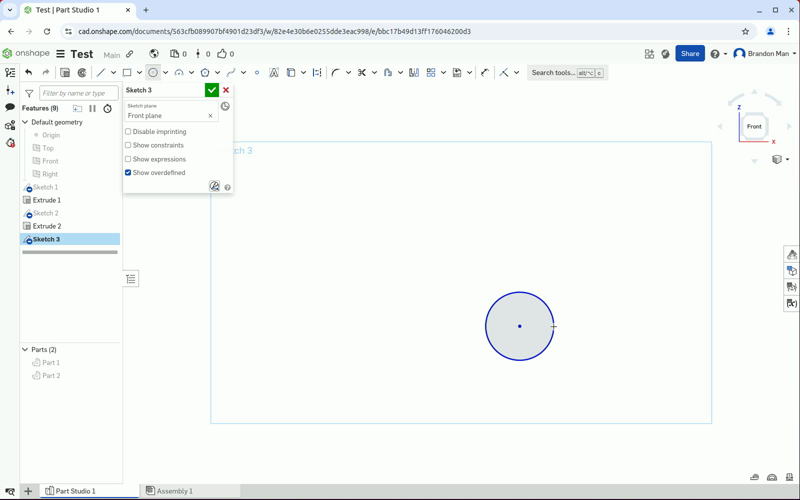
mouse_move(519, 326)
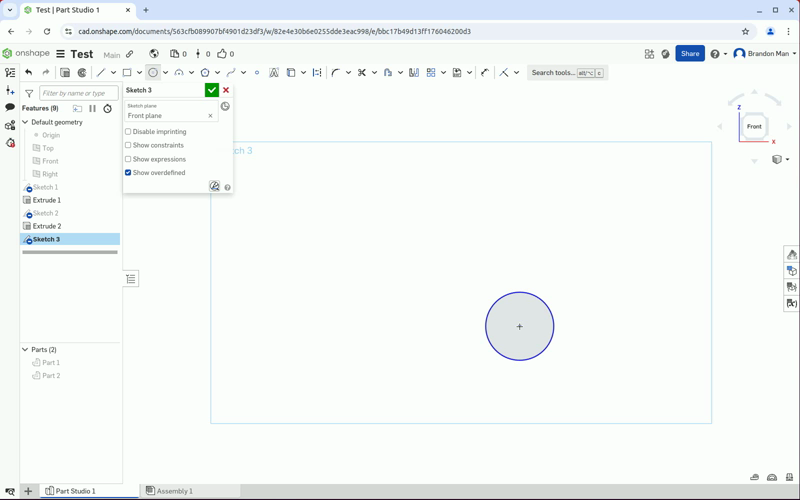
click(519, 326)
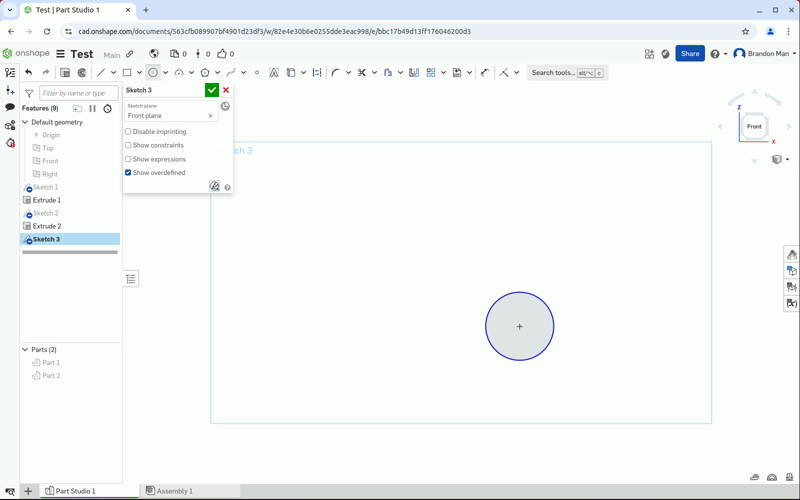
key_up(shift)
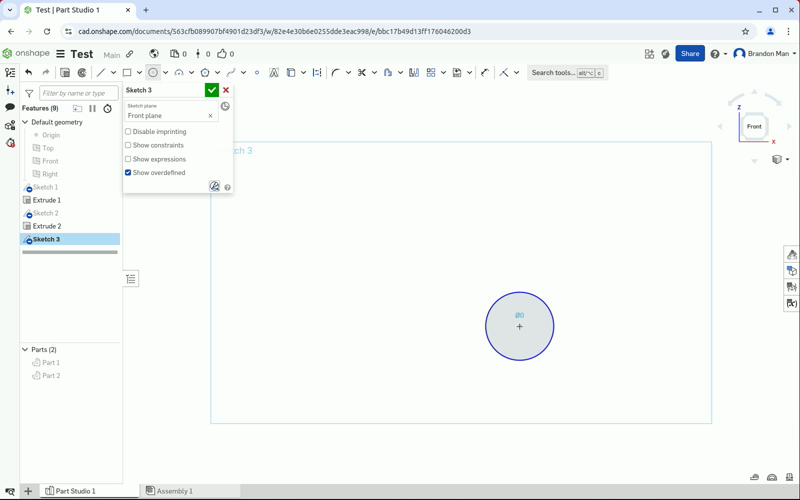
mouse_move(546, 326)
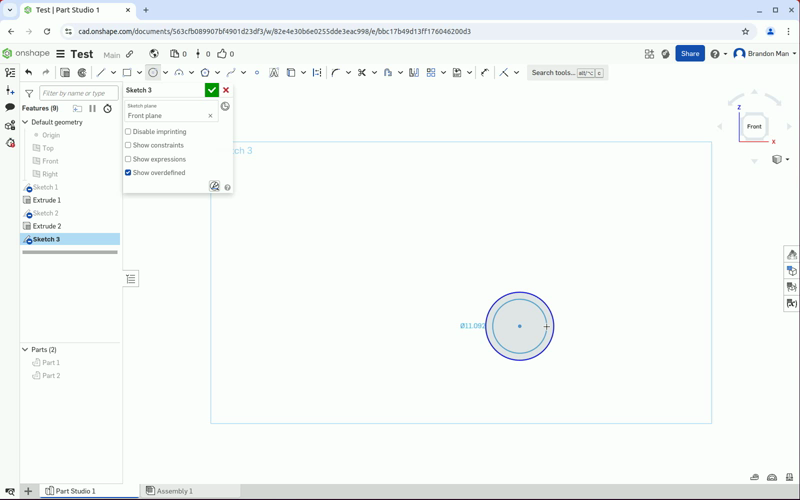
click(546, 326)
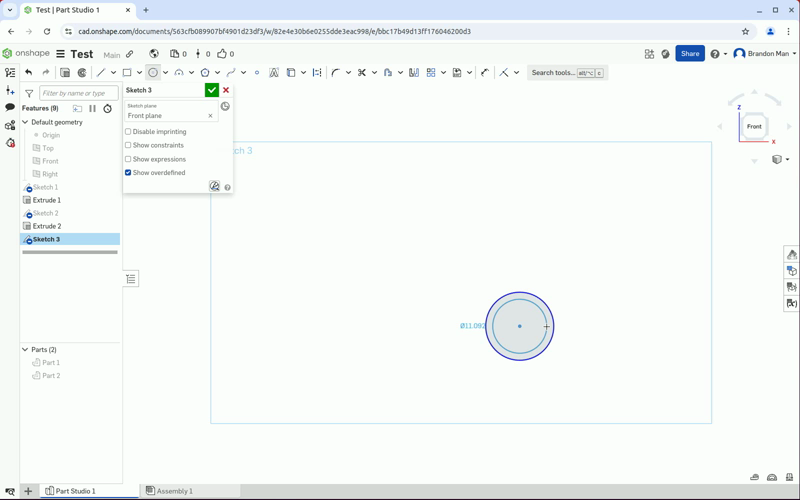
key(esc)
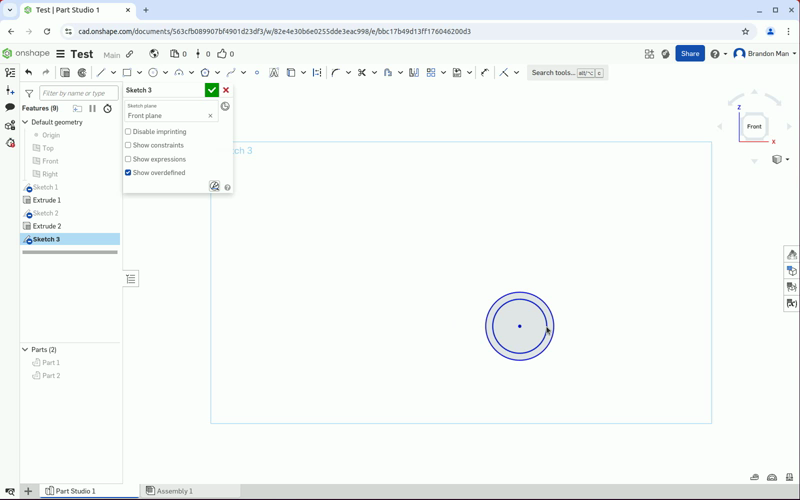
mouse_move(540, 301)
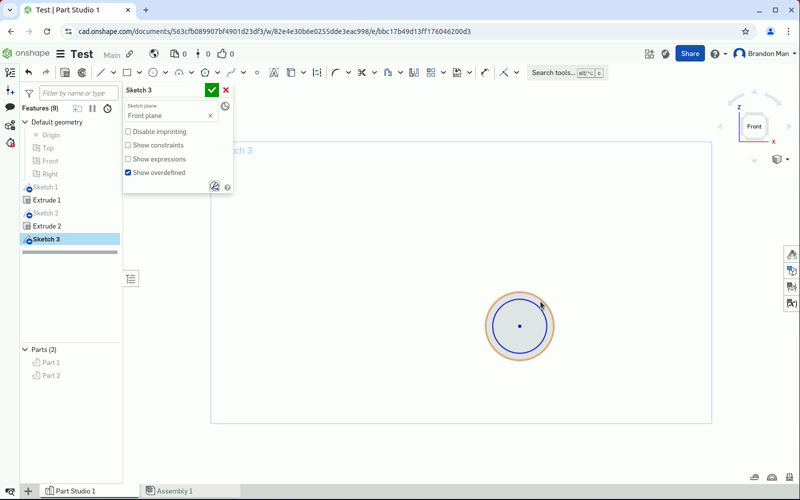
scroll(6)
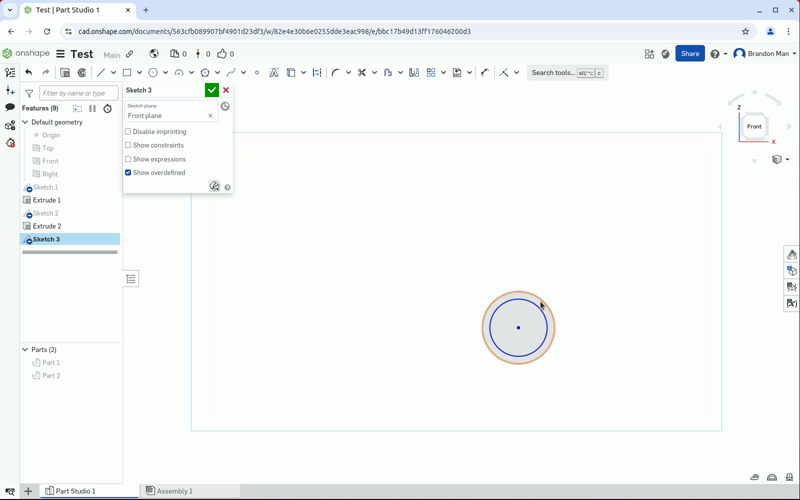
scroll(6)
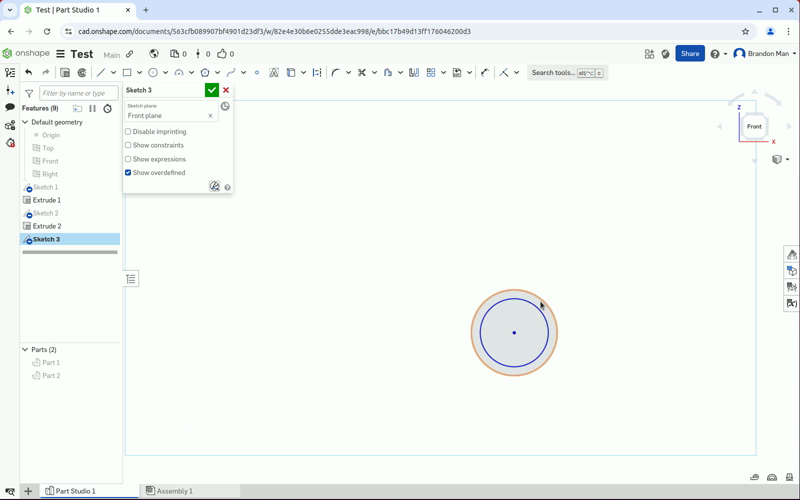
scroll(6)
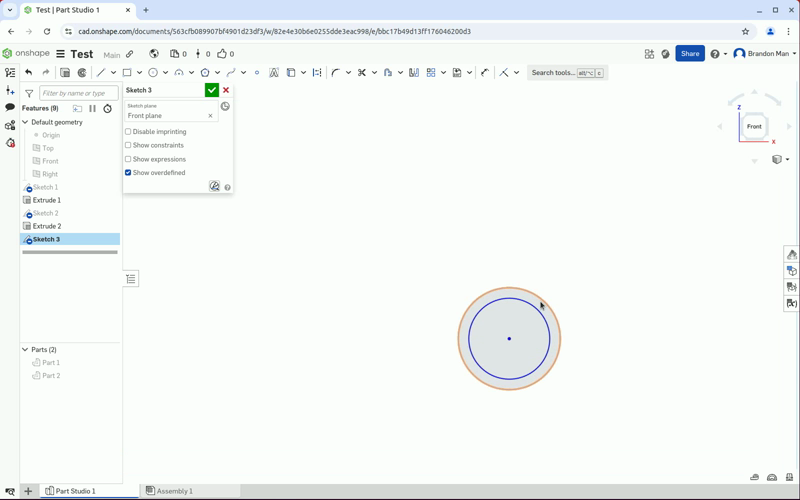
scroll(6)
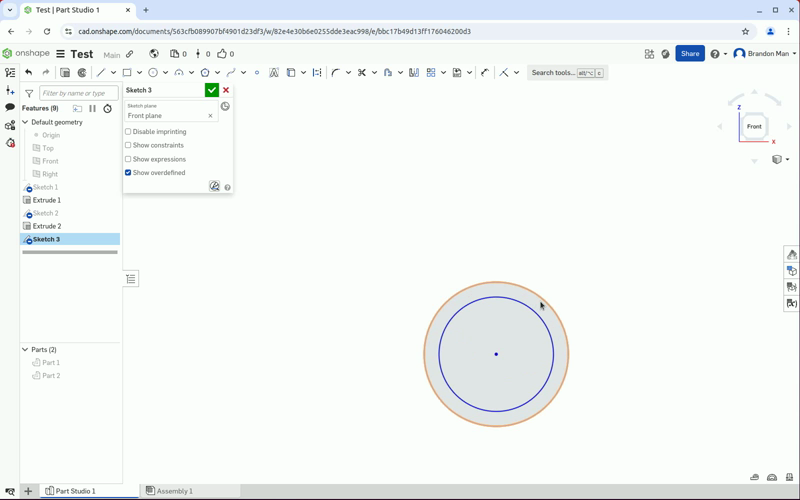
scroll(6)
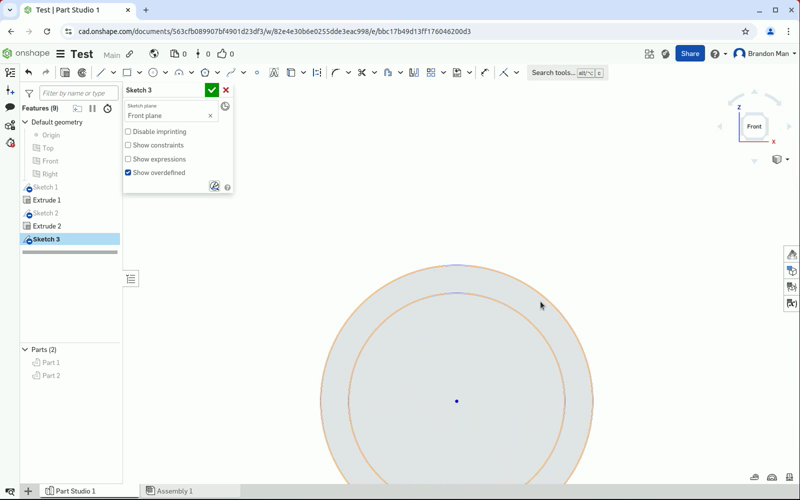
scroll(6)
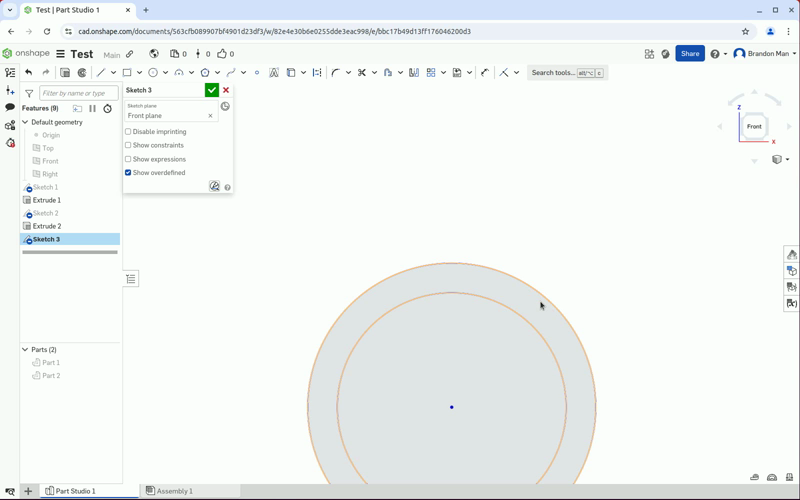
scroll(6)
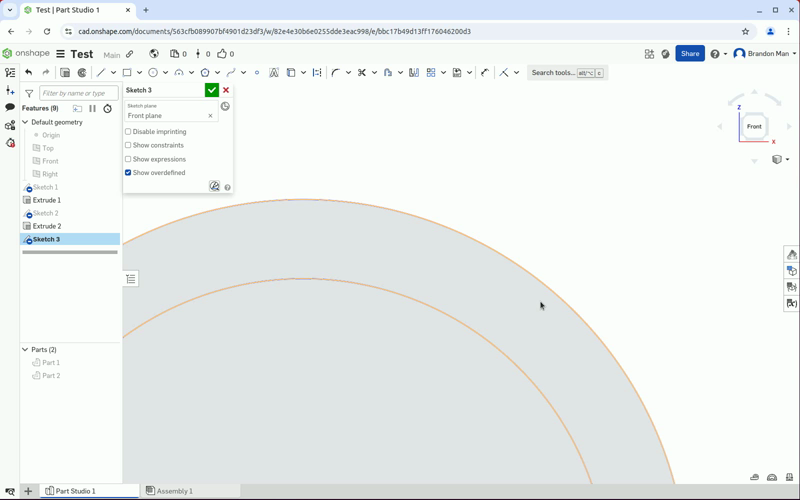
click(540, 301)
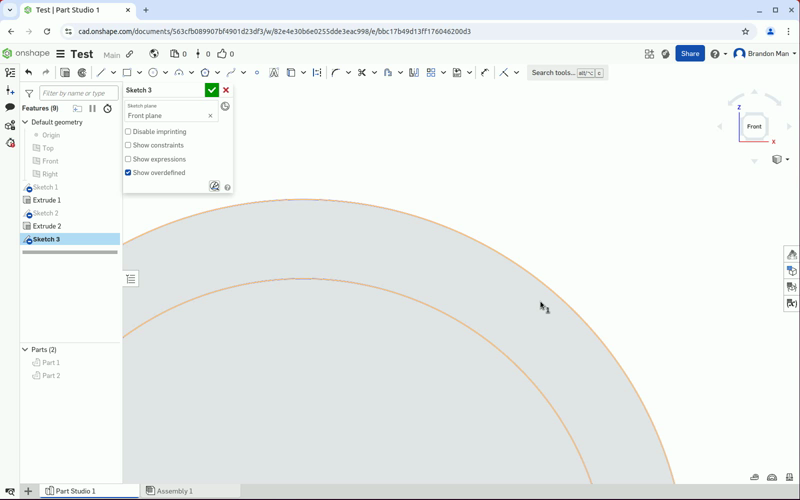
scroll(-6)
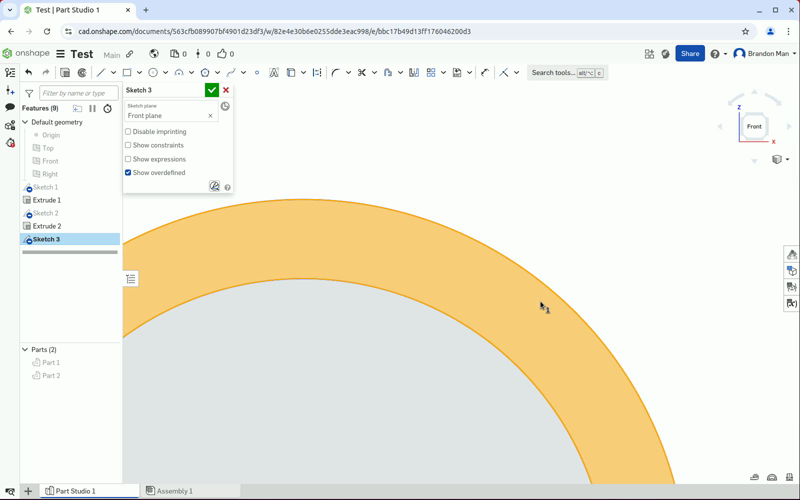
scroll(-6)
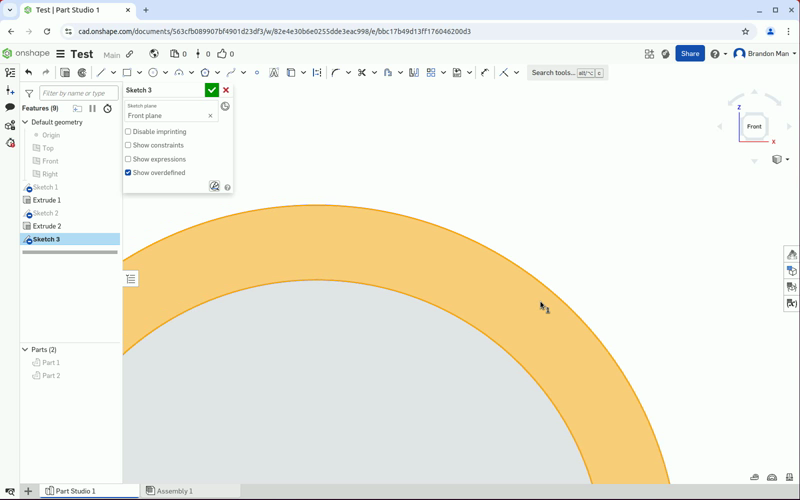
scroll(-6)
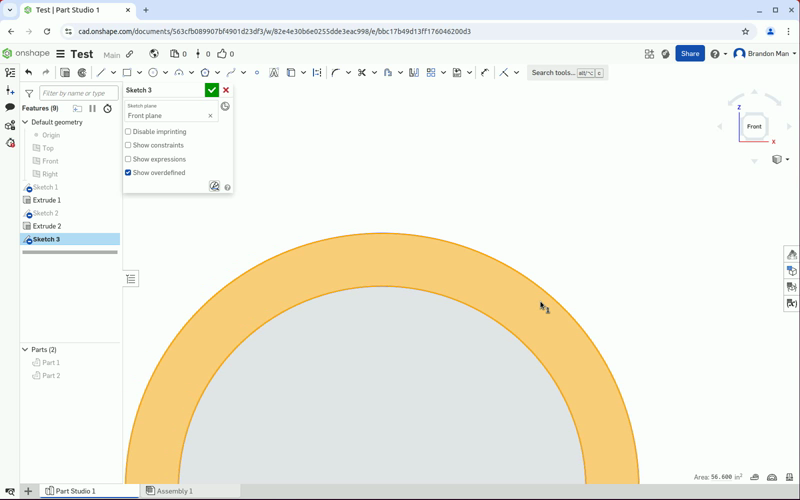
scroll(-6)
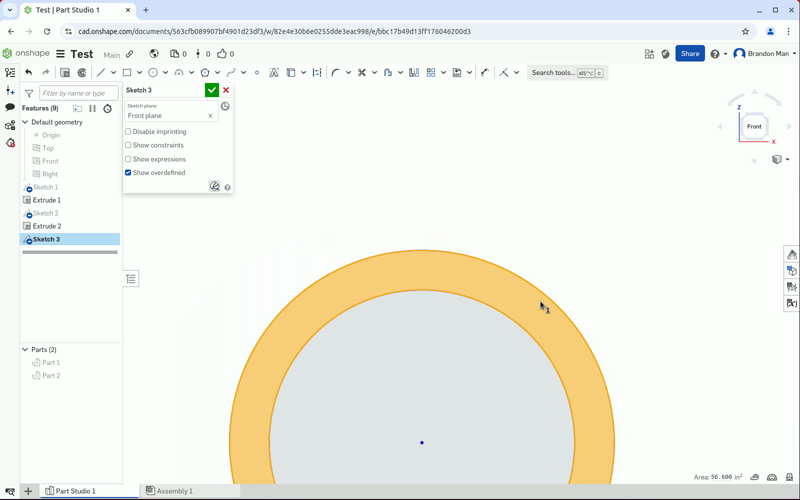
scroll(-6)
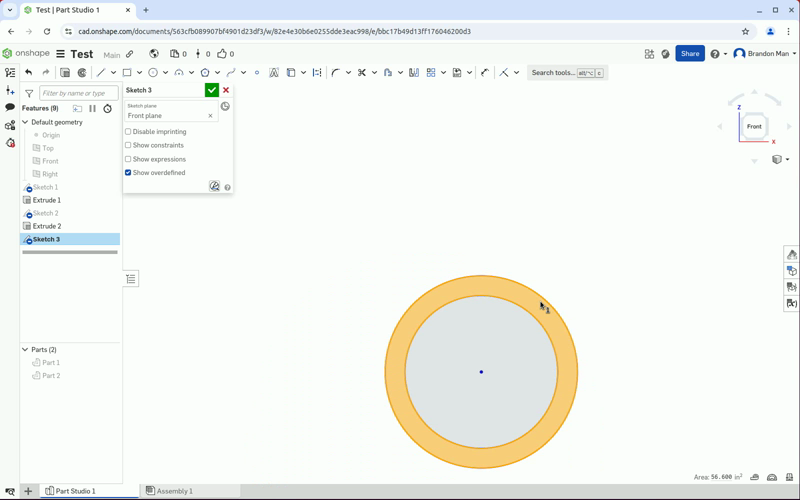
scroll(-6)
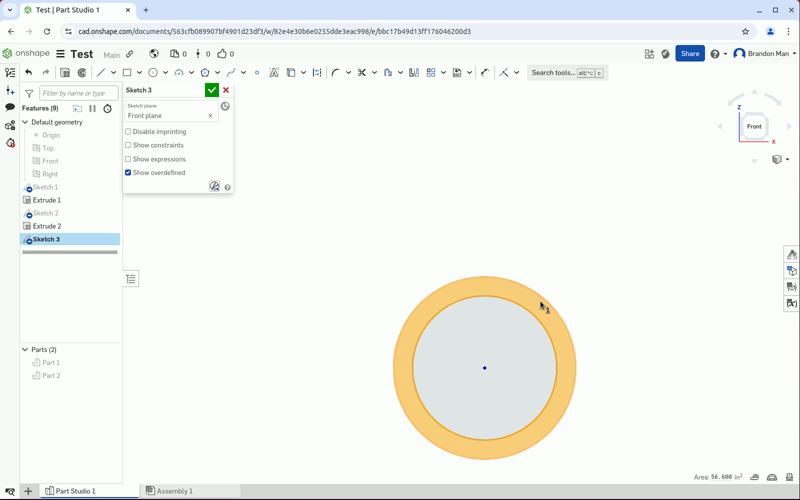
scroll(-6)
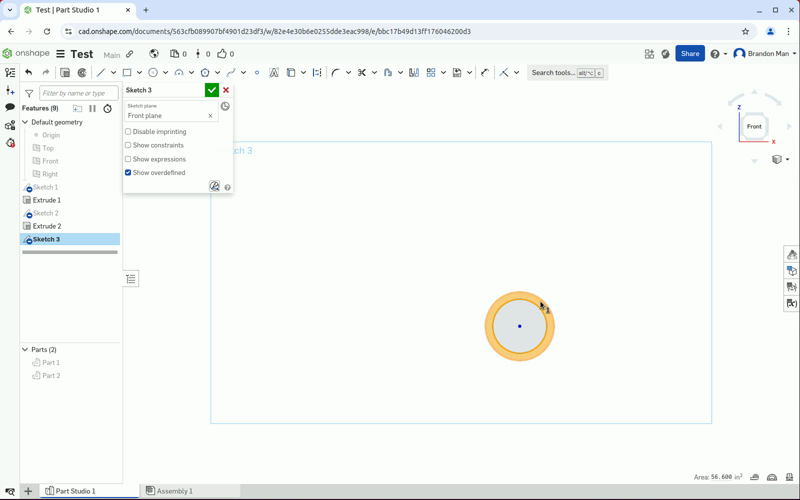
mouse_move(73, 352)
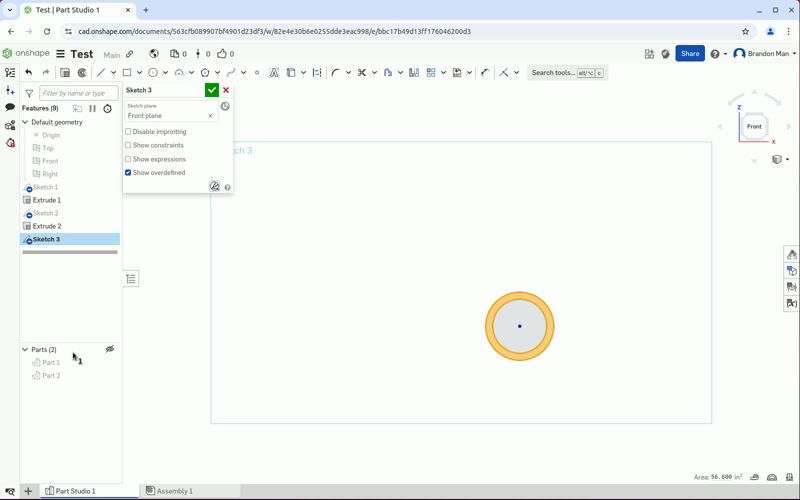
key(shift+y)
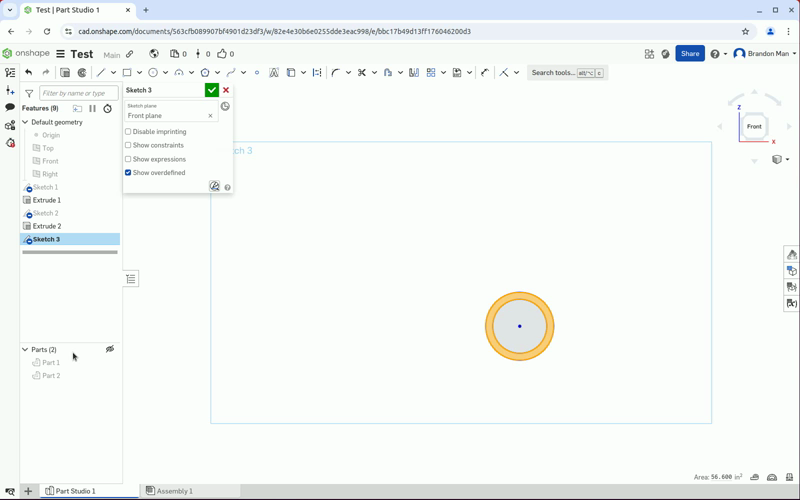
key(shift+e)
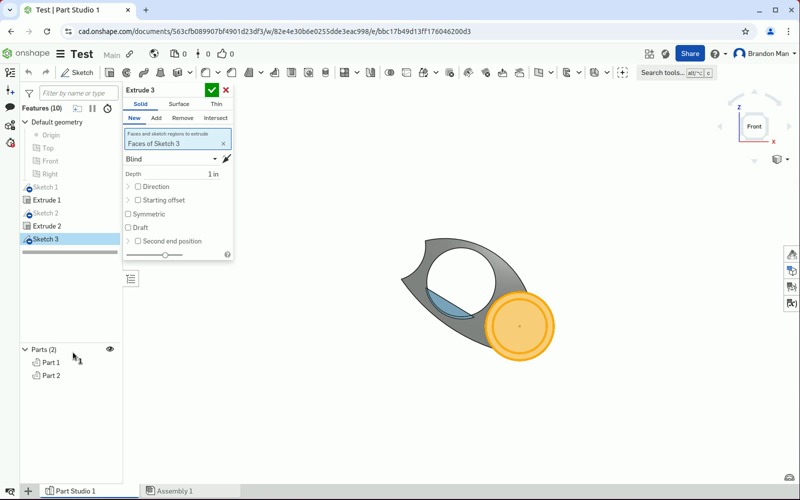
mouse_move(143, 106)
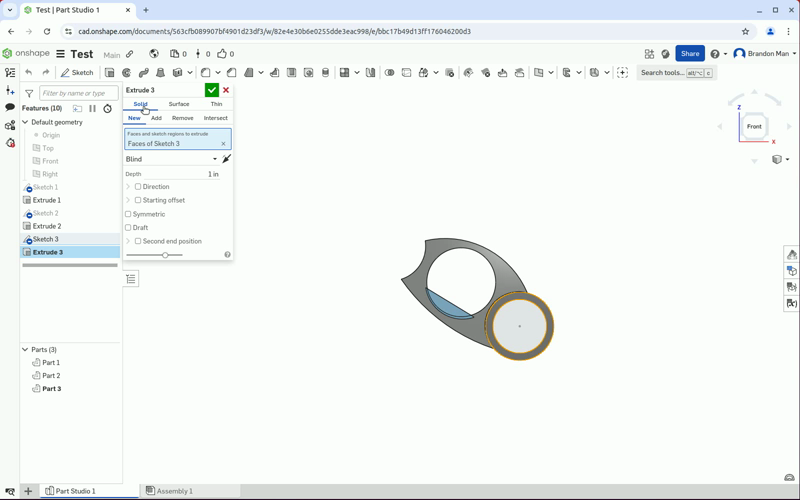
click(143, 106)
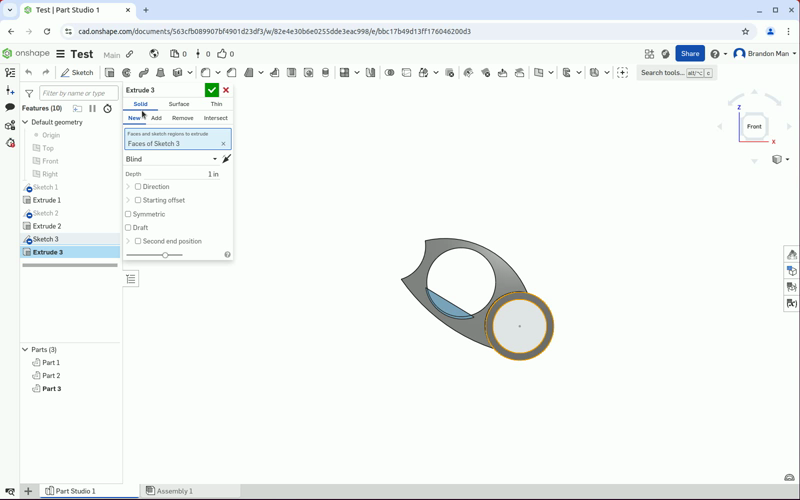
mouse_move(137, 120)
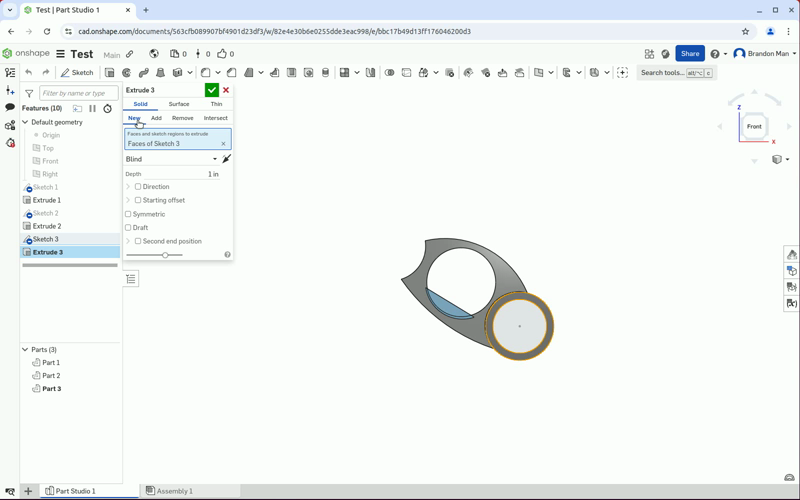
click(137, 120)
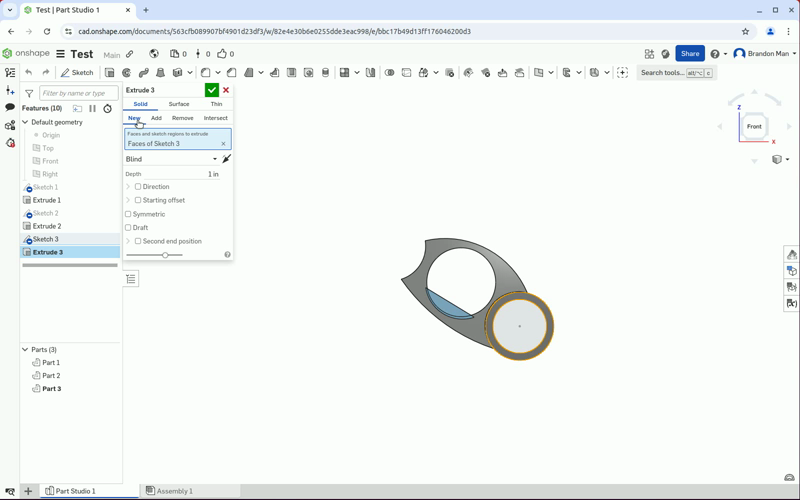
key(tab, 4)
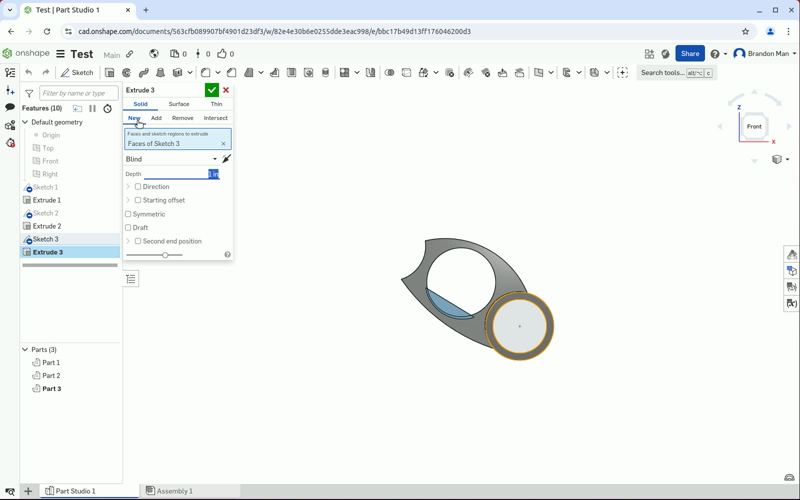
text(6.258)
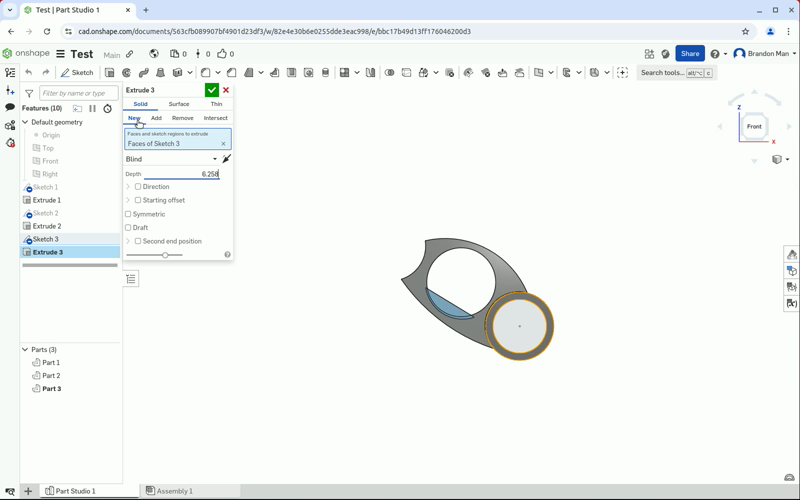
key(enter)
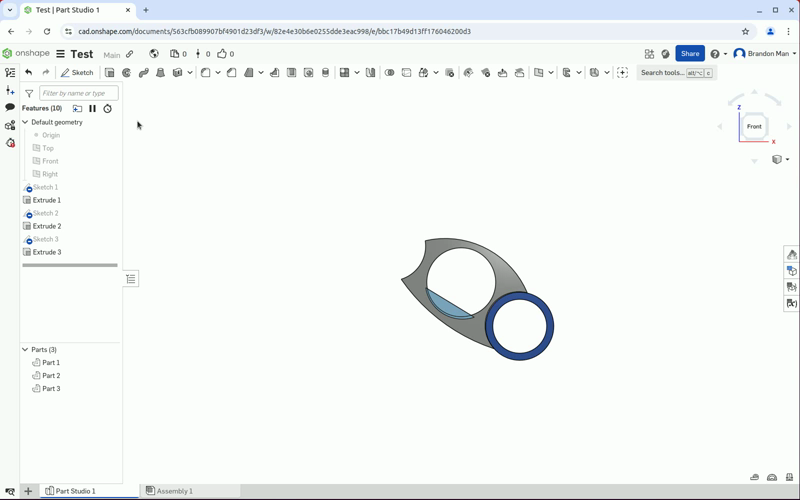
key(shift+h)
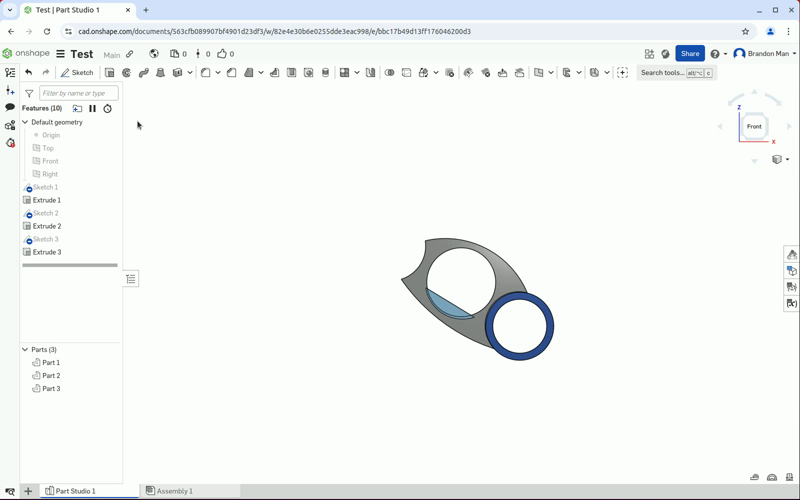
key(shift+h)
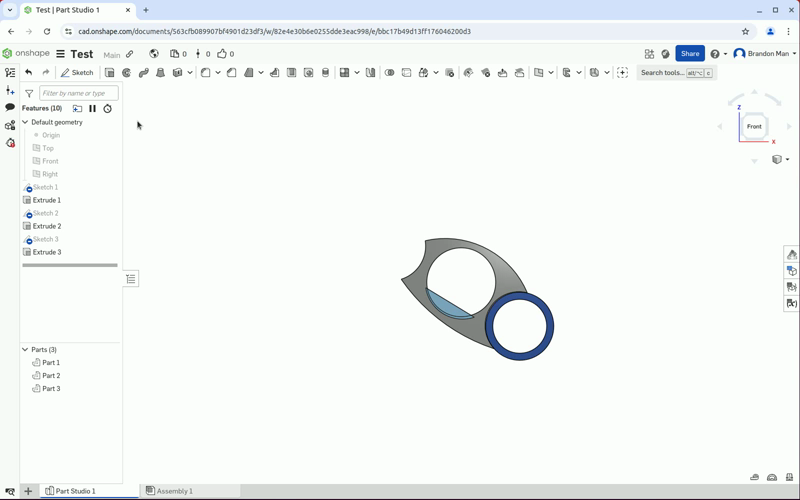
mouse_move(73, 189)
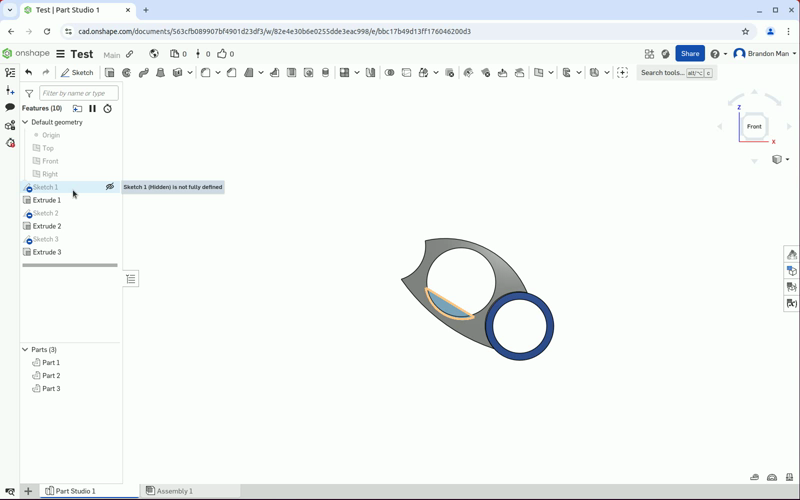
click(73, 189)
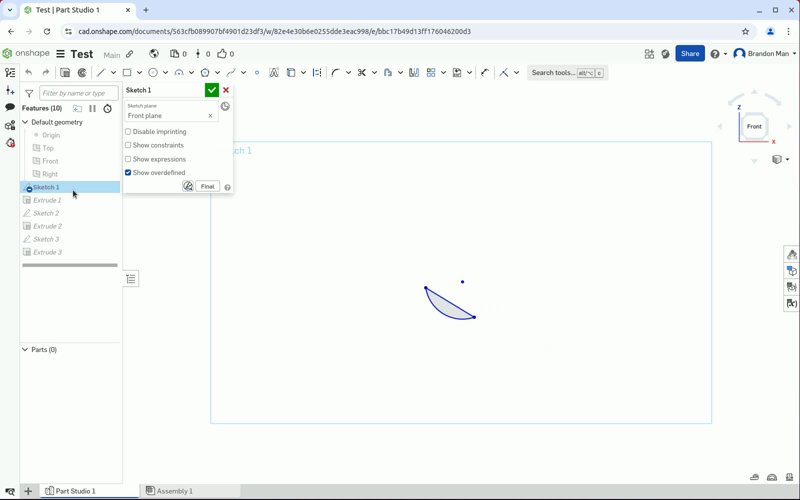
mouse_move(229, 92)
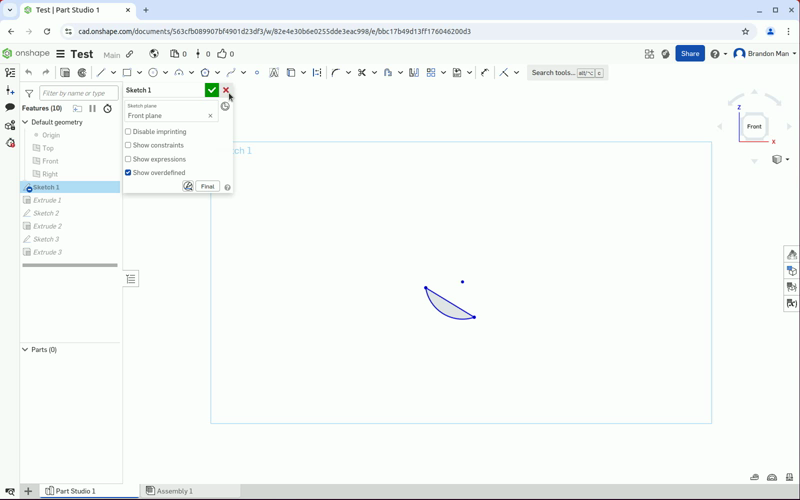
click(229, 92)
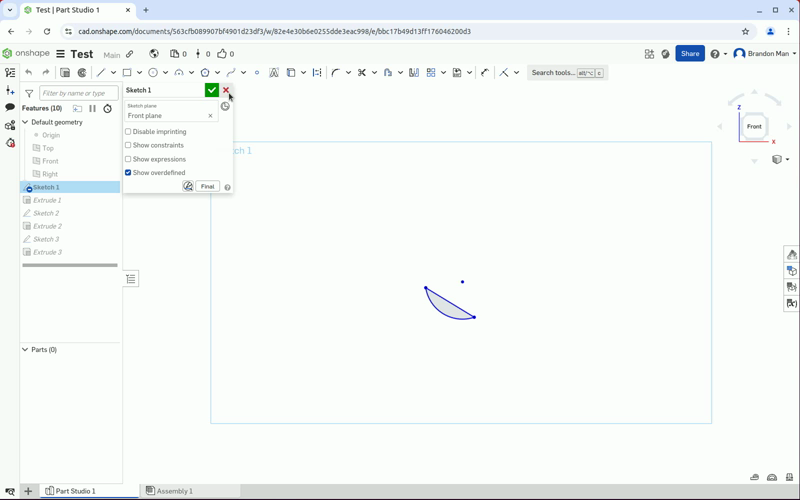
key(shift+s)
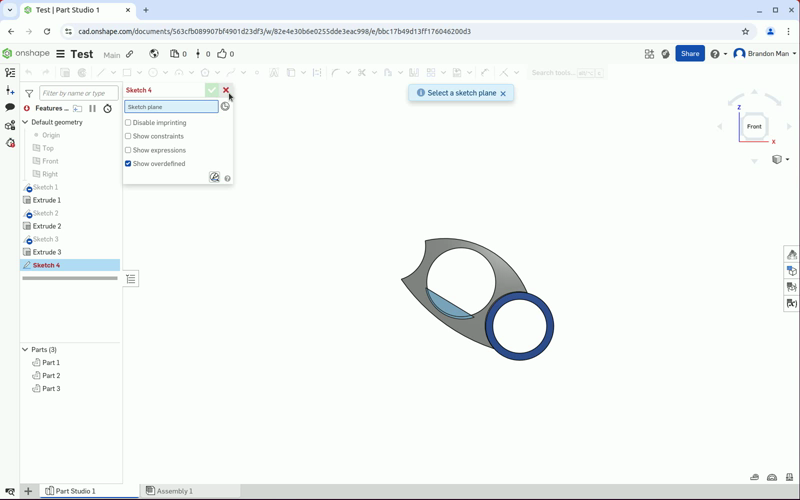
mouse_move(73, 163)
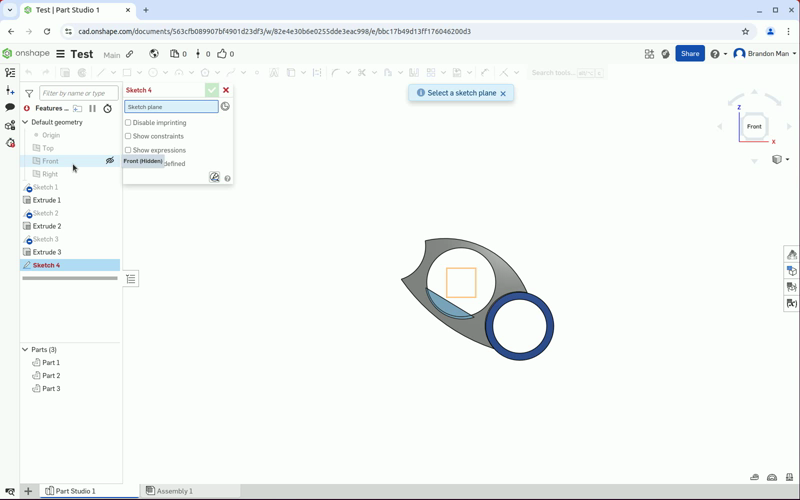
click(73, 163)
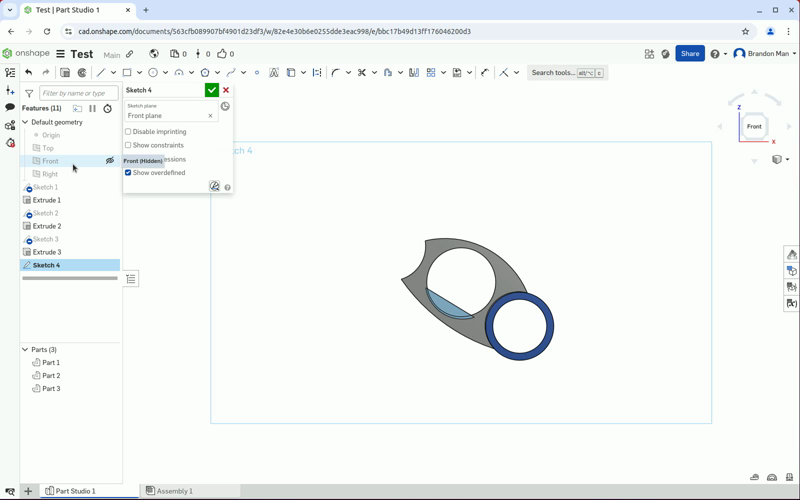
mouse_move(73, 352)
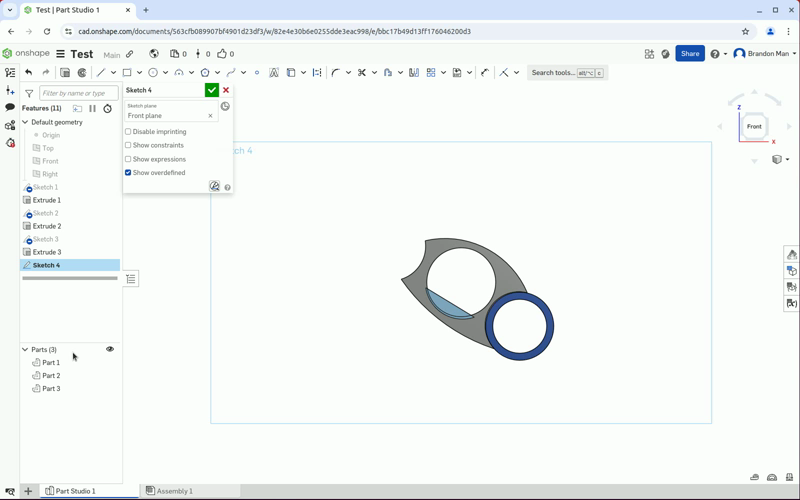
key(y)
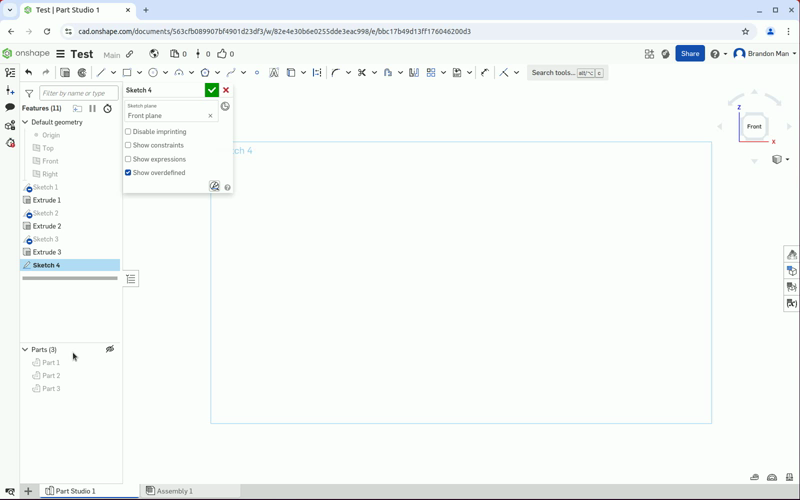
key(l)
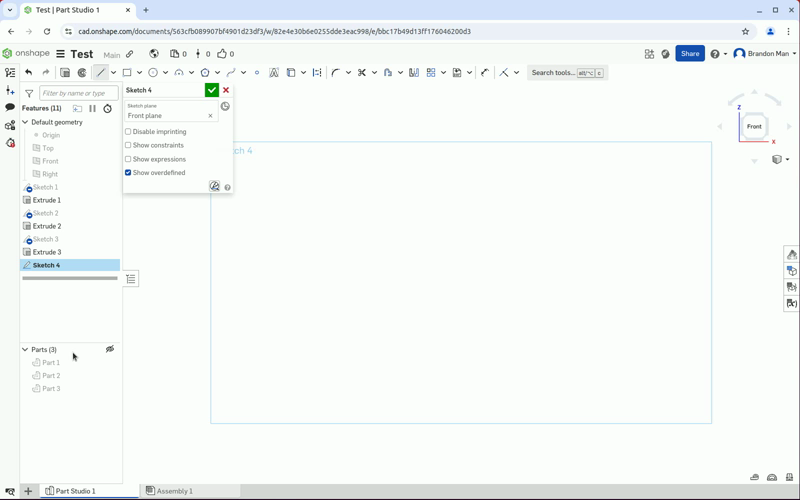
key_down(shift)
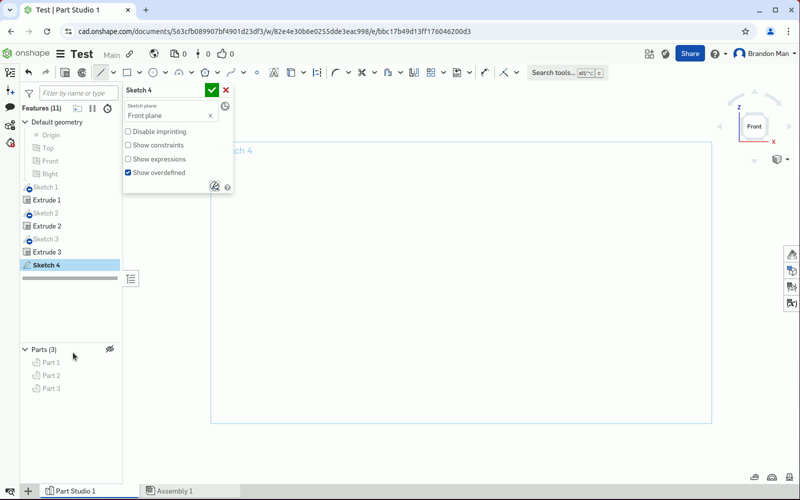
mouse_move(472, 316)
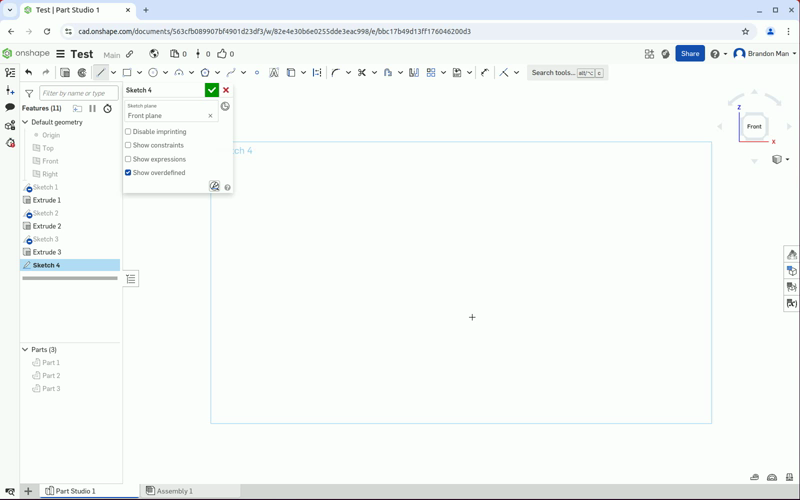
click(472, 316)
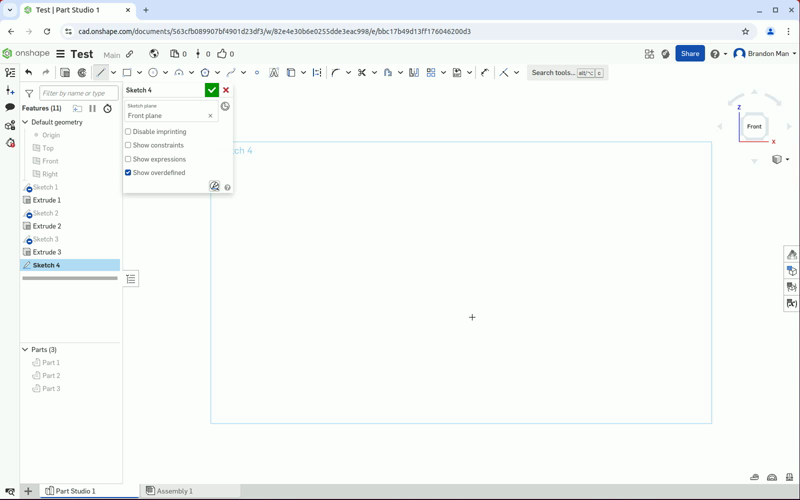
key_up(shift)
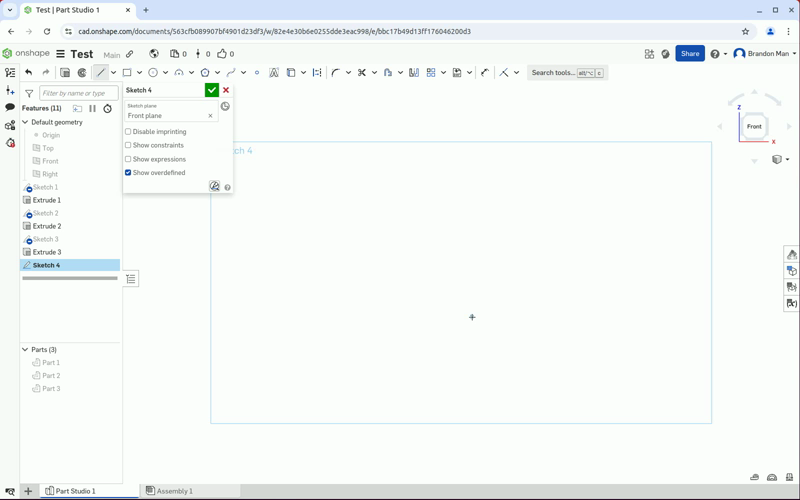
key_down(shift)
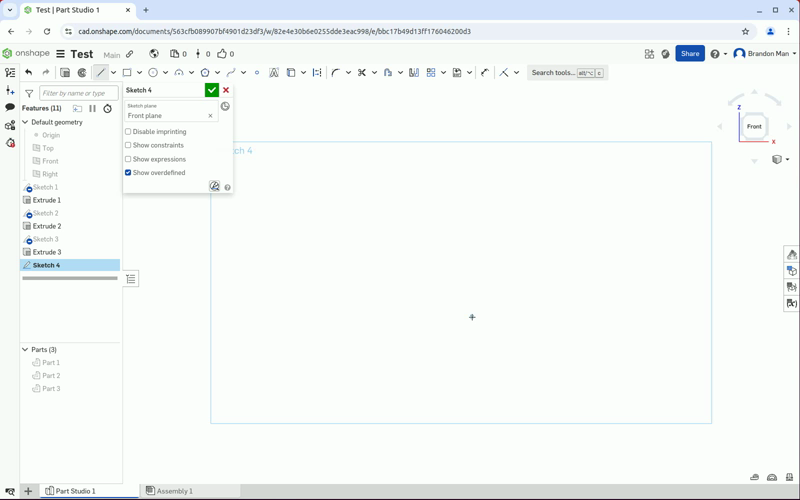
mouse_move(543, 360)
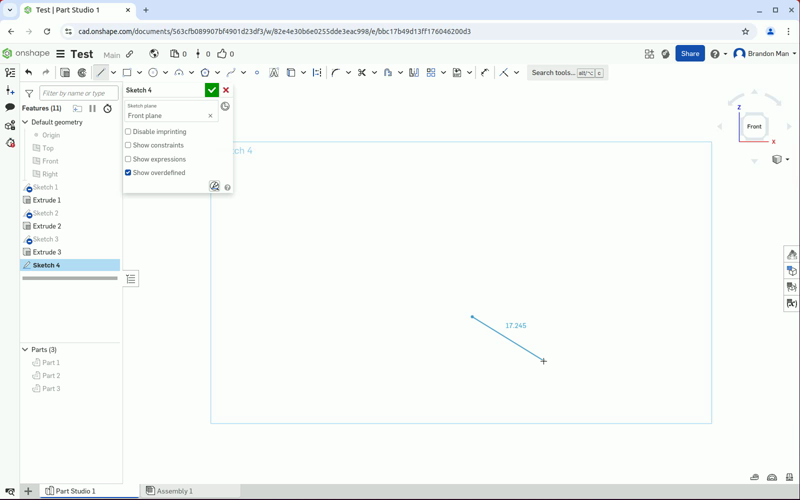
click(543, 360)
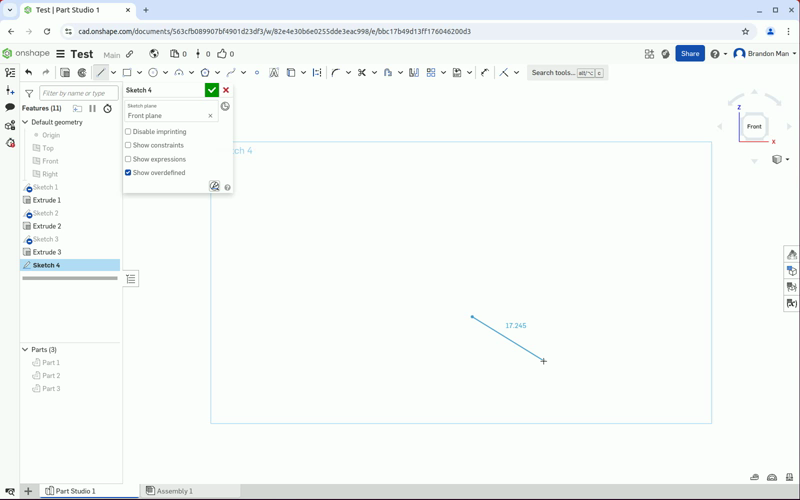
key_up(shift)
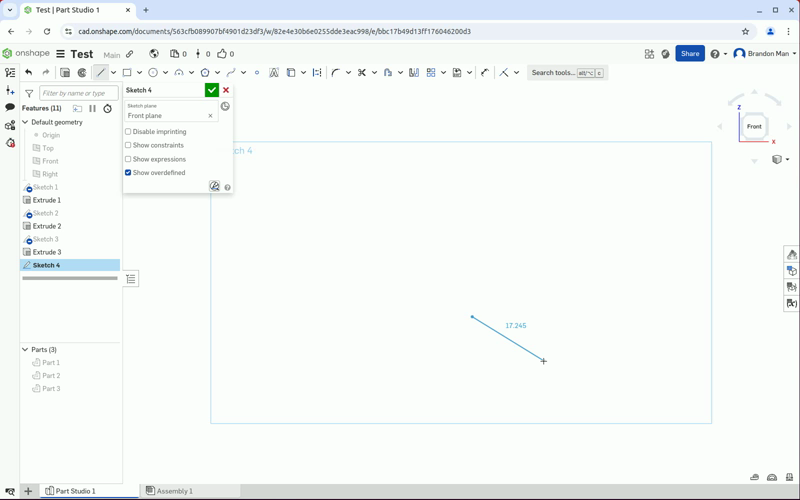
key_down(shift)
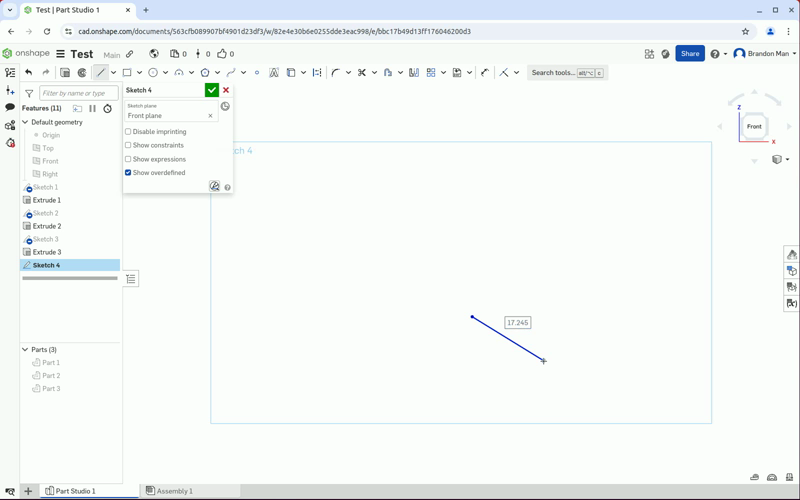
mouse_move(573, 360)
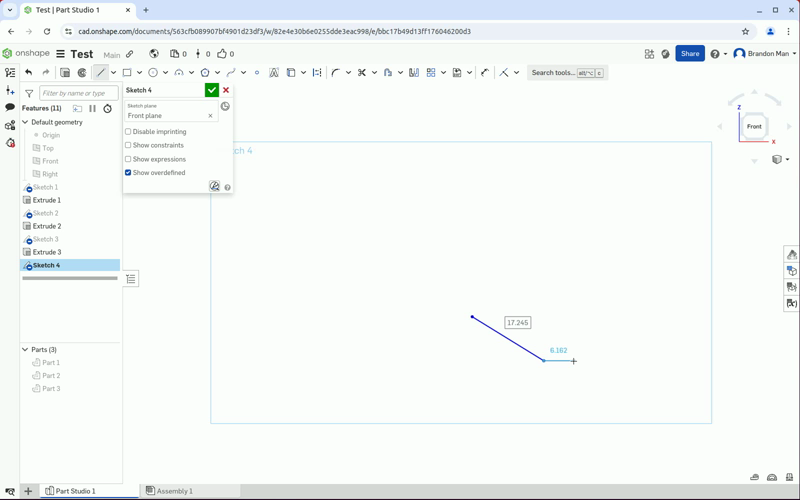
mouse_move(573, 310)
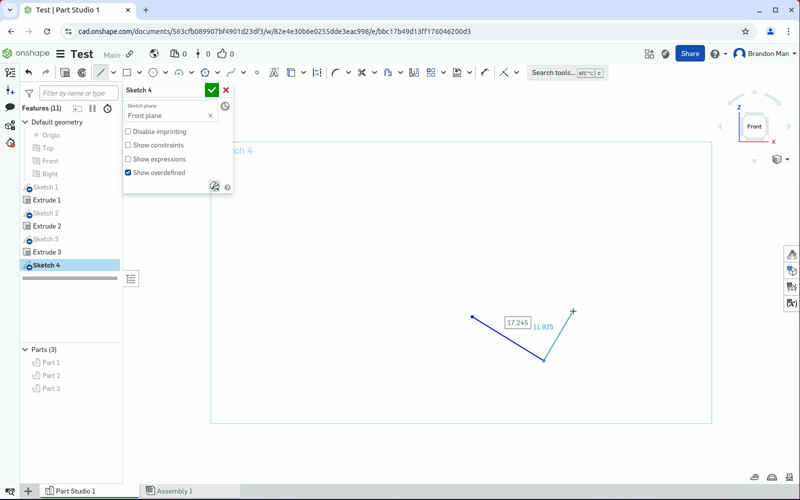
click(573, 310)
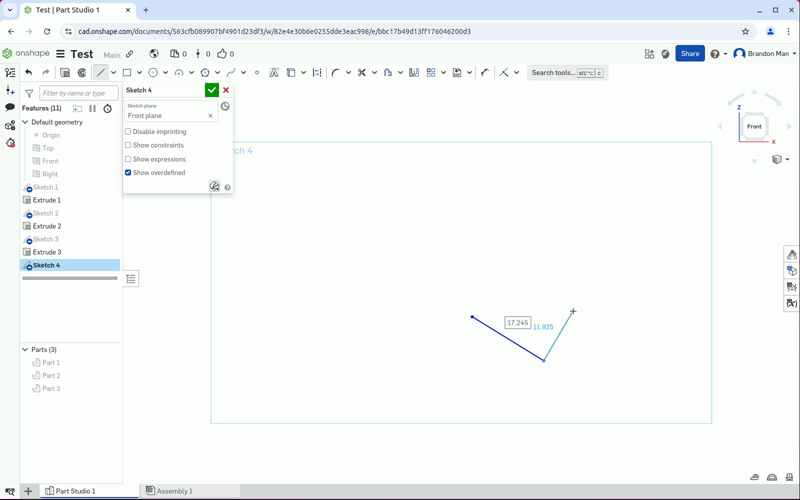
key_up(shift)
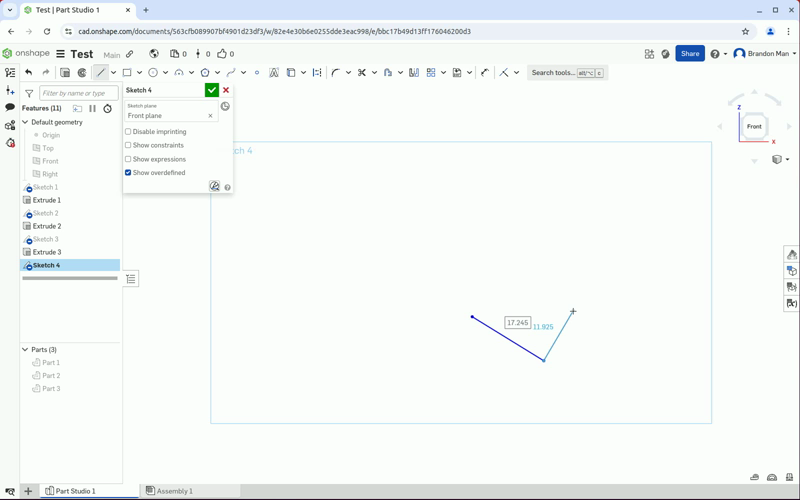
key_down(shift)
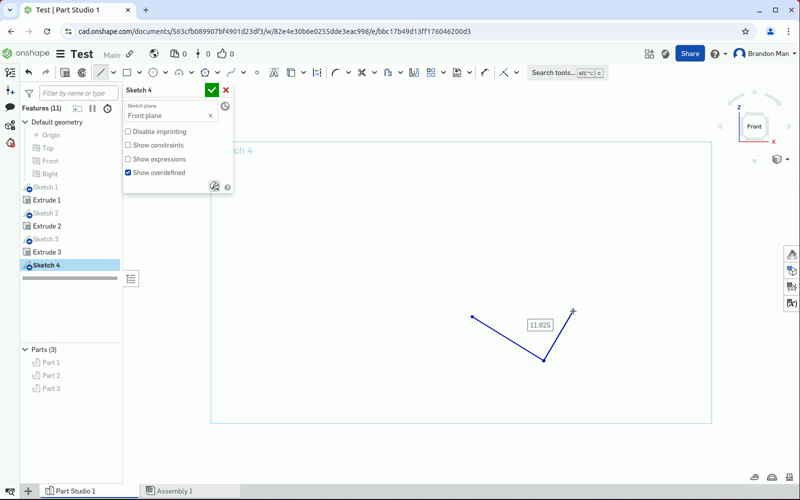
mouse_move(589, 310)
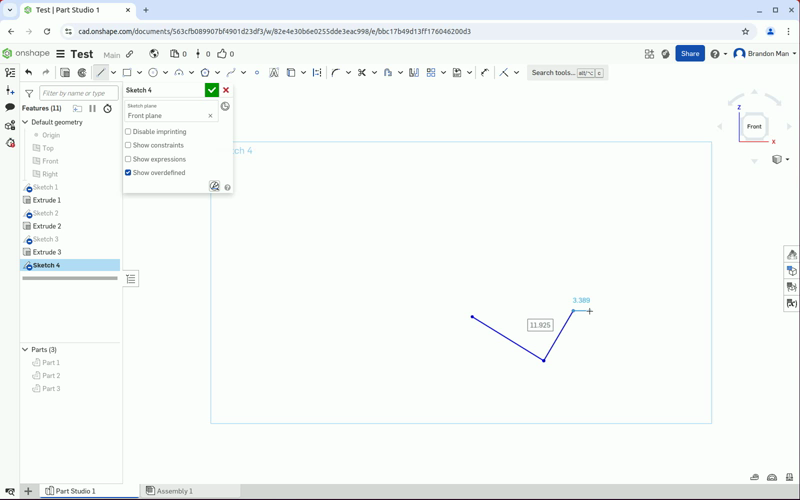
mouse_move(555, 300)
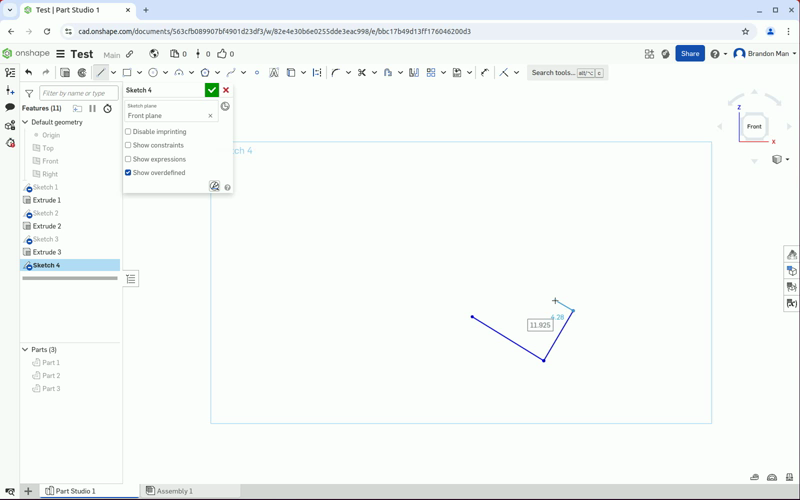
click(555, 300)
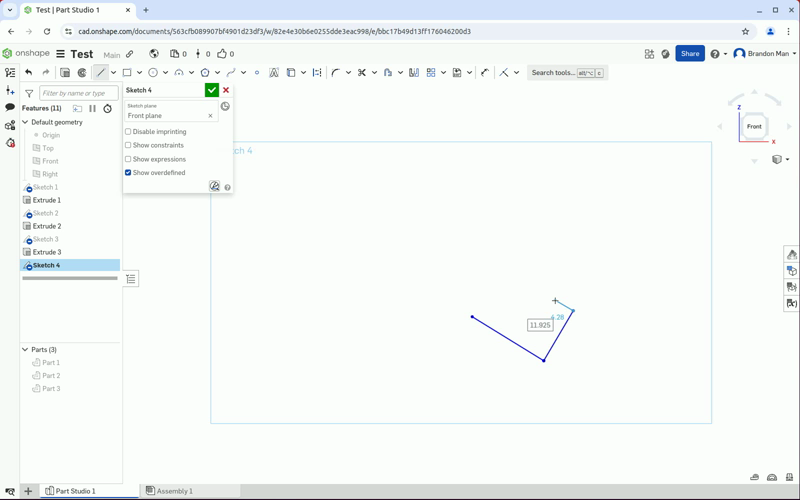
key_up(shift)
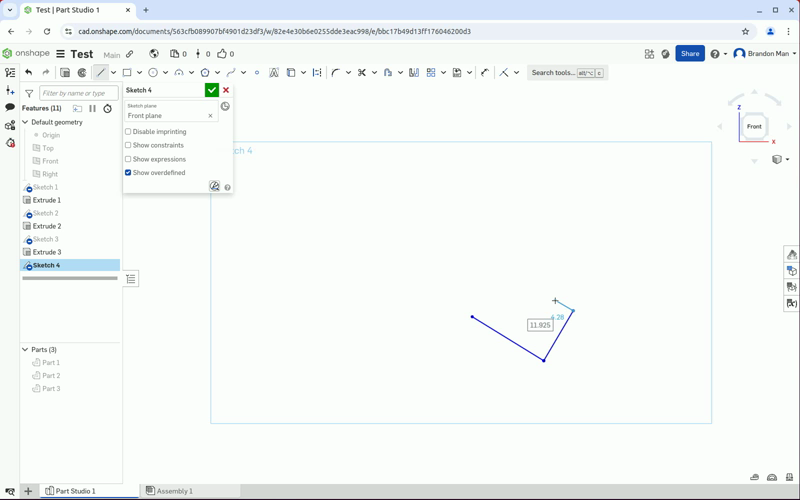
key_down(shift)
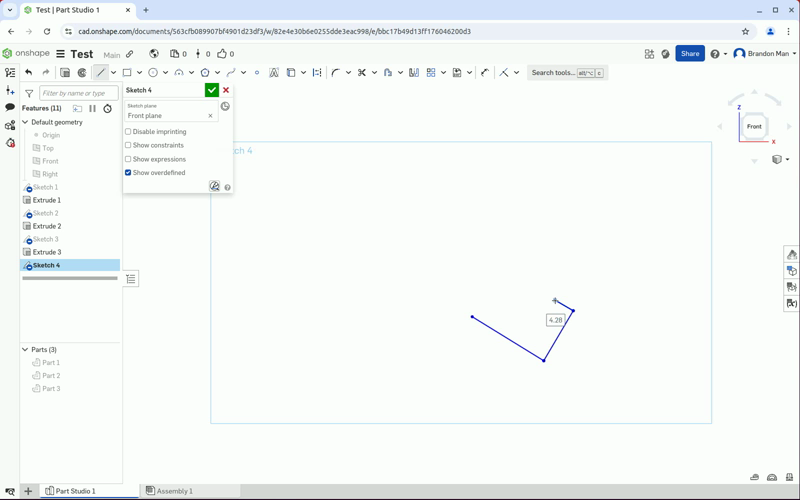
mouse_move(585, 300)
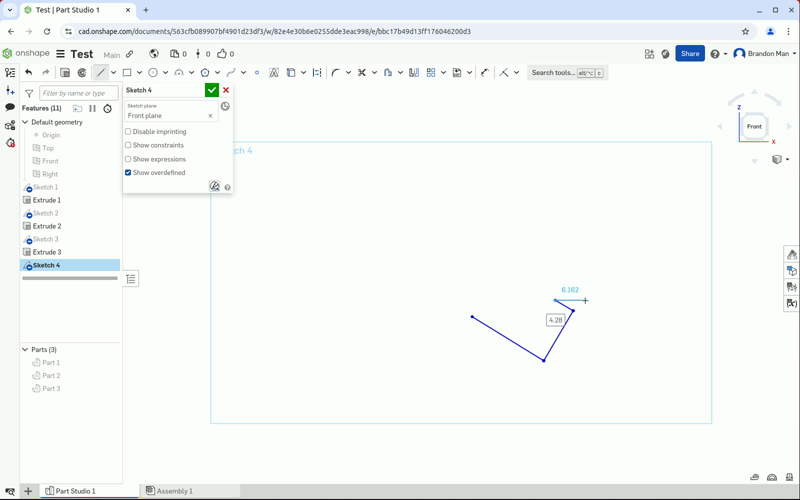
mouse_move(538, 326)
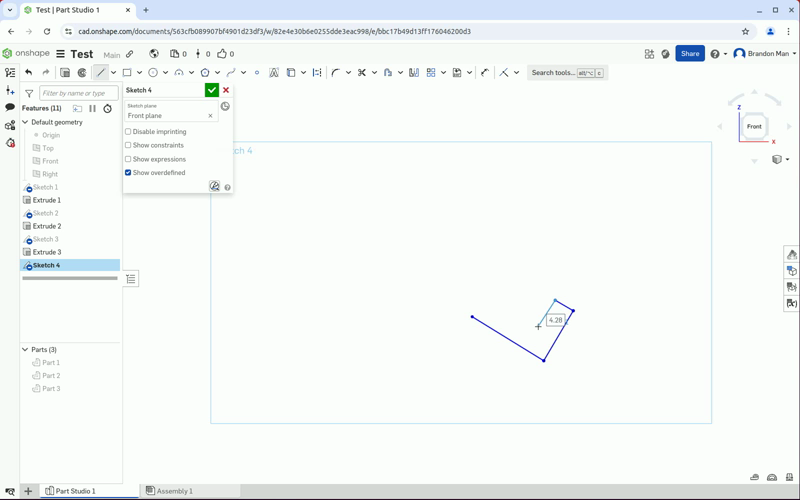
click(538, 326)
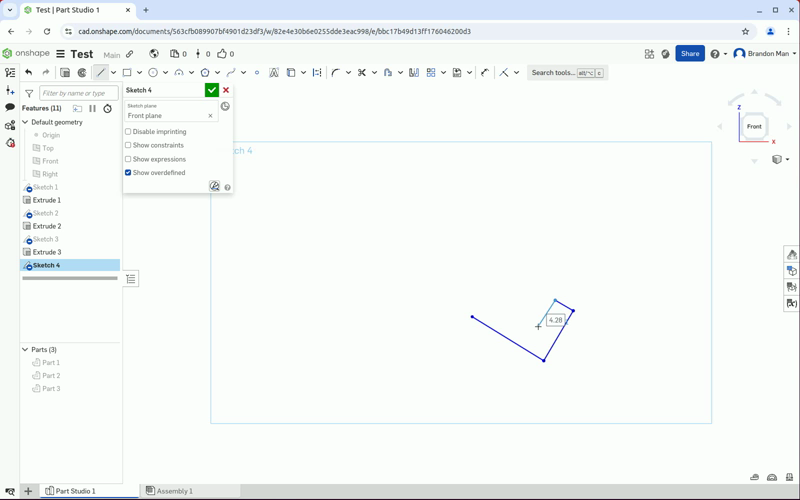
key_up(shift)
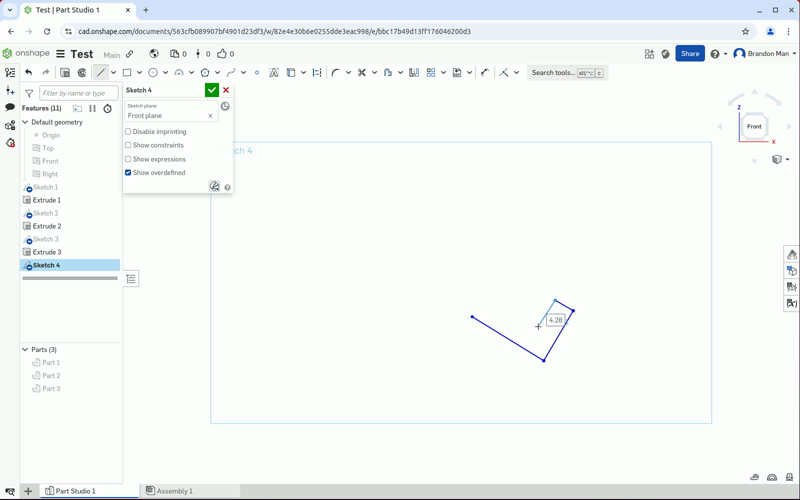
key_down(shift)
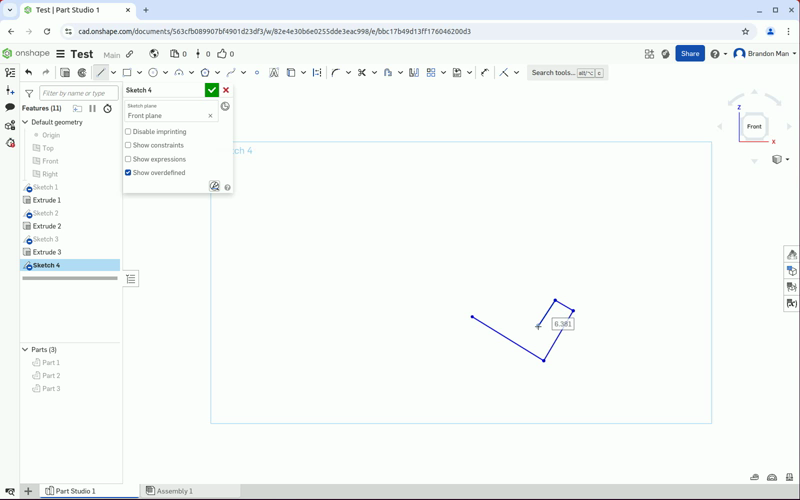
mouse_move(568, 326)
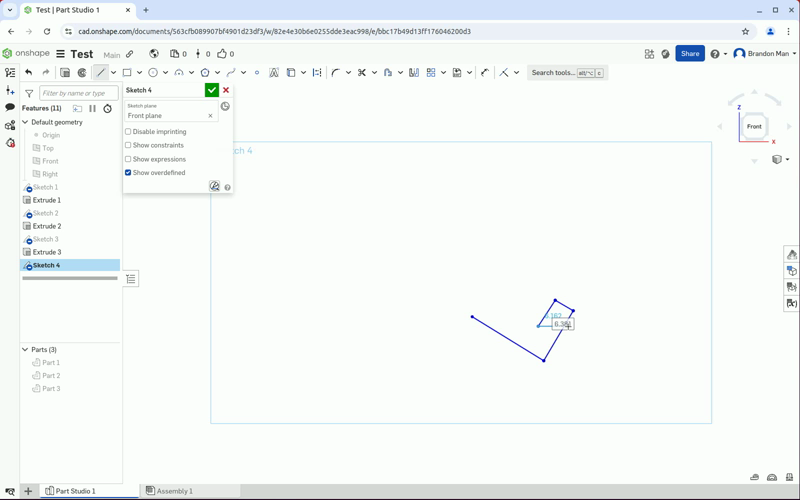
mouse_move(492, 298)
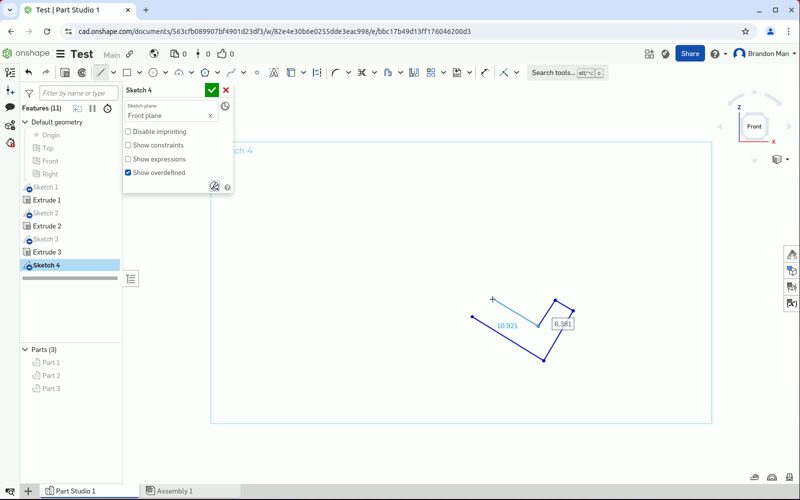
click(492, 298)
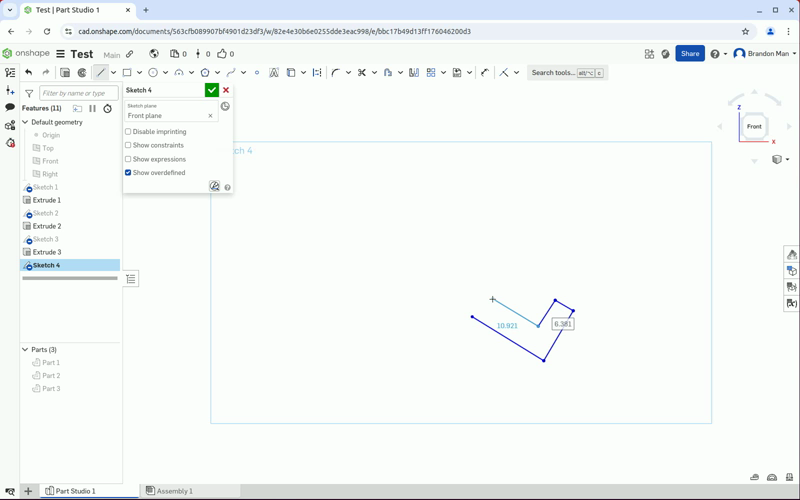
key_up(shift)
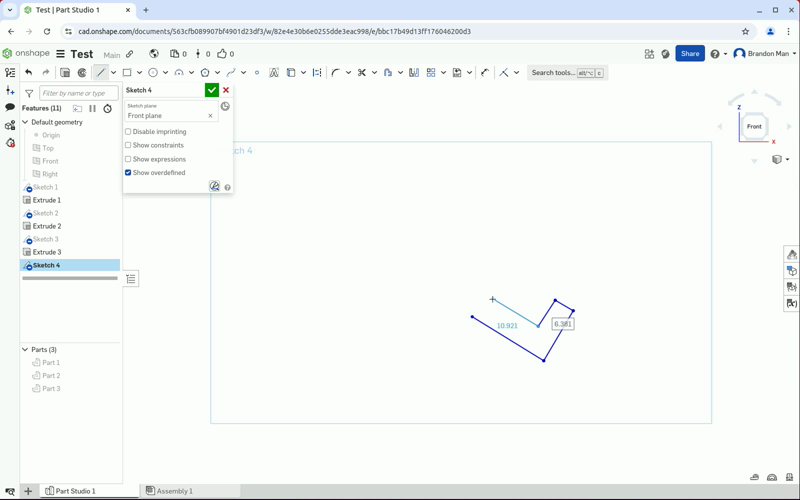
key(esc)
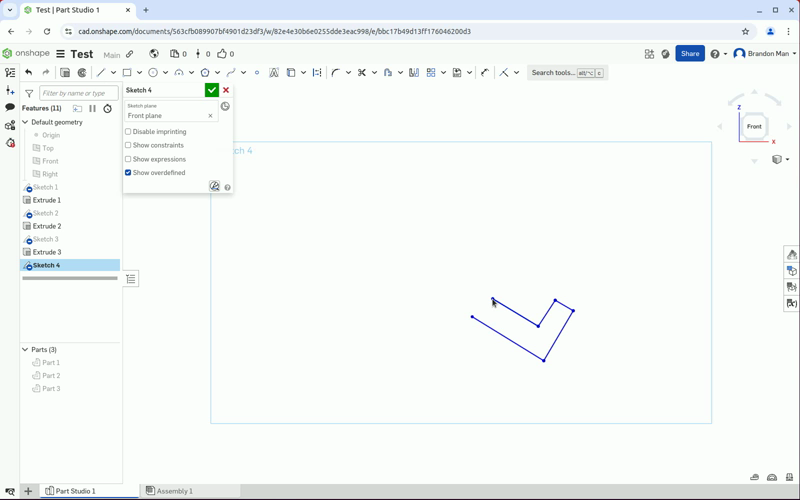
key(a)
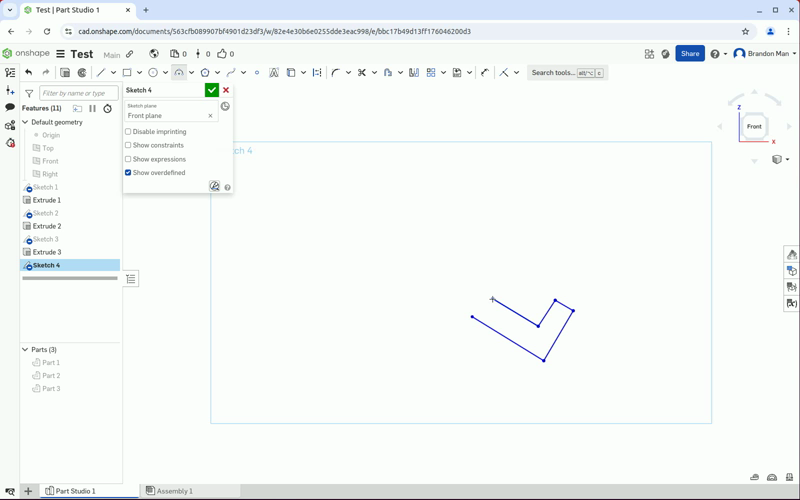
mouse_move(492, 298)
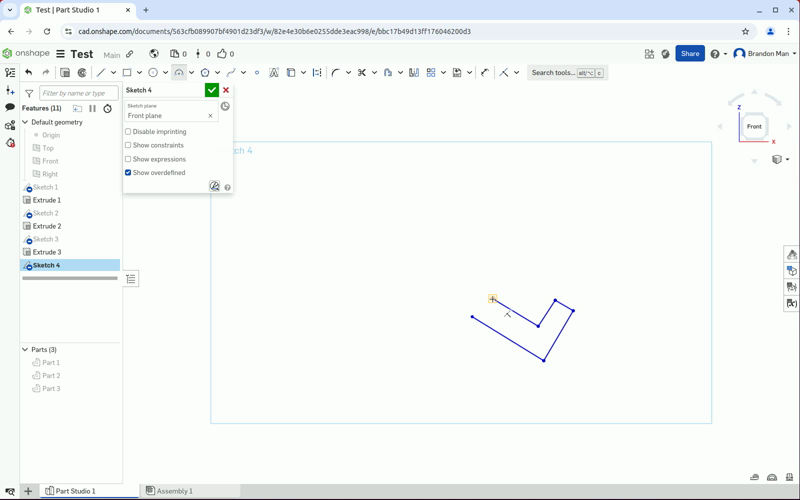
click(492, 298)
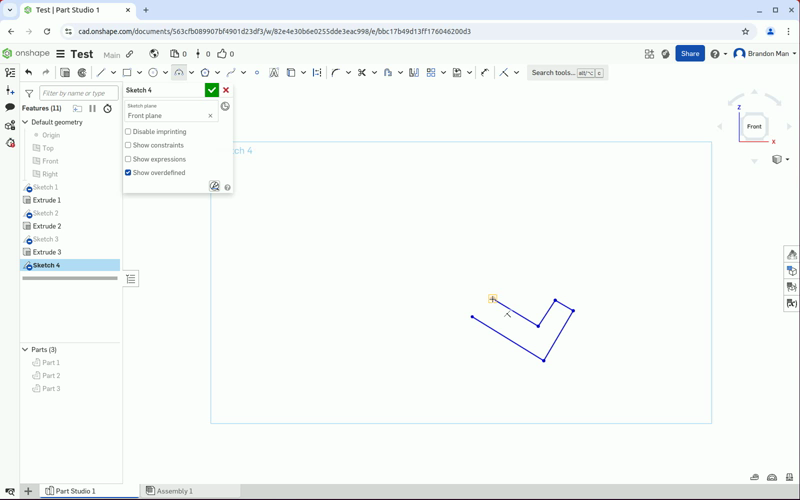
mouse_move(472, 316)
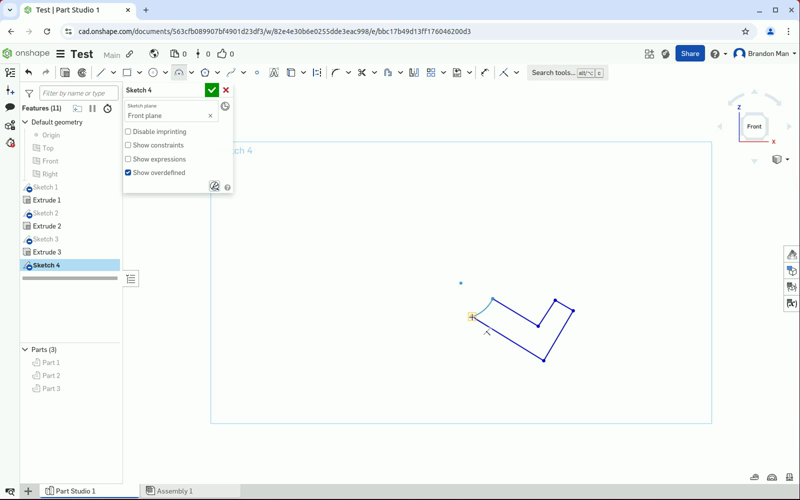
click(472, 316)
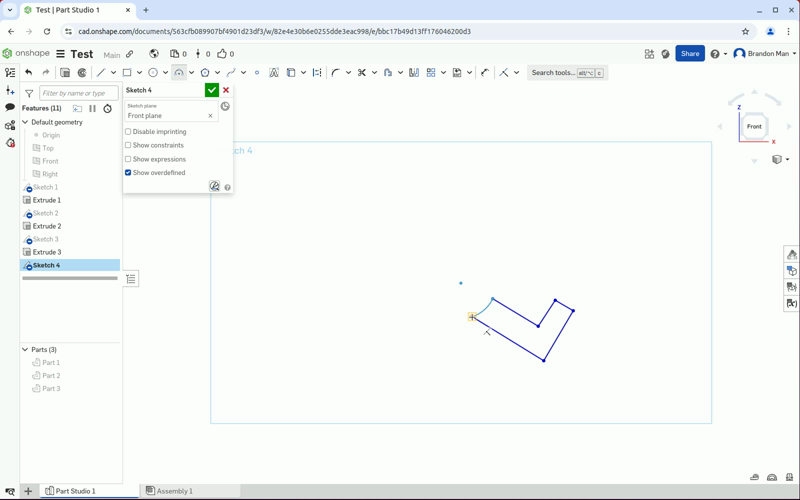
key_down(shift)
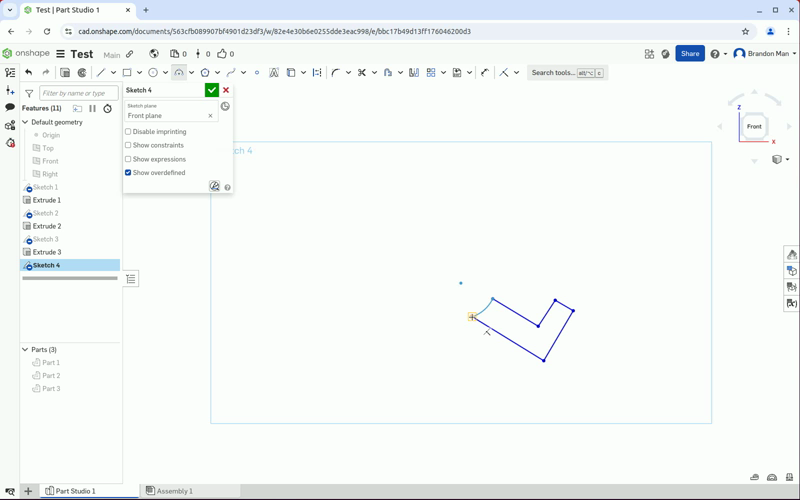
mouse_move(484, 309)
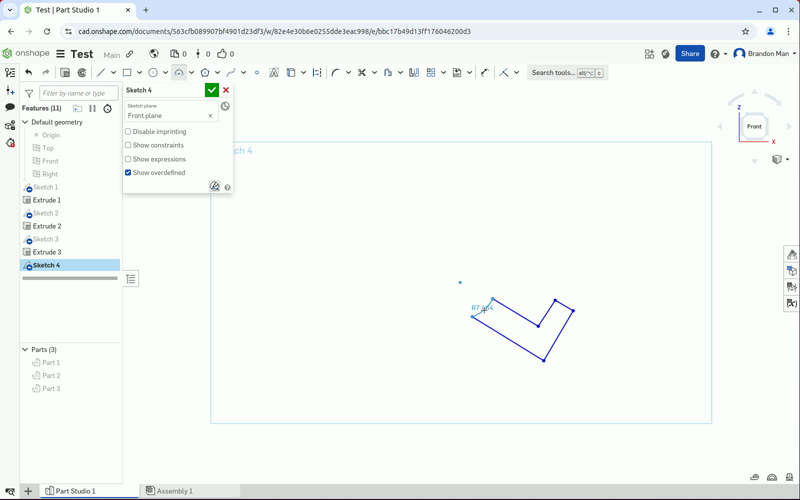
click(484, 309)
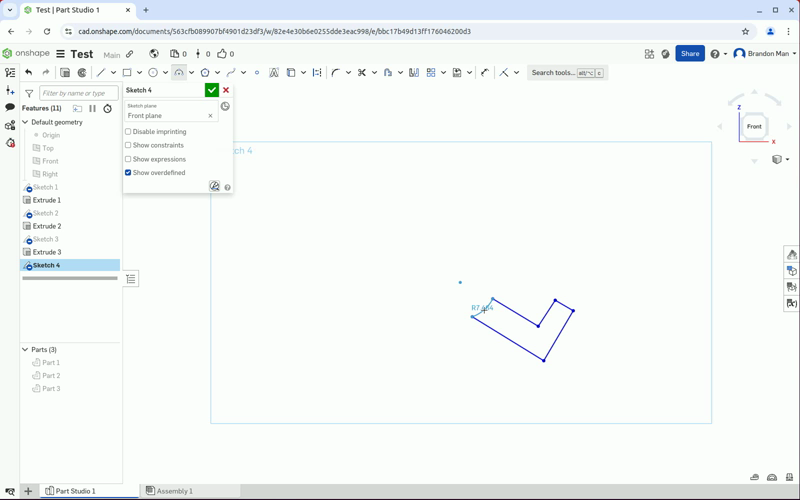
key_up(shift)
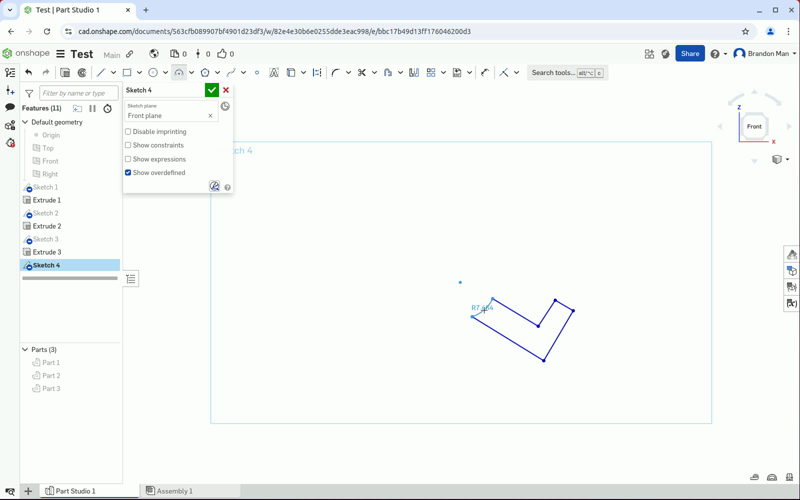
key(esc)
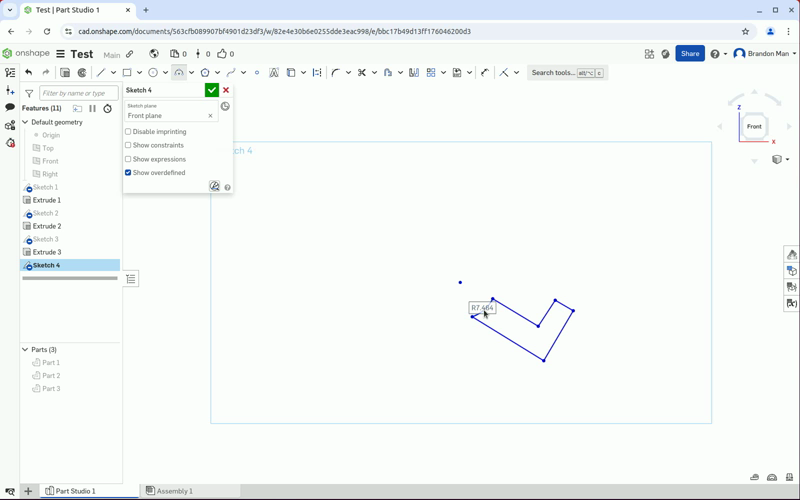
mouse_move(506, 335)
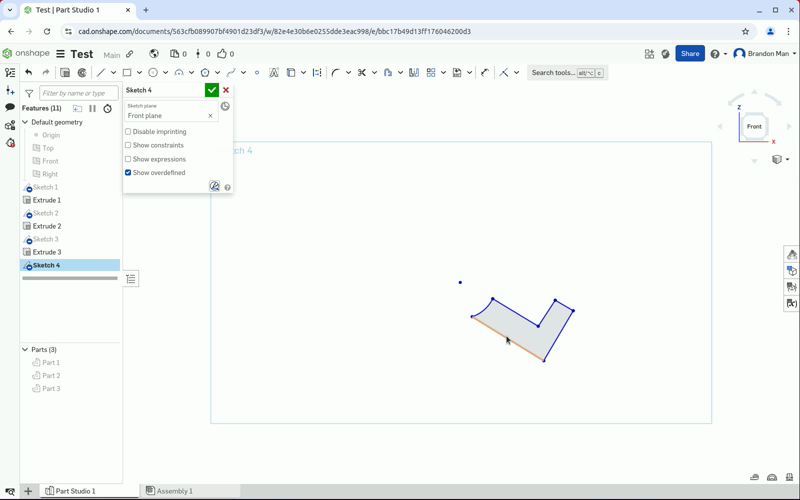
click(506, 335)
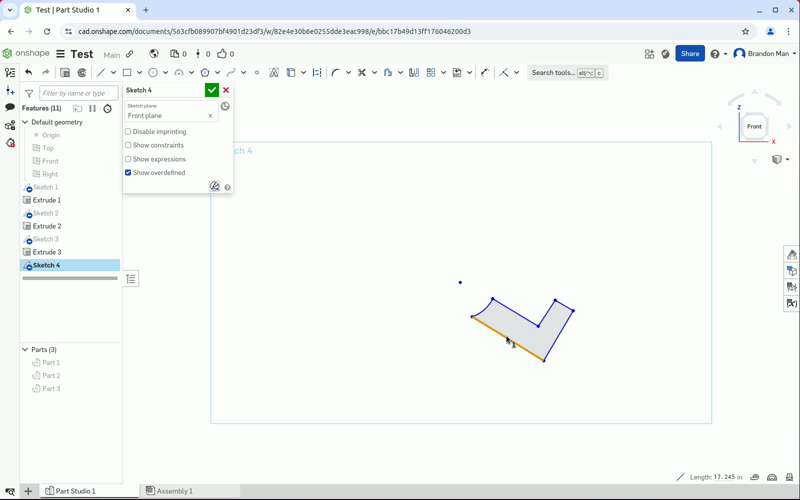
mouse_move(73, 352)
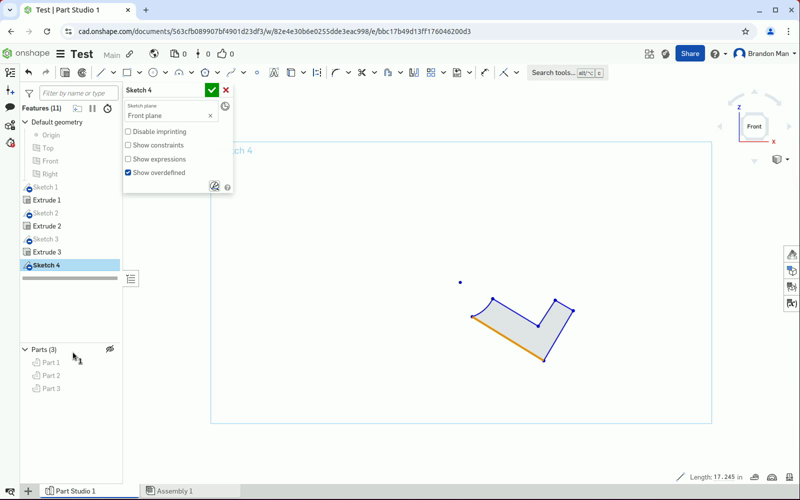
key(shift+y)
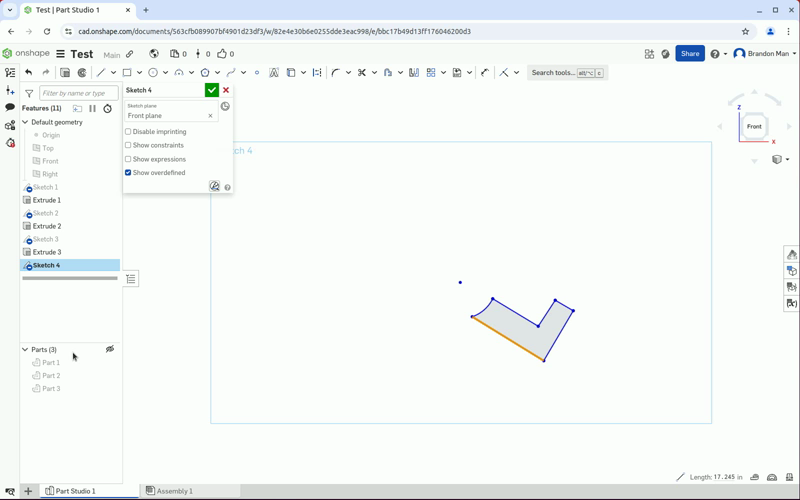
key(shift+e)
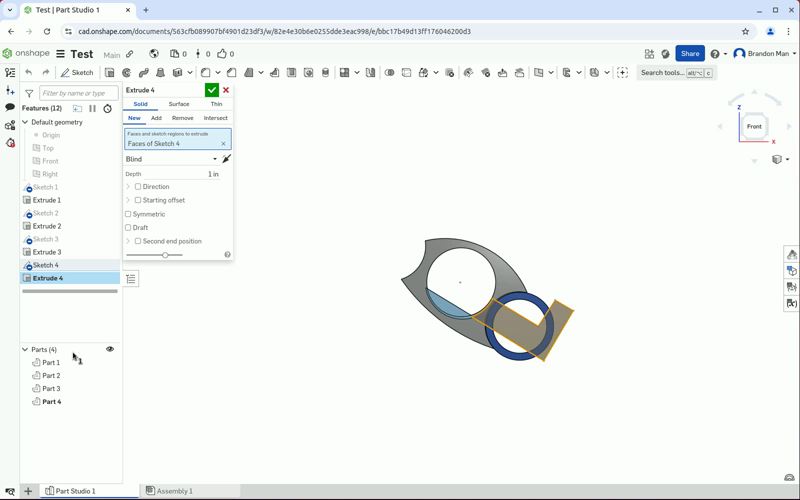
mouse_move(143, 106)
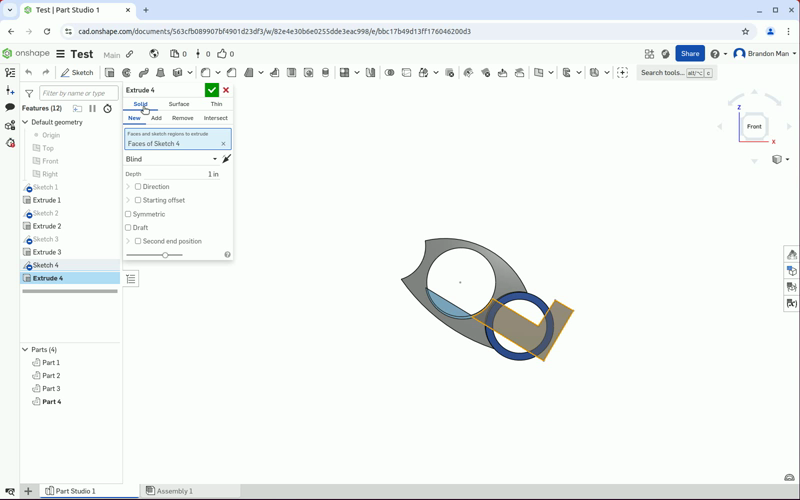
click(143, 106)
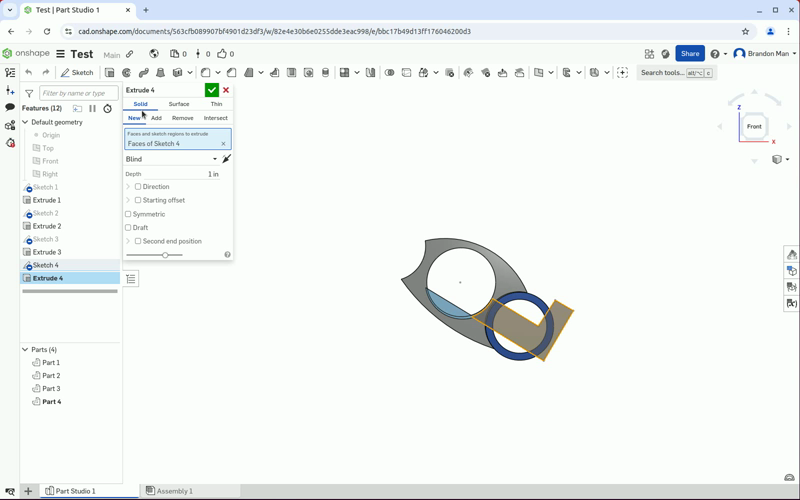
mouse_move(137, 120)
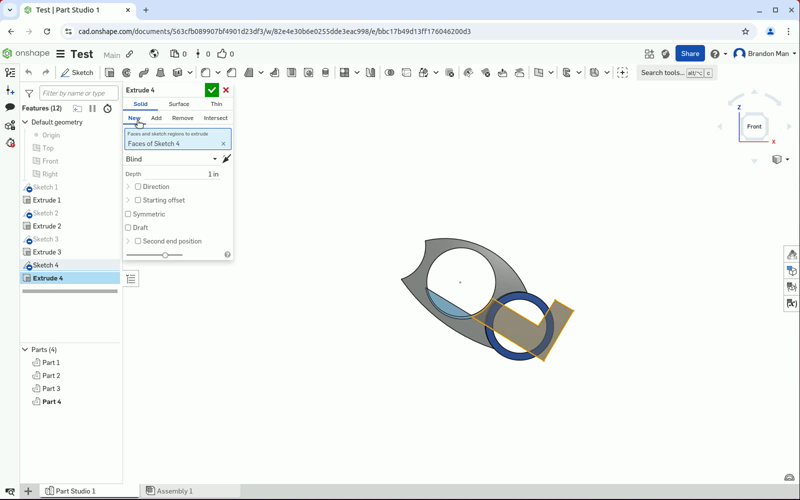
click(137, 120)
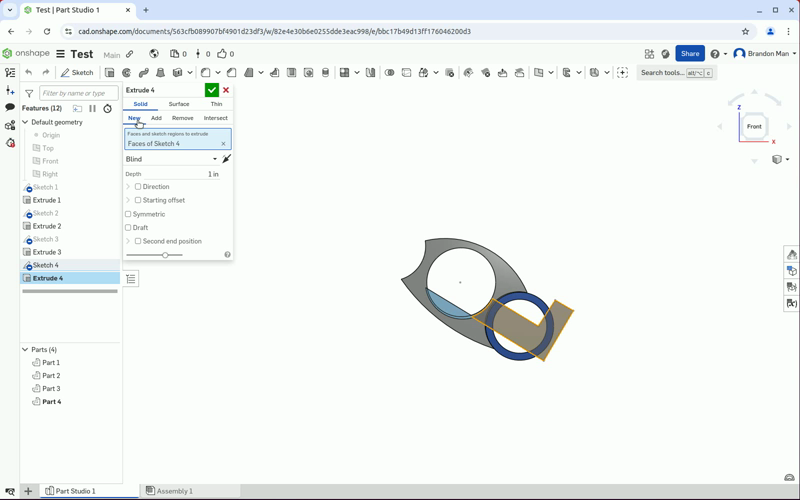
key(tab, 4)
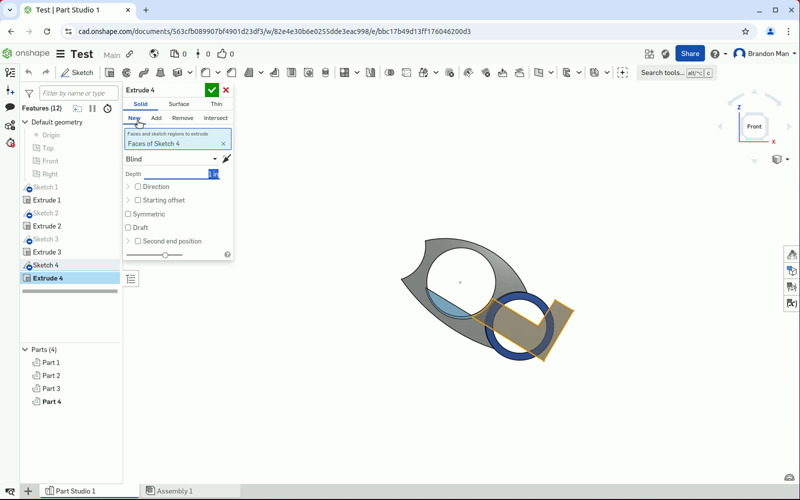
text(6.258)
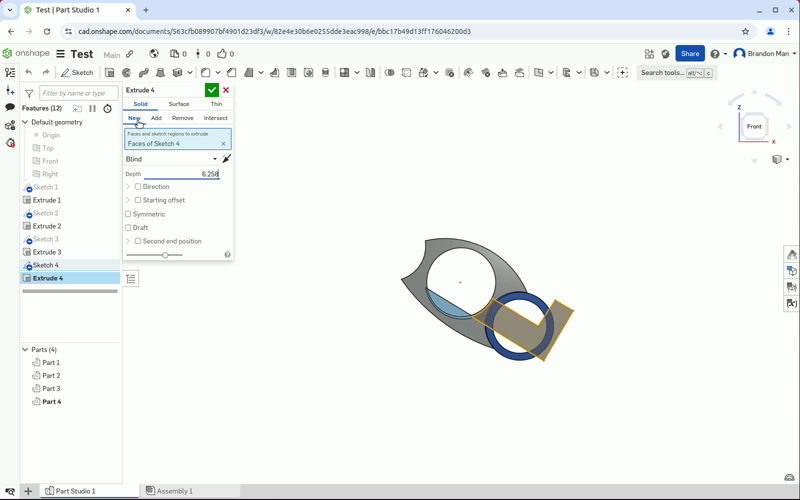
key(enter)
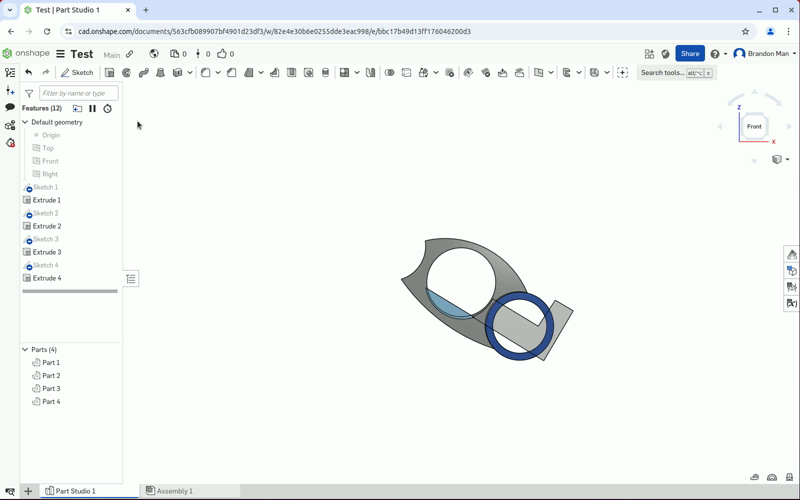
key(shift+h)
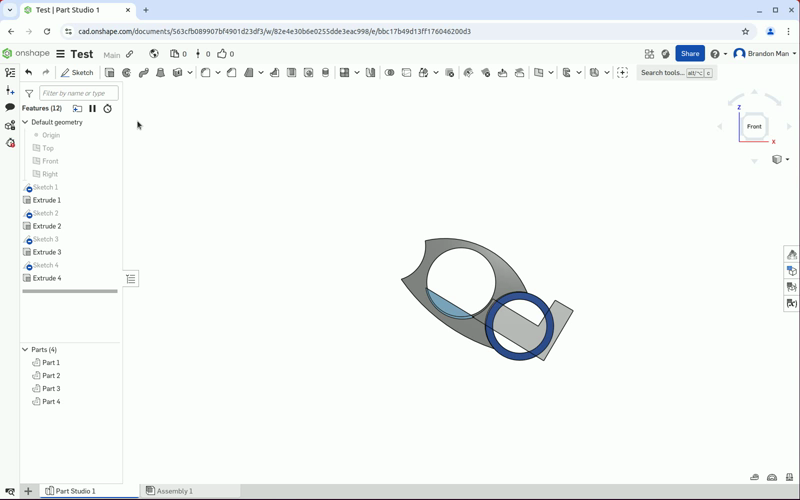
key(shift+h)
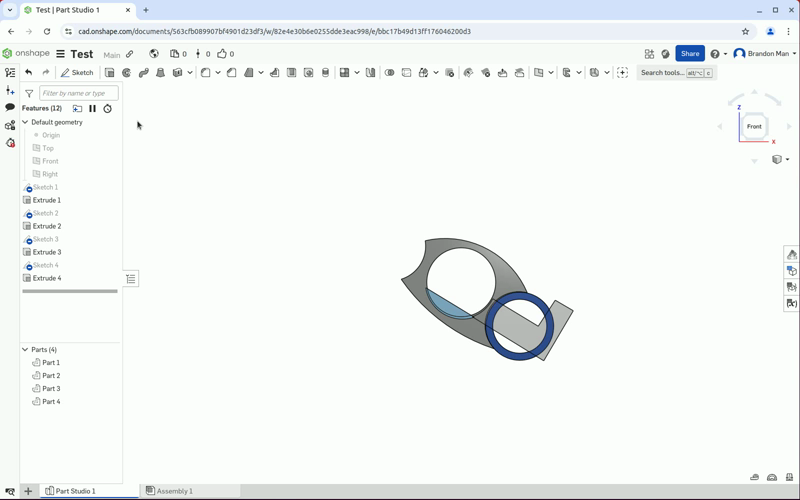
mouse_move(73, 189)
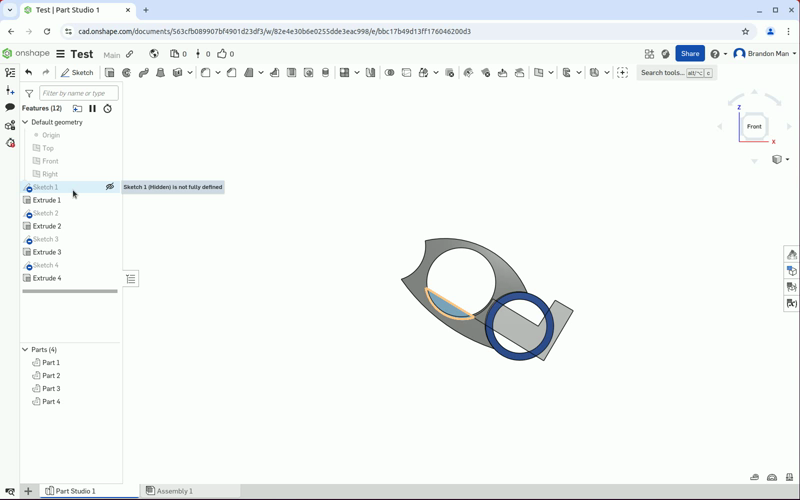
click(73, 189)
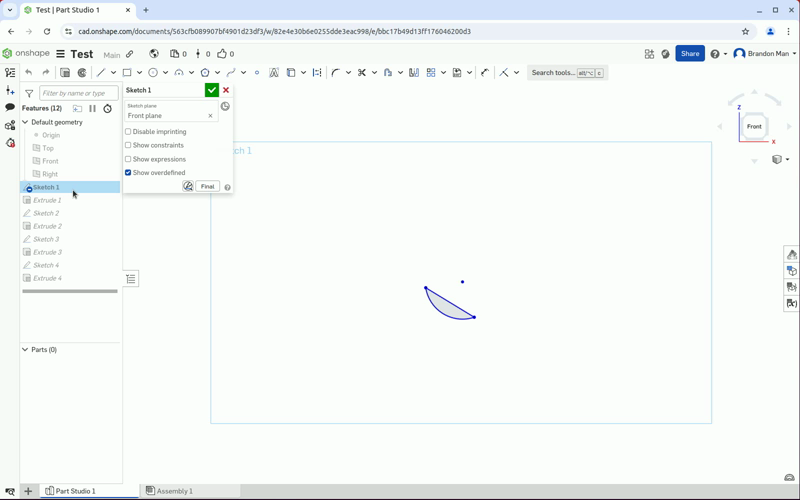
mouse_move(229, 92)
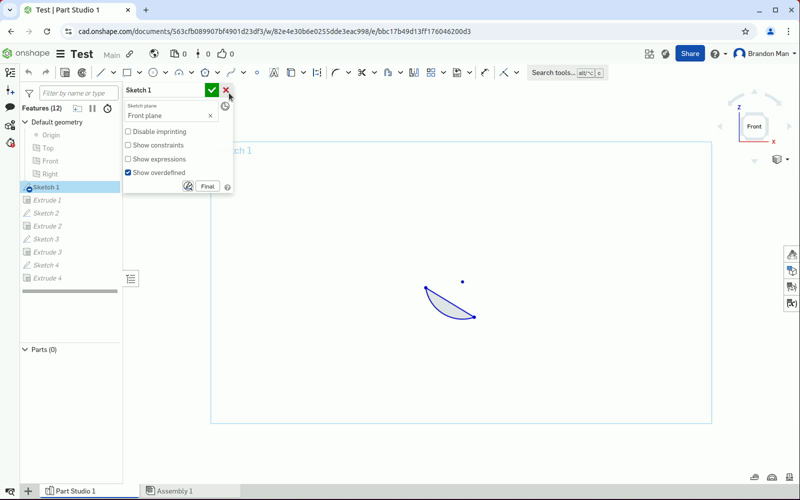
click(229, 92)
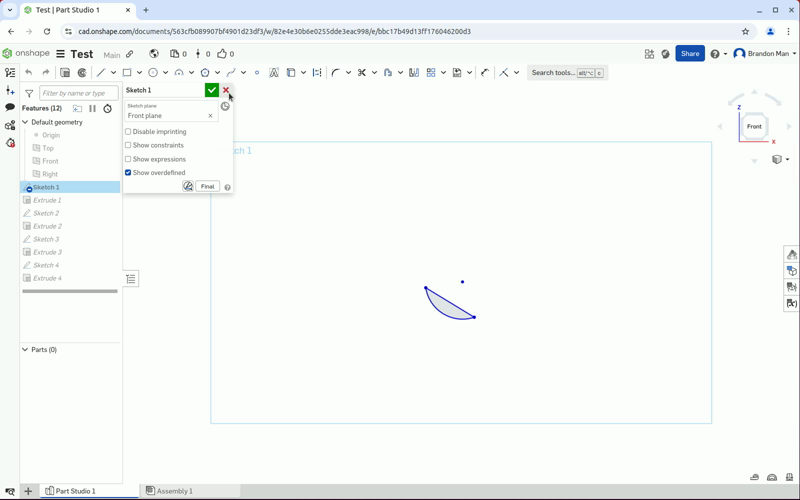
key(shift+s)
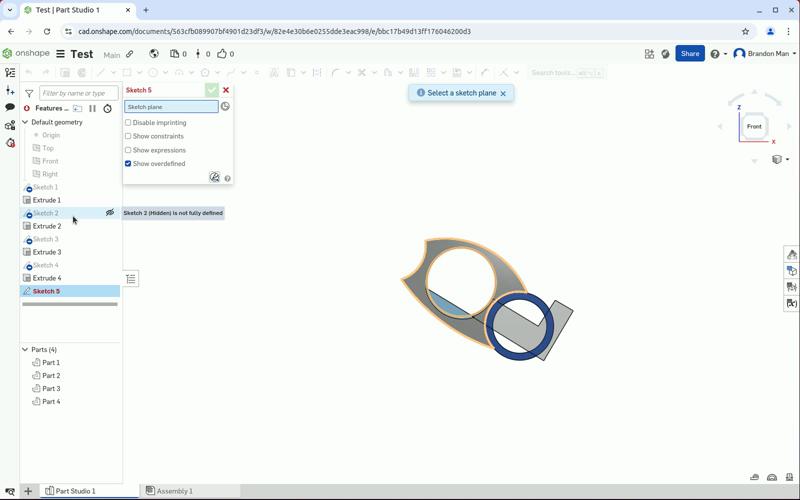
scroll(3)
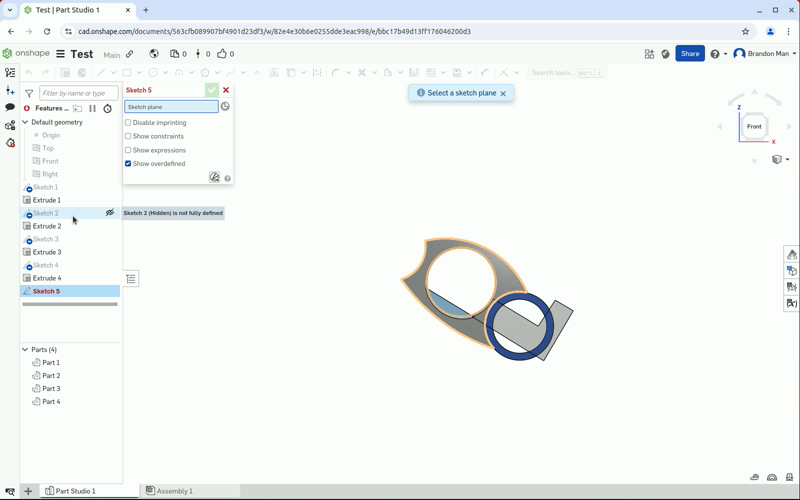
mouse_move(73, 163)
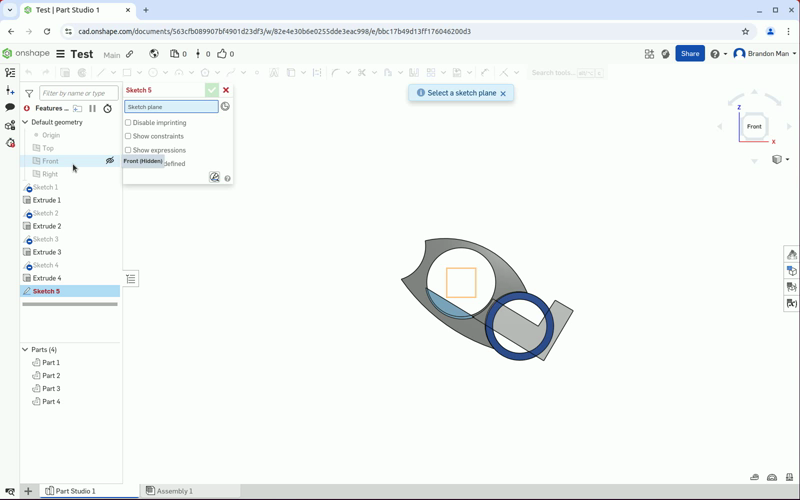
click(73, 163)
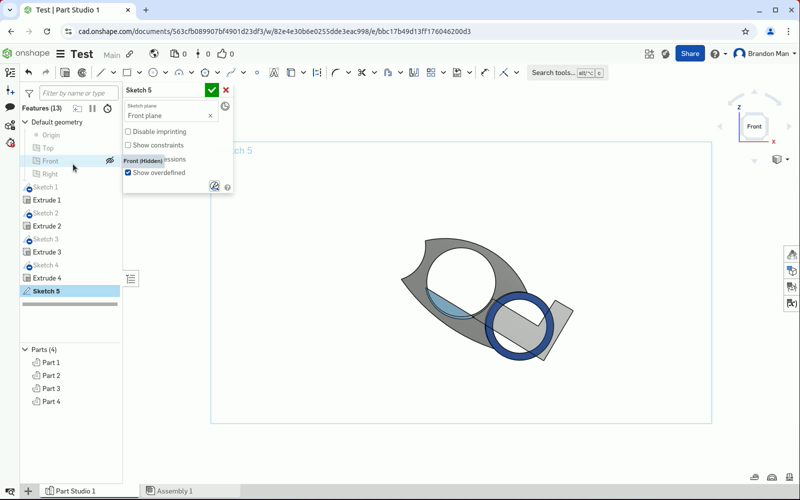
mouse_move(73, 352)
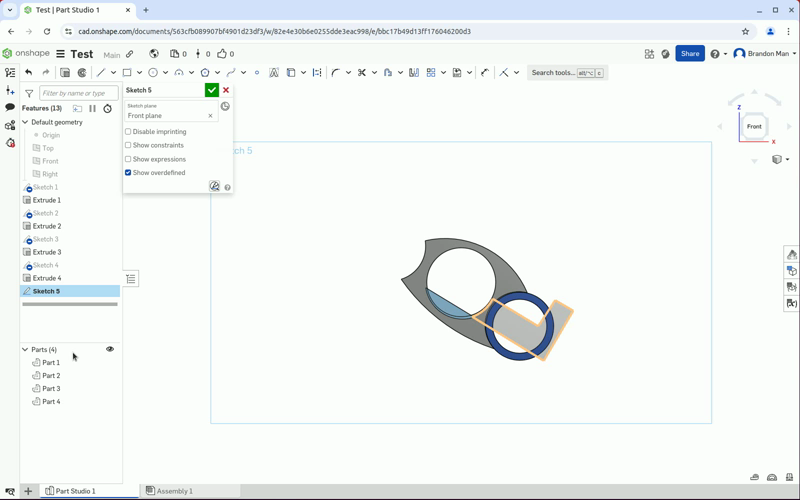
key(y)
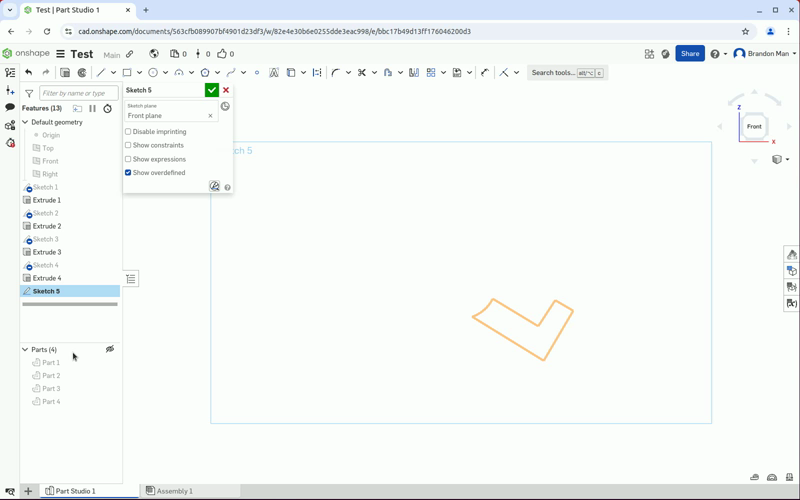
key(l)
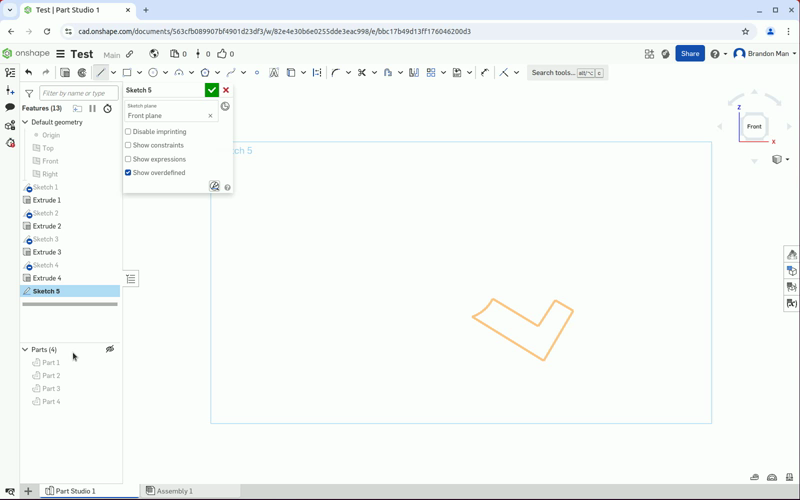
key_down(shift)
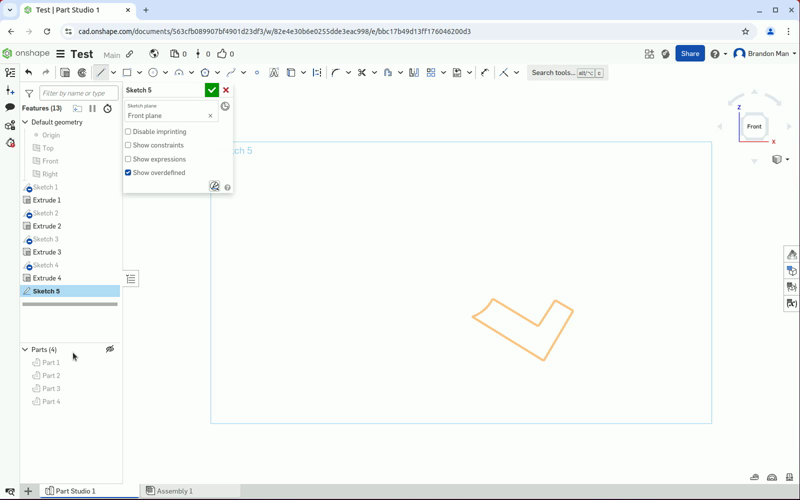
mouse_move(425, 287)
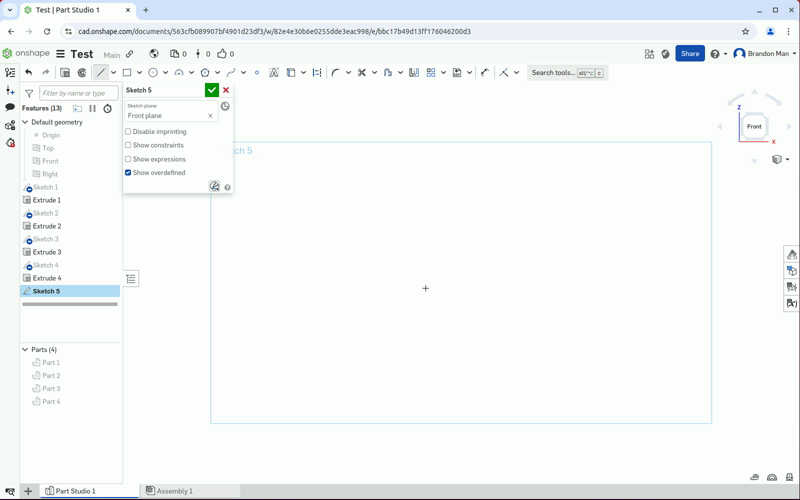
click(425, 287)
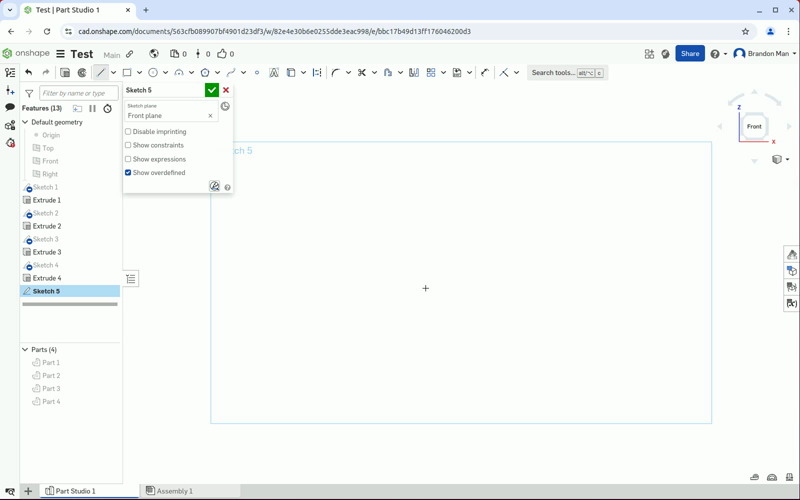
key_up(shift)
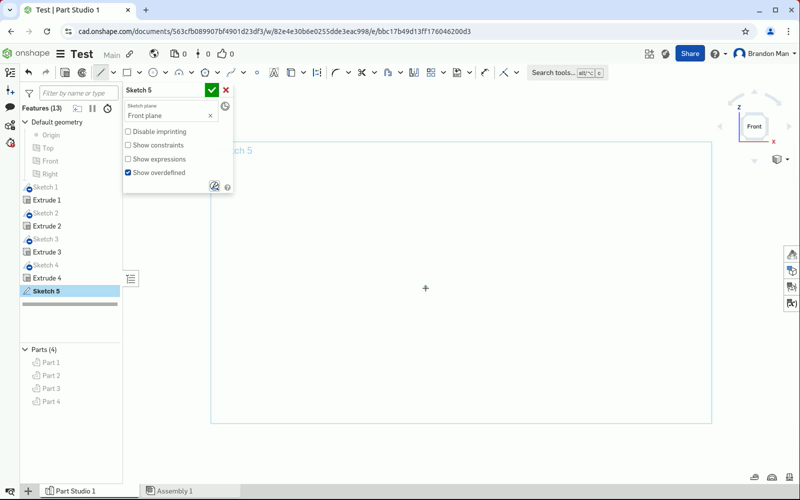
key_down(shift)
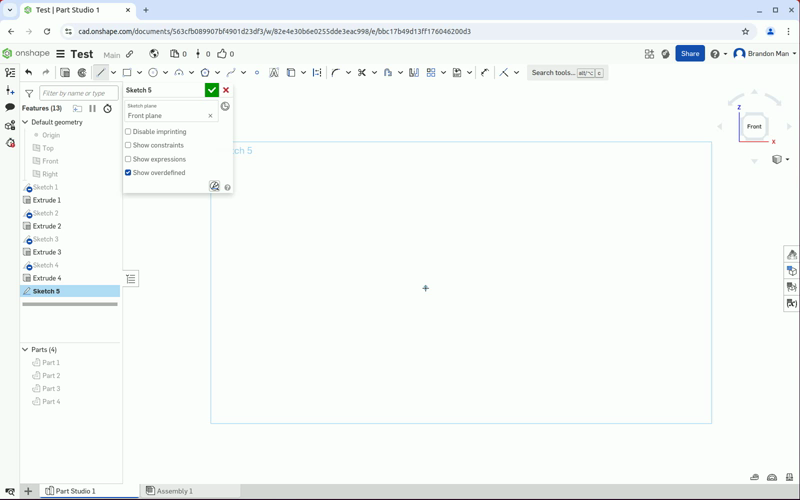
mouse_move(455, 287)
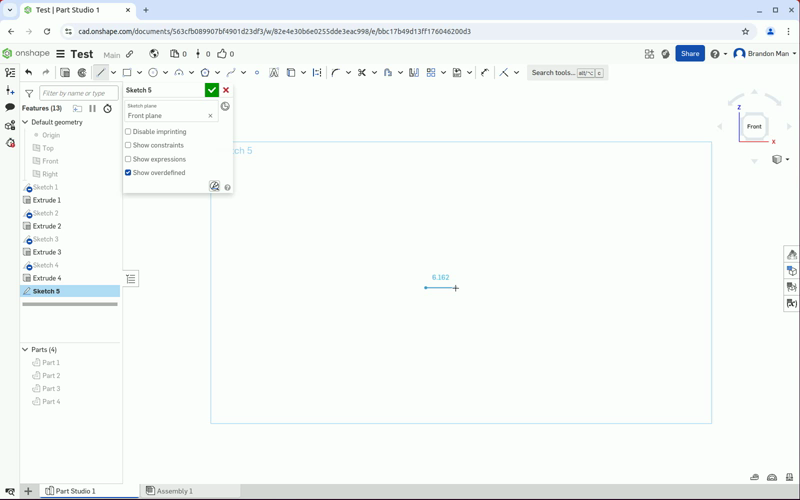
mouse_move(474, 317)
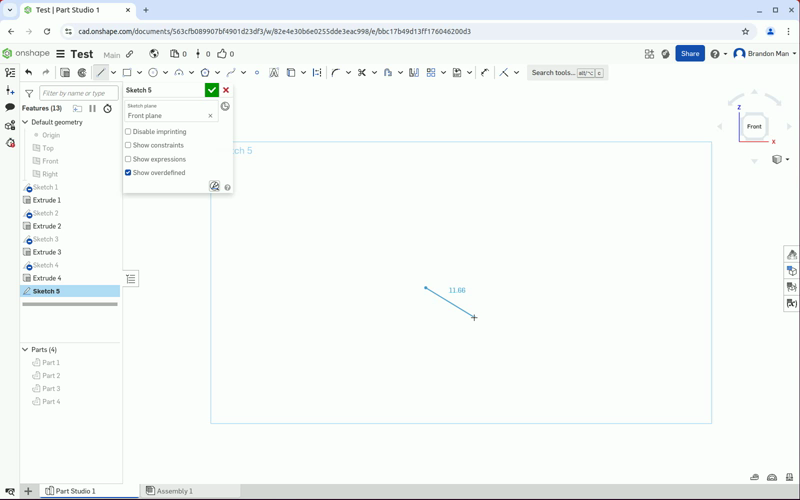
click(474, 317)
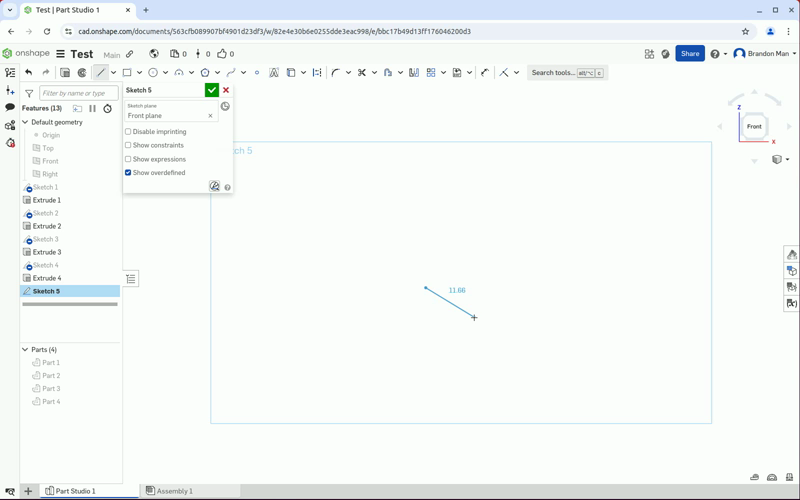
key_up(shift)
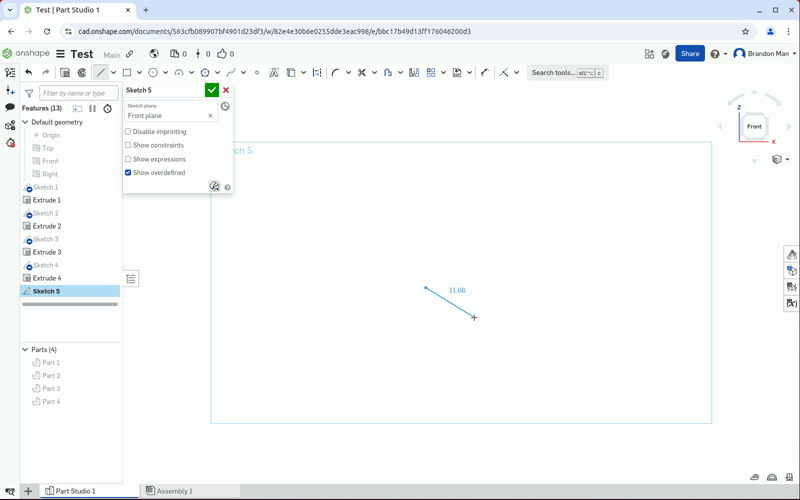
key(esc)
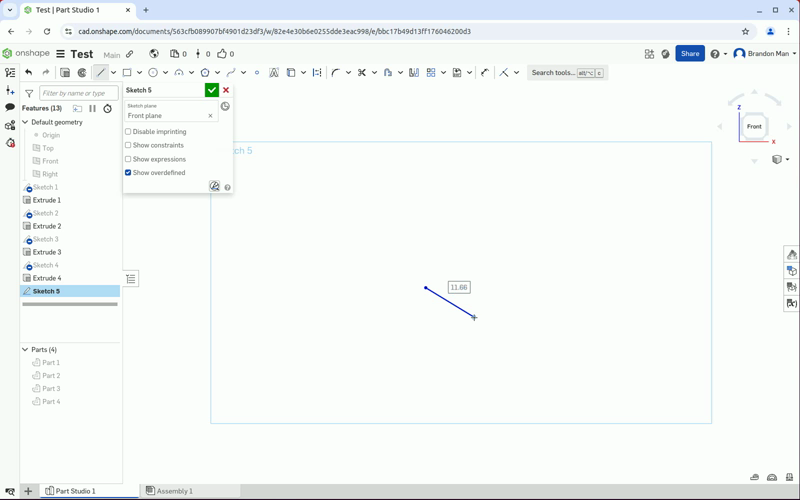
key(a)
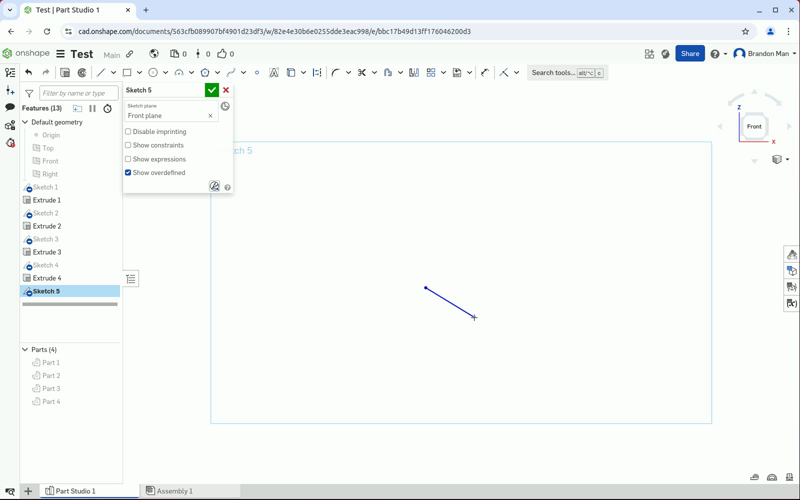
mouse_move(474, 317)
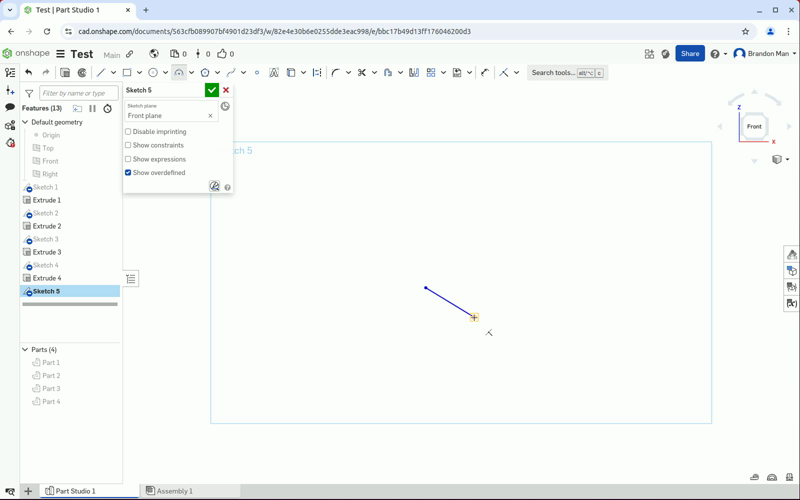
click(474, 317)
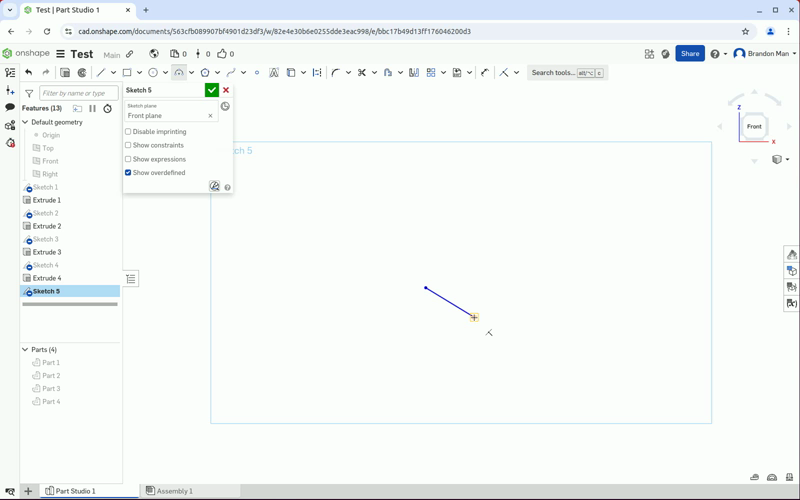
key_down(shift)
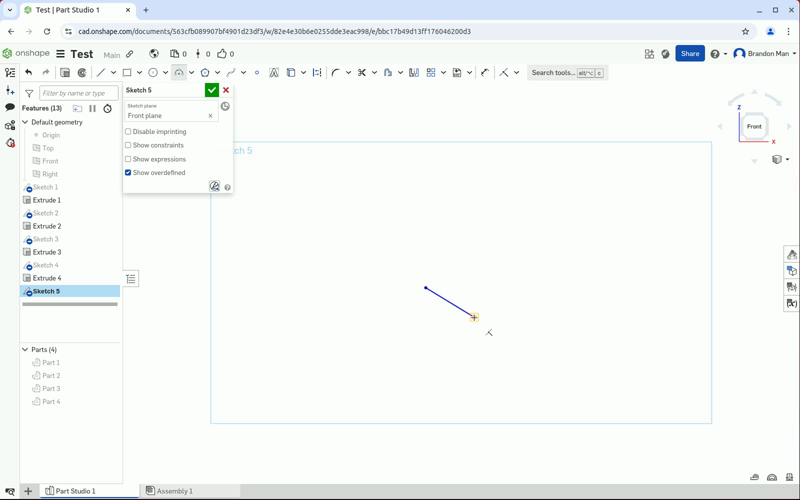
mouse_move(494, 299)
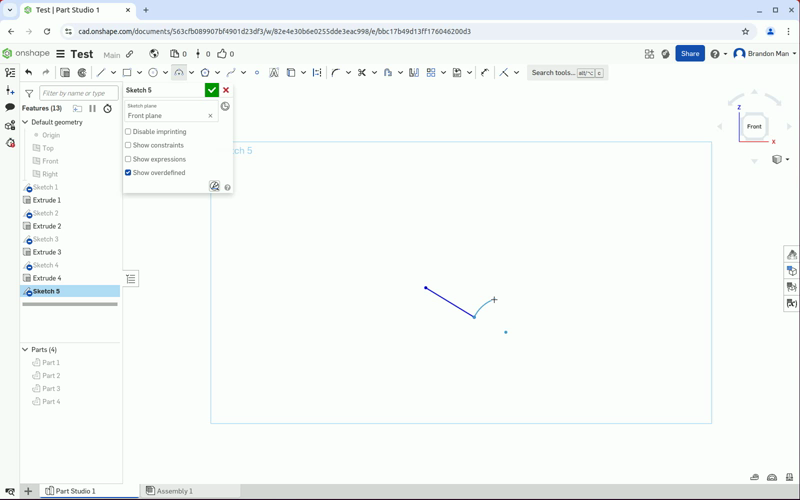
click(494, 299)
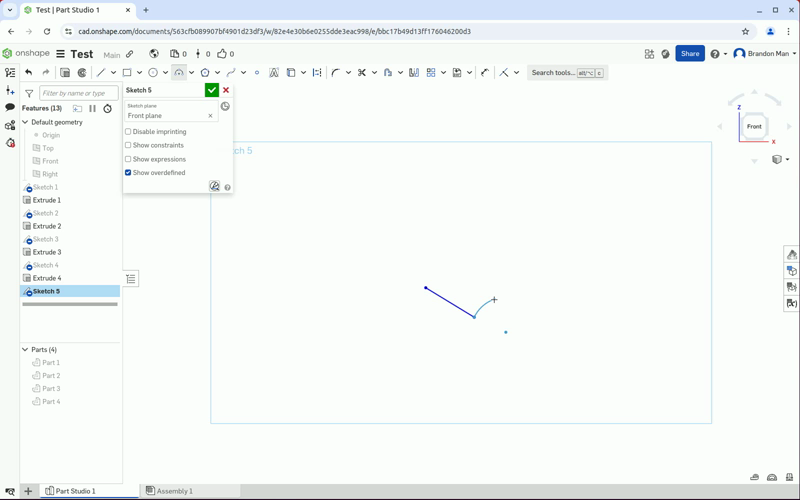
mouse_move(485, 309)
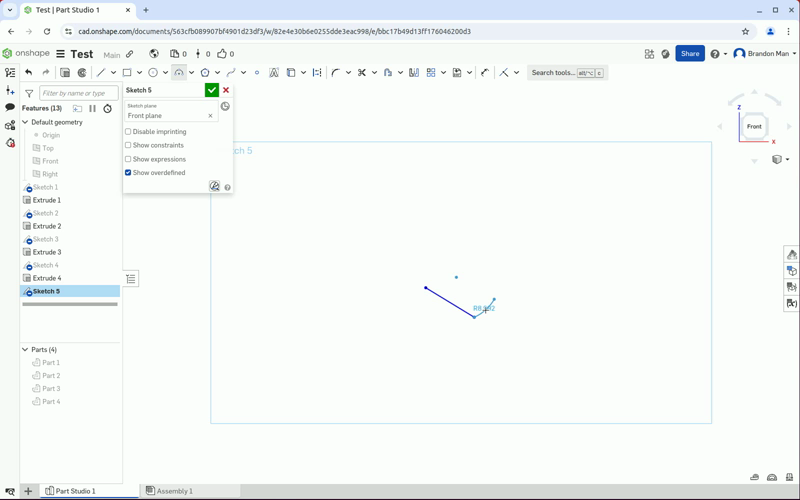
click(485, 309)
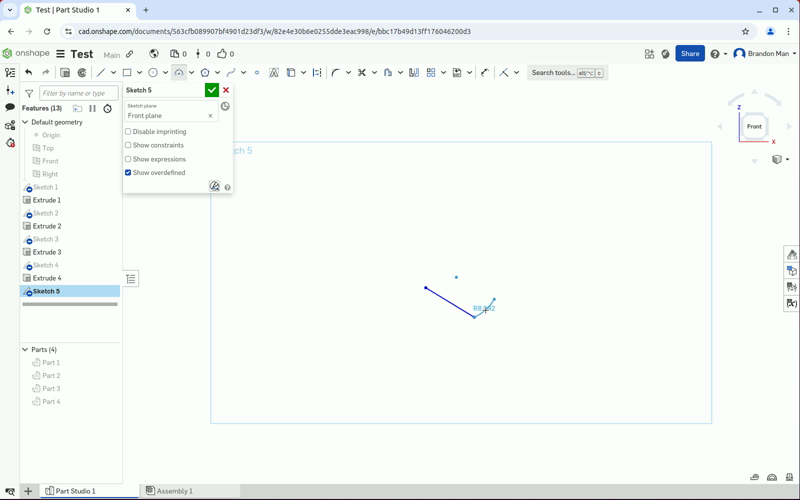
key_up(shift)
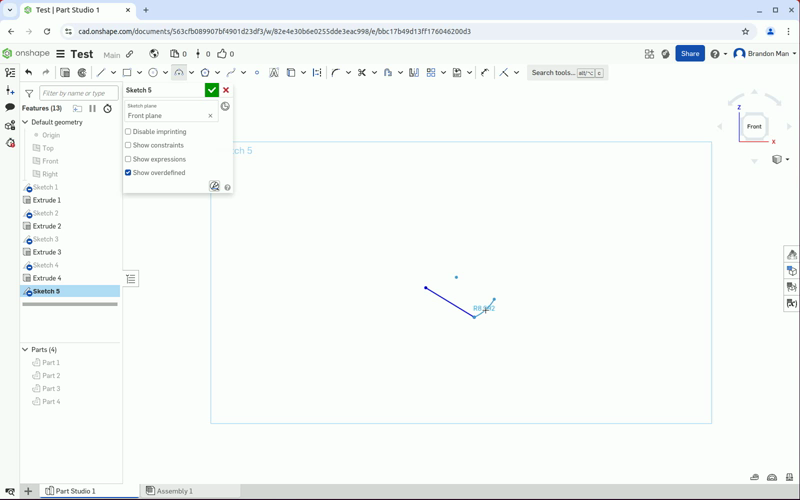
key(esc)
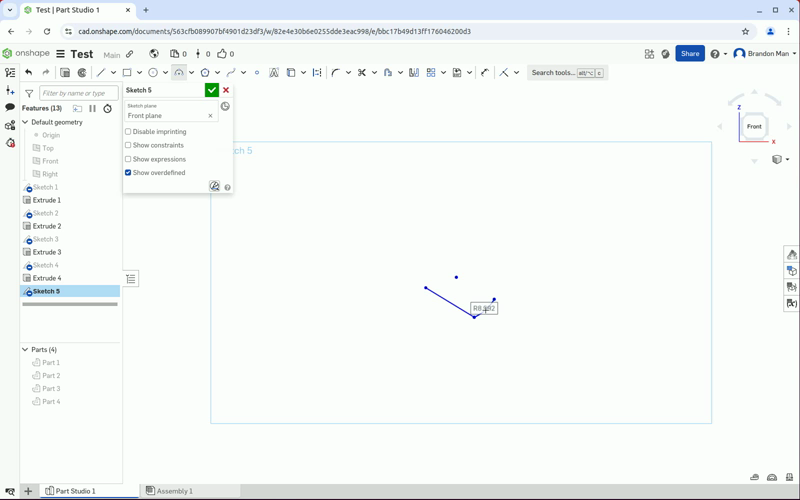
key(l)
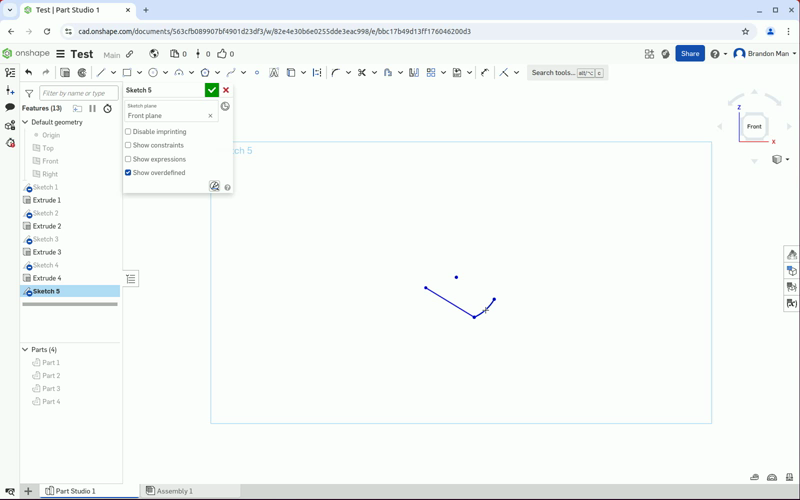
mouse_move(494, 299)
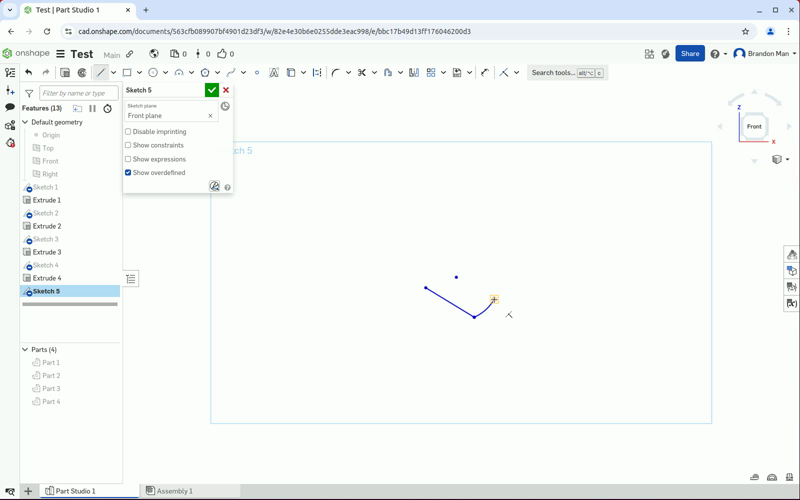
click(494, 299)
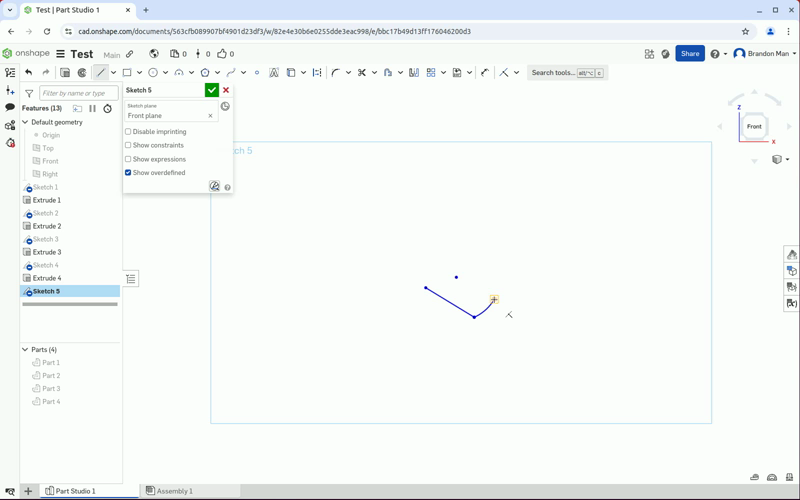
key_down(shift)
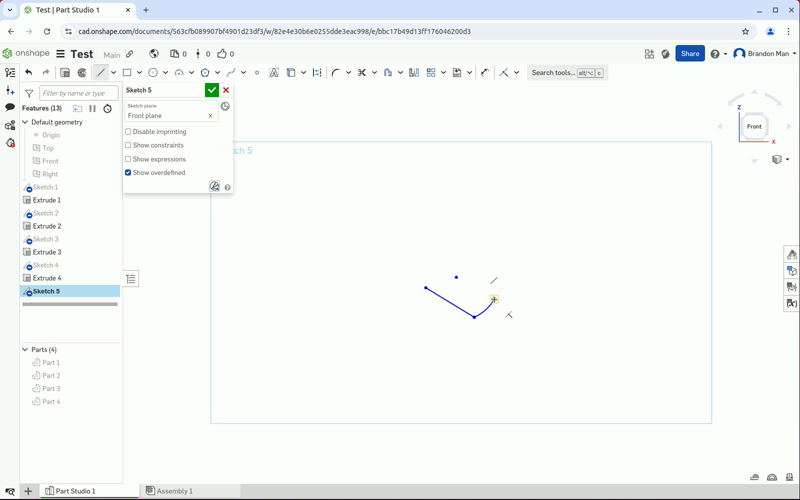
mouse_move(432, 261)
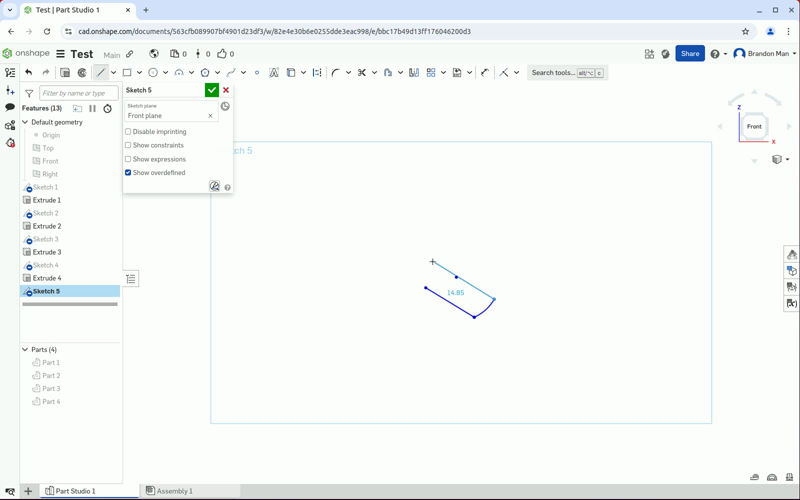
click(432, 261)
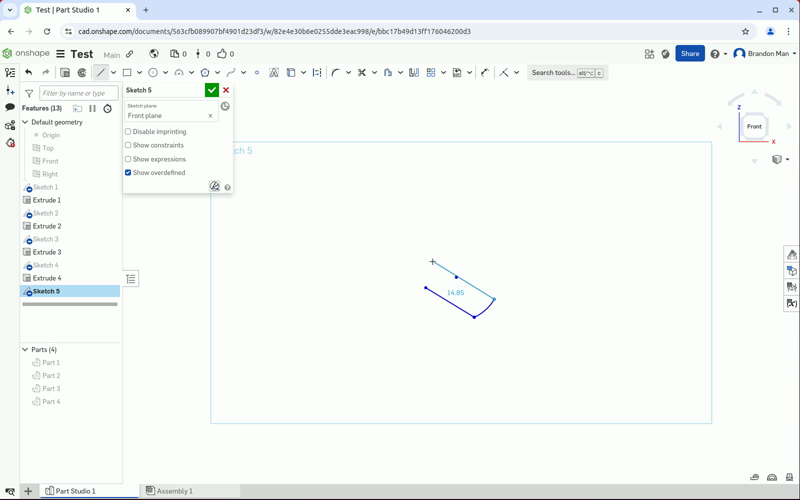
key_up(shift)
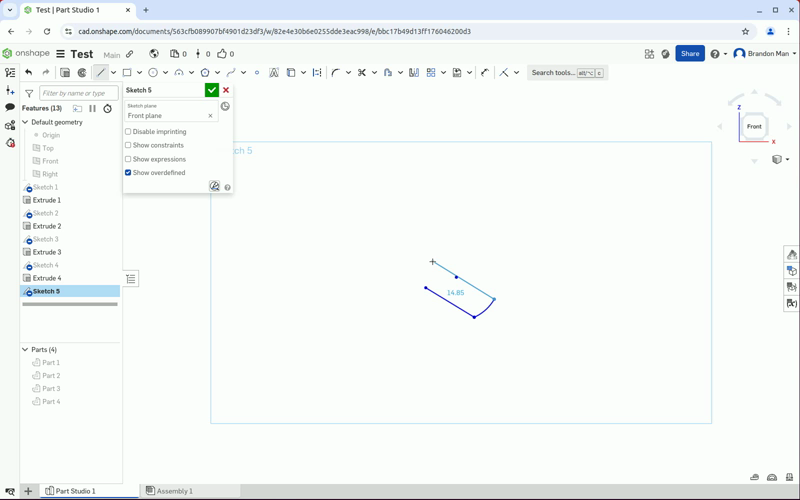
key(esc)
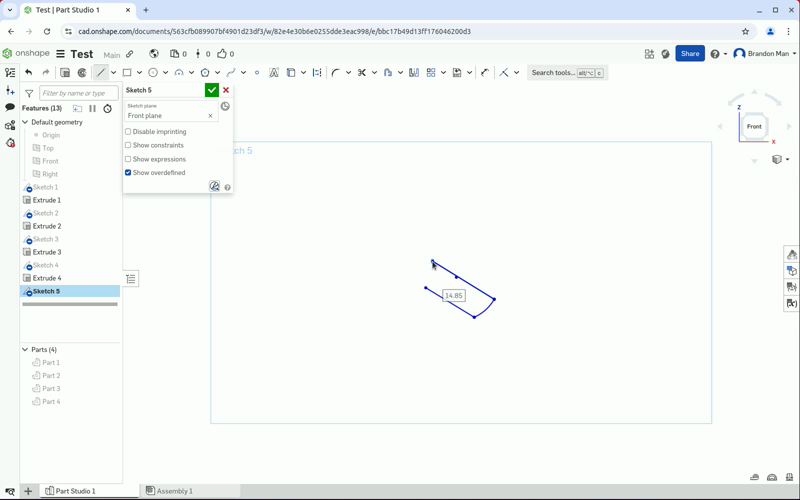
key(a)
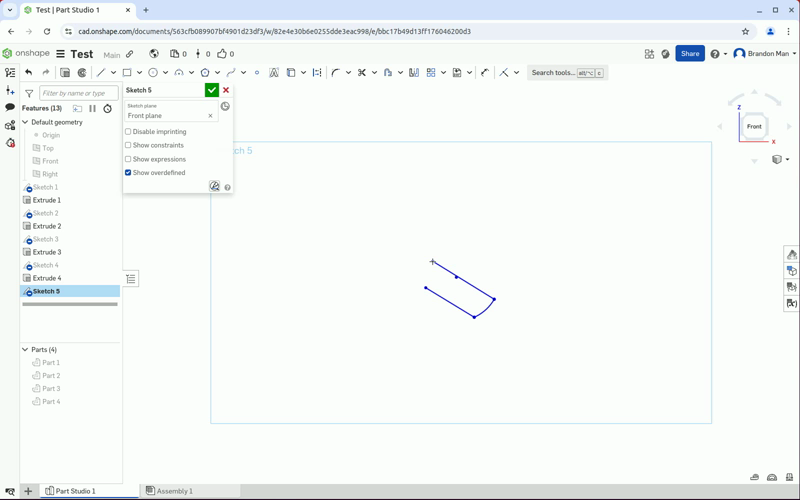
mouse_move(432, 261)
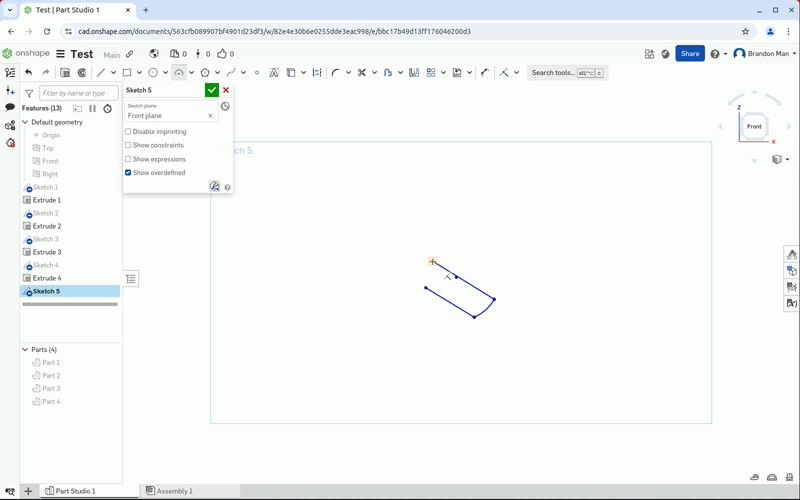
click(432, 261)
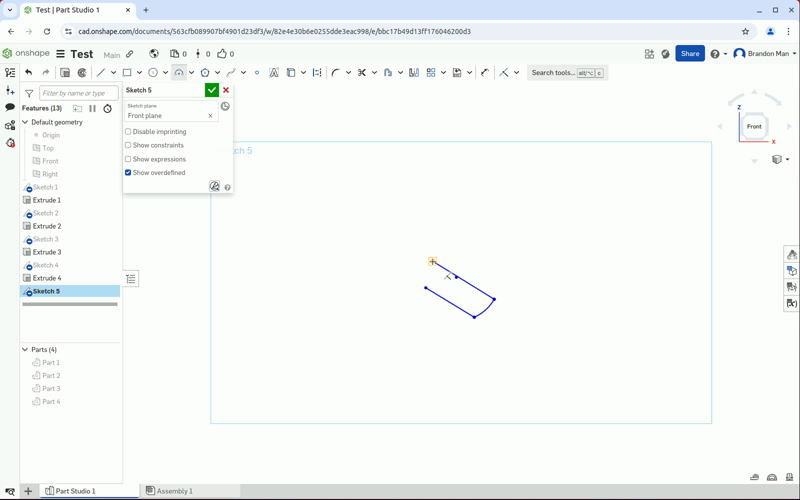
mouse_move(425, 287)
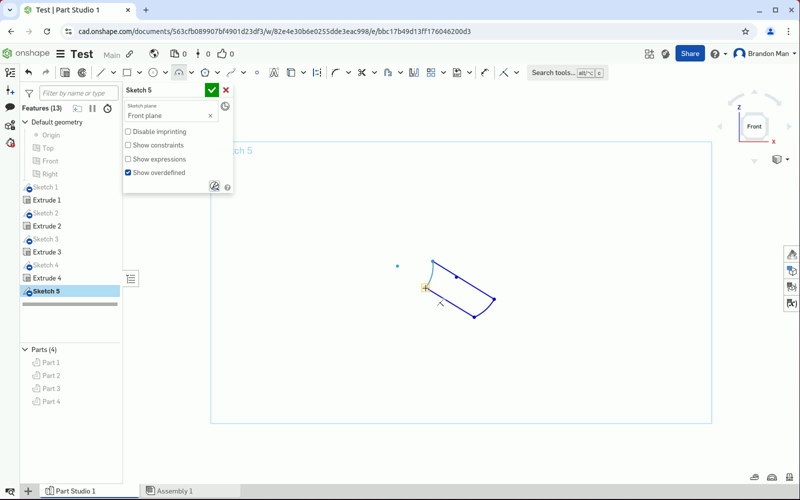
click(425, 287)
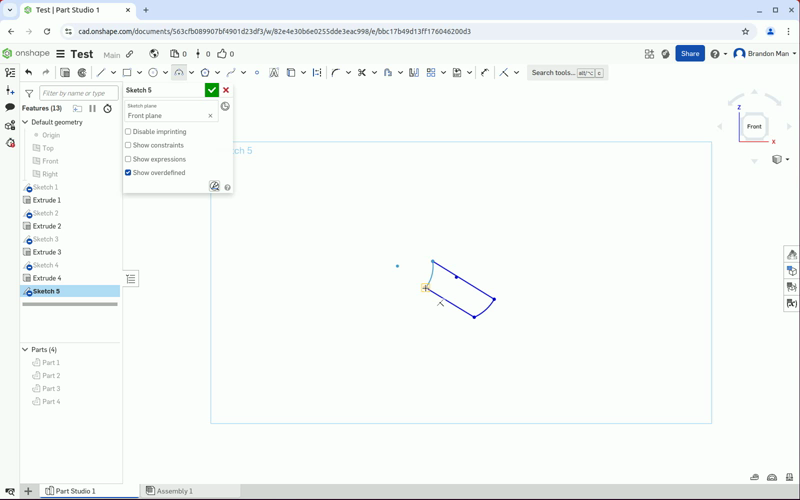
key_down(shift)
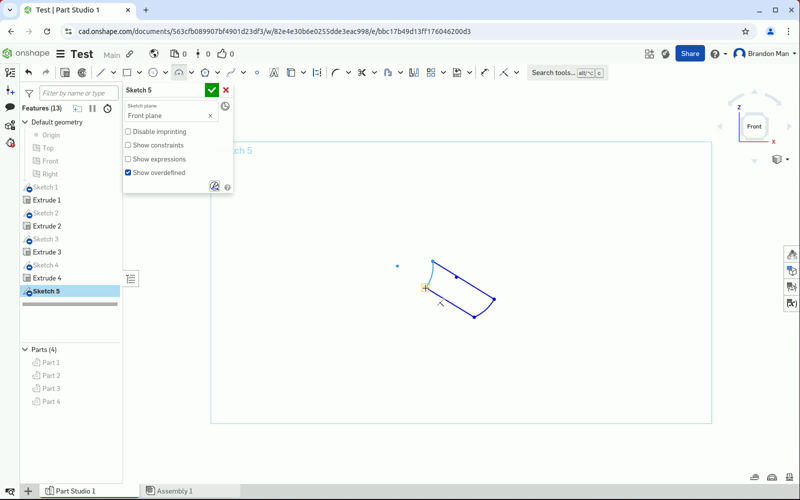
mouse_move(426, 273)
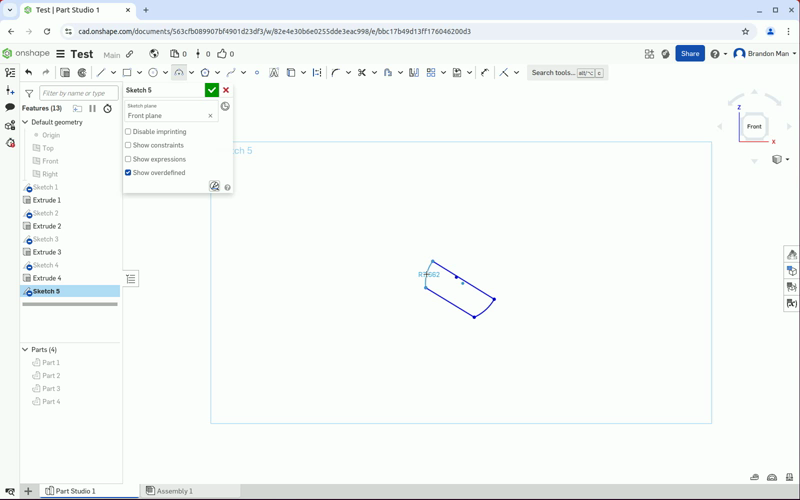
click(426, 273)
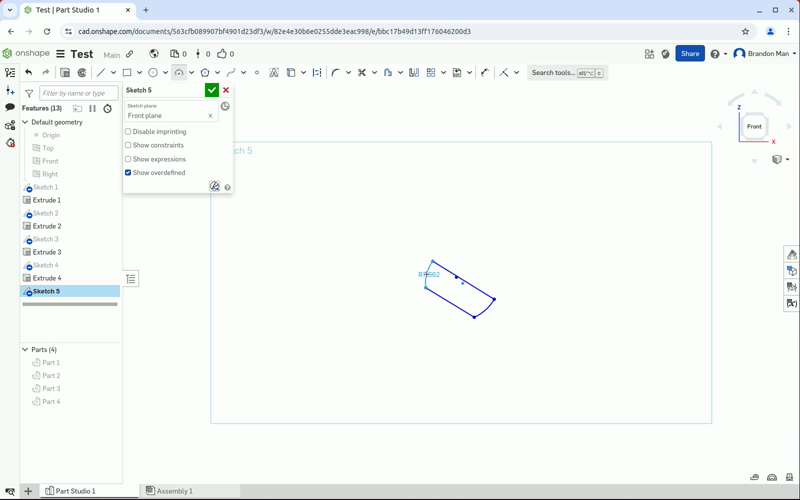
key_up(shift)
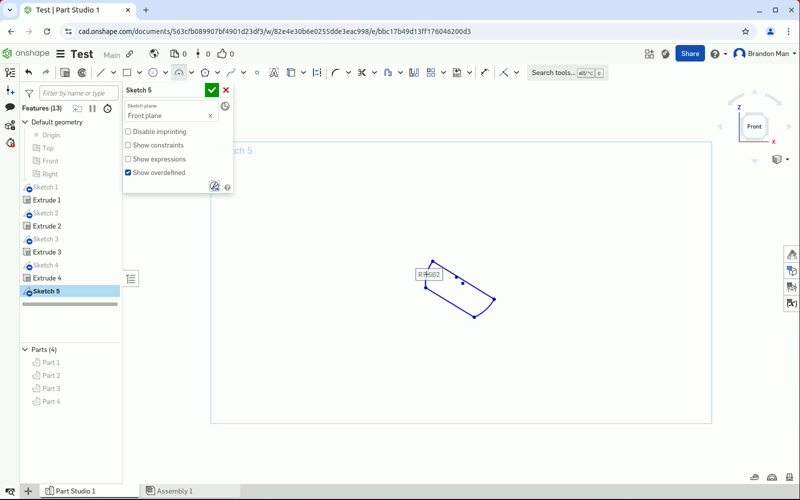
key(esc)
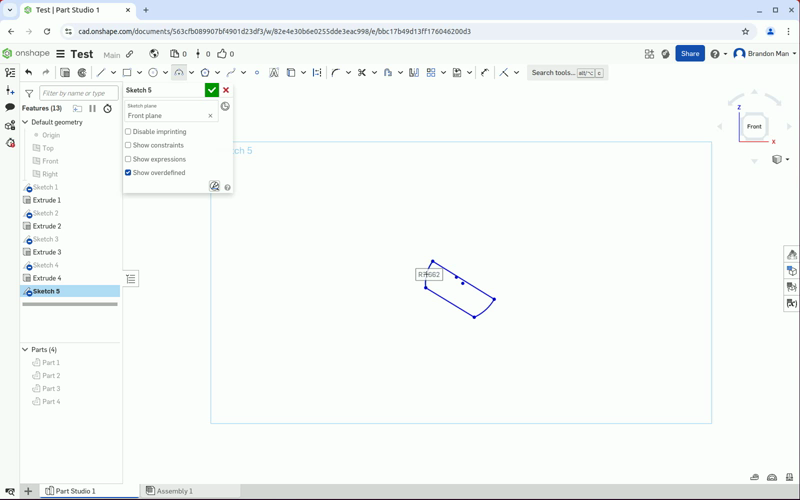
mouse_move(464, 299)
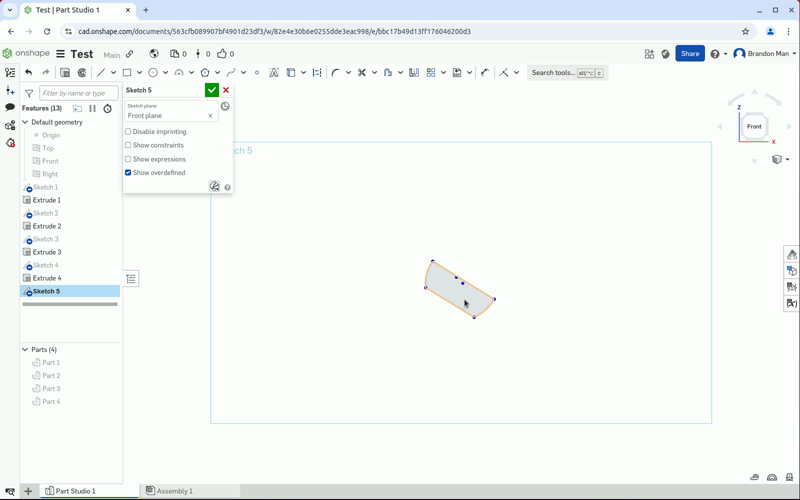
scroll(6)
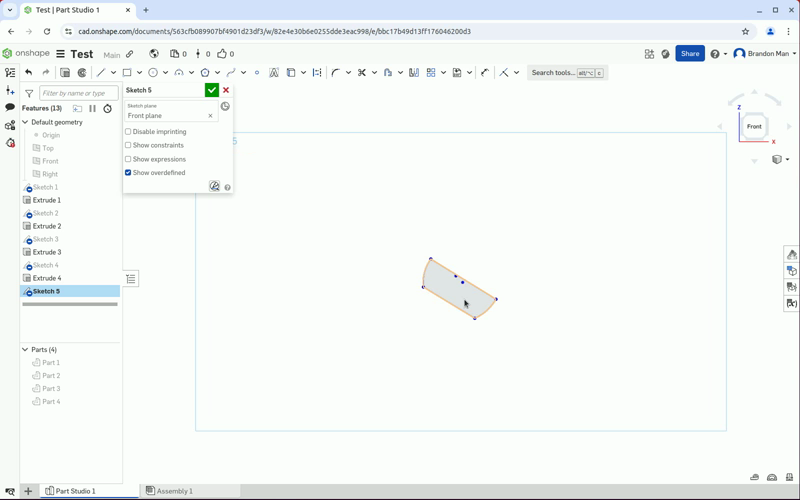
scroll(6)
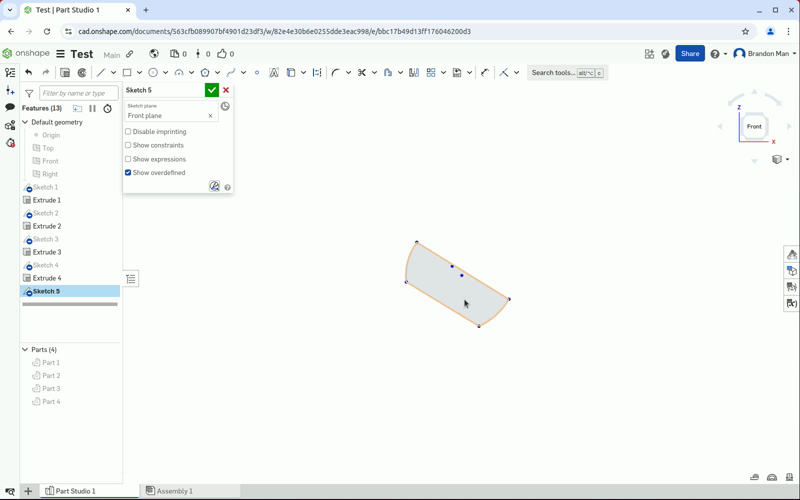
scroll(6)
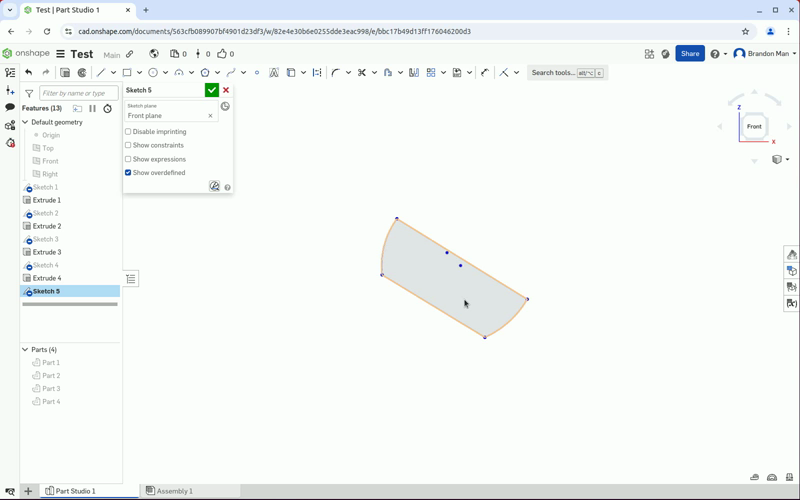
scroll(6)
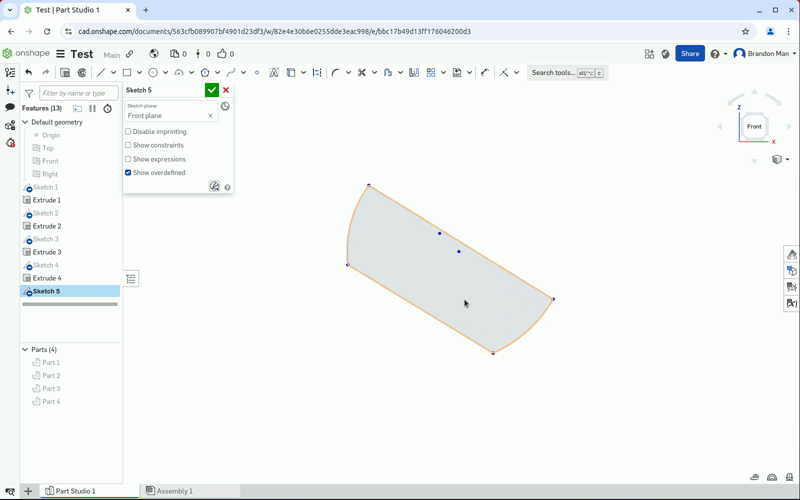
scroll(6)
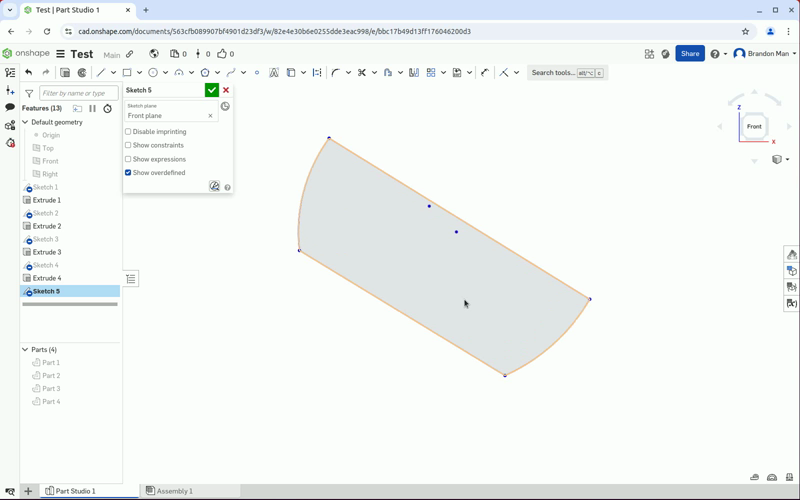
scroll(6)
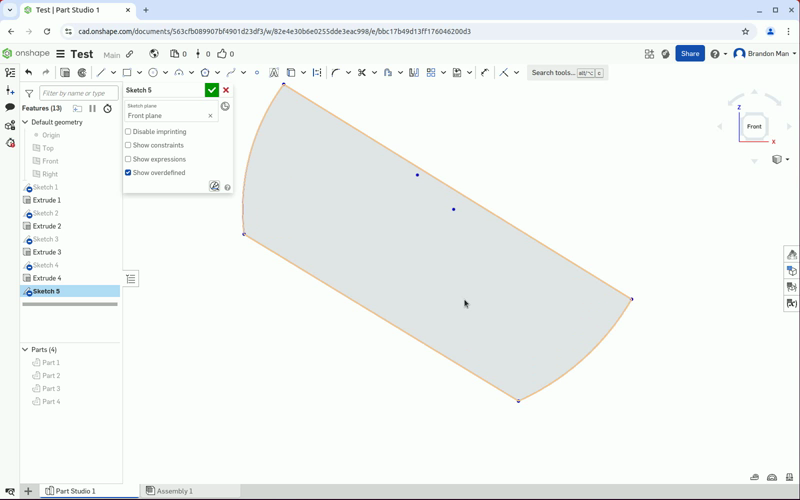
scroll(6)
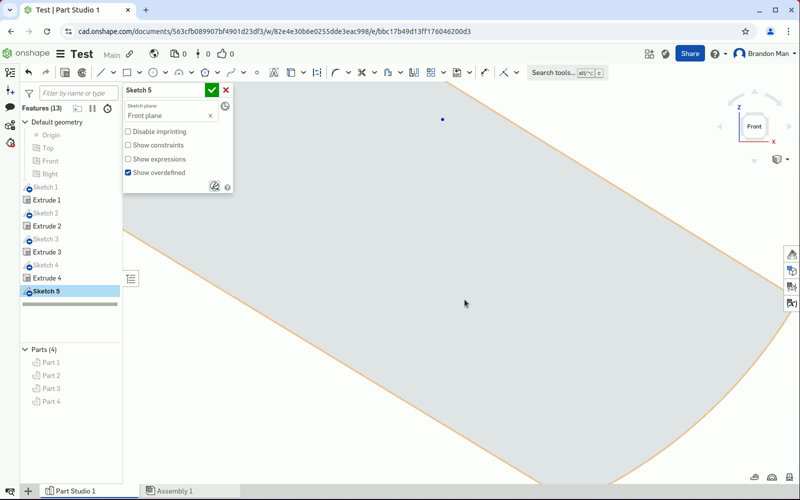
click(464, 299)
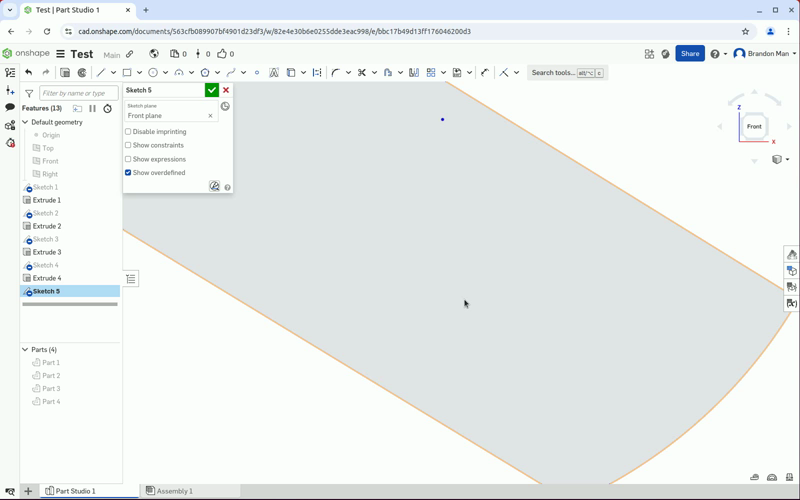
scroll(-6)
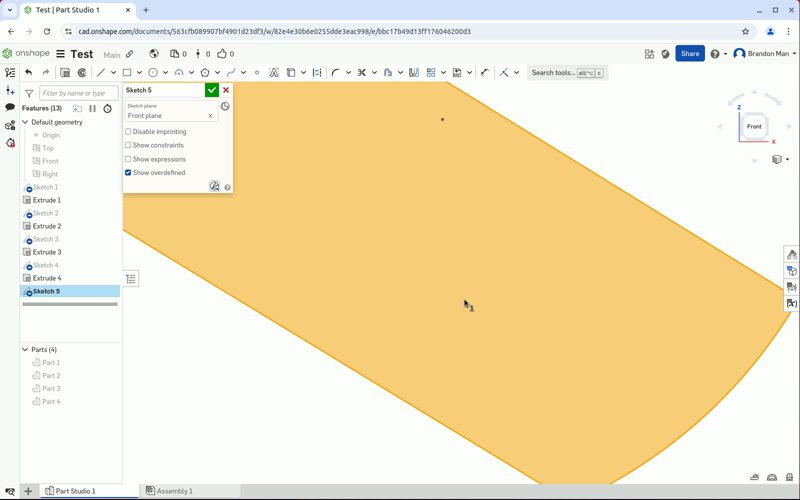
scroll(-6)
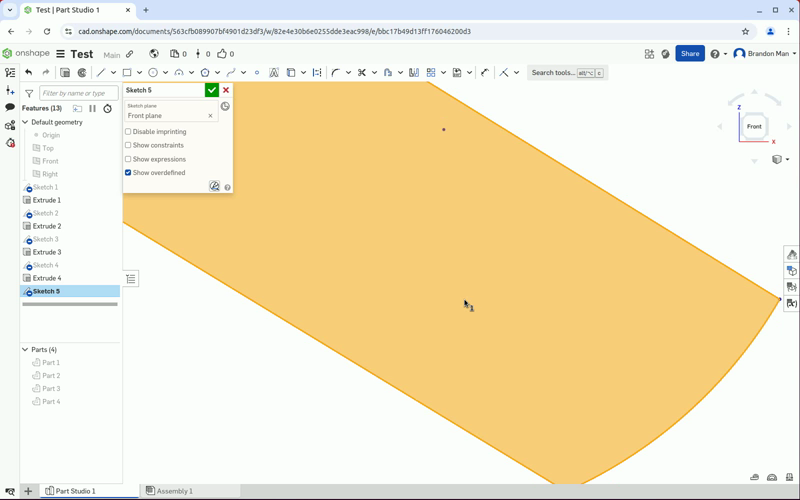
scroll(-6)
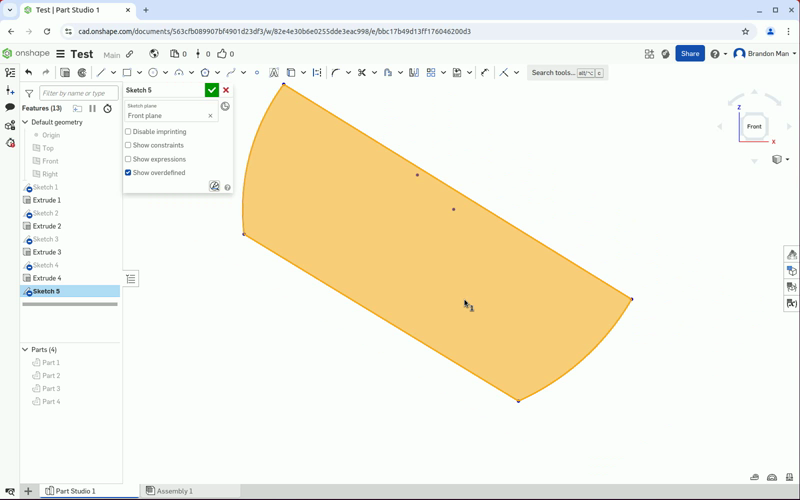
scroll(-6)
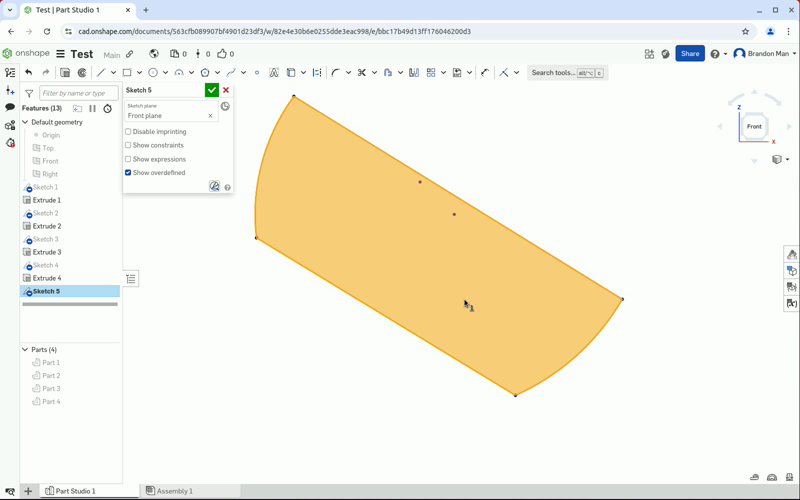
scroll(-6)
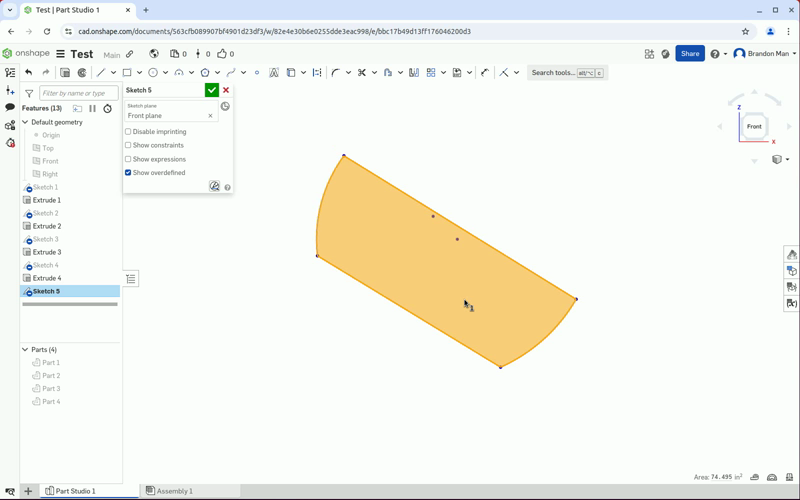
scroll(-6)
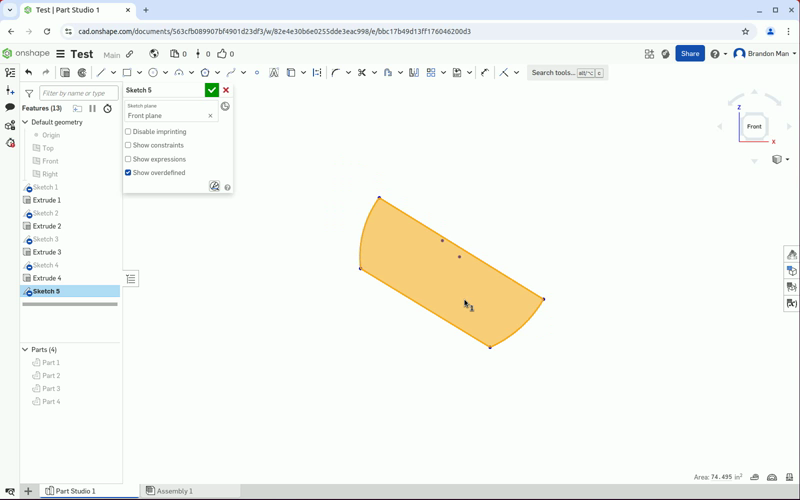
scroll(-6)
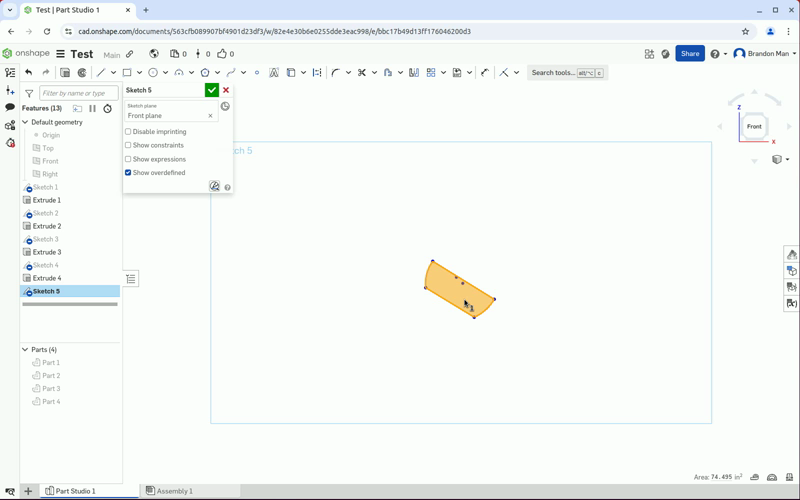
mouse_move(73, 352)
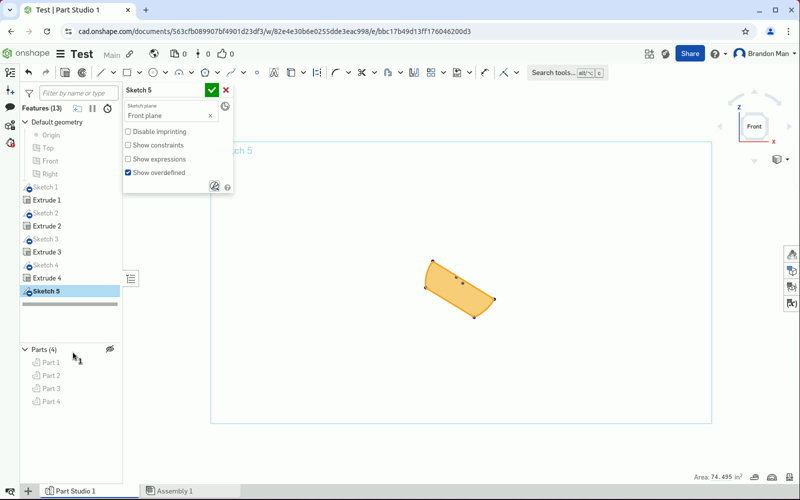
key(shift+y)
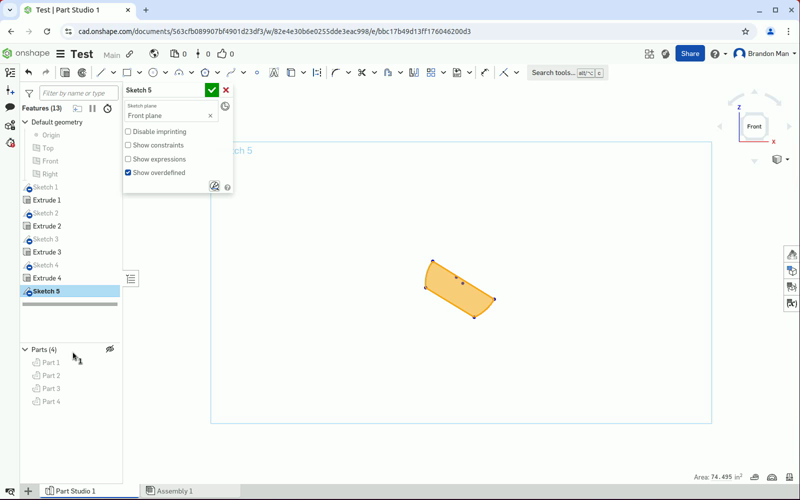
key(shift+e)
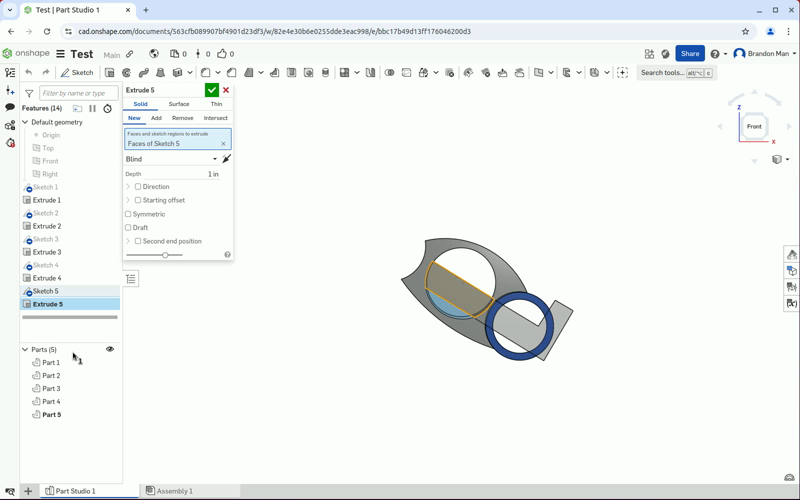
mouse_move(143, 106)
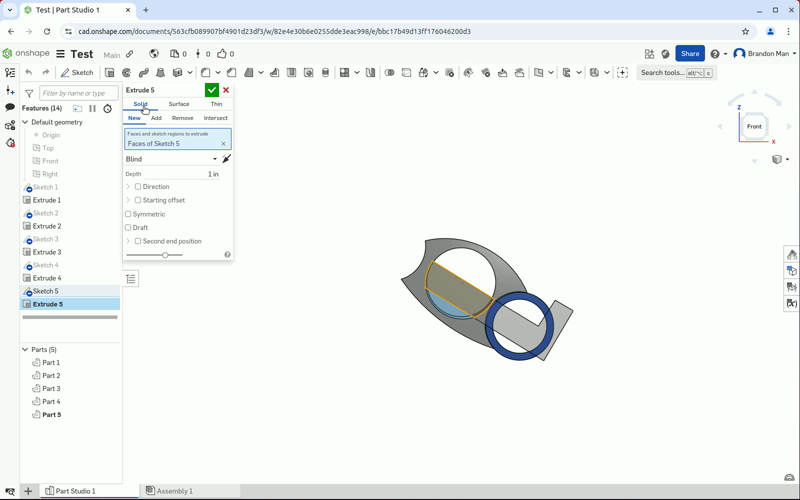
click(143, 106)
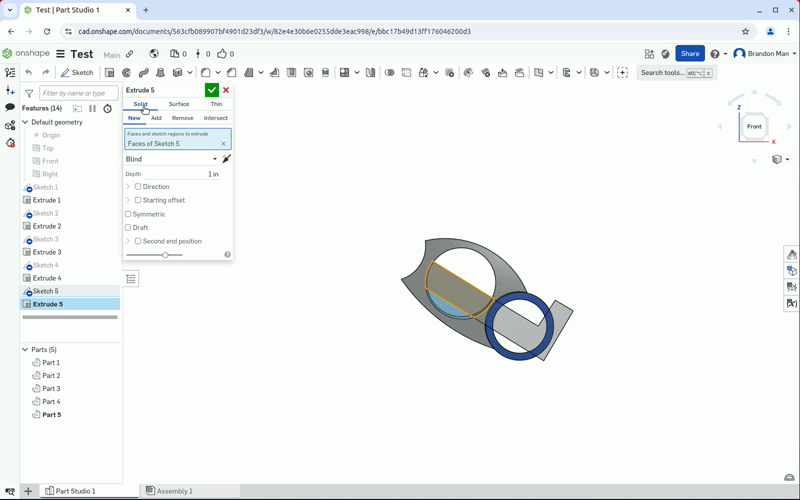
mouse_move(137, 120)
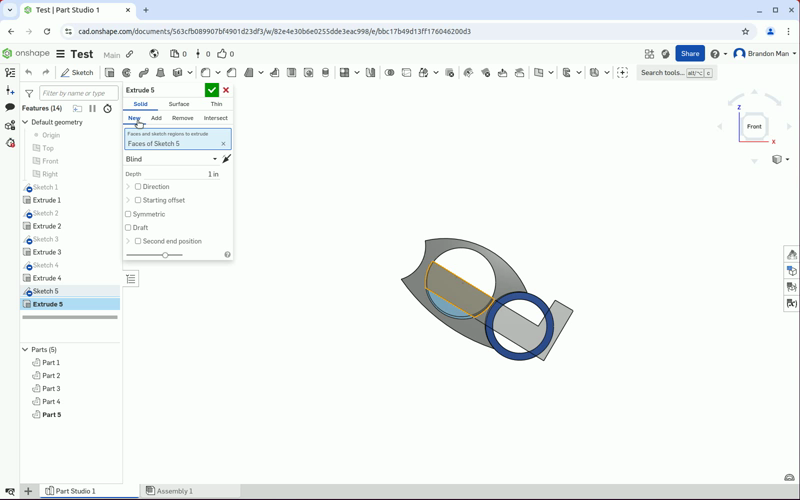
click(137, 120)
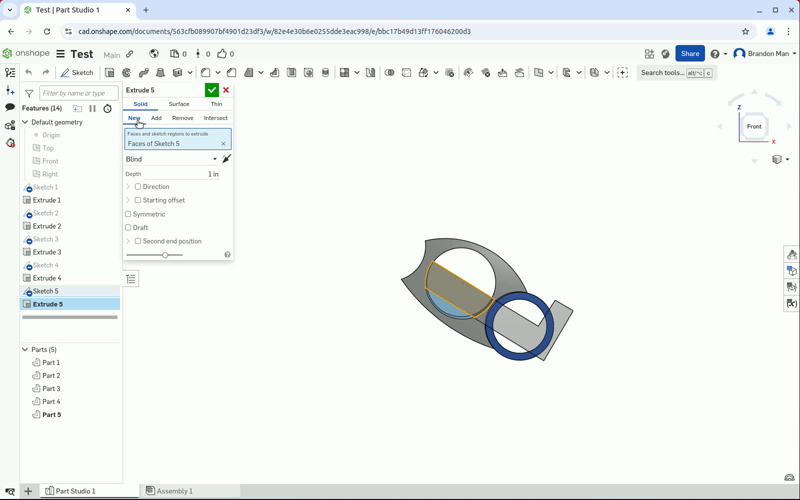
key(tab, 4)
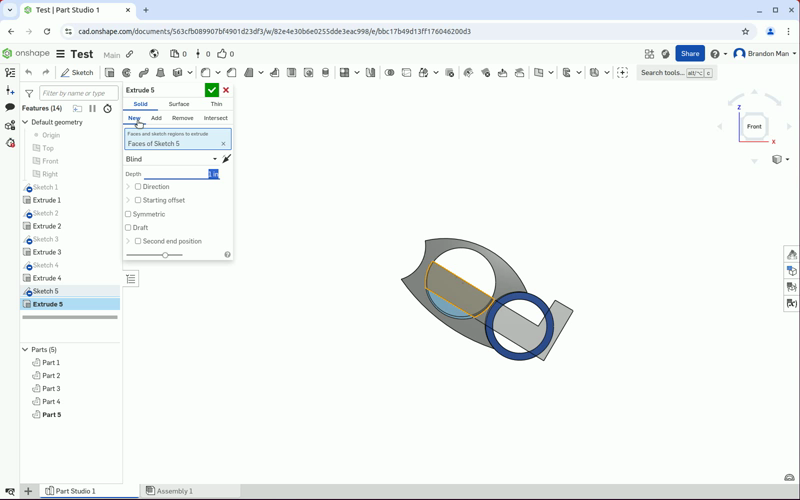
text(6.258)
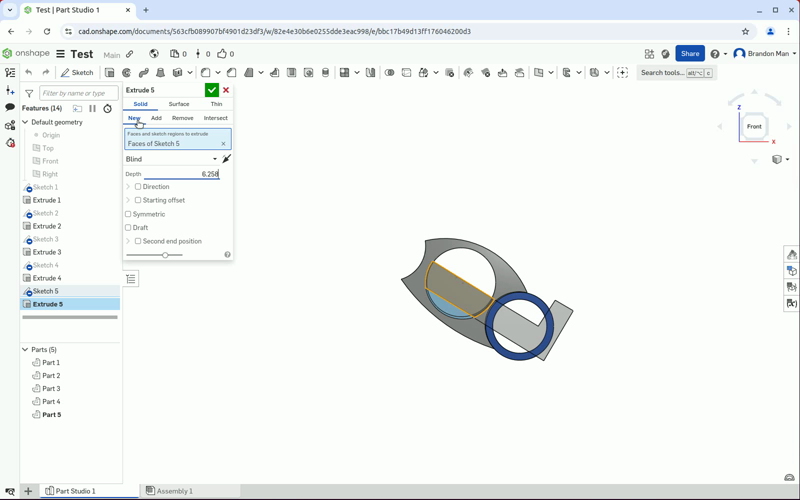
key(enter)
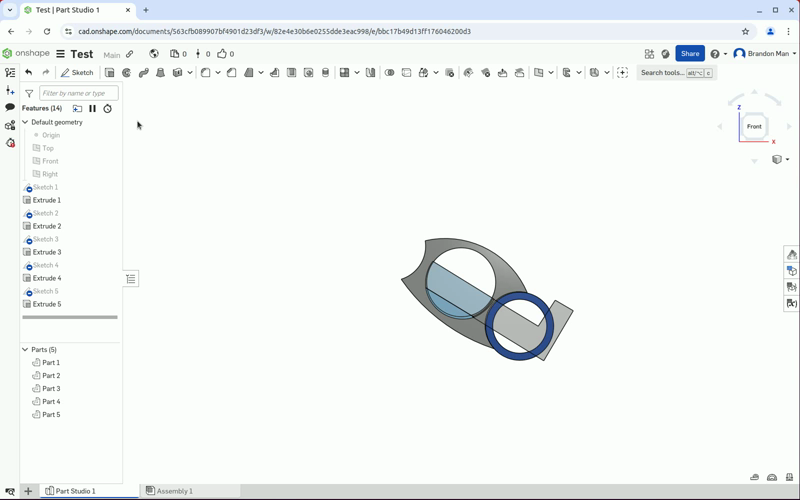
key(shift+h)
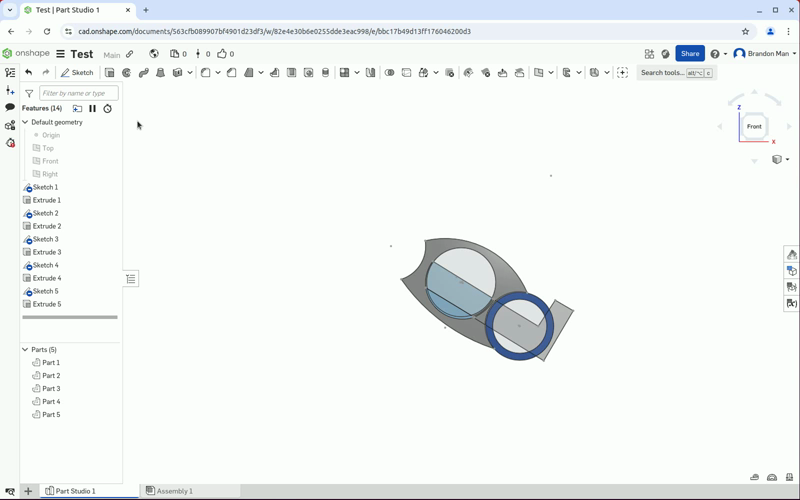
key(shift+h)
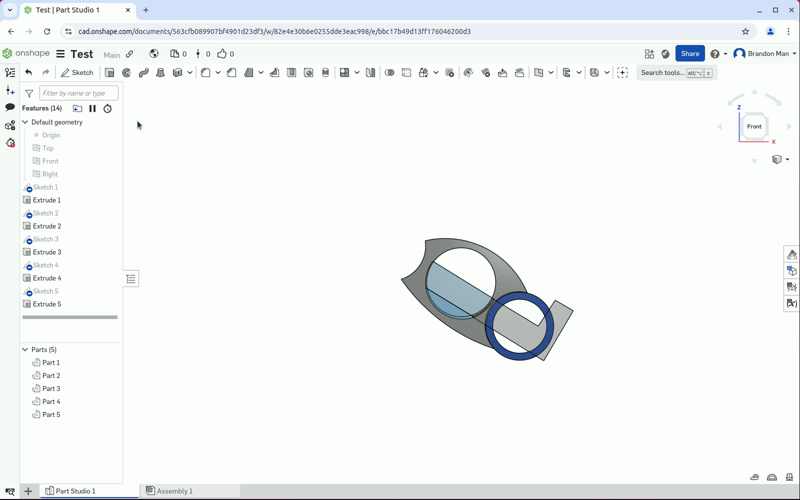
mouse_move(73, 189)
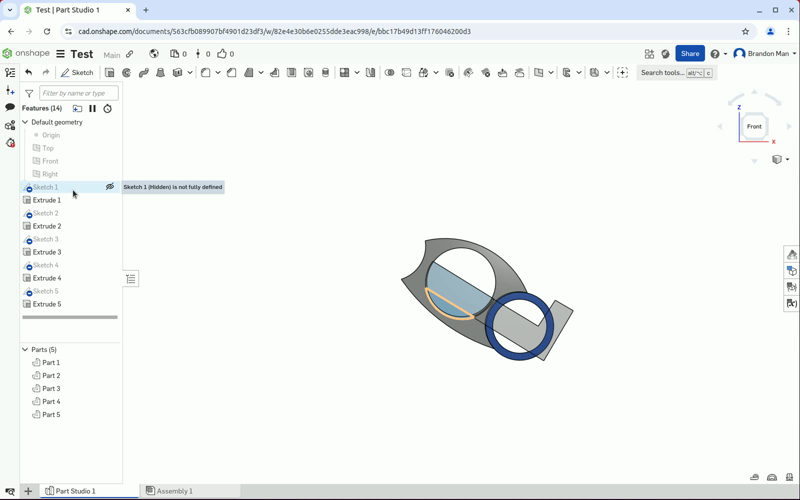
click(73, 189)
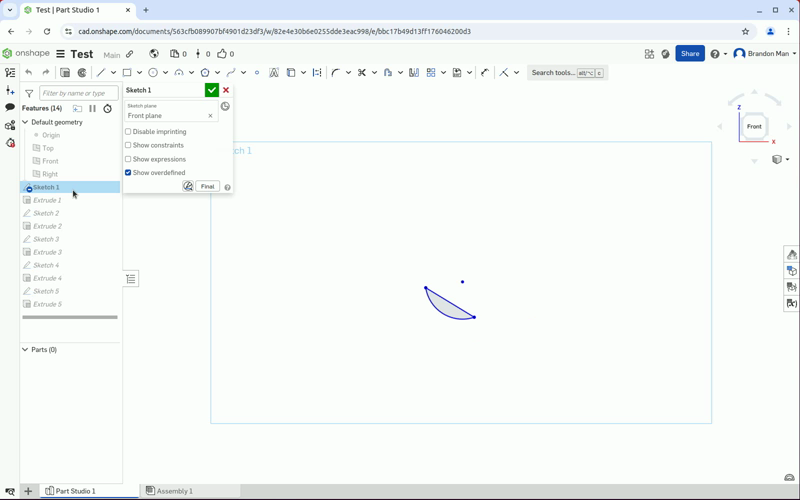
mouse_move(229, 92)
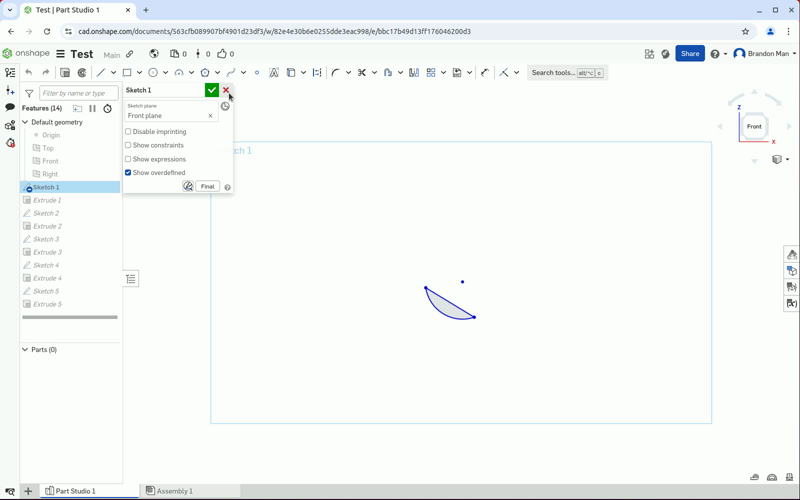
click(229, 92)
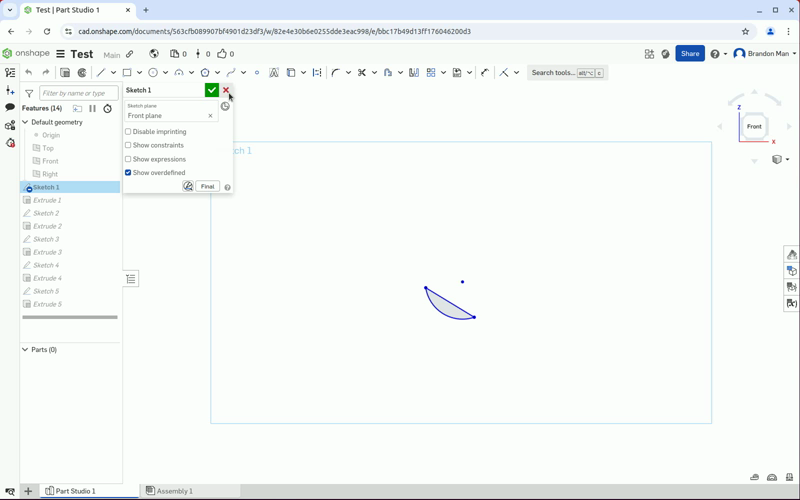
key(shift+s)
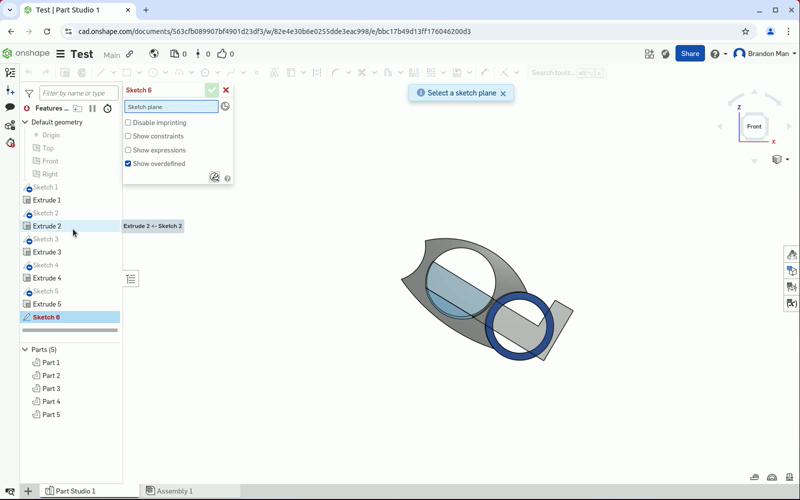
scroll(3)
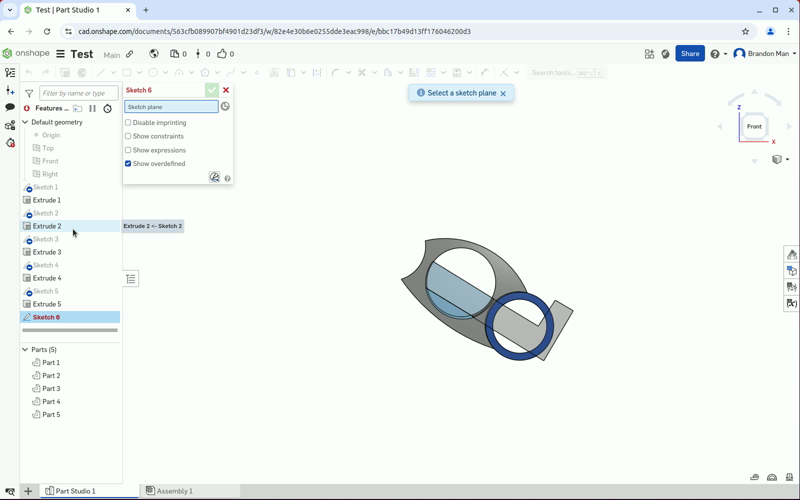
mouse_move(73, 163)
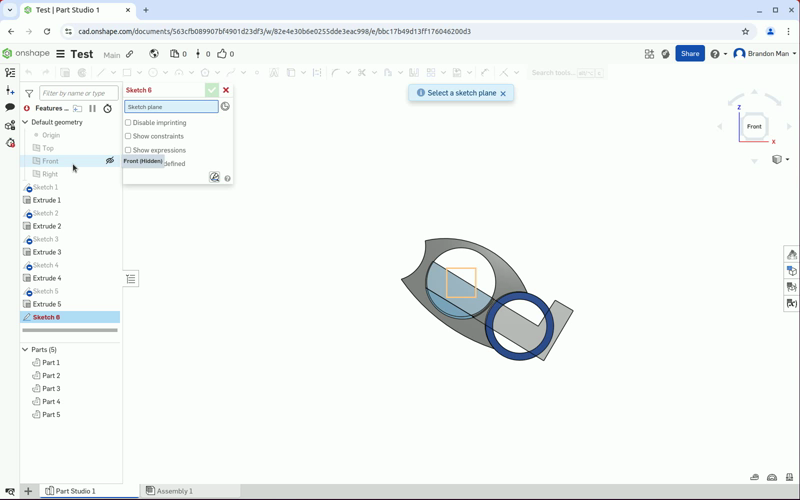
click(73, 163)
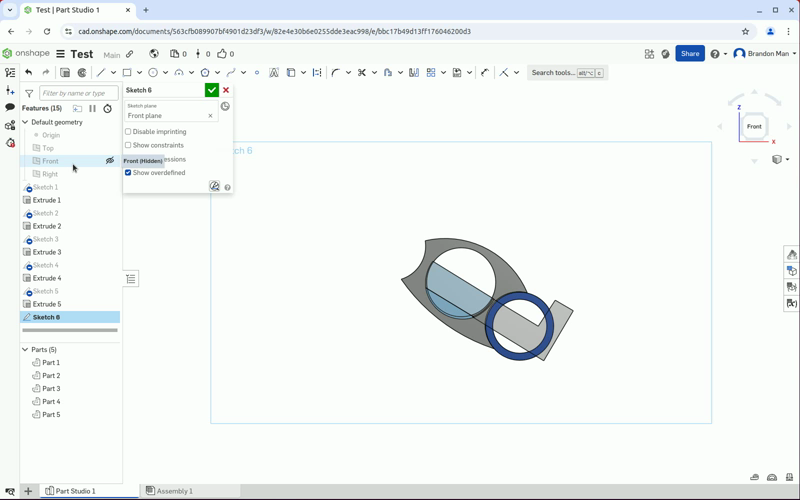
mouse_move(73, 352)
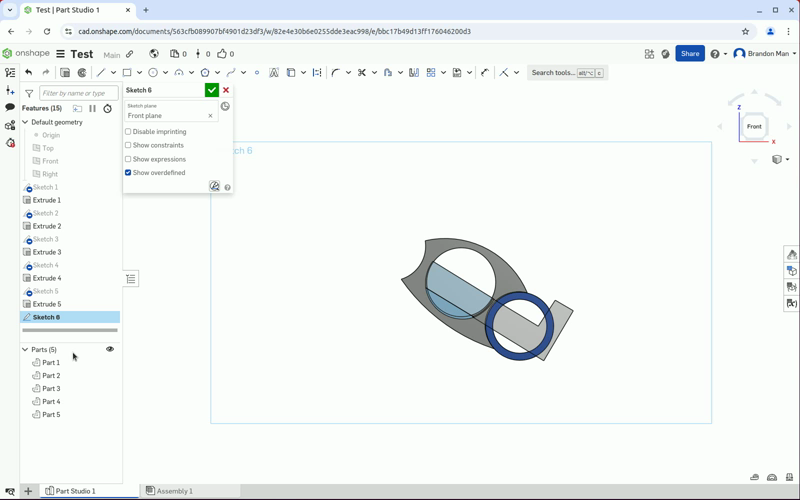
key(y)
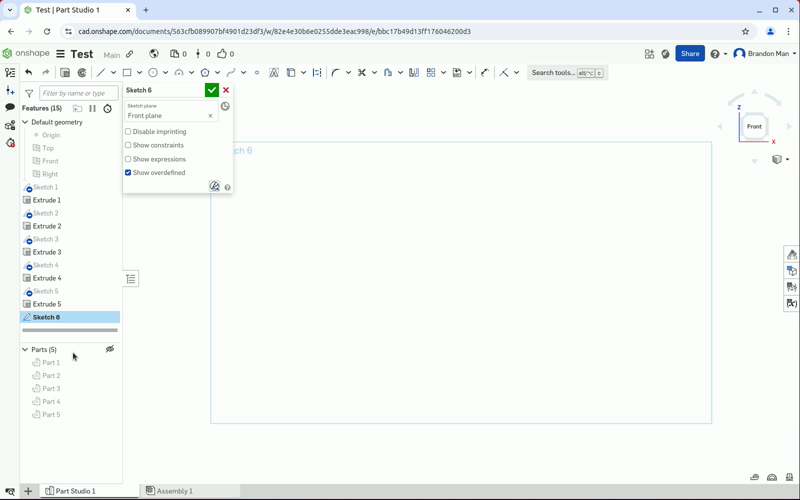
key(c)
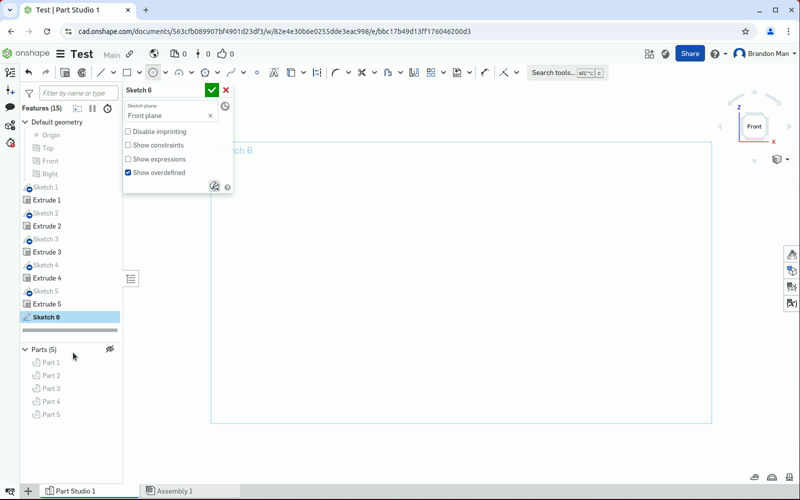
key_down(shift)
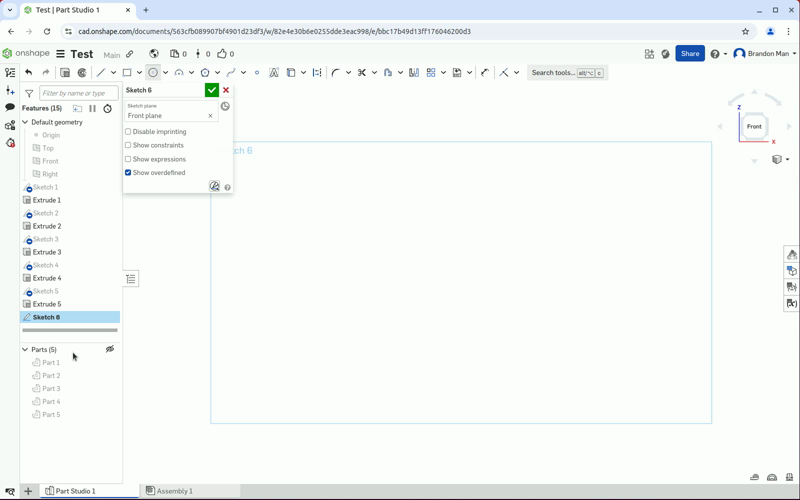
mouse_move(392, 246)
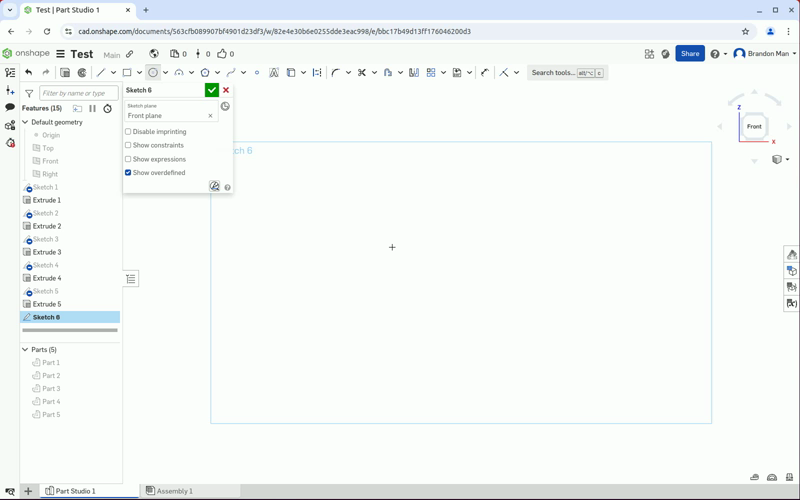
click(392, 246)
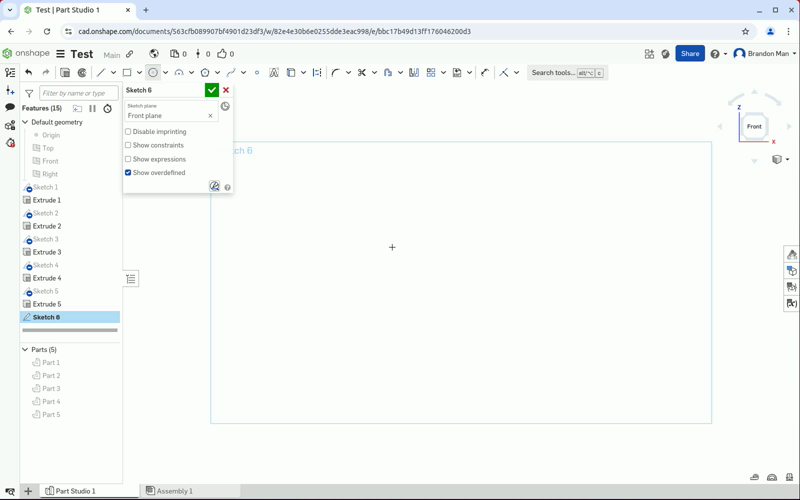
key_up(shift)
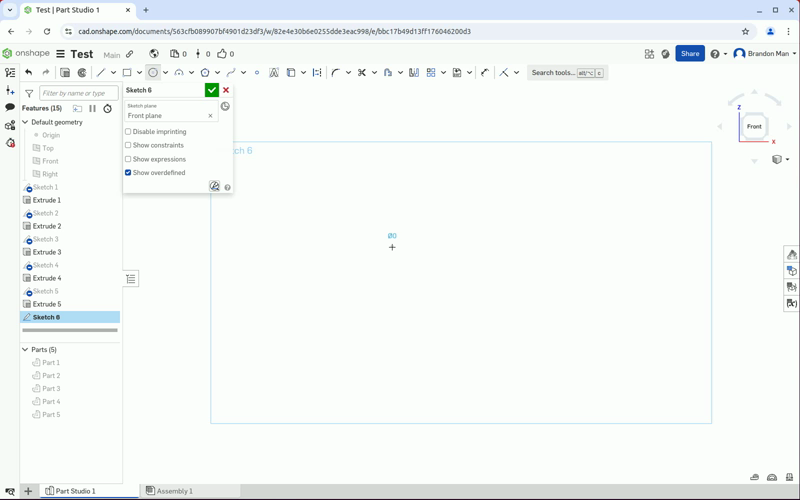
mouse_move(419, 246)
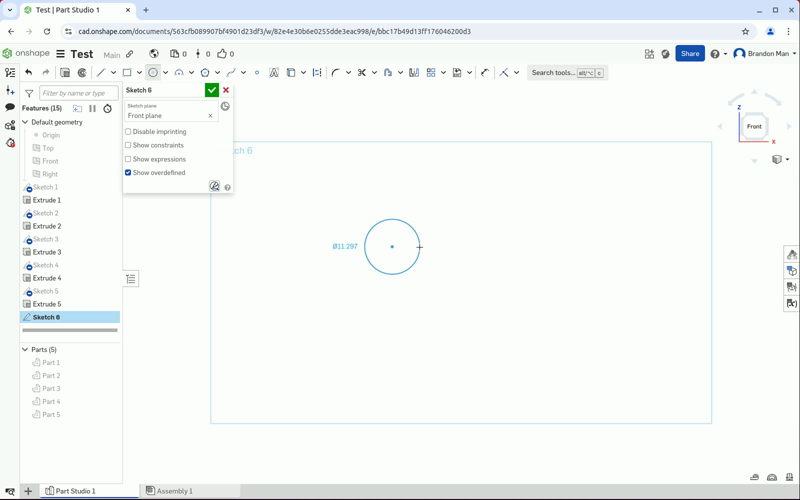
click(419, 246)
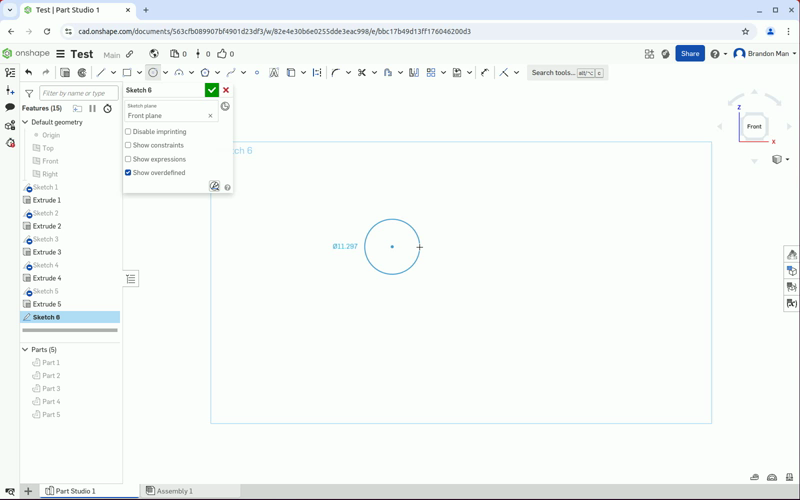
key(esc)
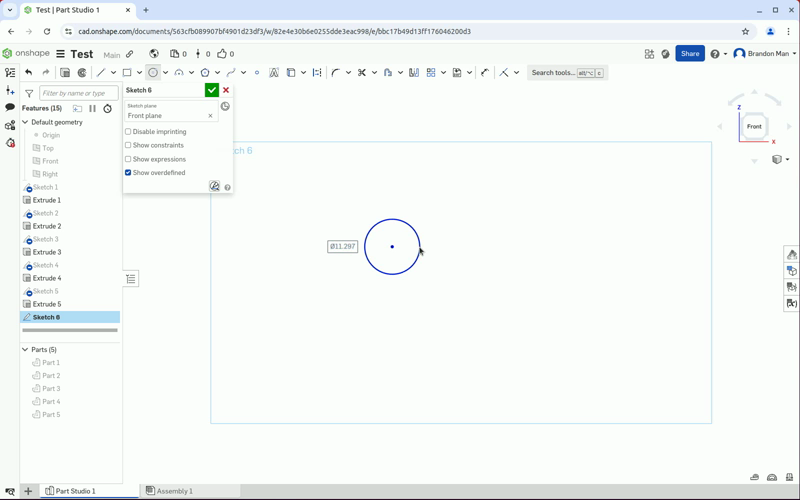
mouse_move(398, 241)
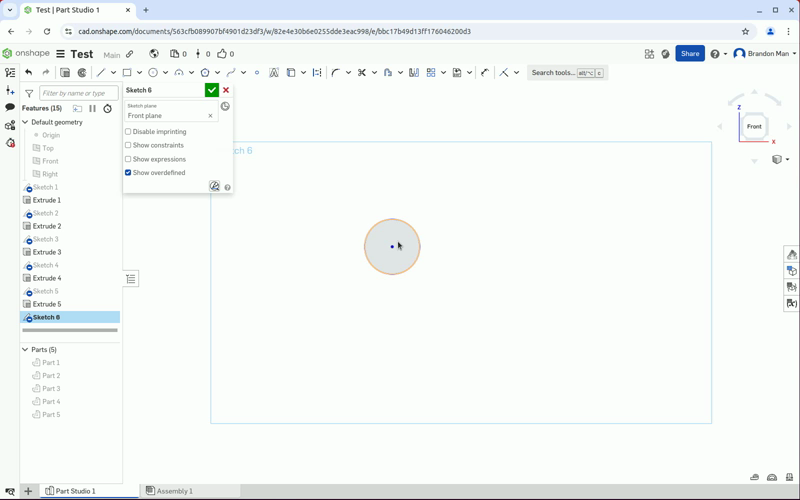
click(398, 241)
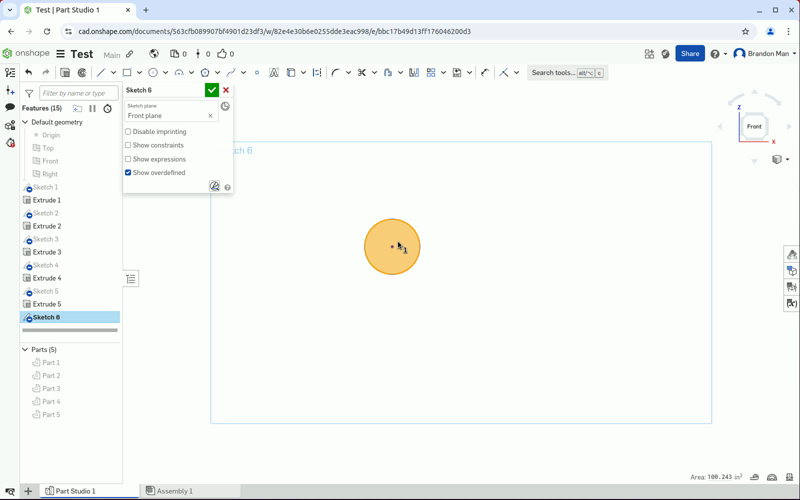
mouse_move(73, 352)
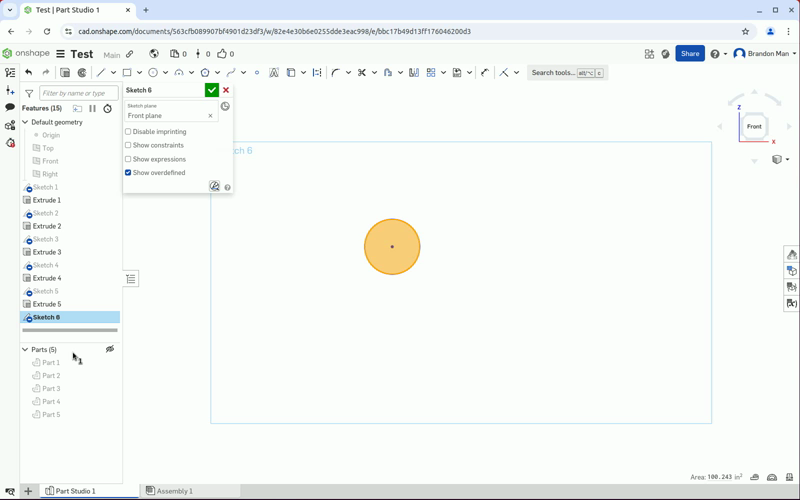
key(shift+y)
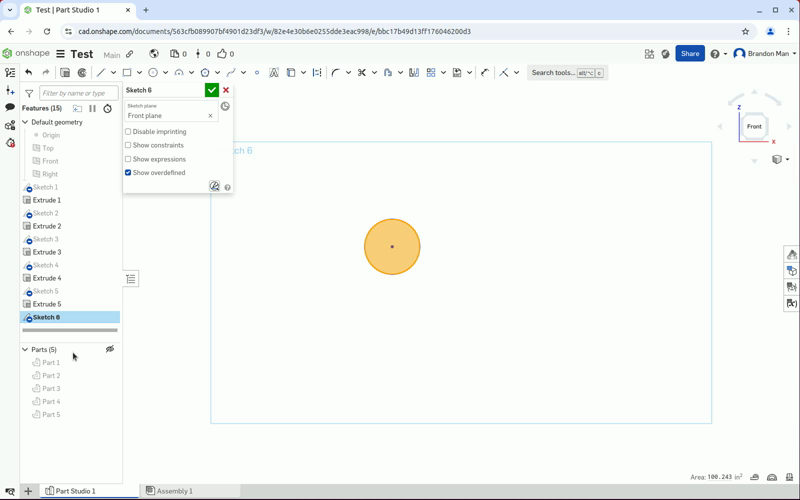
key(shift+e)
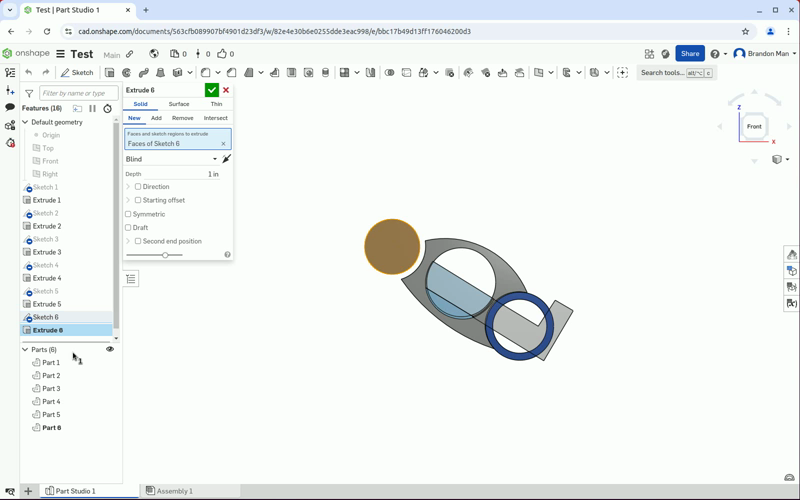
mouse_move(143, 106)
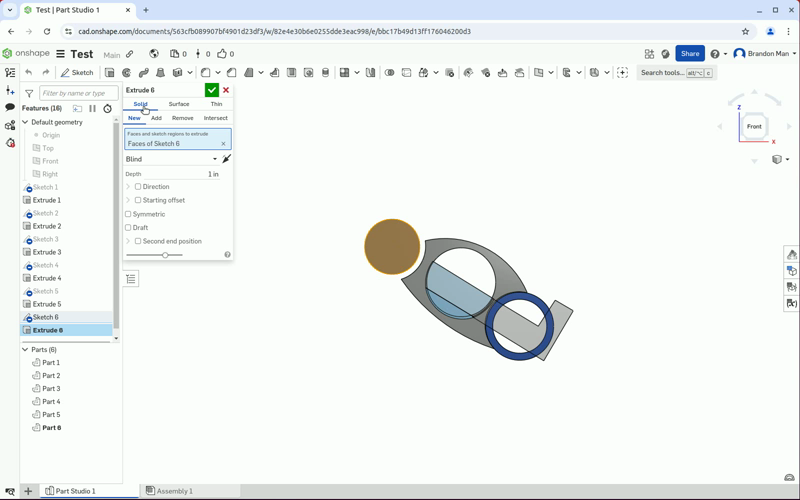
click(143, 106)
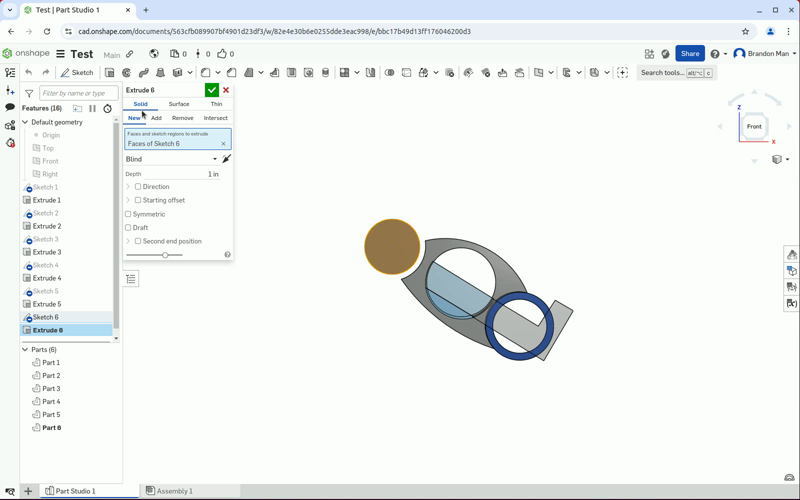
mouse_move(137, 120)
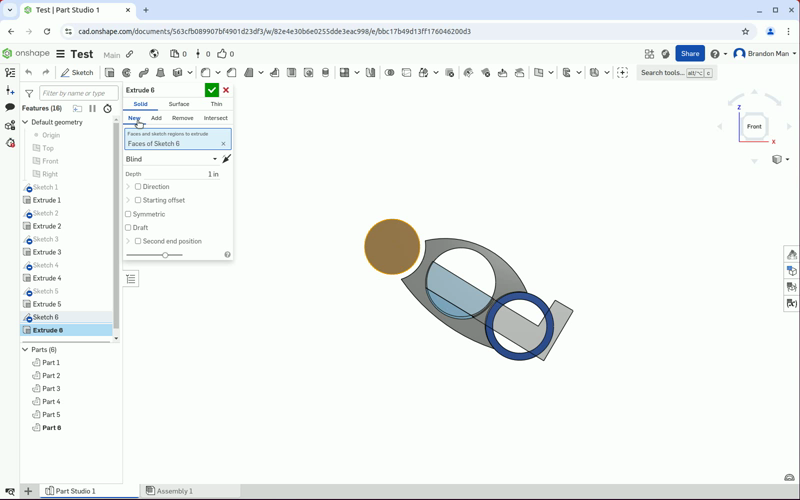
click(137, 120)
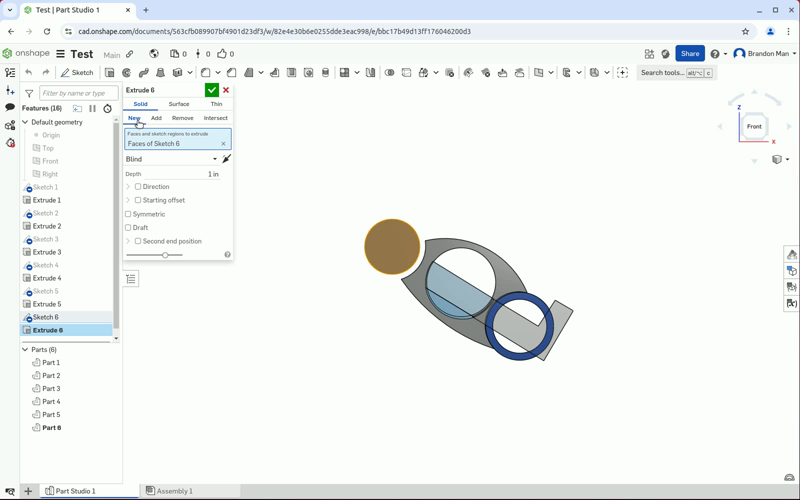
key(tab, 4)
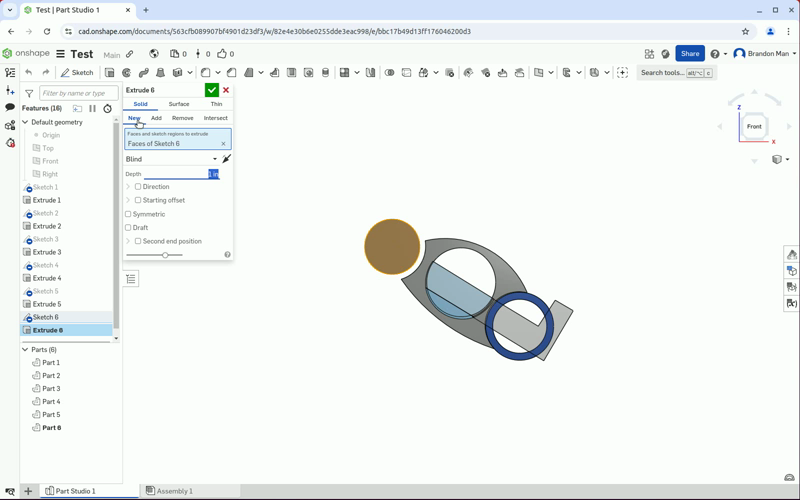
text(6.258)
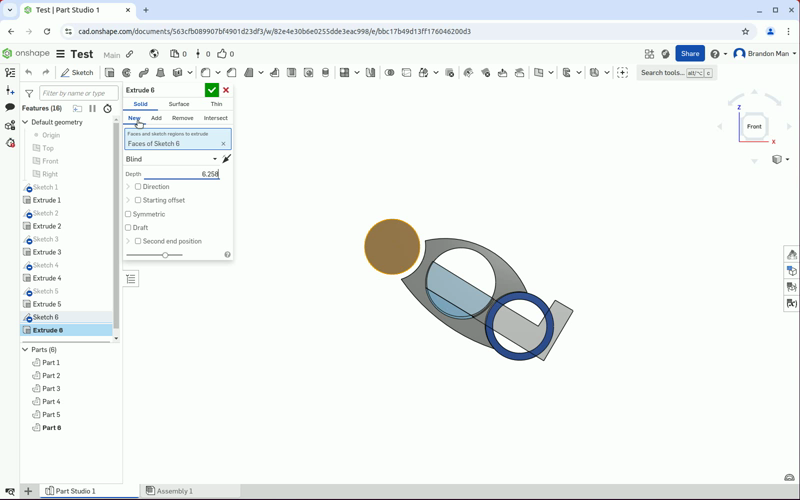
key(enter)
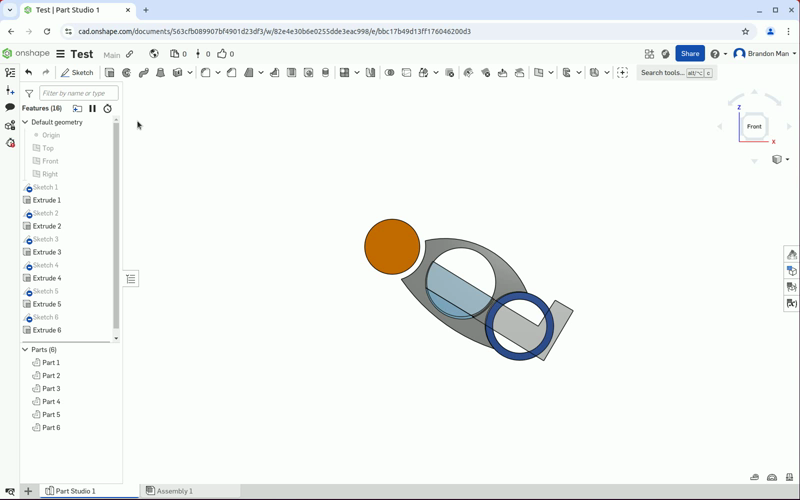
key(shift+h)
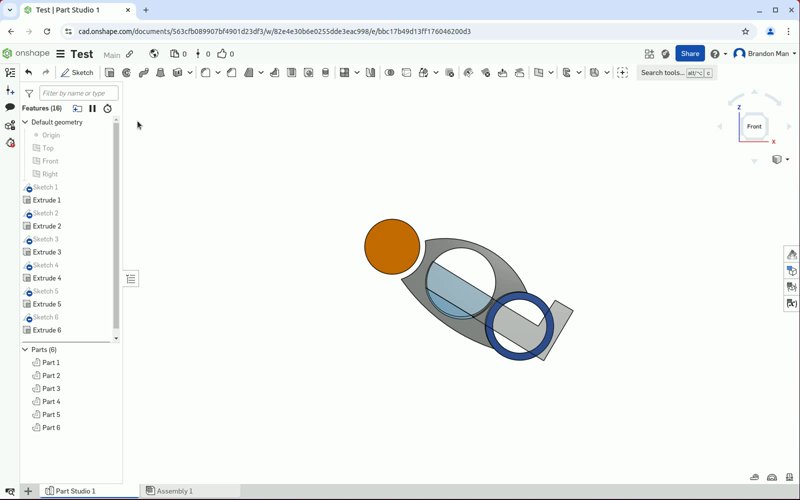
key(shift+h)
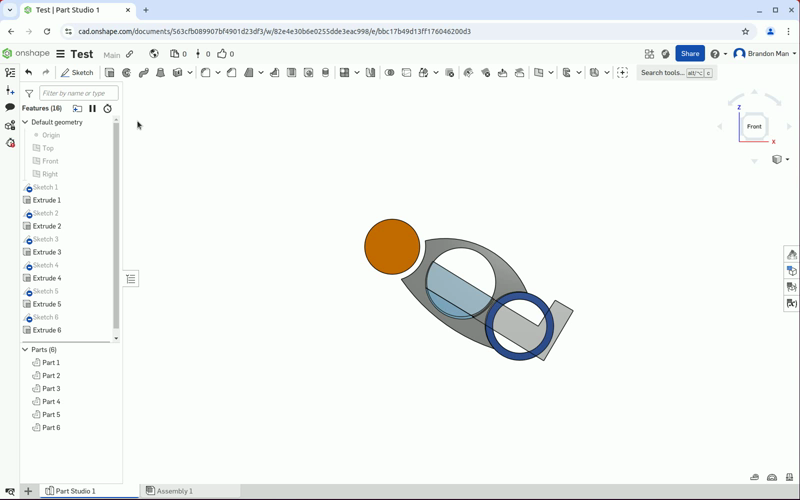
mouse_move(69, 189)
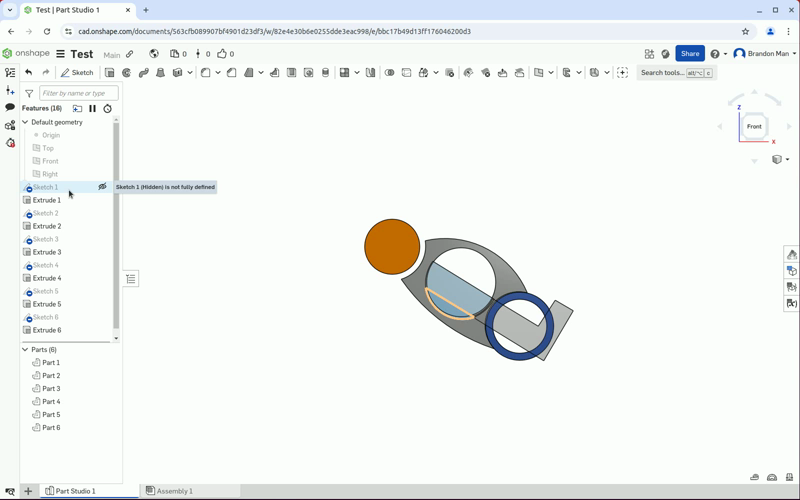
click(69, 189)
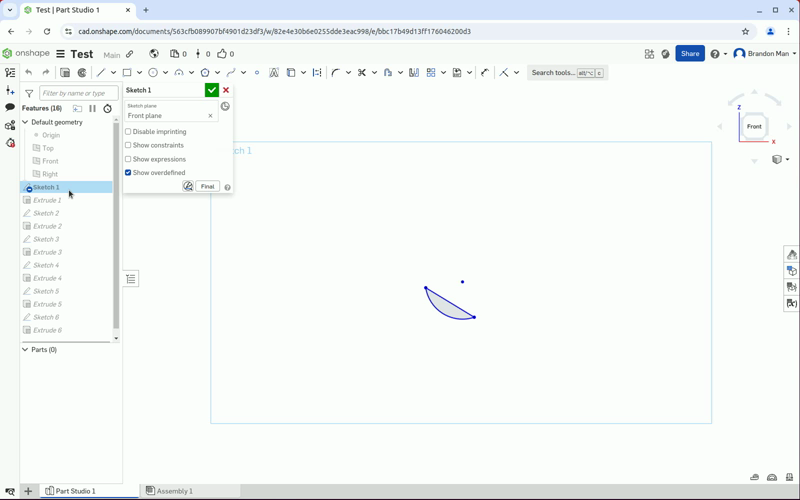
mouse_move(229, 92)
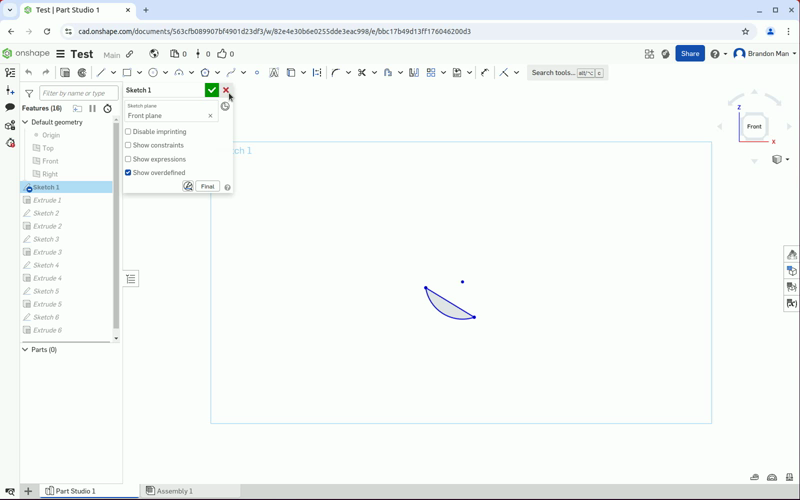
click(229, 92)
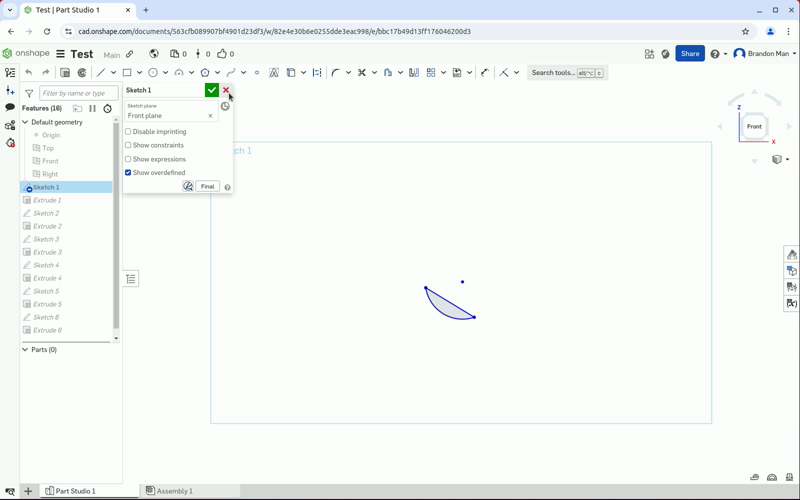
key(shift+s)
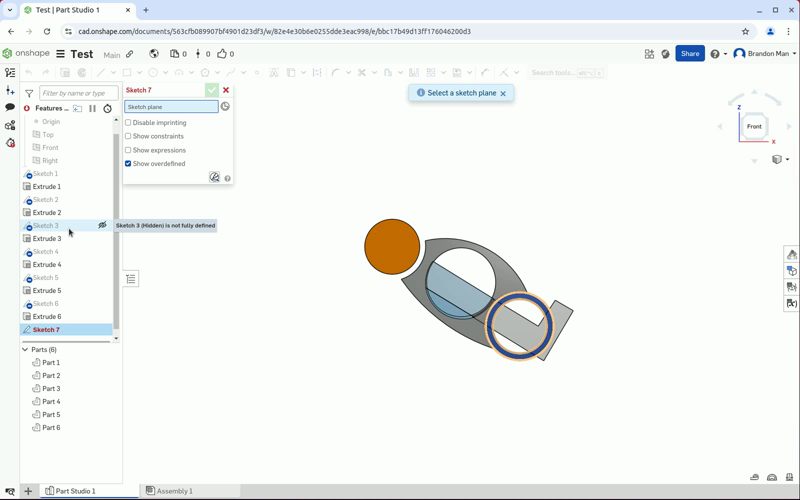
scroll(3)
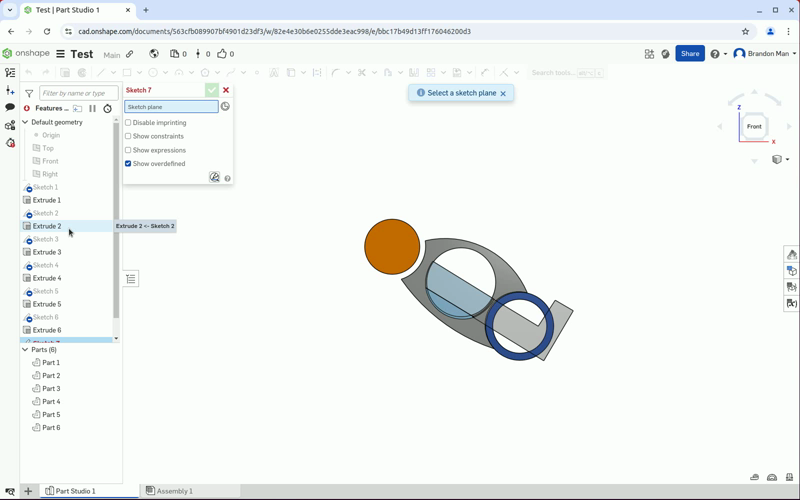
mouse_move(69, 163)
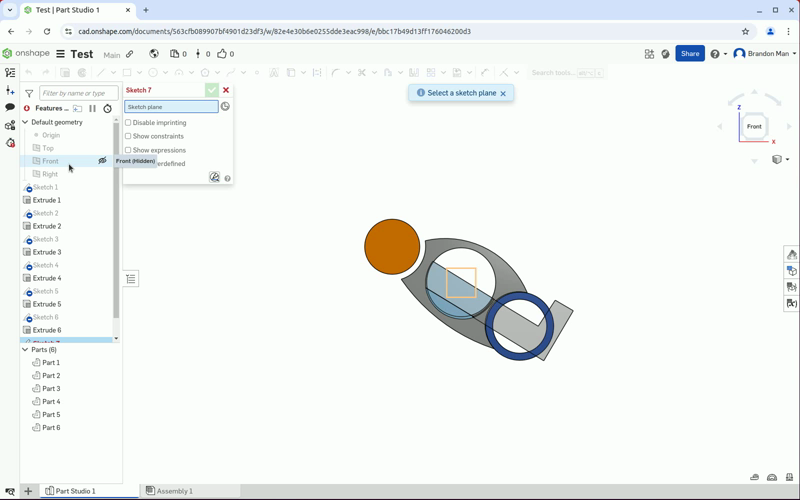
click(69, 163)
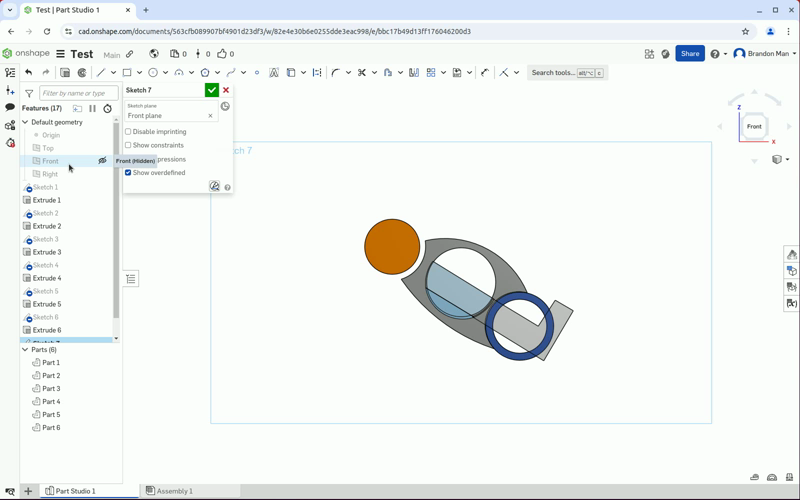
mouse_move(73, 352)
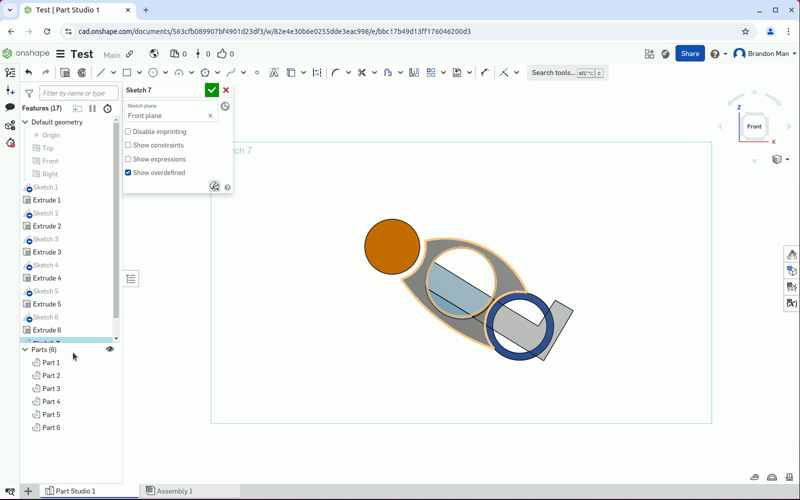
key(y)
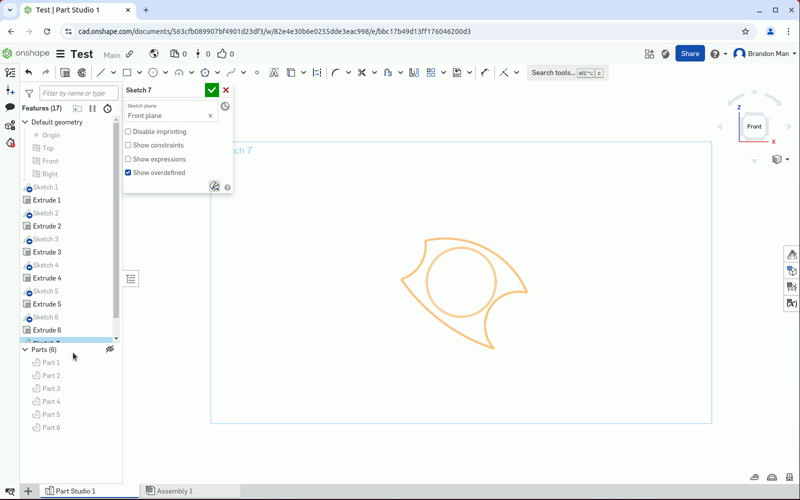
key(c)
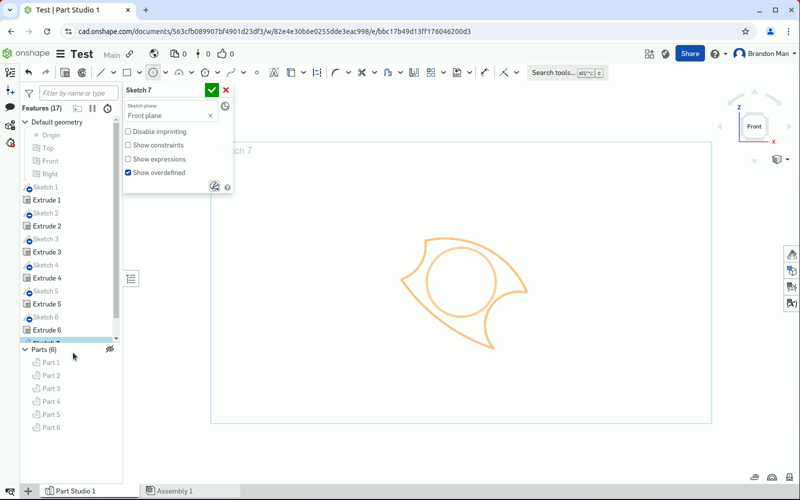
key_down(shift)
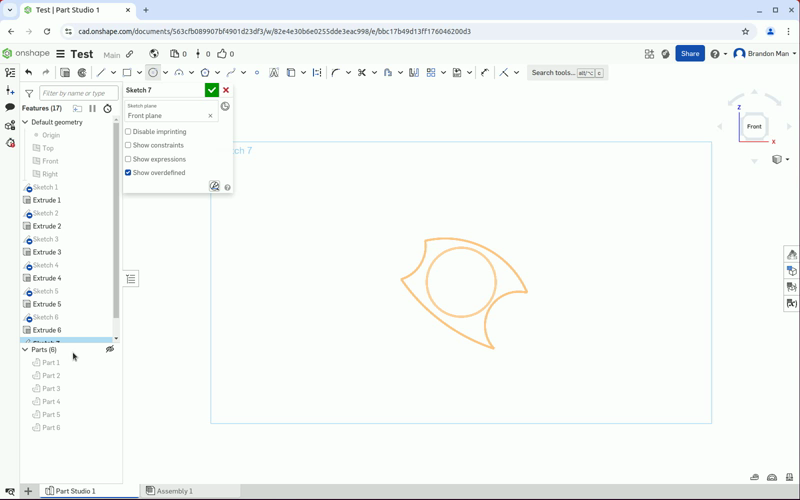
mouse_move(392, 246)
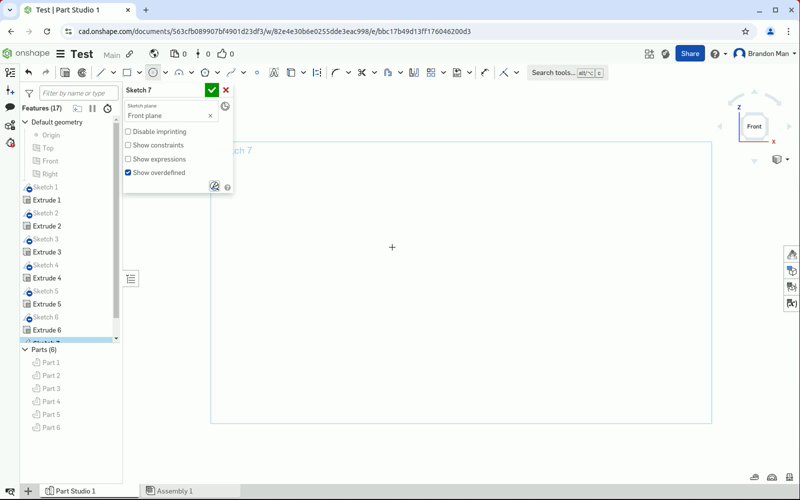
click(392, 246)
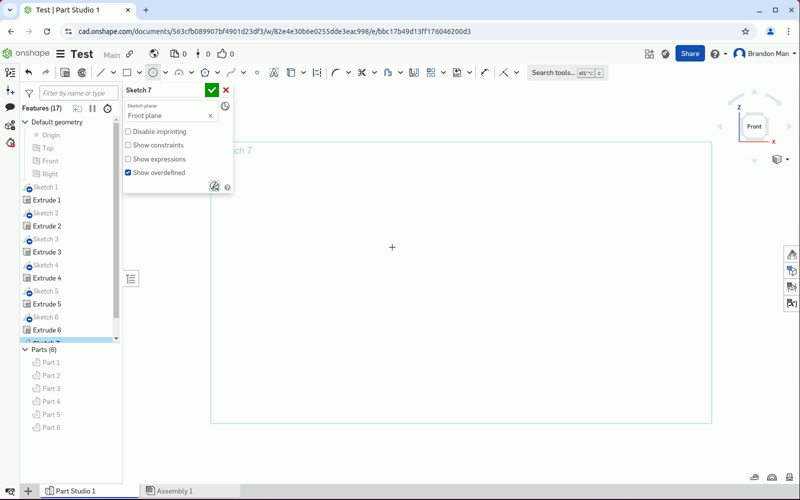
key_up(shift)
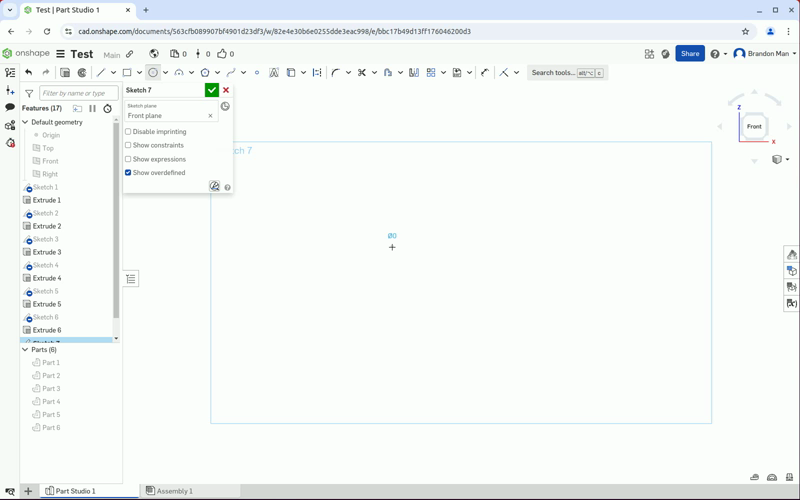
mouse_move(426, 246)
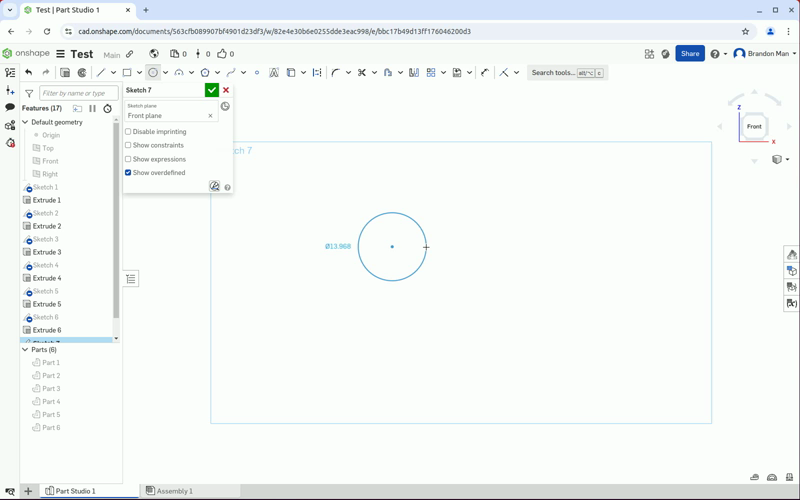
click(426, 246)
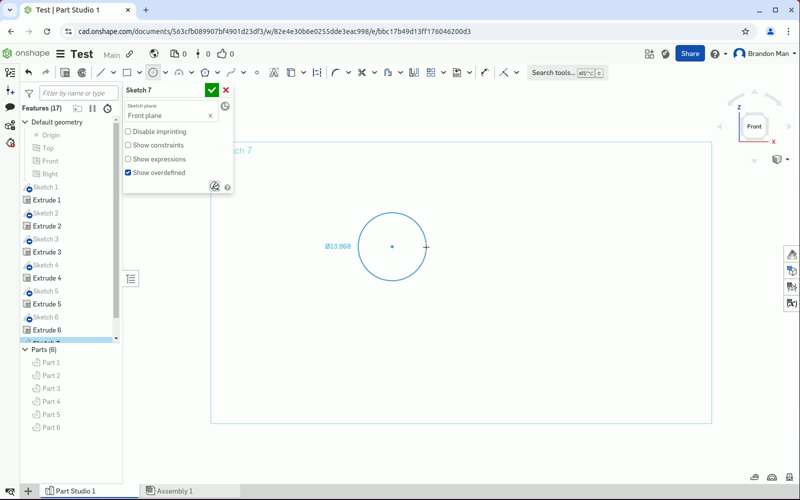
key(esc)
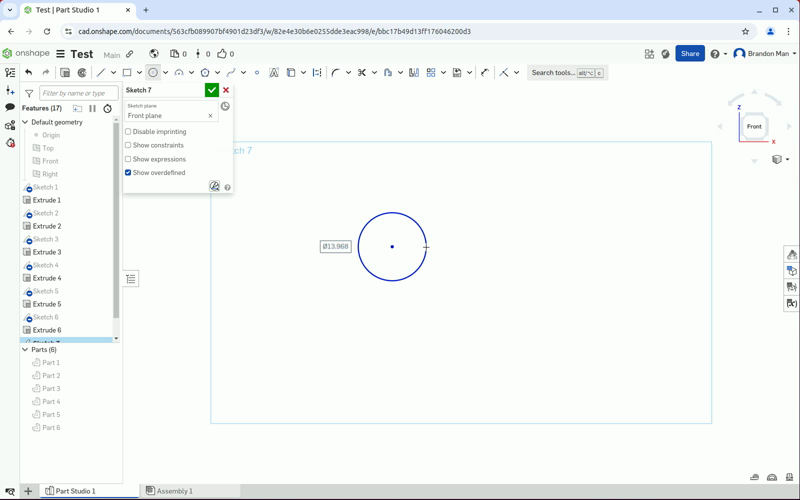
key(c)
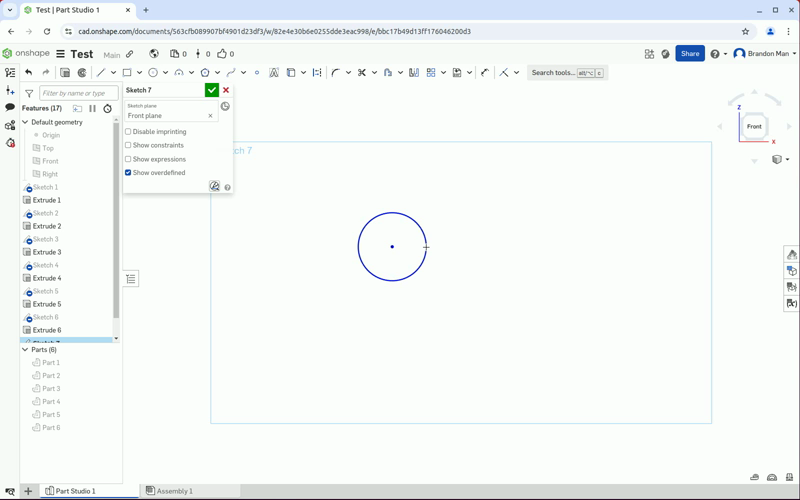
key_down(shift)
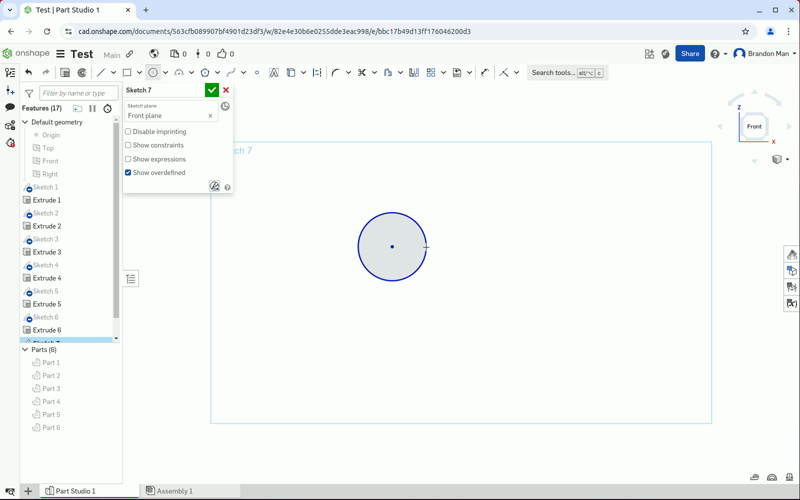
mouse_move(392, 246)
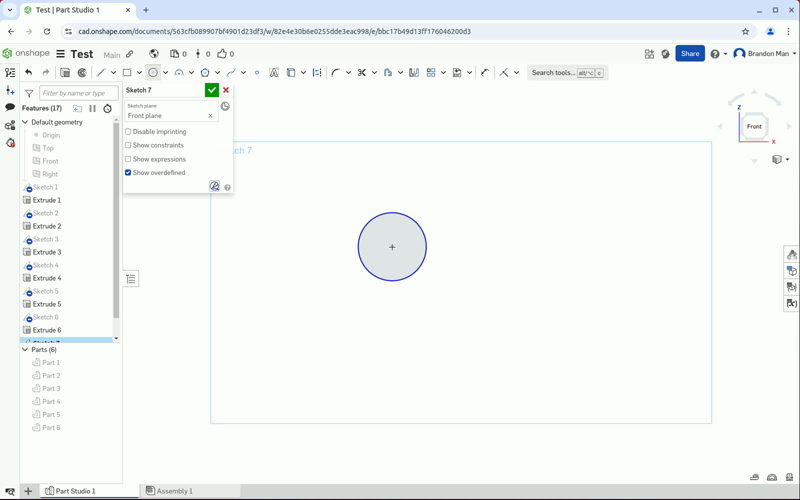
click(392, 246)
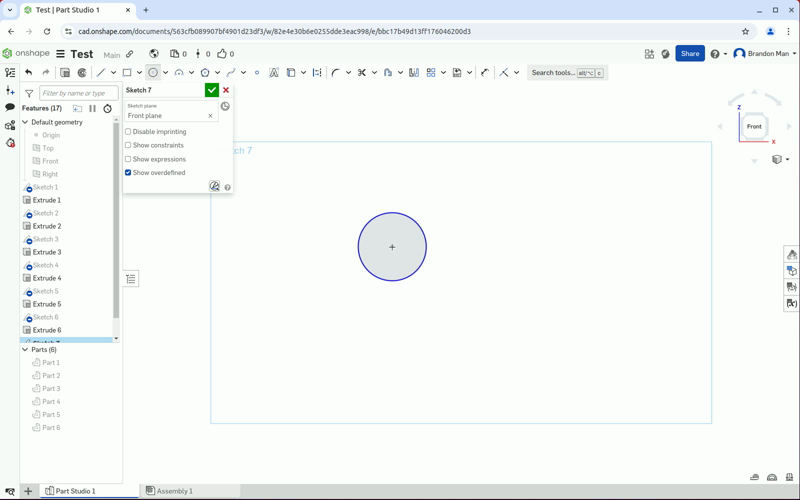
key_up(shift)
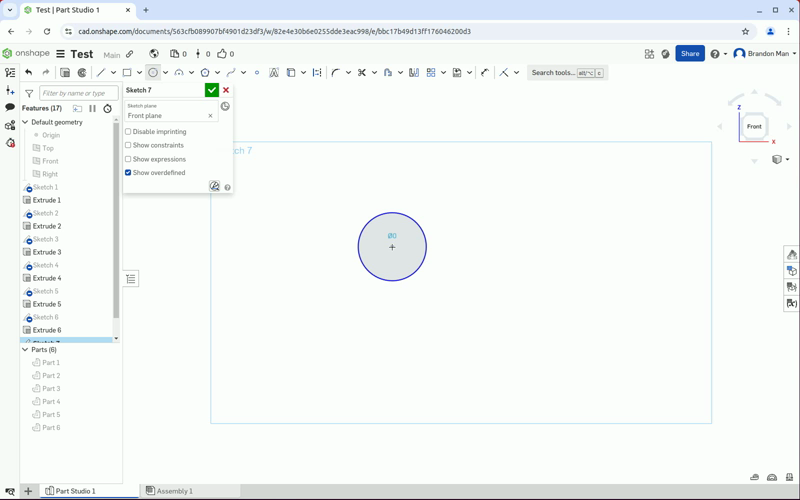
mouse_move(418, 246)
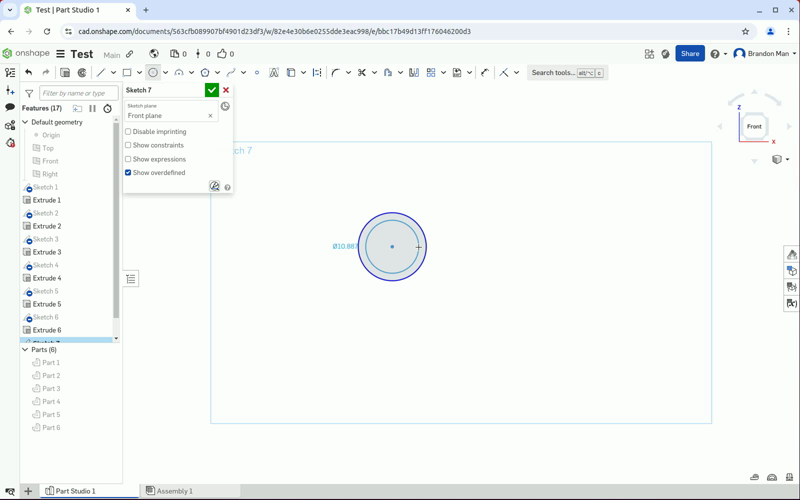
click(418, 246)
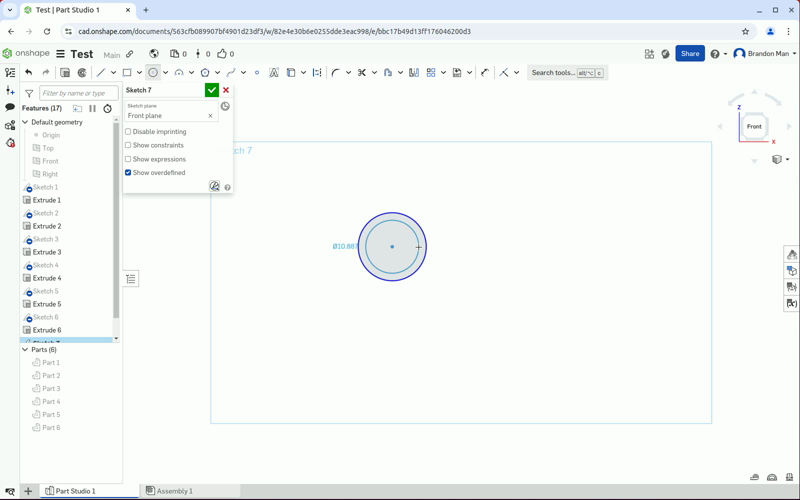
key(esc)
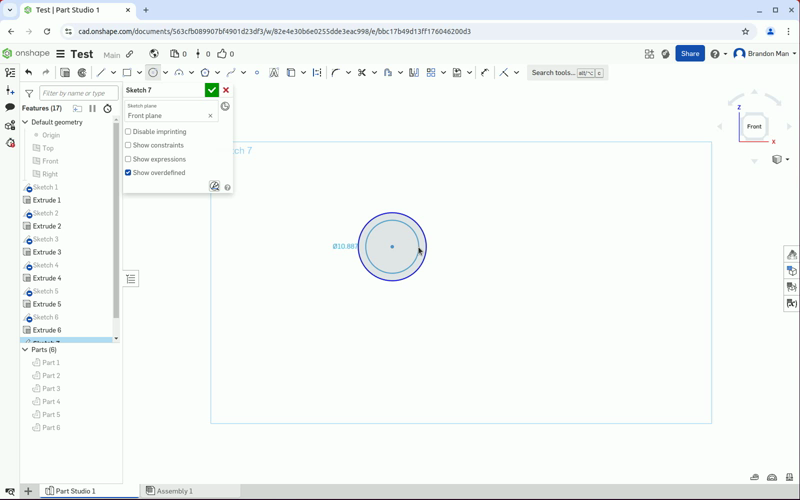
mouse_move(400, 215)
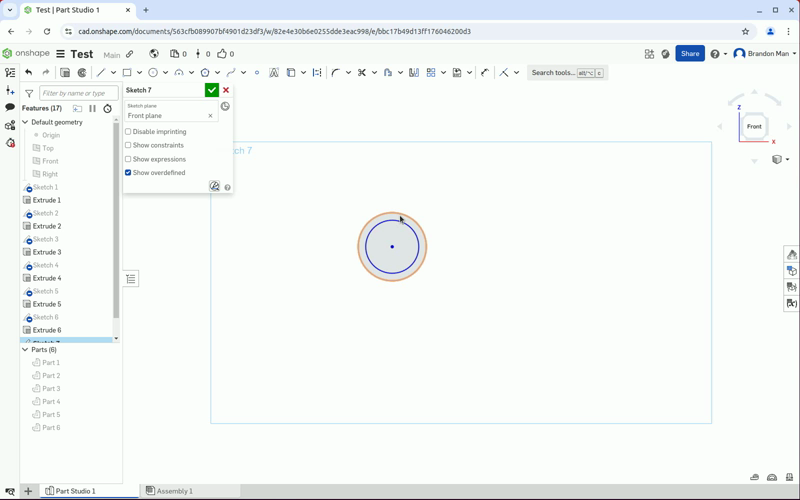
scroll(6)
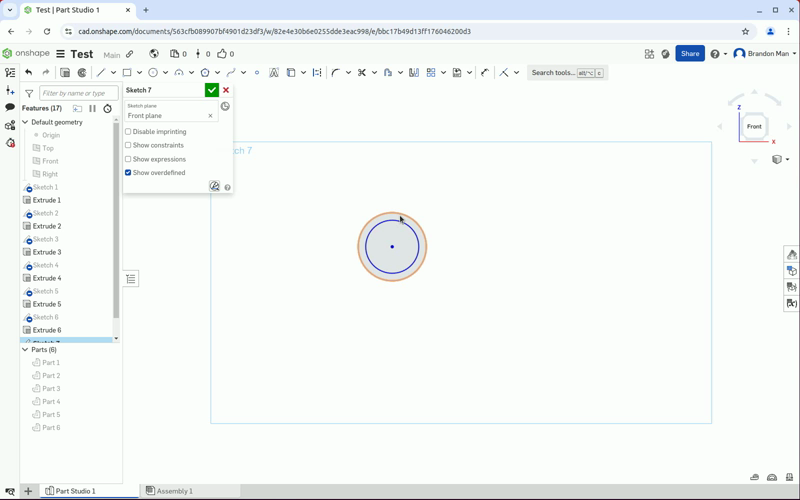
scroll(6)
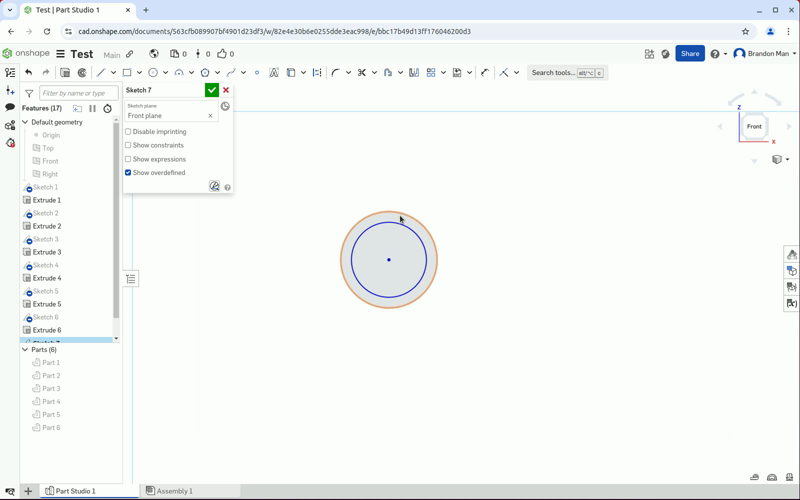
scroll(6)
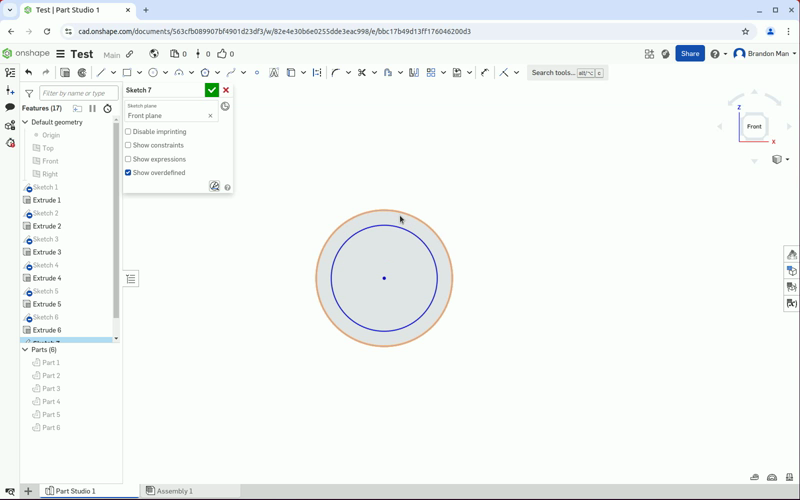
scroll(6)
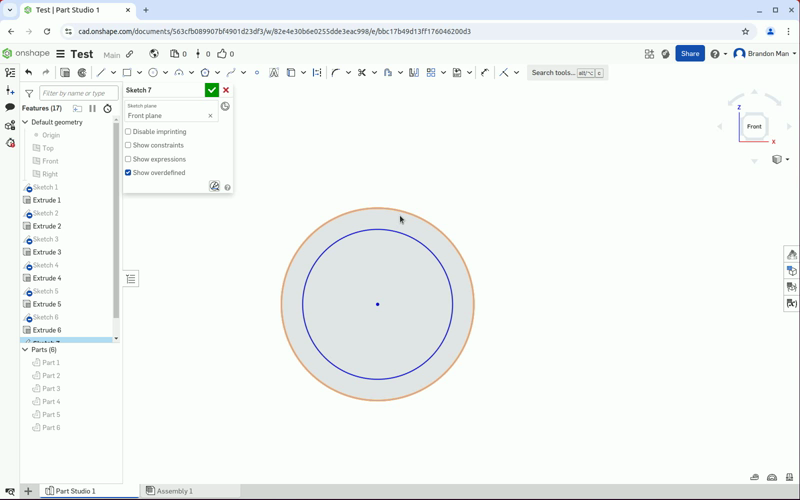
scroll(6)
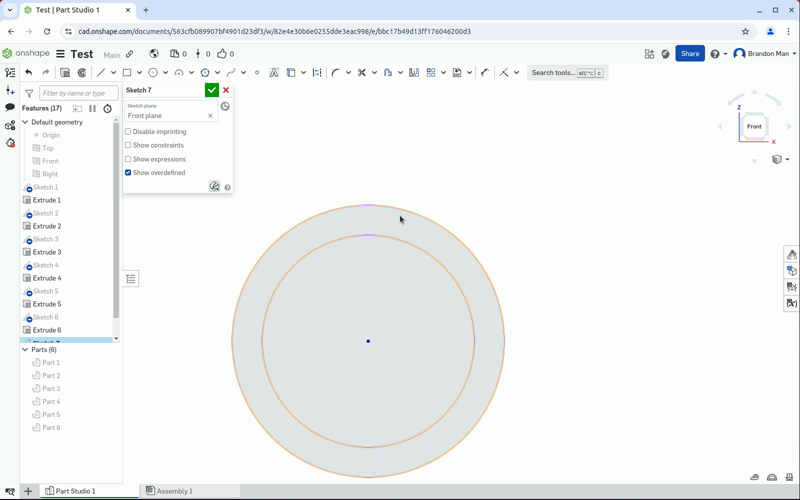
scroll(6)
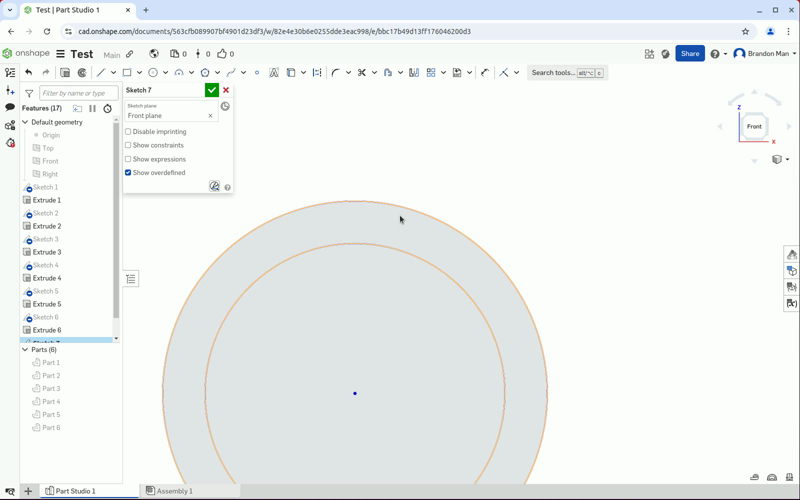
scroll(6)
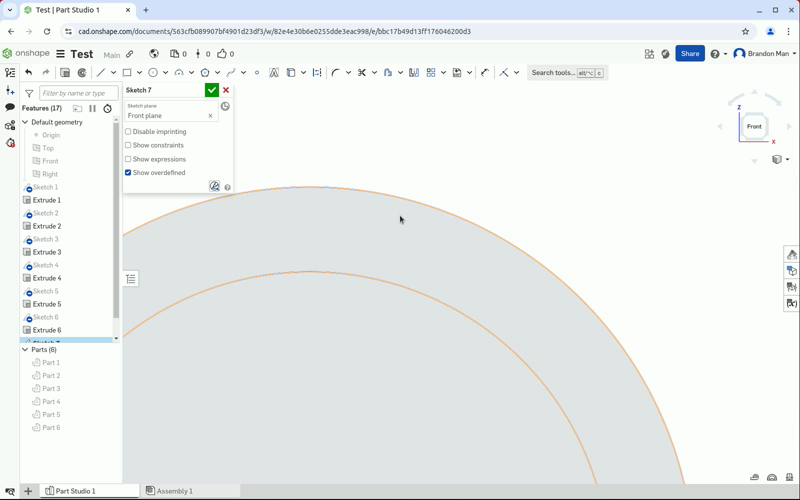
click(400, 215)
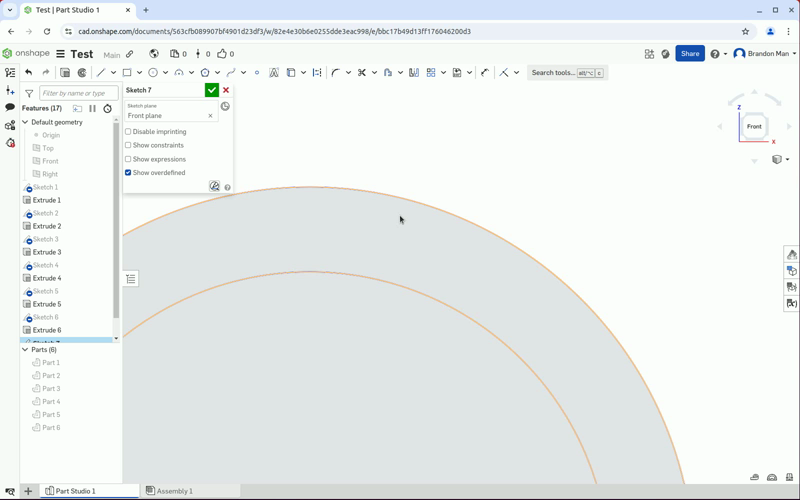
scroll(-6)
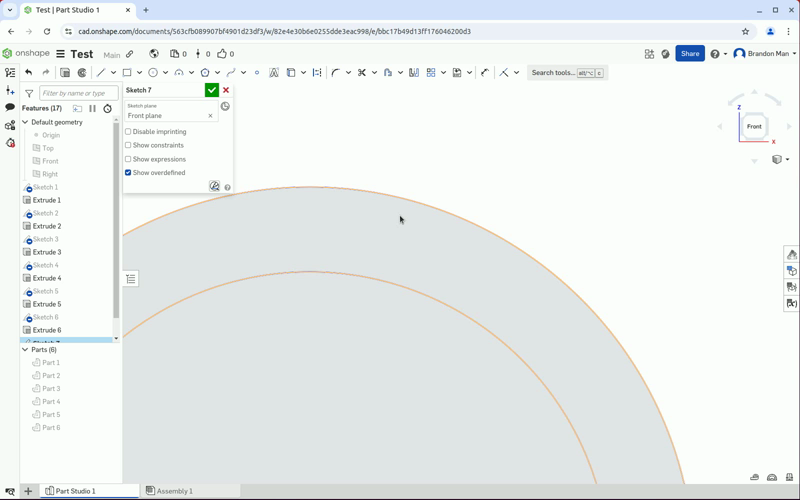
scroll(-6)
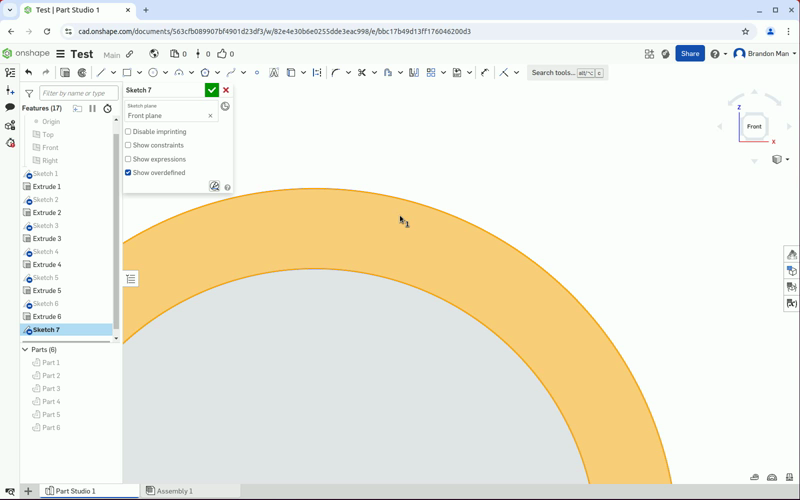
scroll(-6)
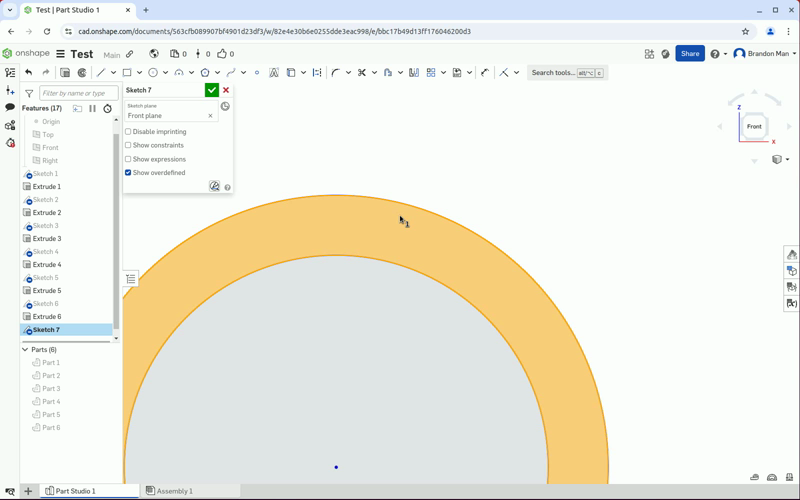
scroll(-6)
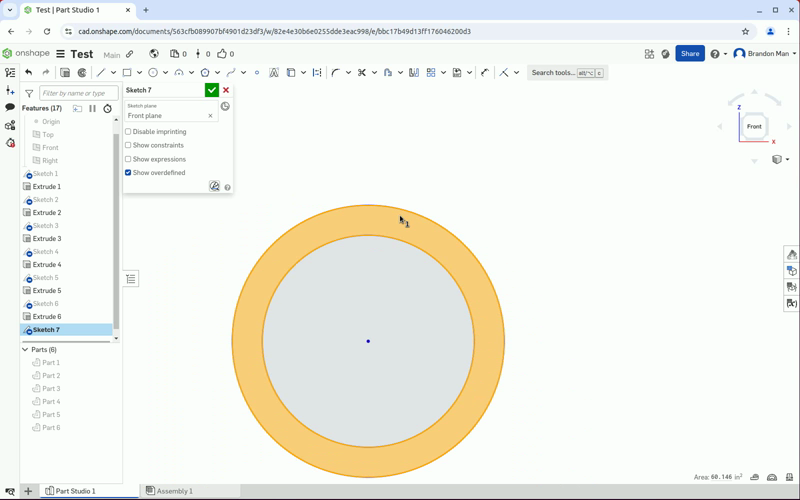
scroll(-6)
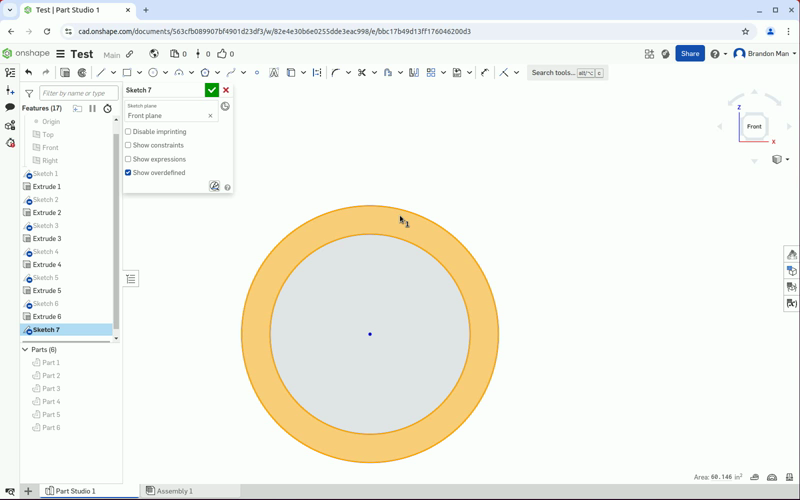
scroll(-6)
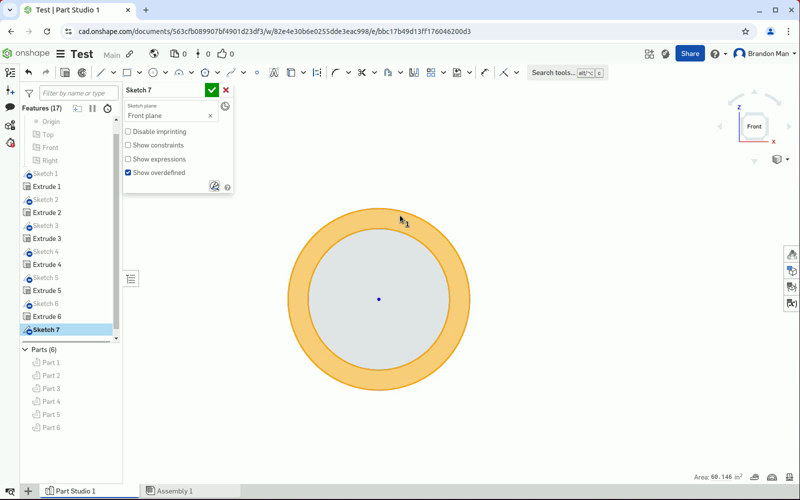
scroll(-6)
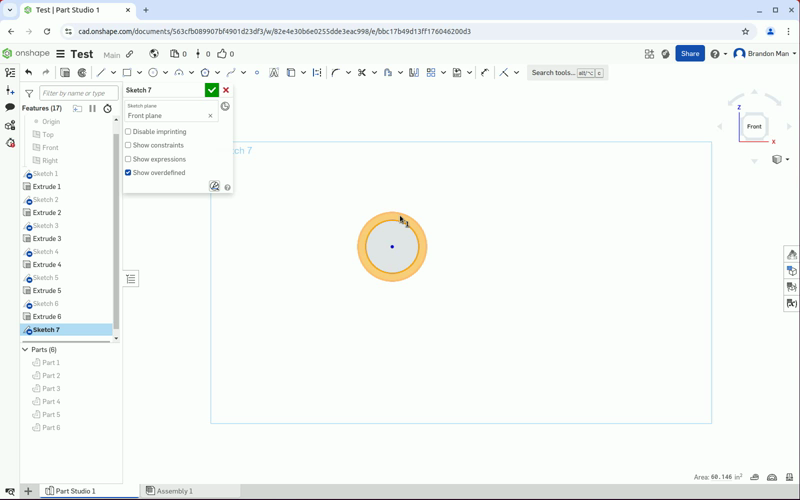
mouse_move(73, 352)
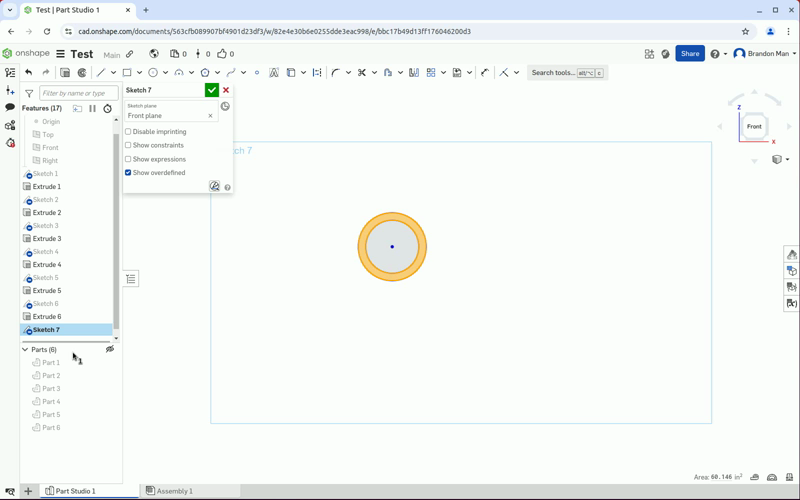
key(shift+y)
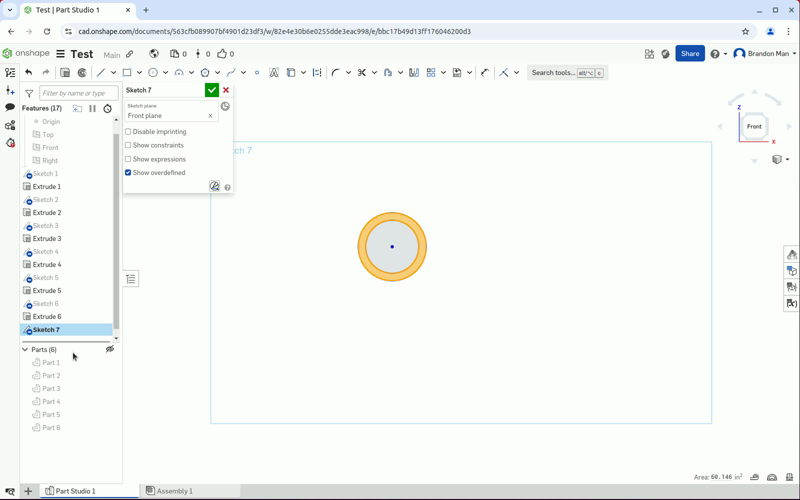
key(shift+e)
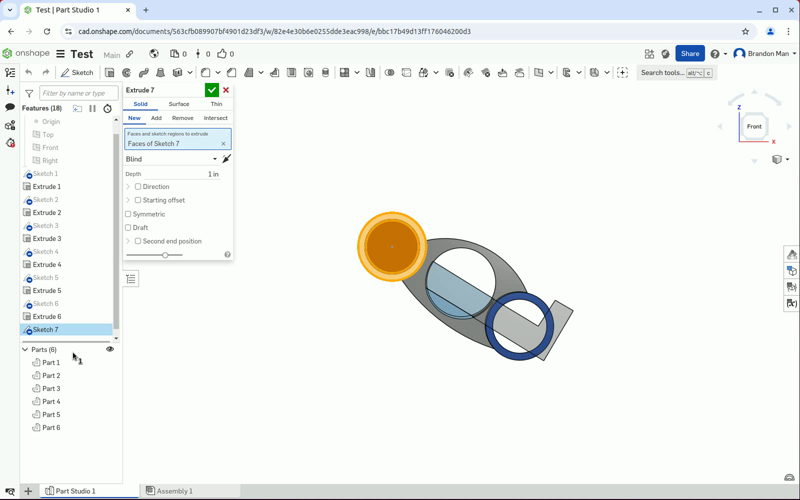
mouse_move(143, 106)
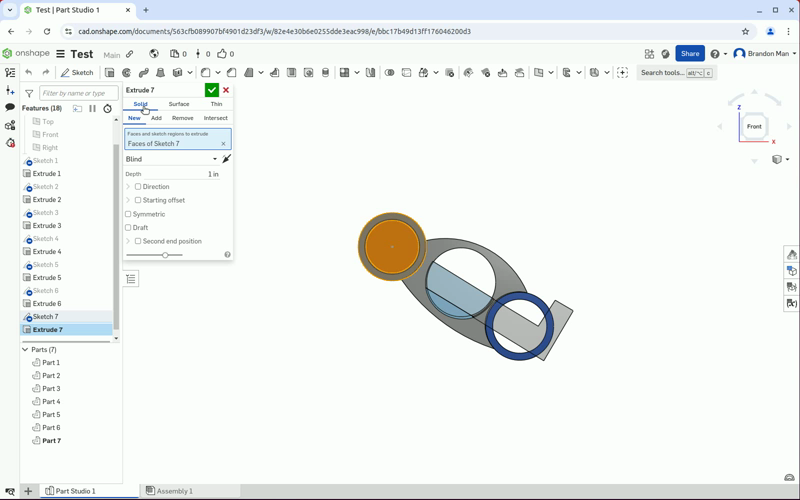
click(143, 106)
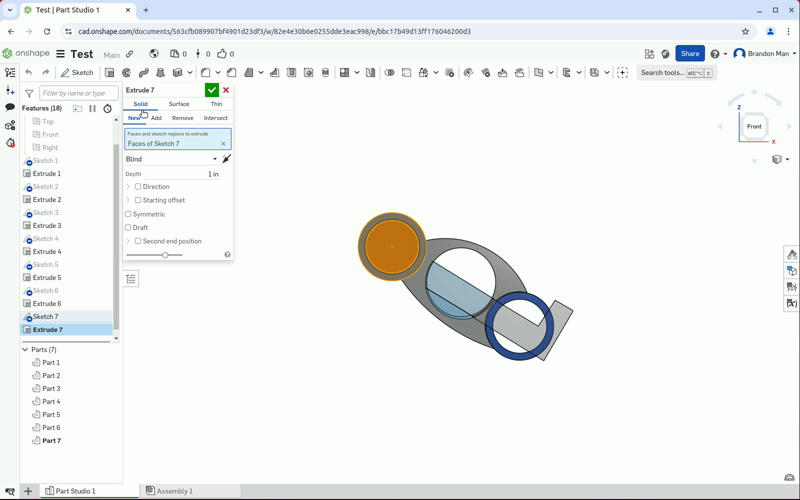
mouse_move(137, 120)
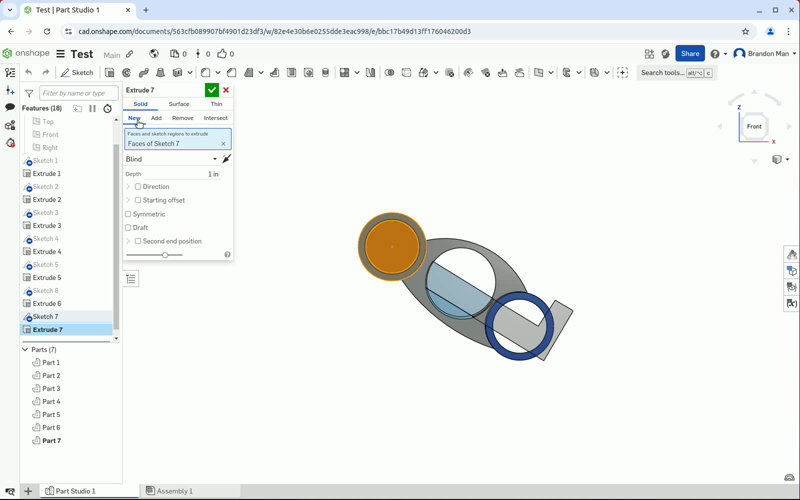
click(137, 120)
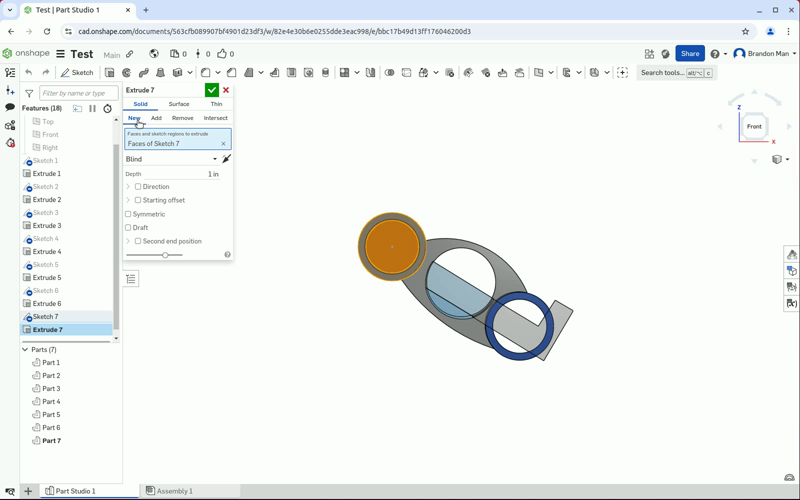
key(tab, 4)
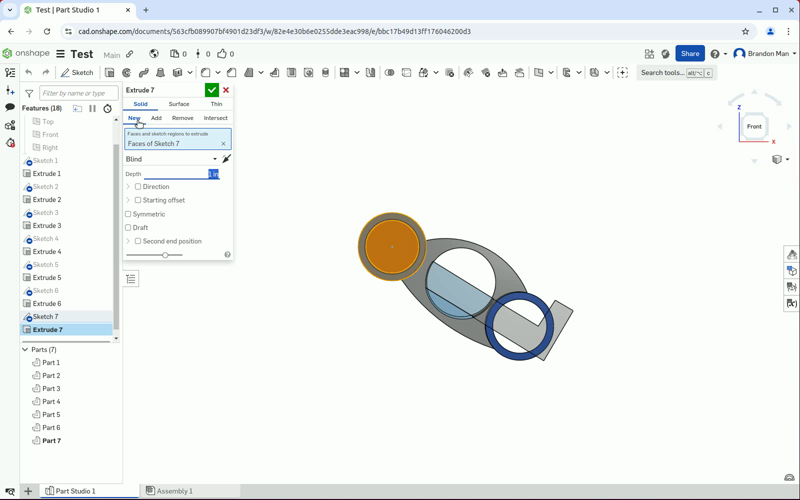
text(6.258)
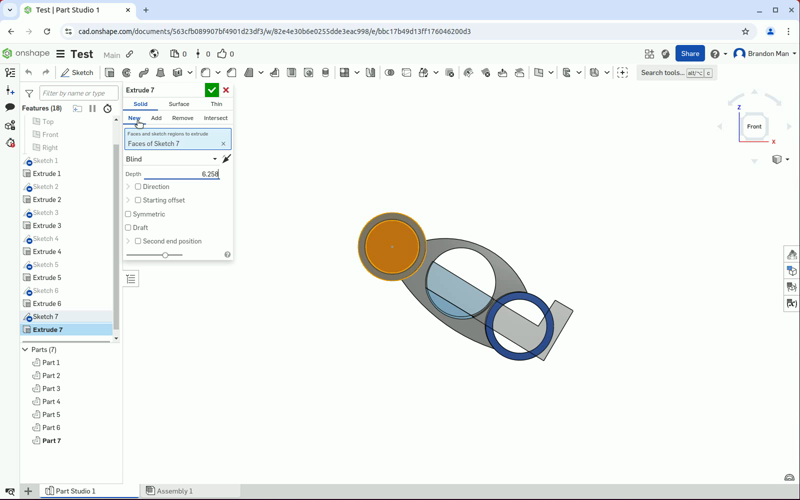
key(enter)
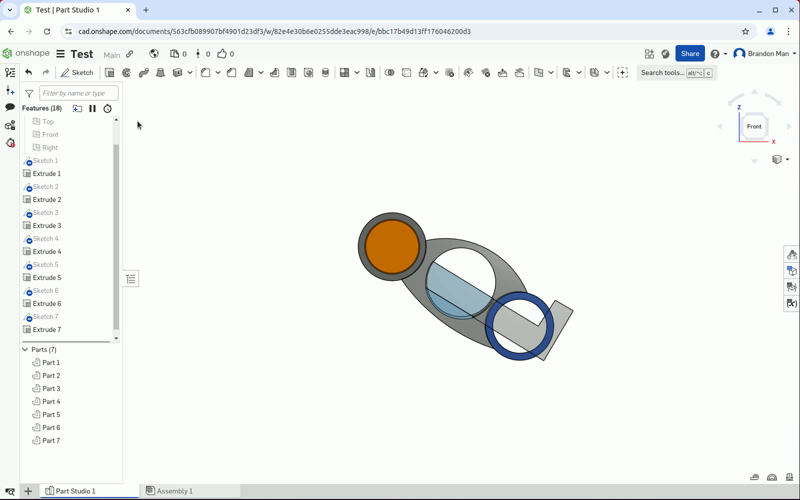
key(shift+h)
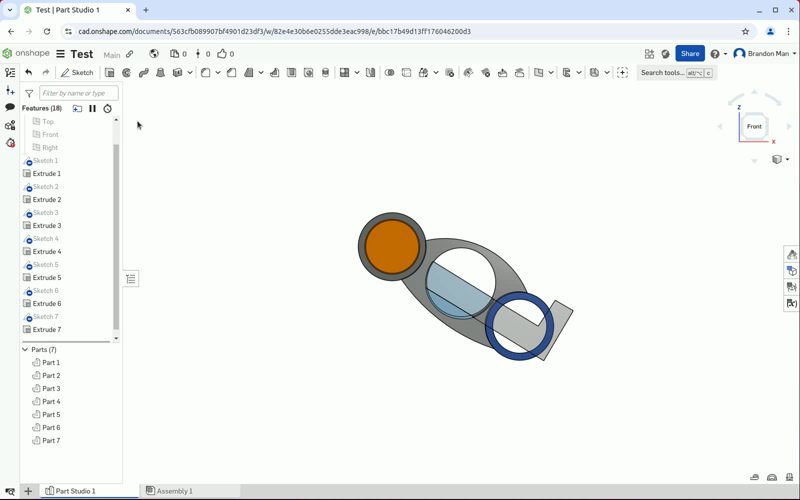
key(shift+h)
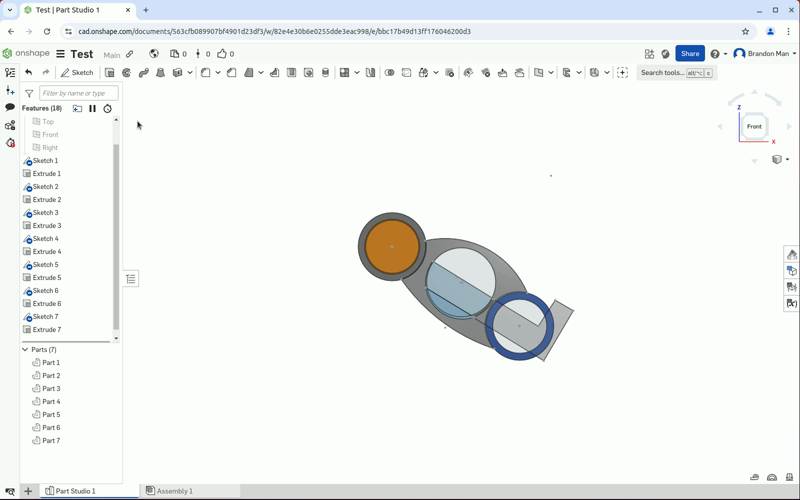
key(shift+7)
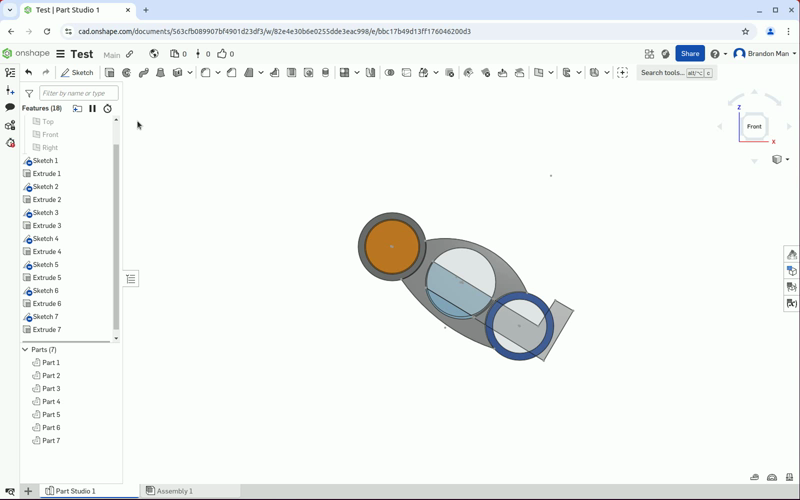
key(left, 2)
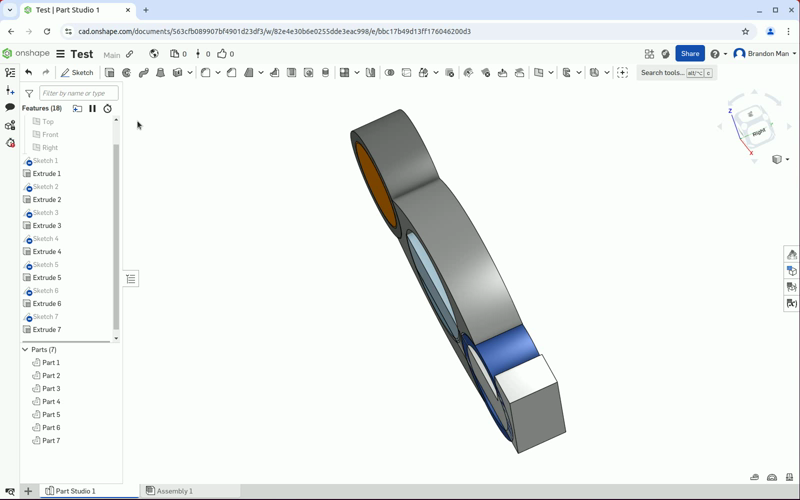
key(down, 2)
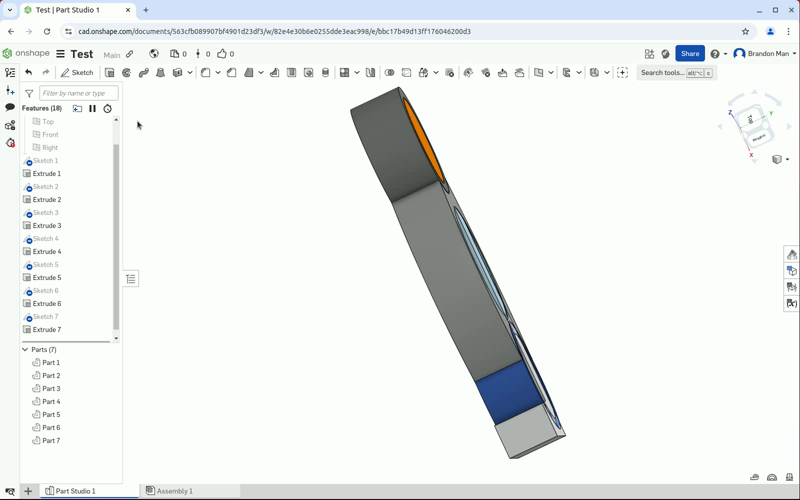
key(up, 2)
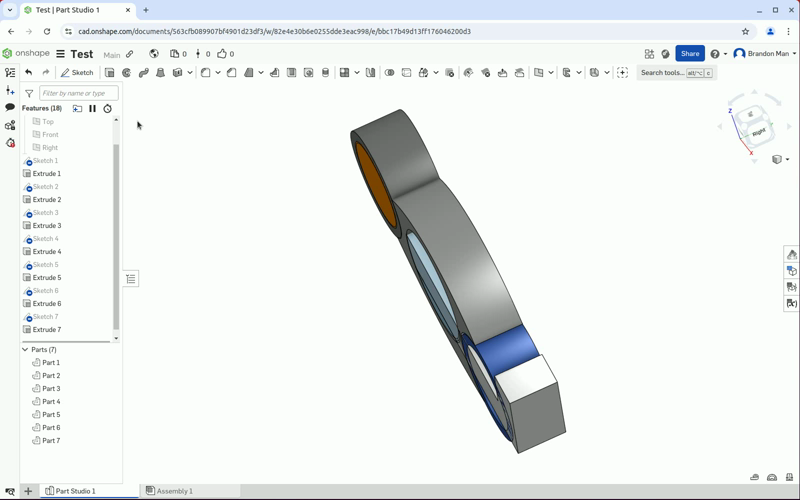
key(right, 2)
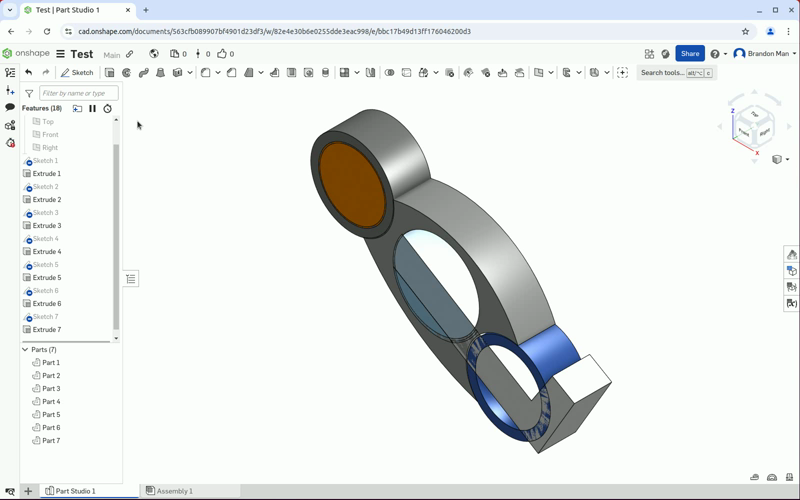
mouse_move(69, 163)
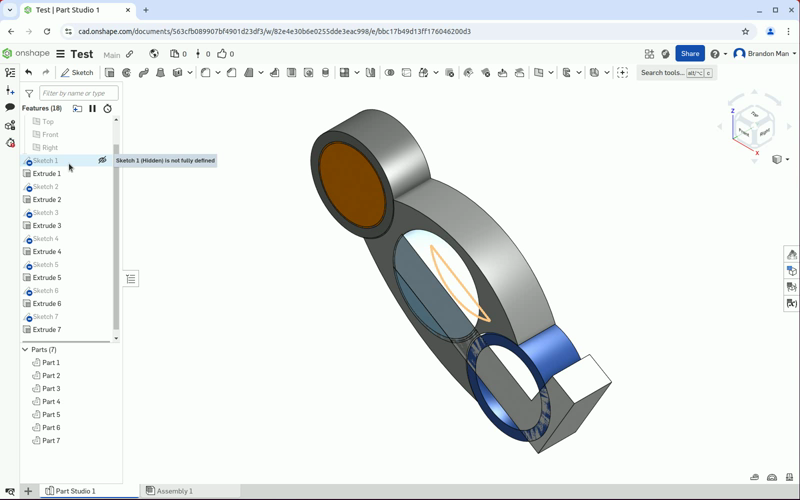
click(69, 163)